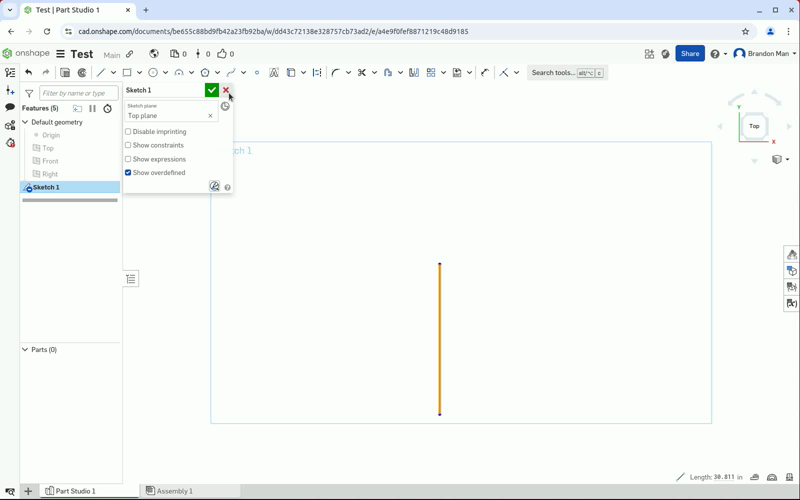
key(shift+h)
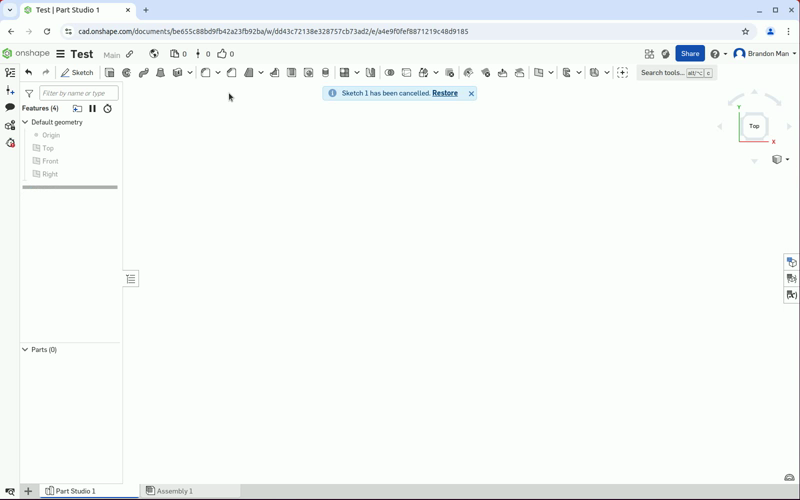
mouse_move(73, 352)
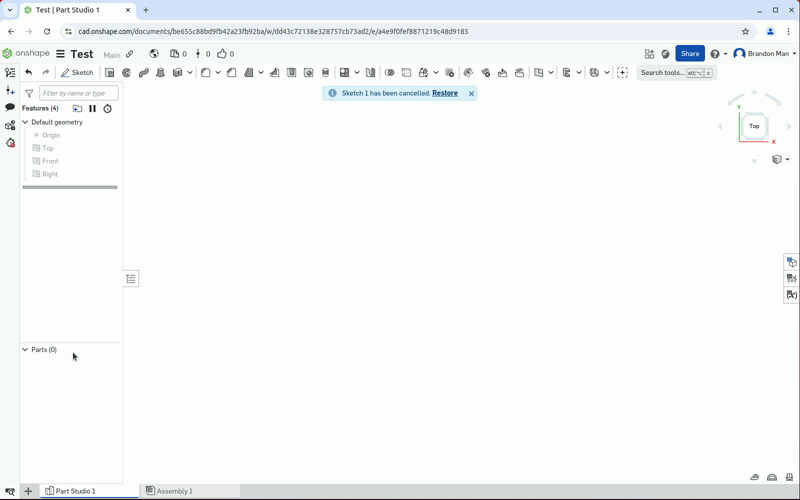
key(y)
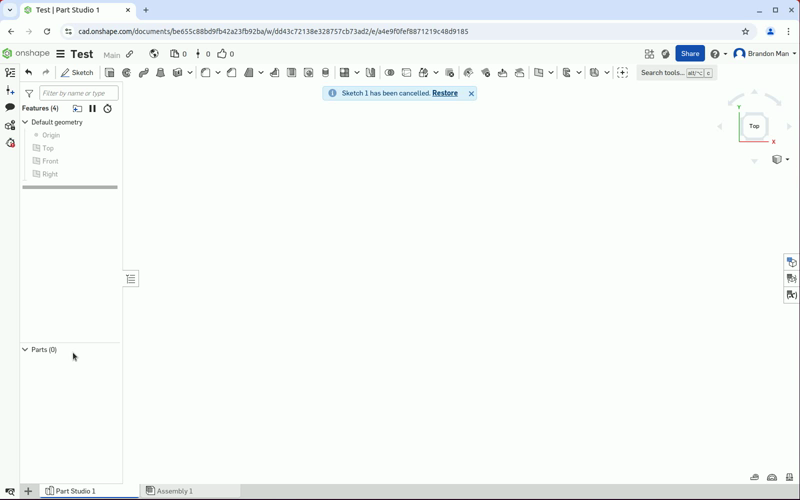
key(shift+p)
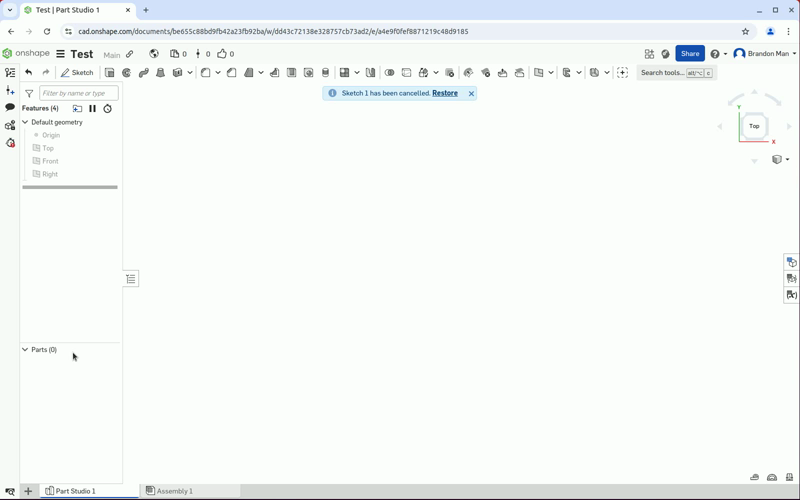
key(space)
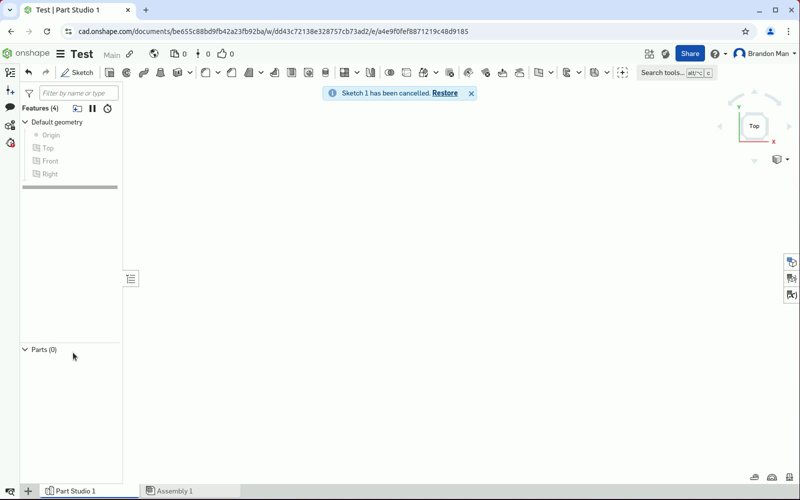
key_down(shift)
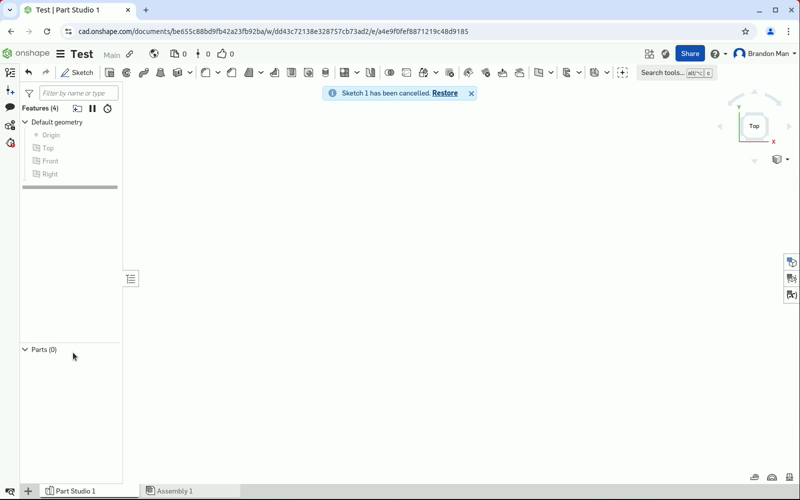
key(up)
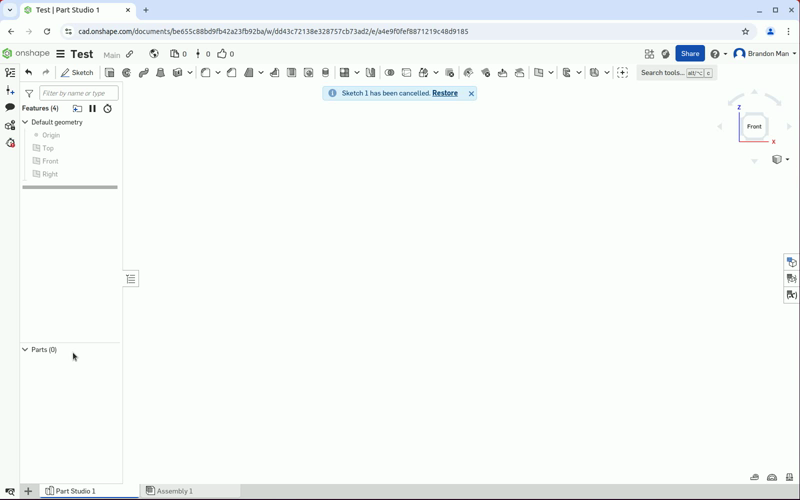
key_up(shift)
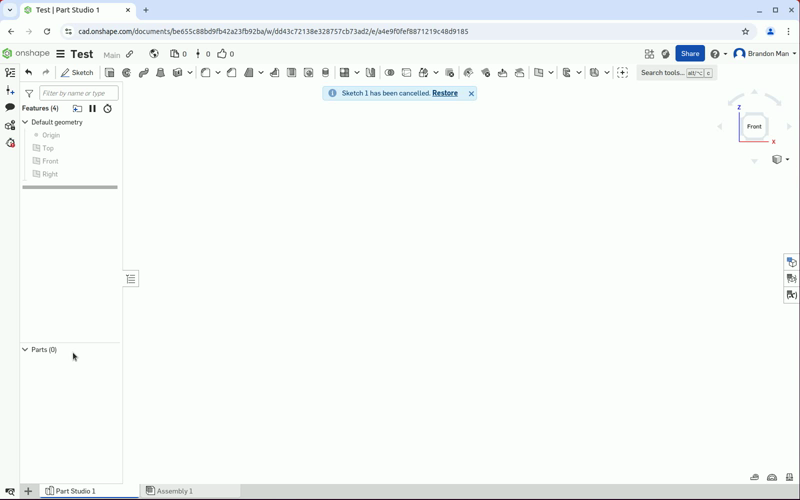
mouse_move(73, 352)
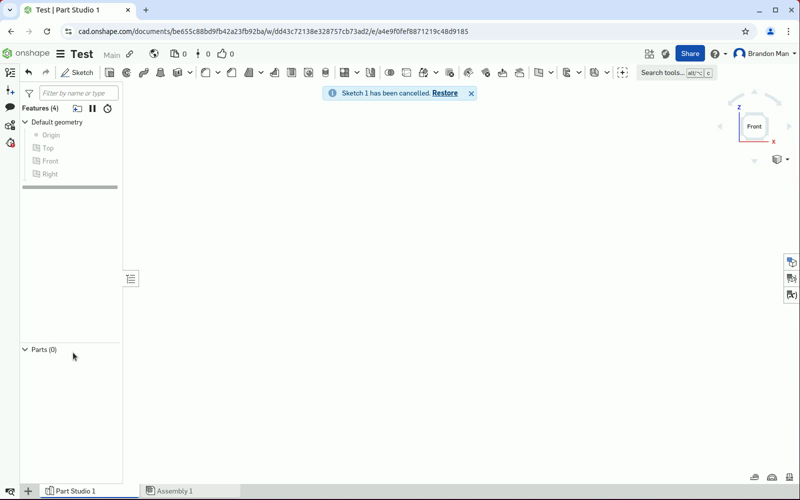
key(shift+y)
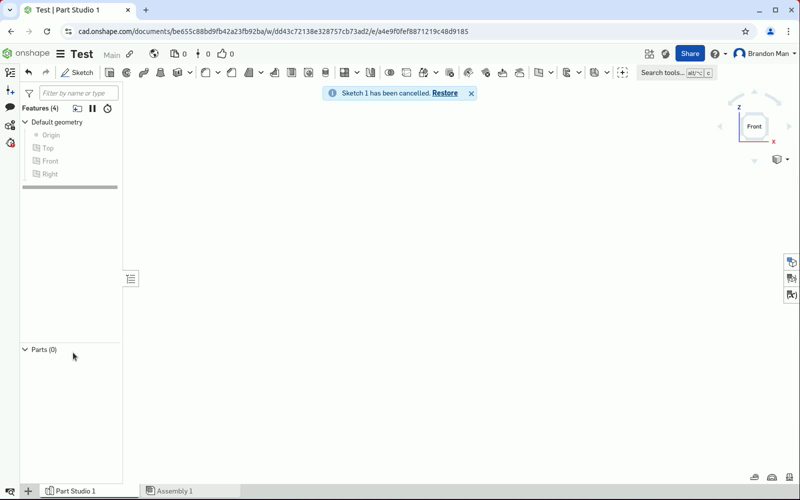
key(shift+s)
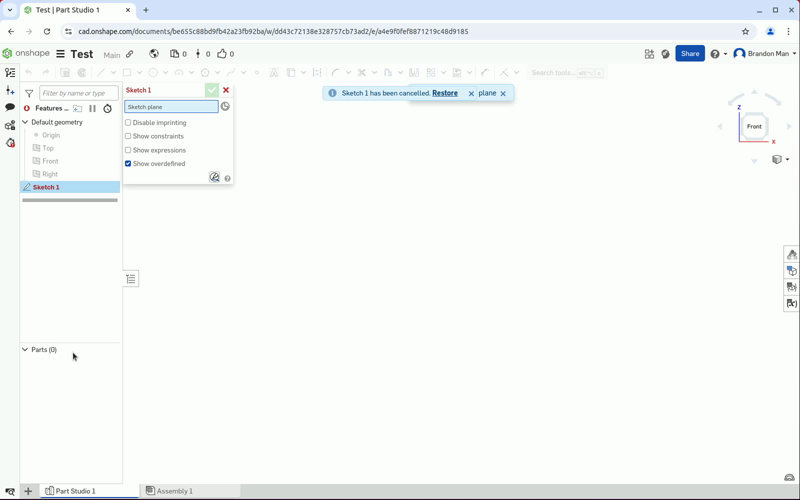
mouse_move(73, 163)
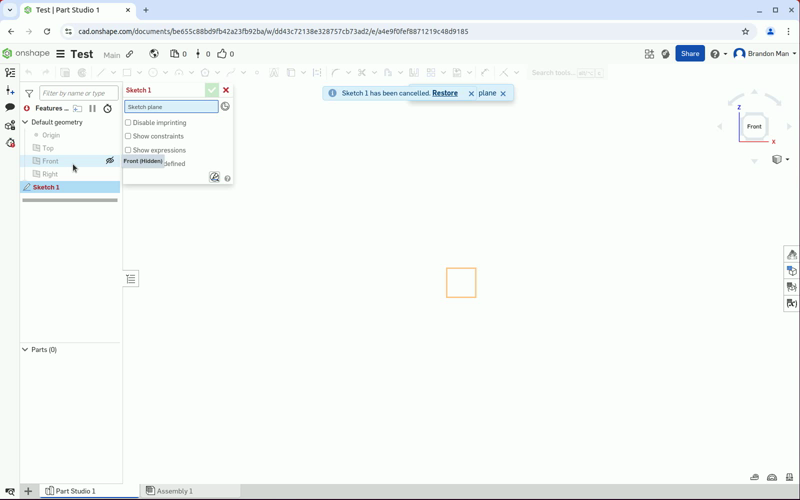
click(73, 163)
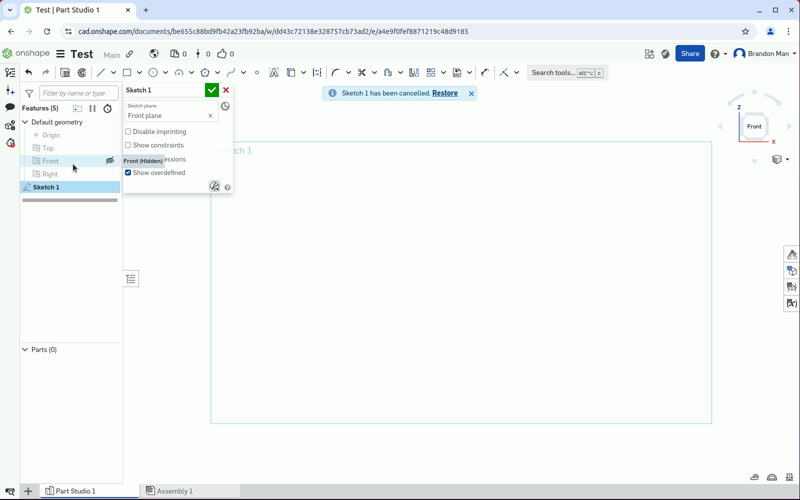
mouse_move(73, 352)
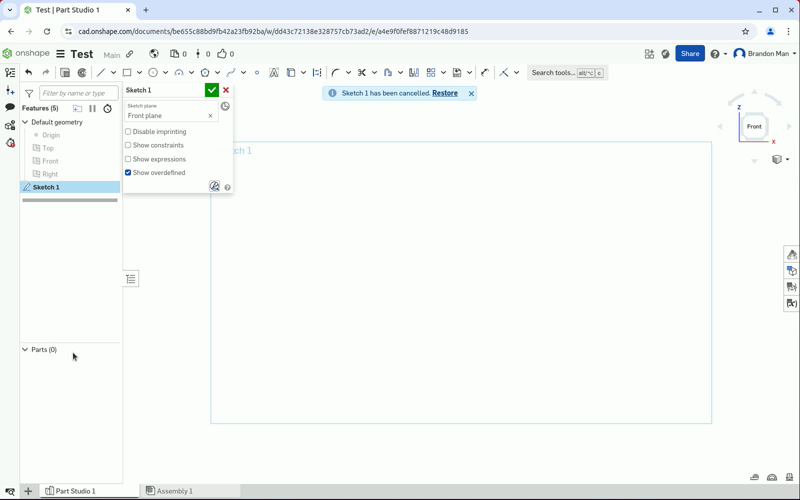
key(y)
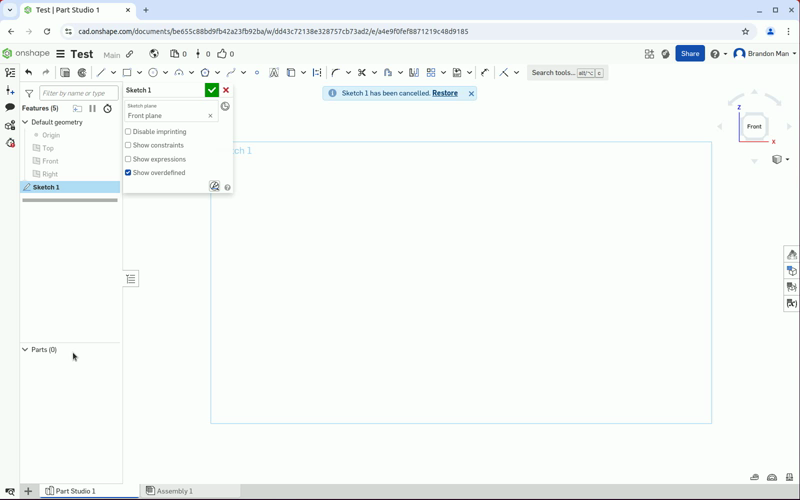
key(l)
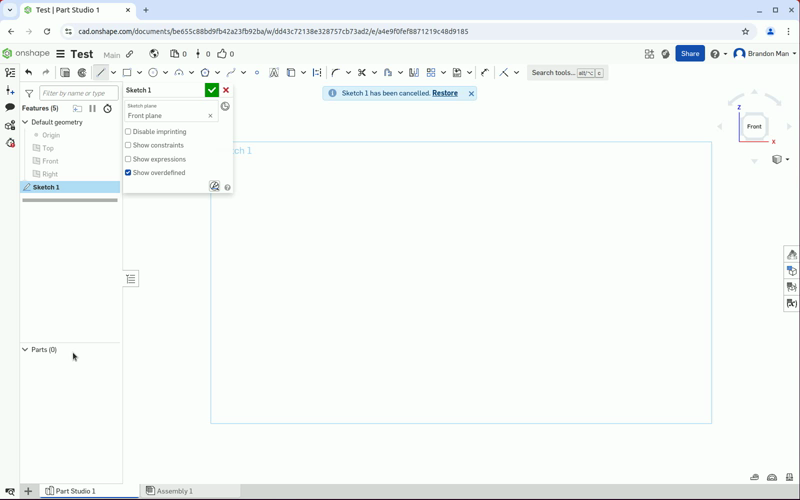
key_down(shift)
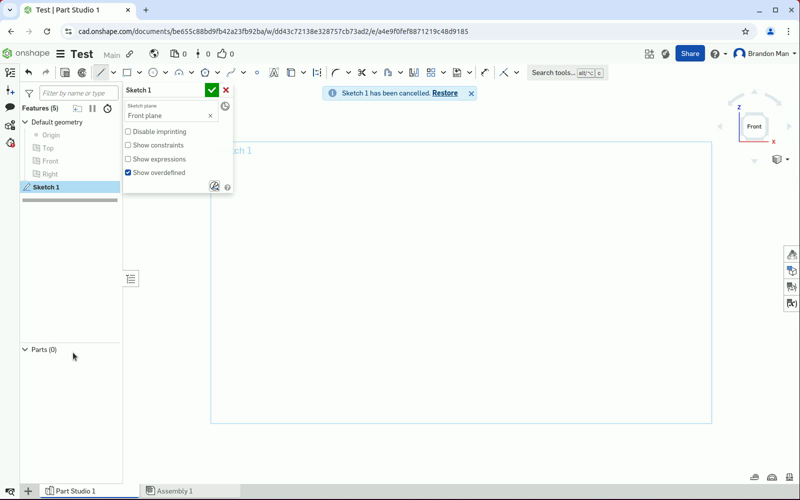
mouse_move(450, 201)
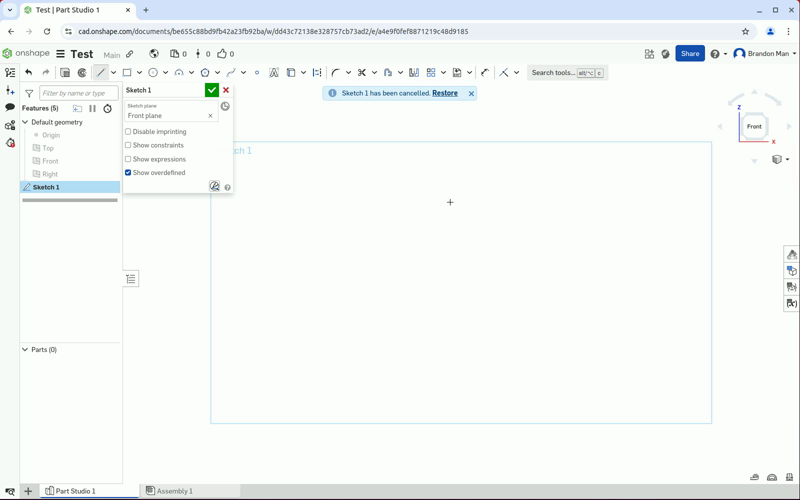
click(450, 201)
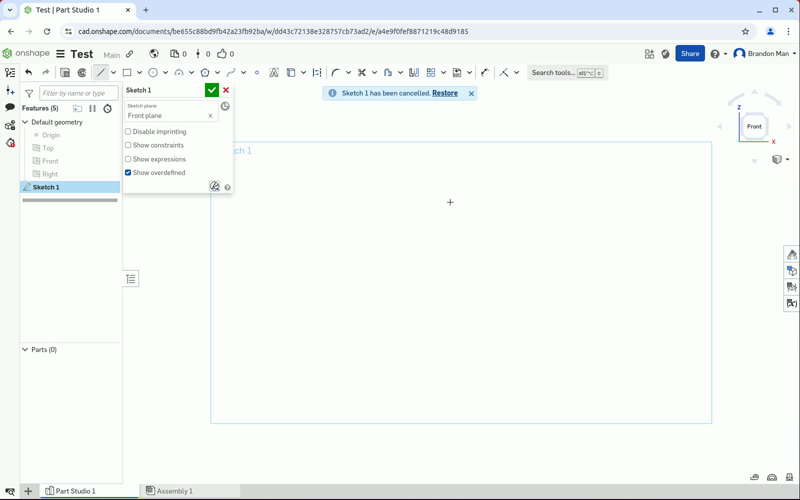
key_up(shift)
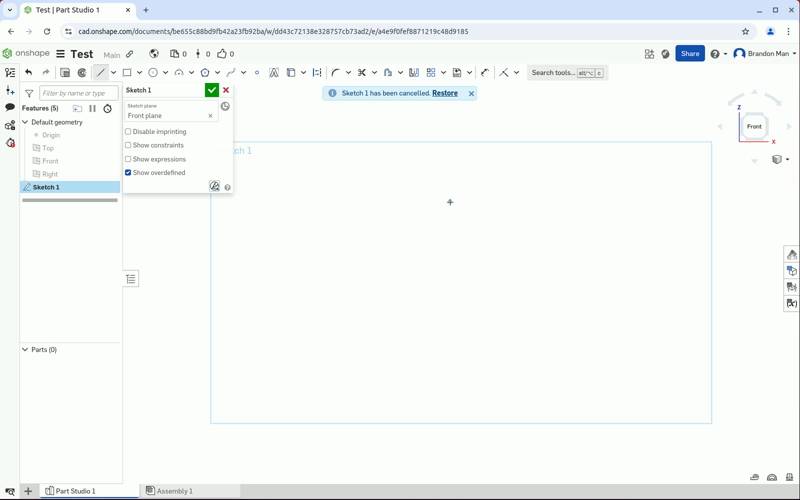
key_down(shift)
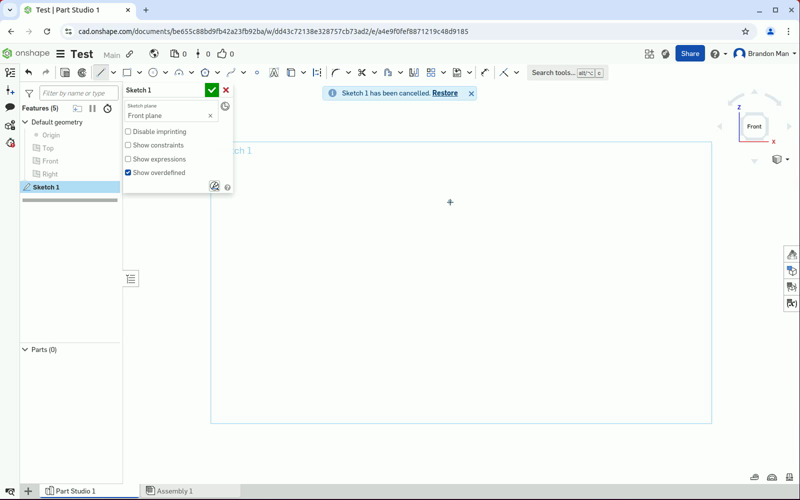
mouse_move(480, 201)
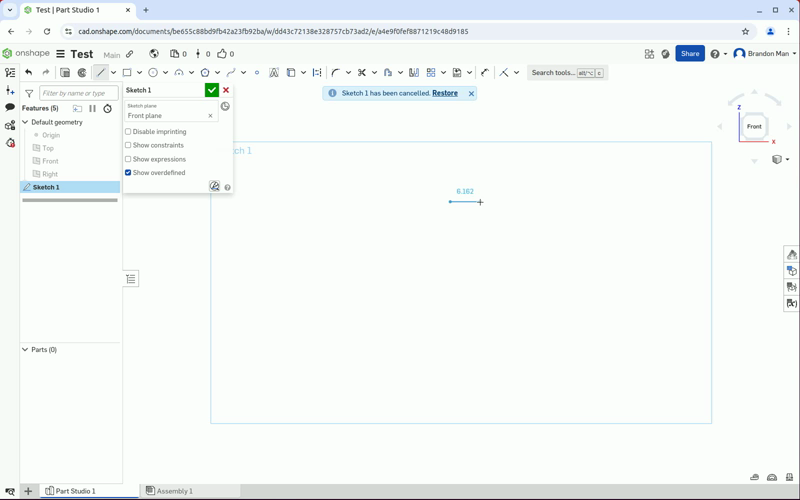
mouse_move(450, 205)
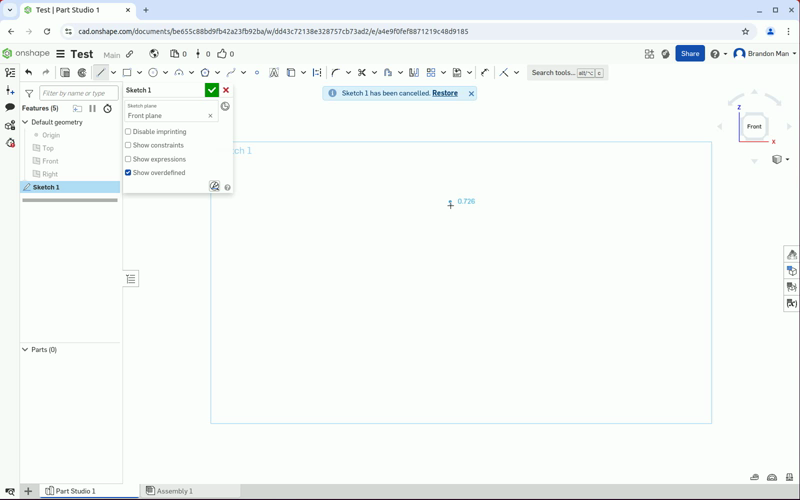
scroll(6)
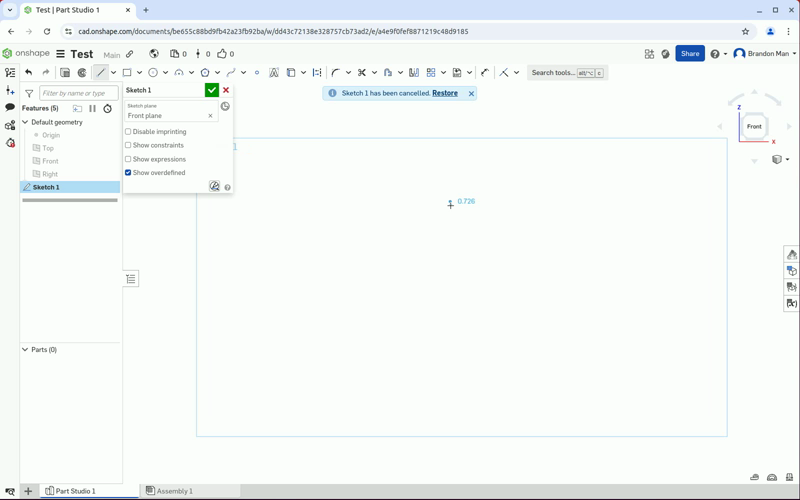
scroll(6)
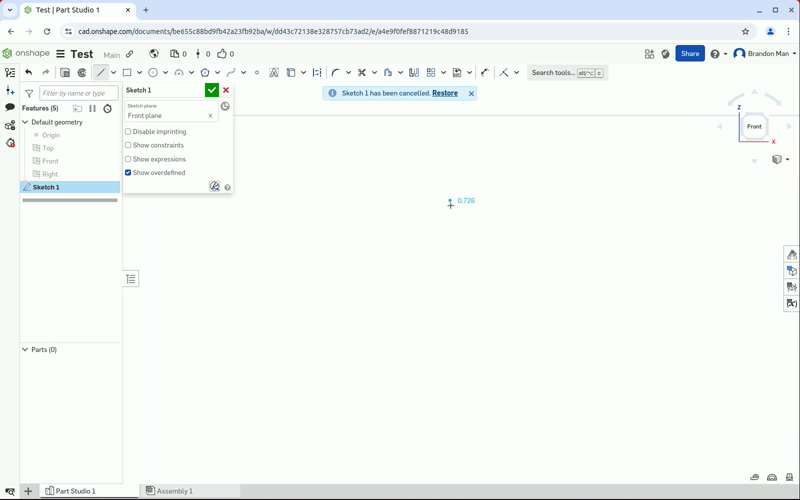
scroll(6)
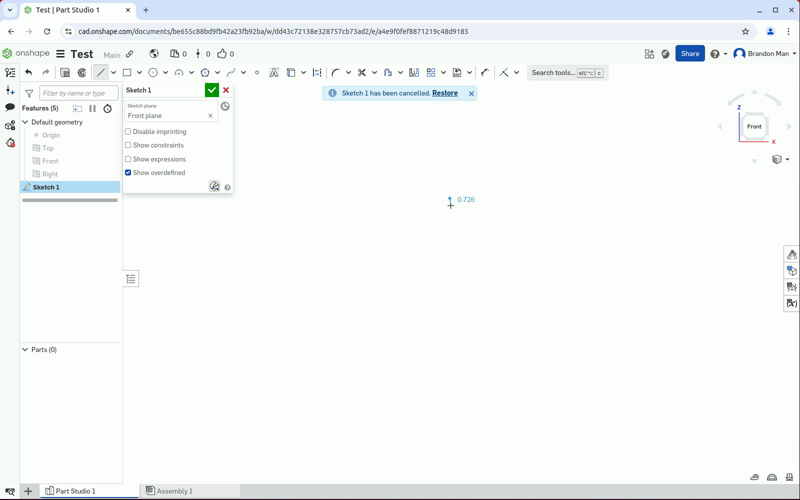
scroll(6)
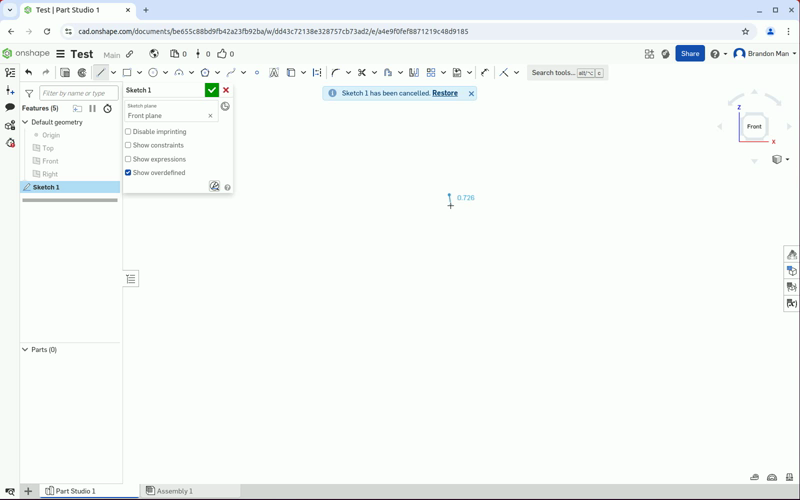
scroll(6)
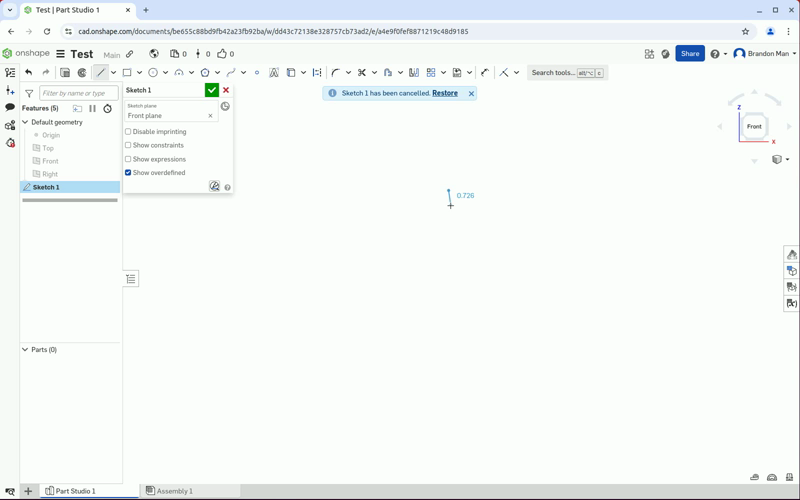
scroll(6)
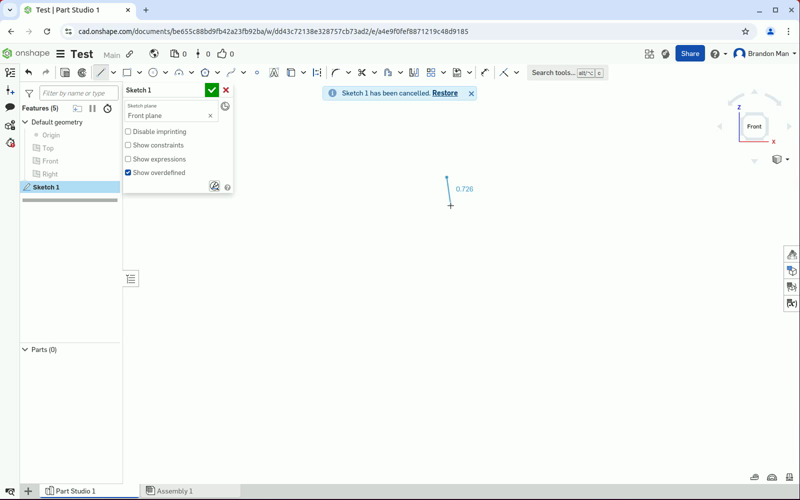
scroll(6)
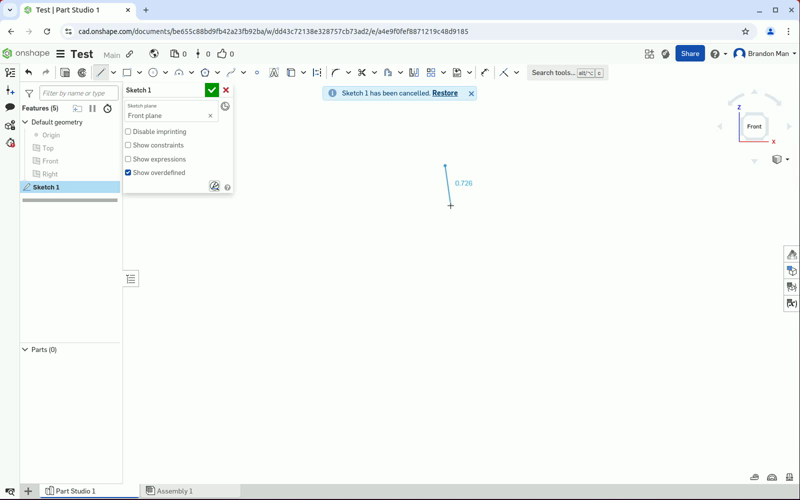
click(450, 205)
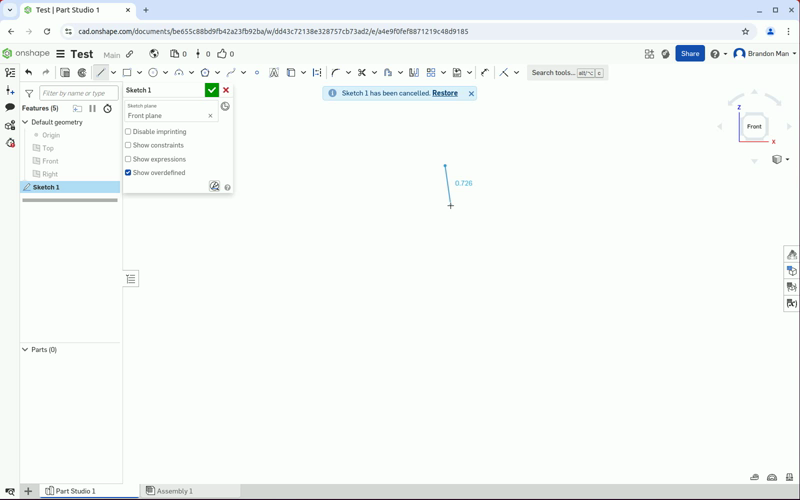
scroll(-6)
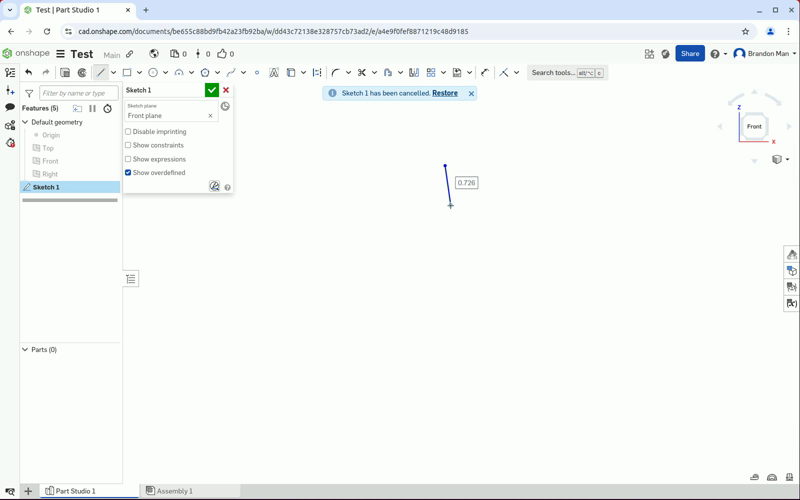
scroll(-6)
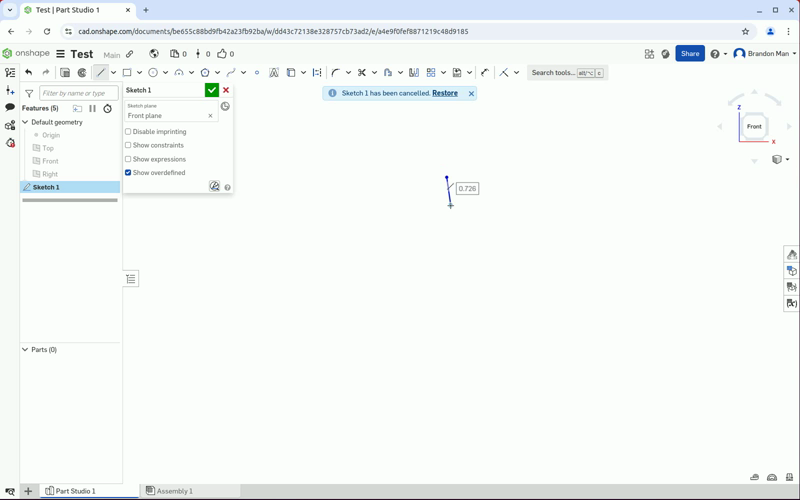
scroll(-6)
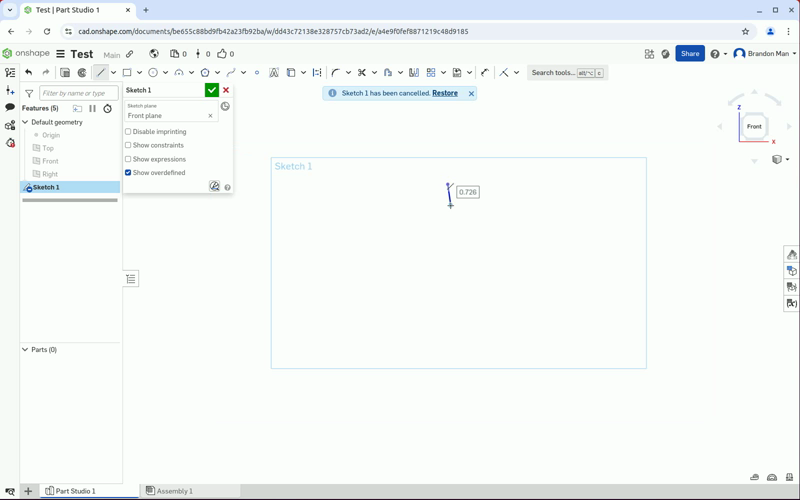
scroll(-6)
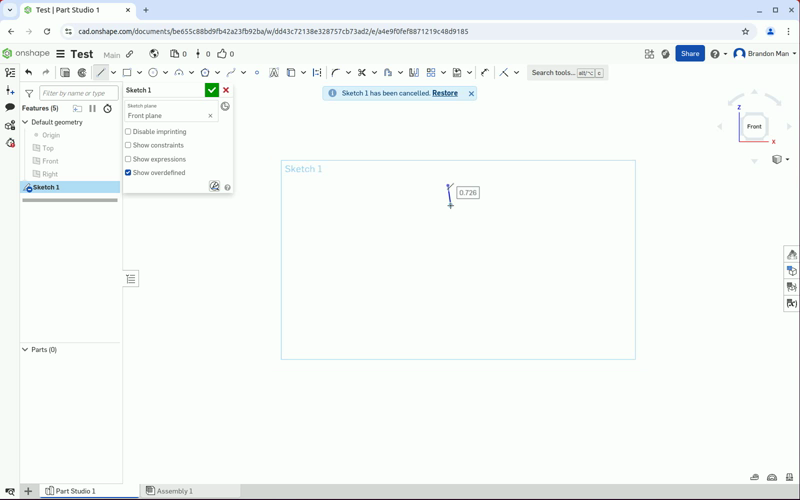
scroll(-6)
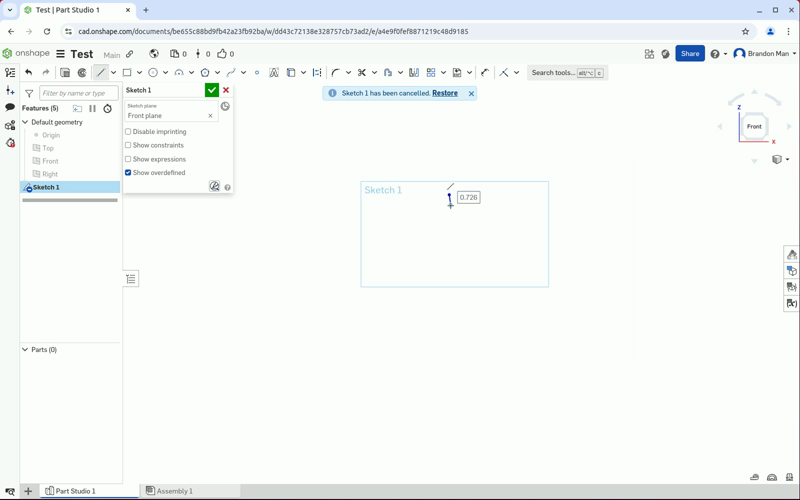
scroll(-6)
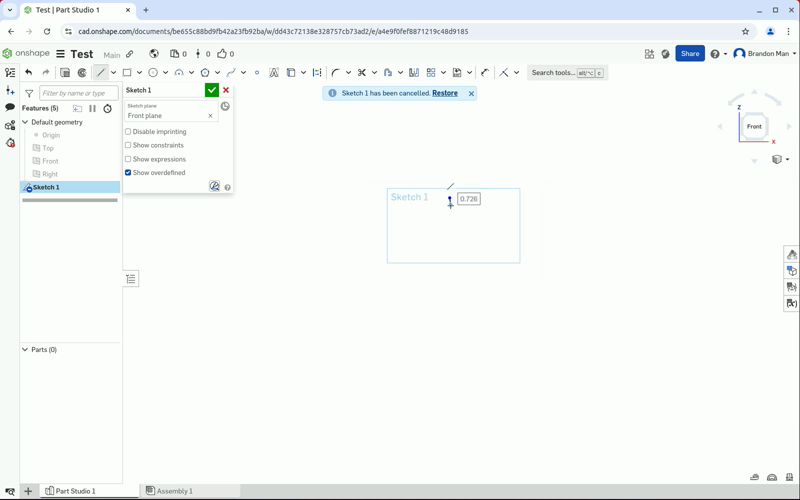
scroll(-6)
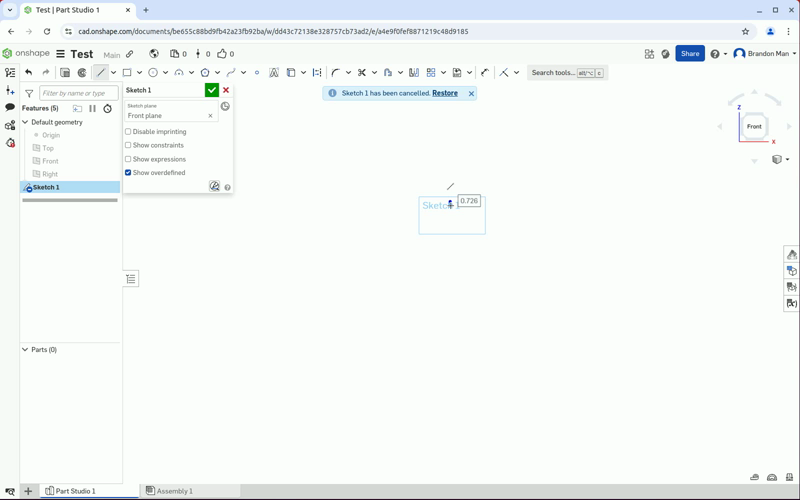
key_up(shift)
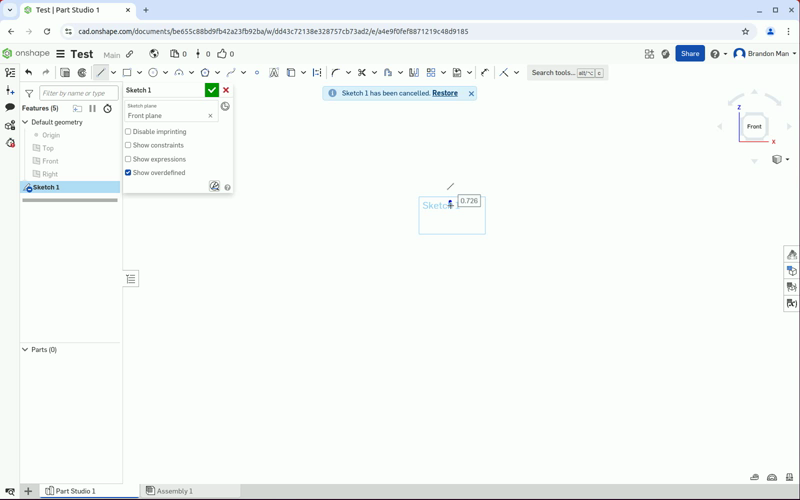
key(esc)
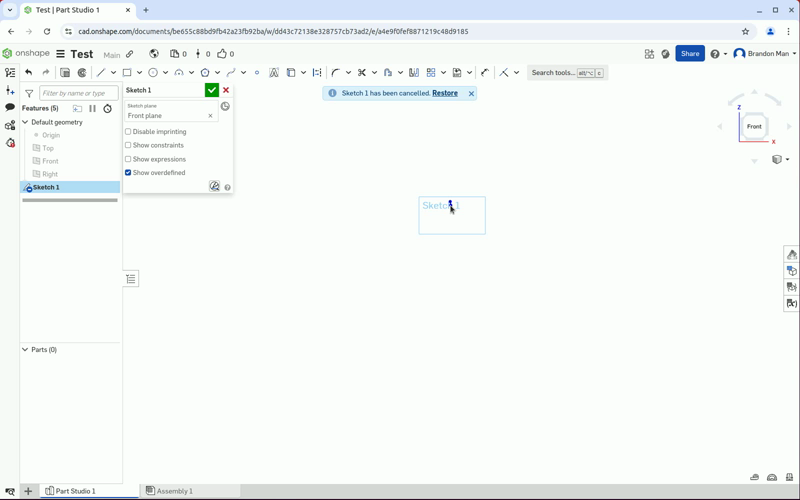
key(a)
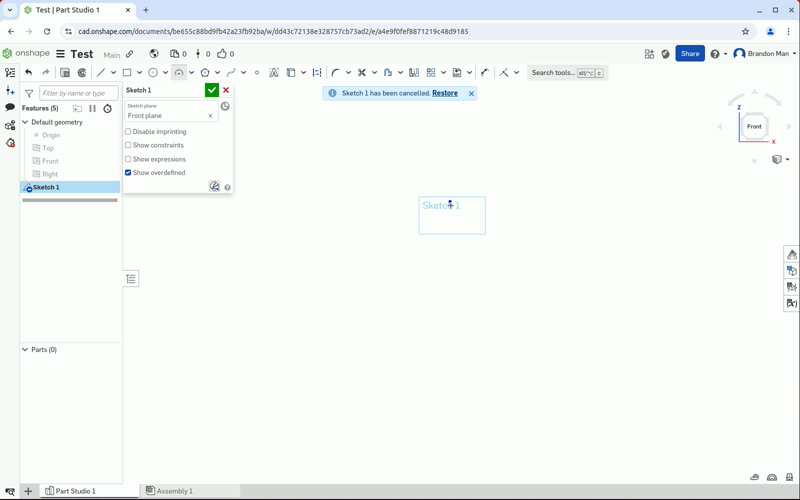
mouse_move(450, 205)
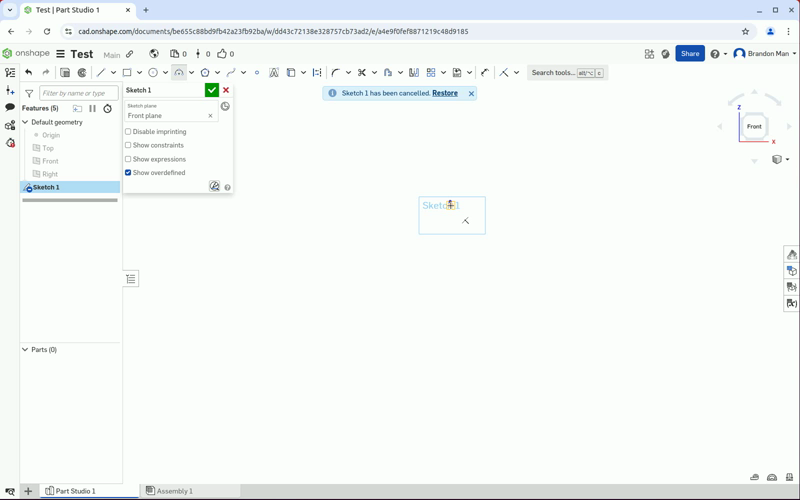
scroll(6)
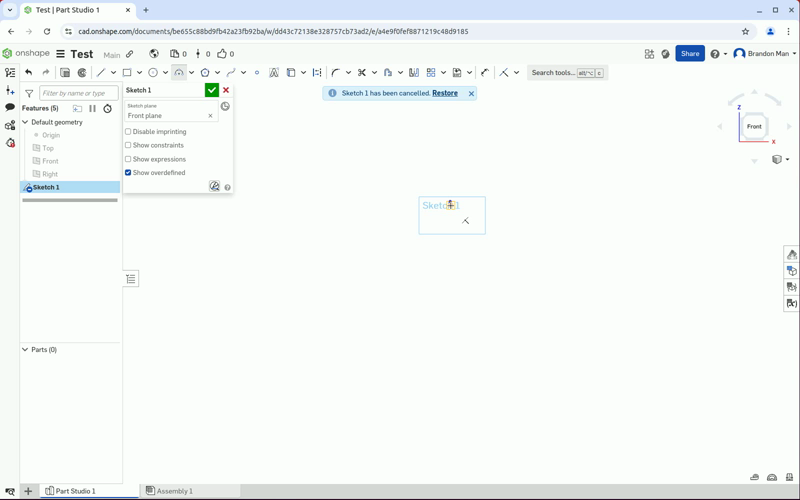
scroll(6)
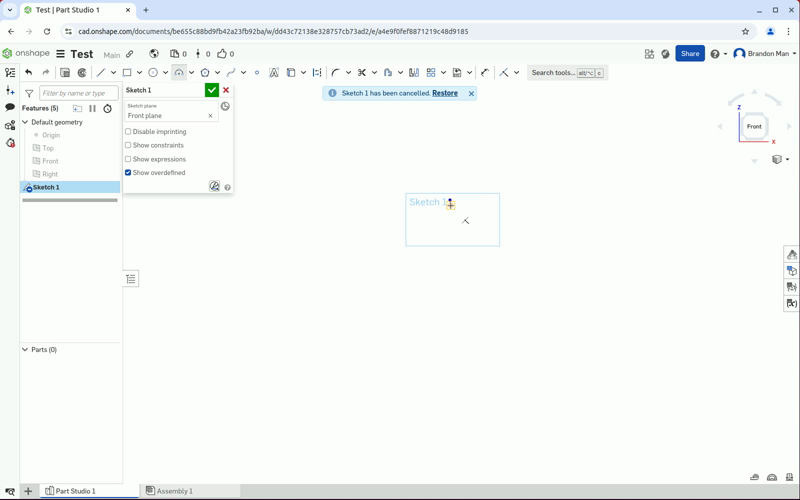
scroll(6)
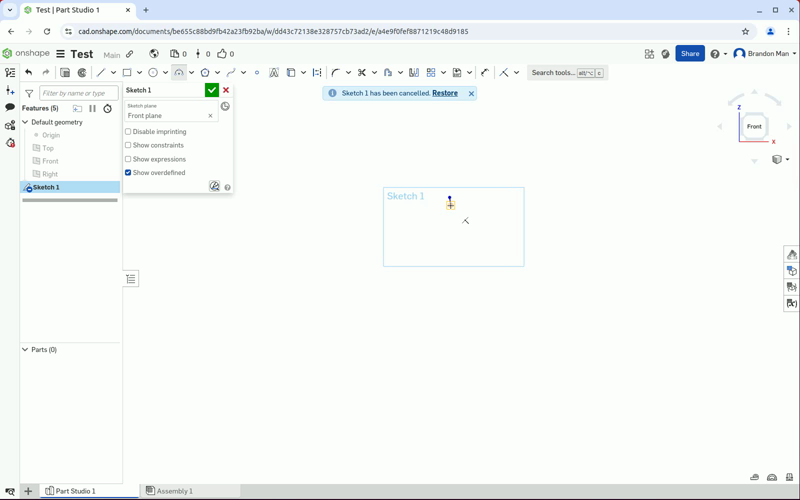
scroll(6)
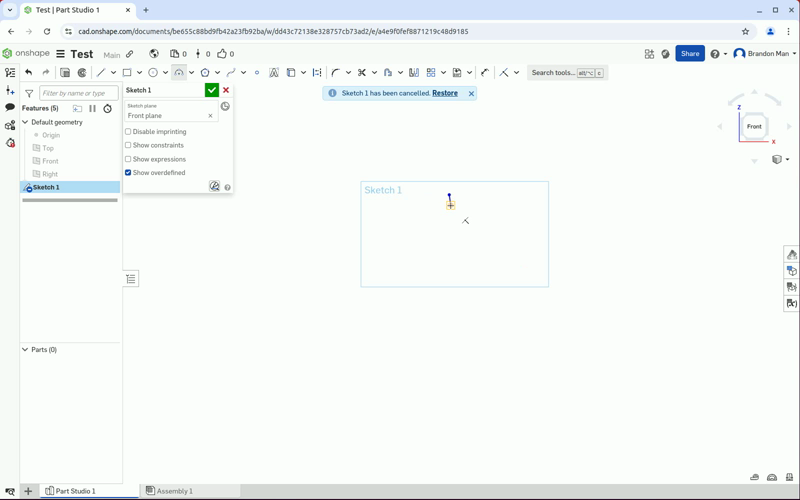
scroll(6)
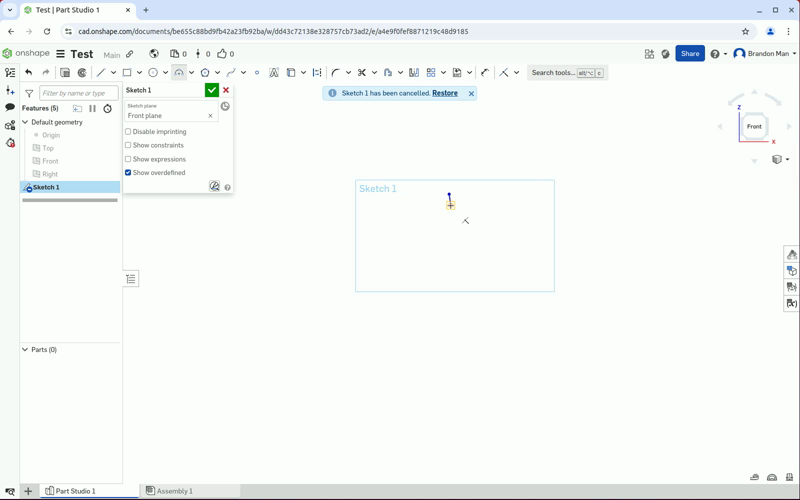
scroll(6)
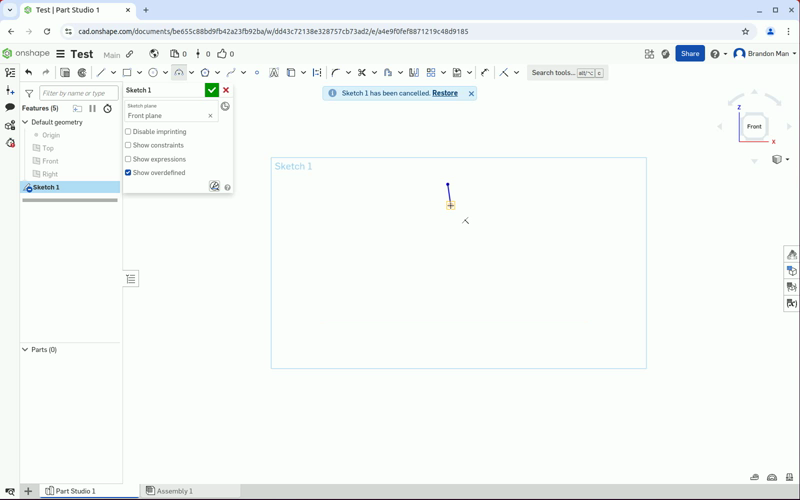
scroll(6)
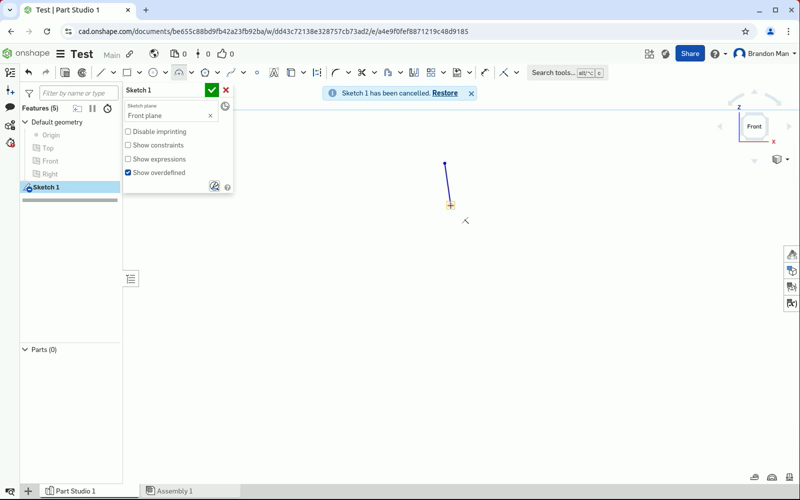
click(450, 205)
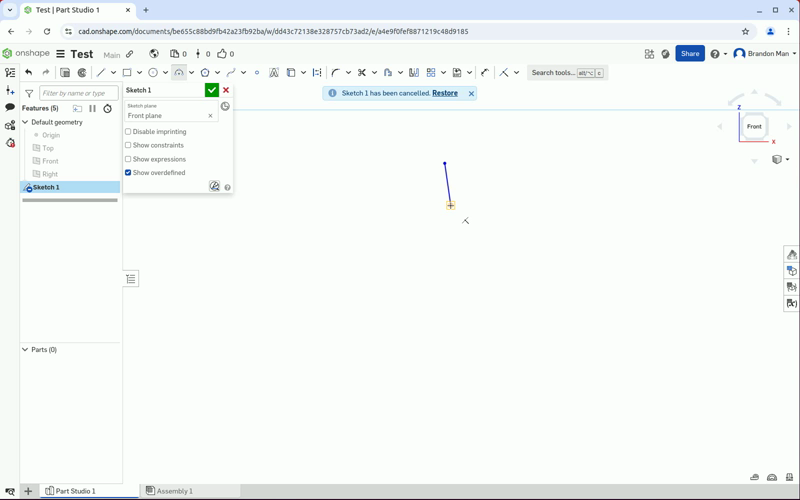
scroll(-6)
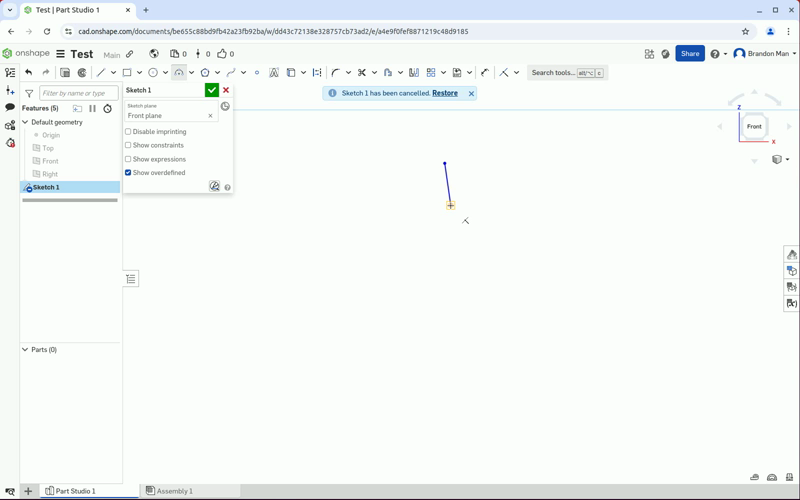
scroll(-6)
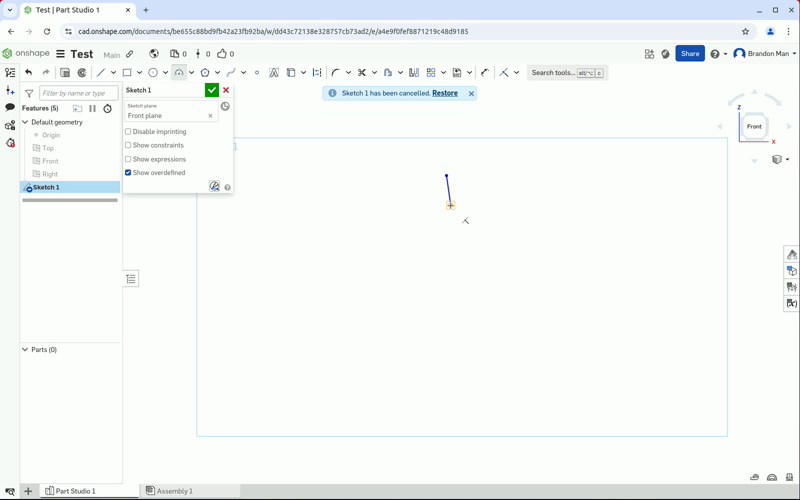
scroll(-6)
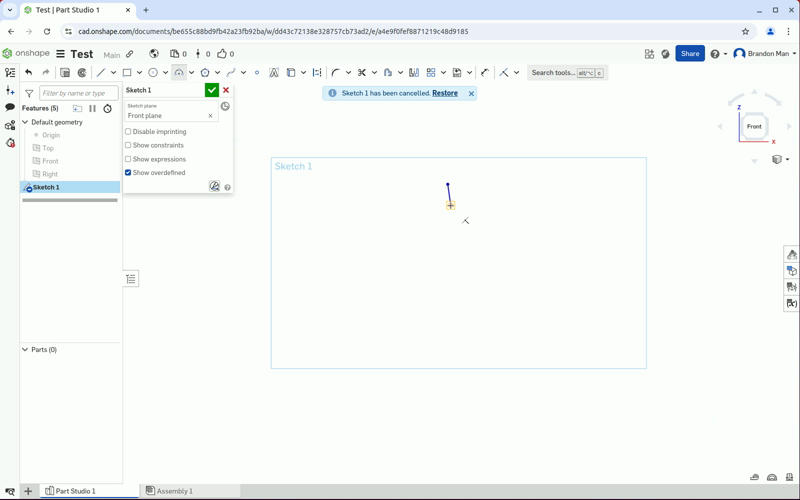
scroll(-6)
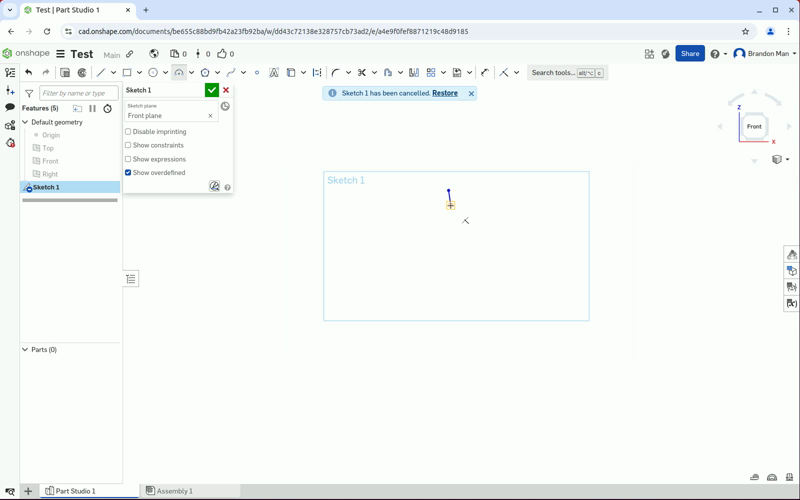
scroll(-6)
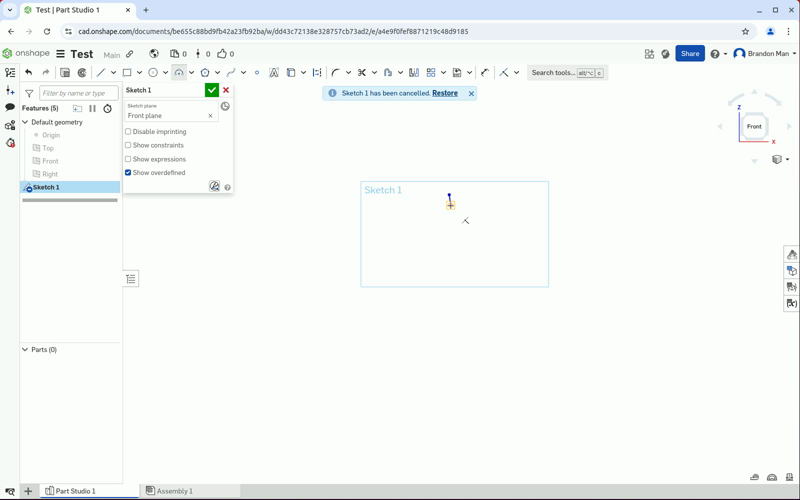
scroll(-6)
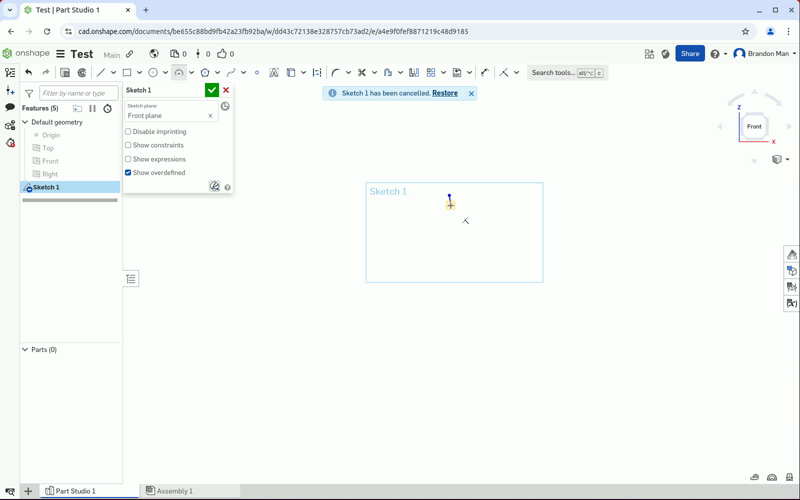
scroll(-6)
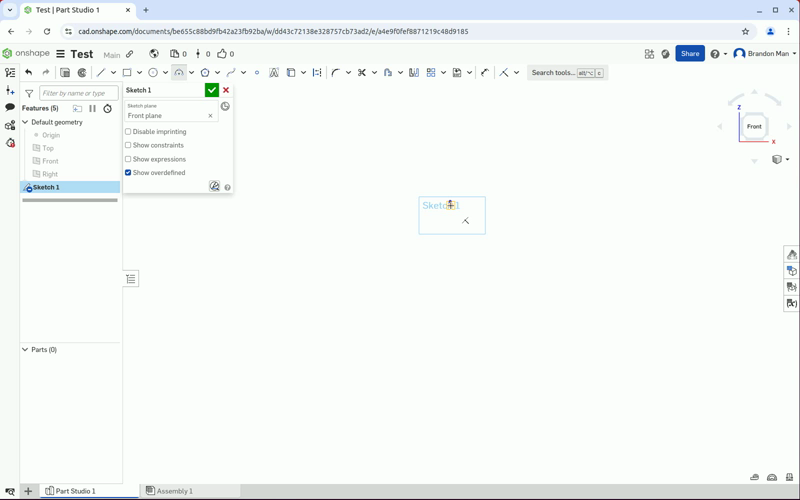
key_down(shift)
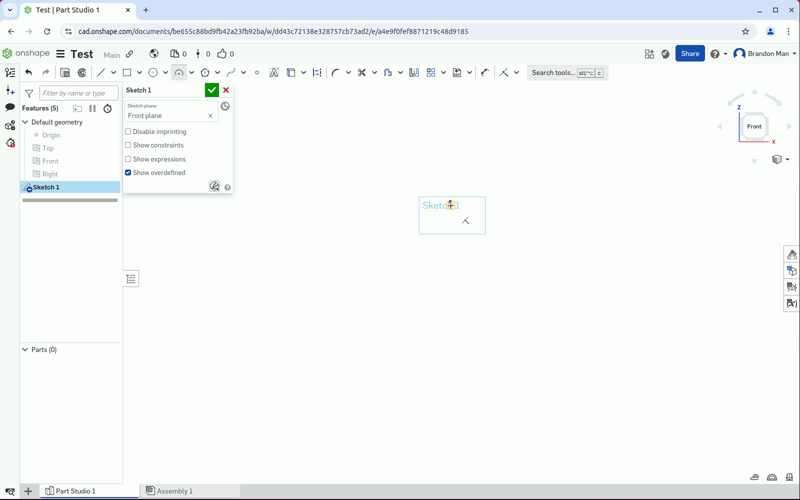
mouse_move(482, 207)
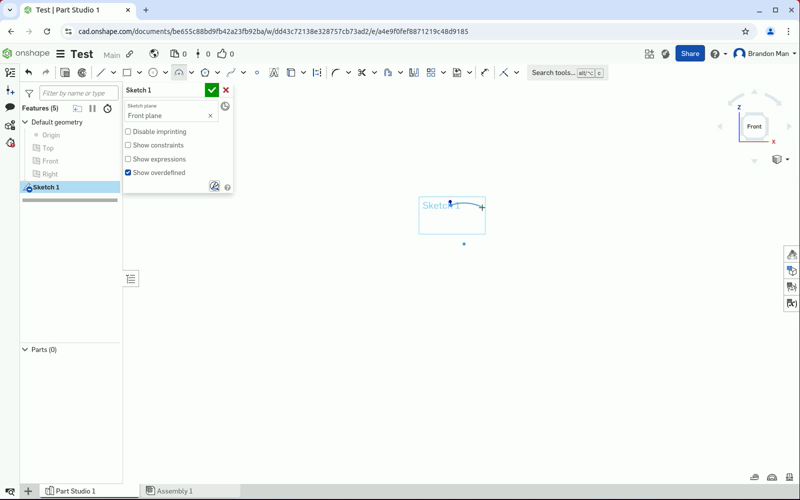
click(482, 207)
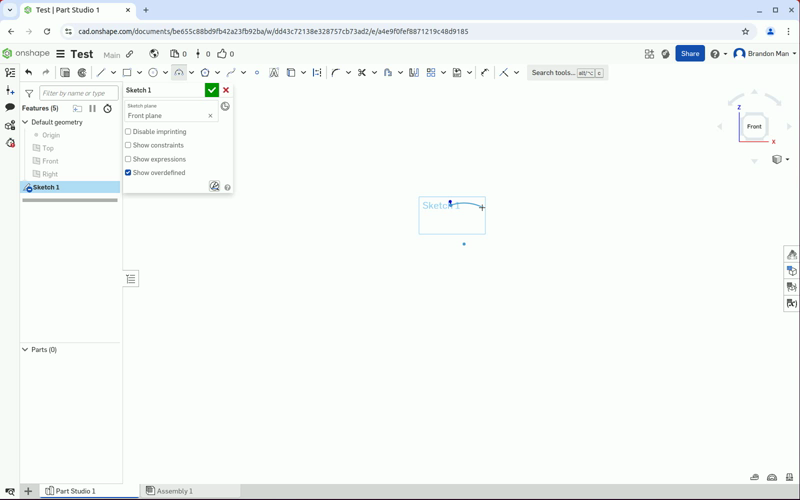
mouse_move(466, 204)
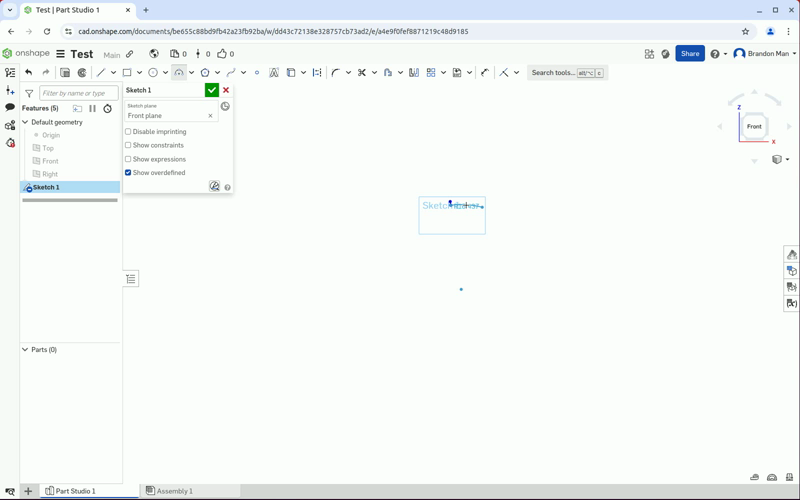
click(466, 204)
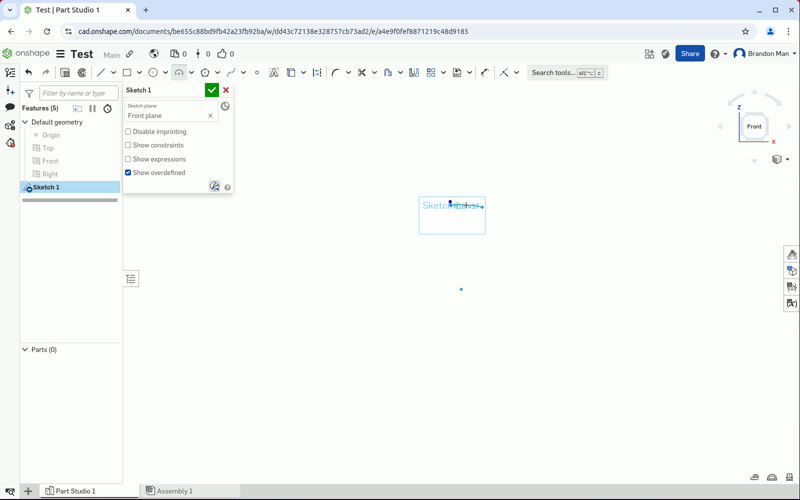
key_up(shift)
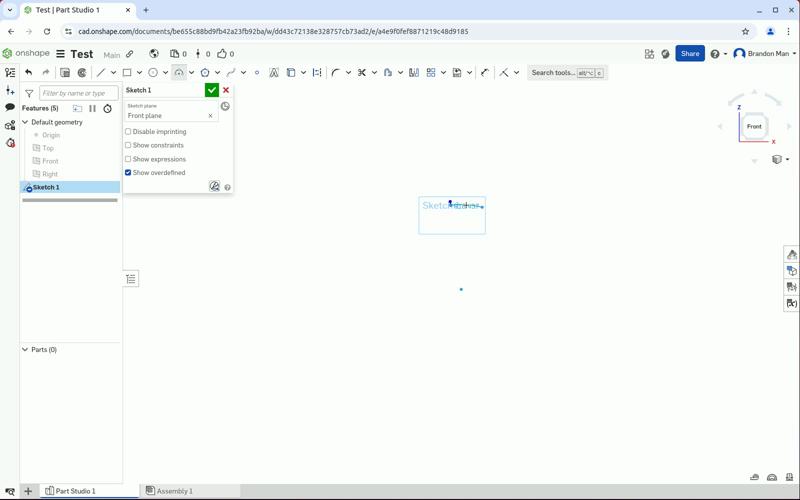
key(esc)
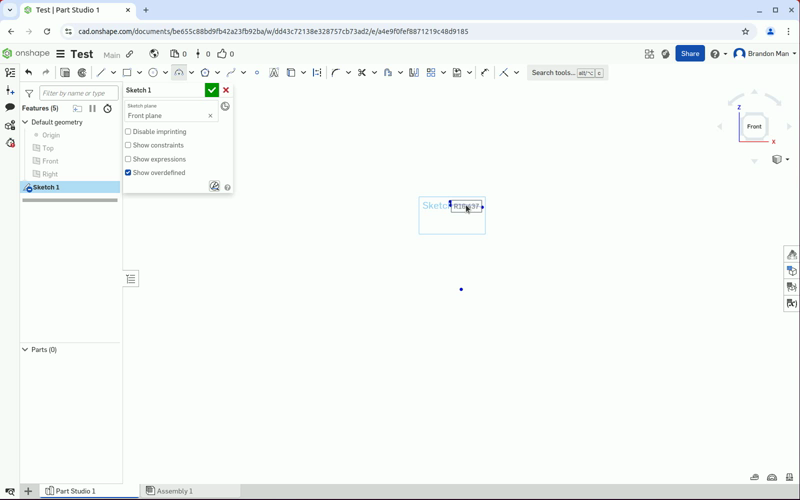
key(l)
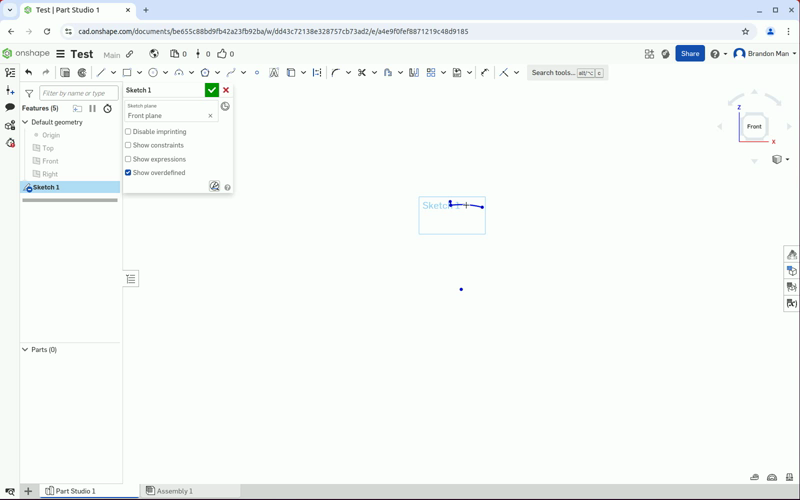
mouse_move(482, 207)
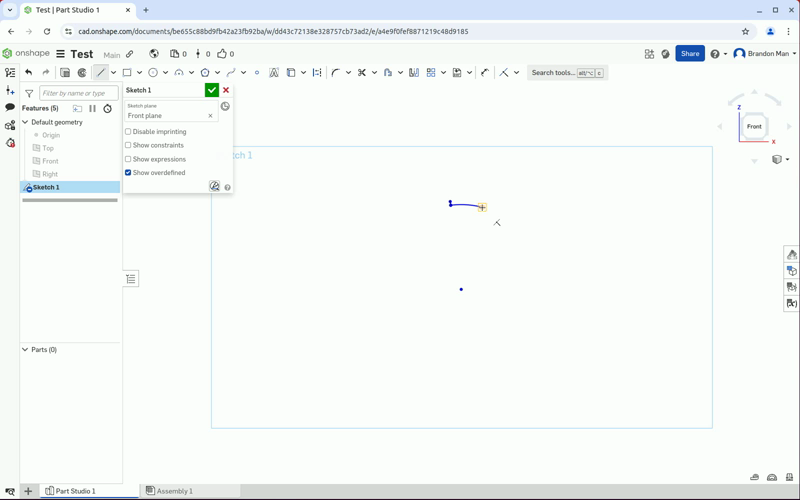
click(482, 207)
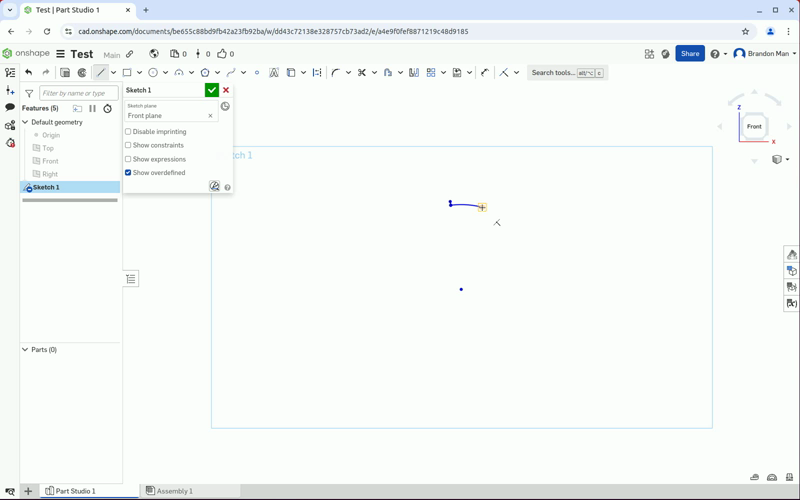
key_down(shift)
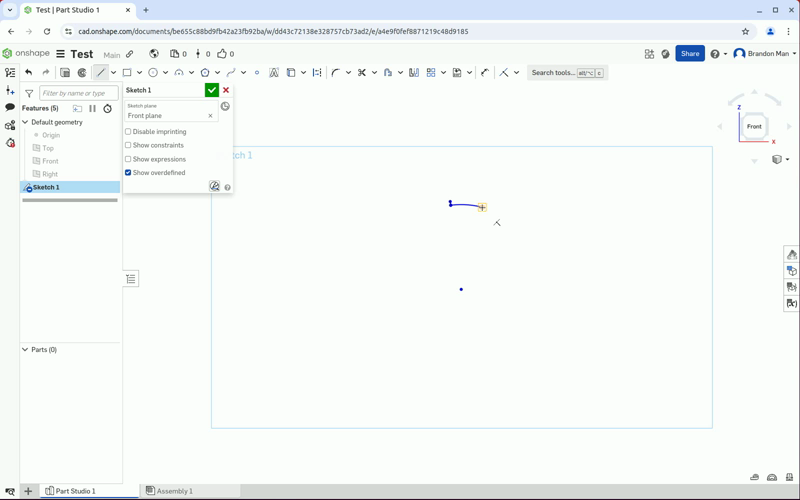
mouse_move(512, 207)
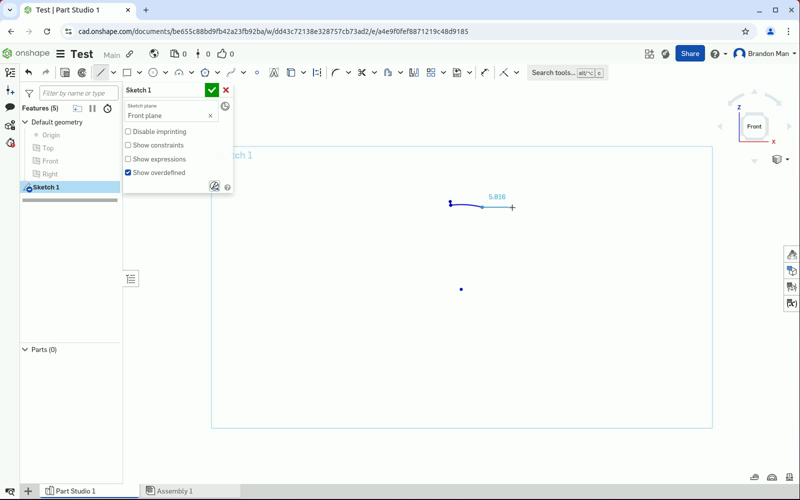
mouse_move(482, 204)
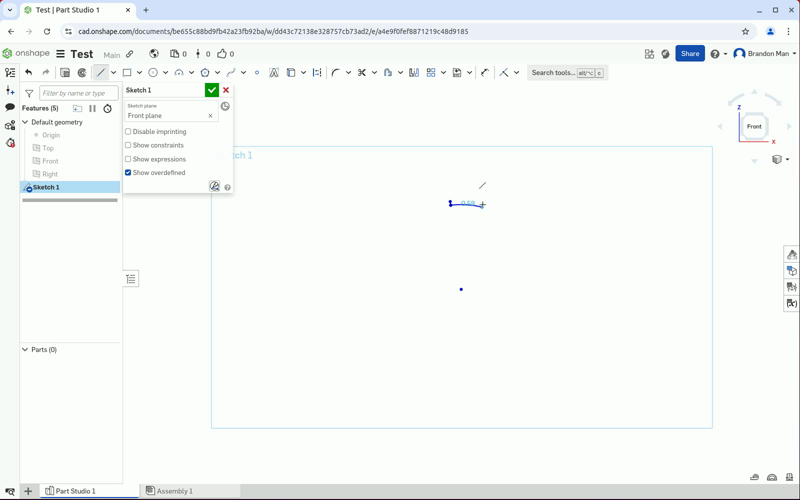
scroll(6)
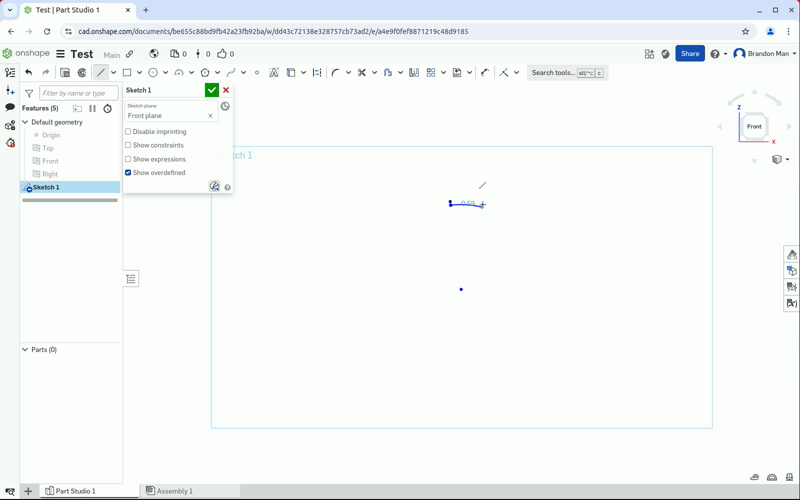
scroll(6)
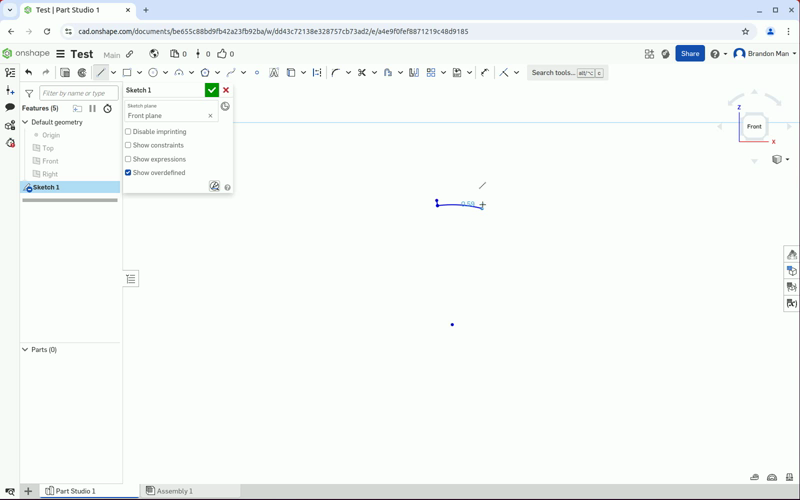
scroll(6)
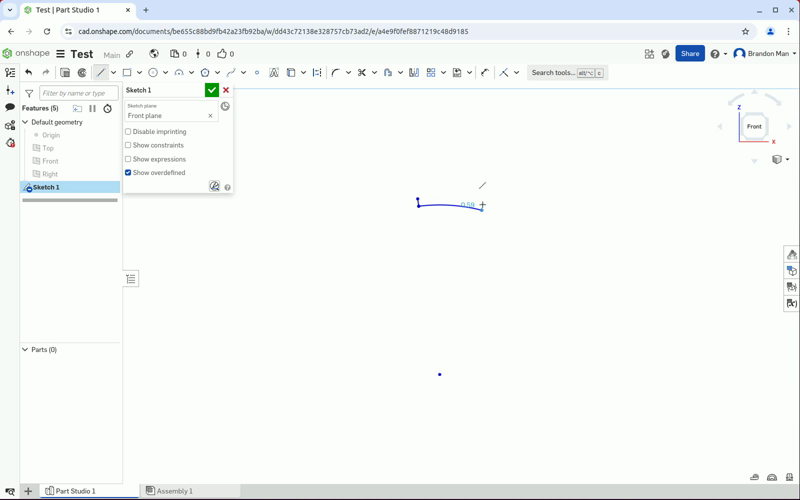
scroll(6)
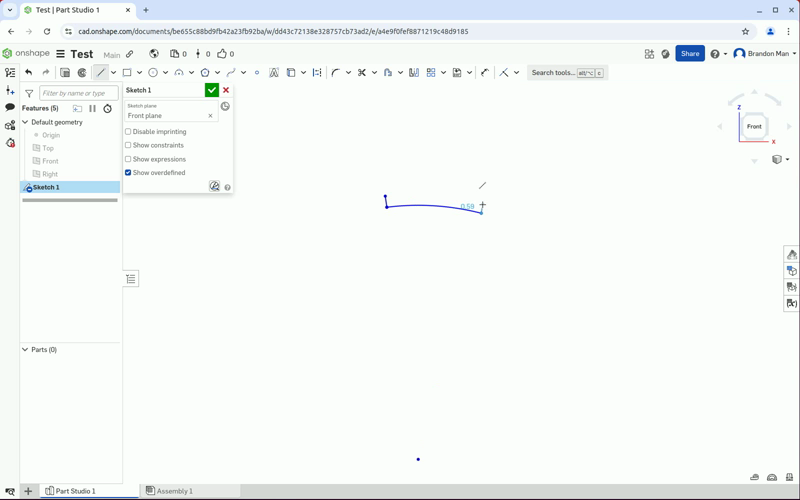
scroll(6)
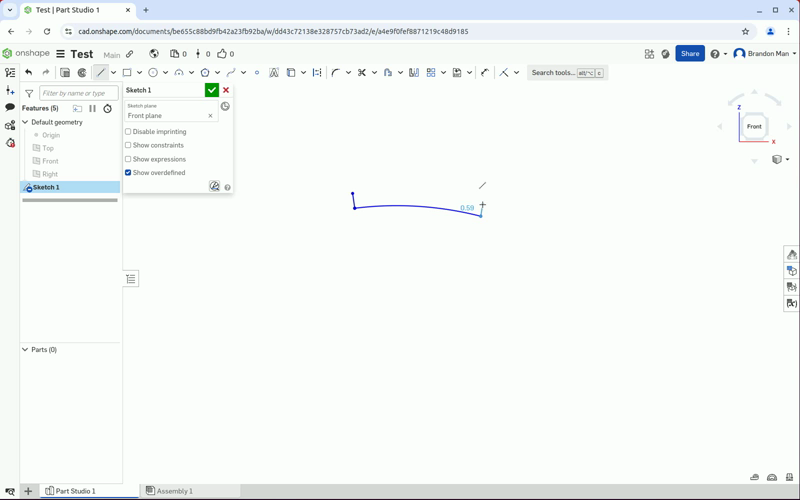
scroll(6)
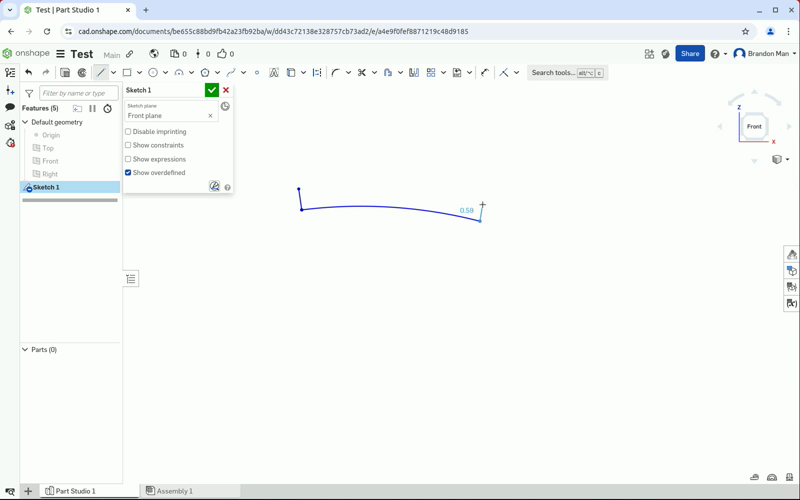
scroll(6)
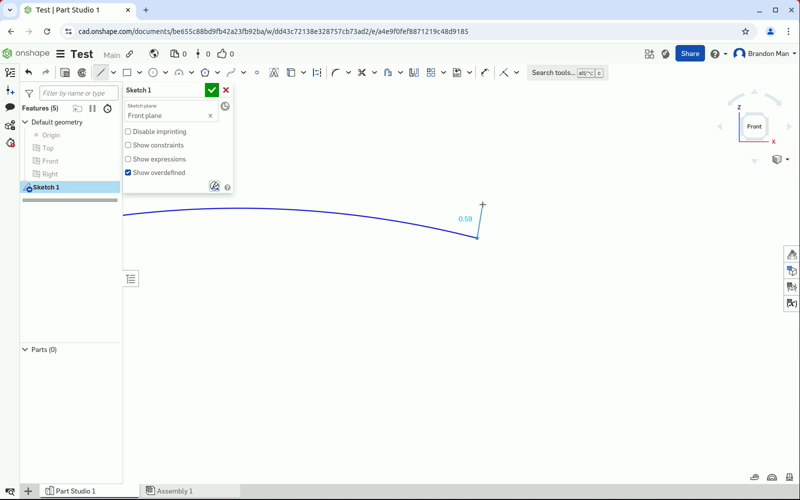
click(482, 204)
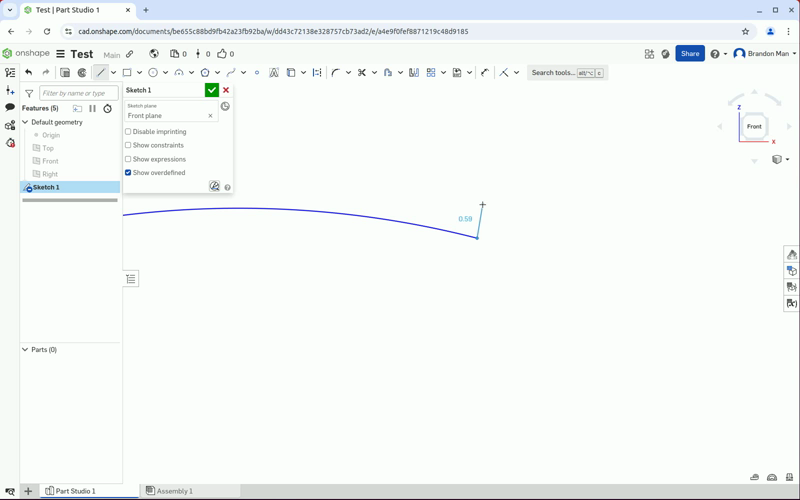
scroll(-6)
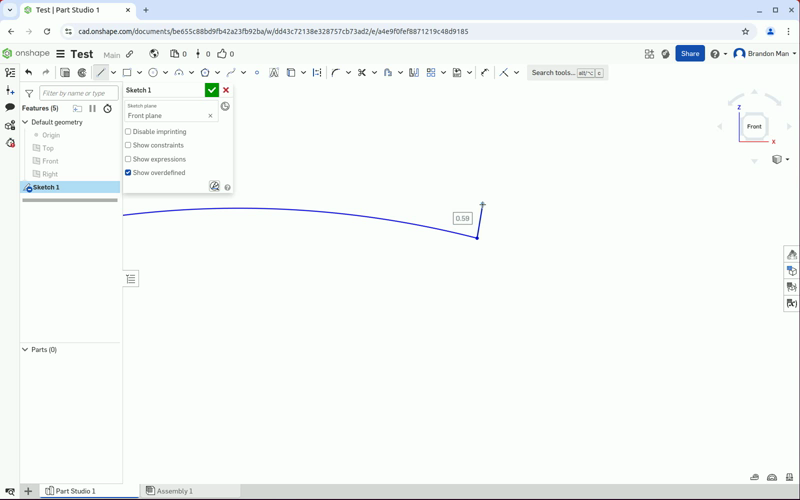
scroll(-6)
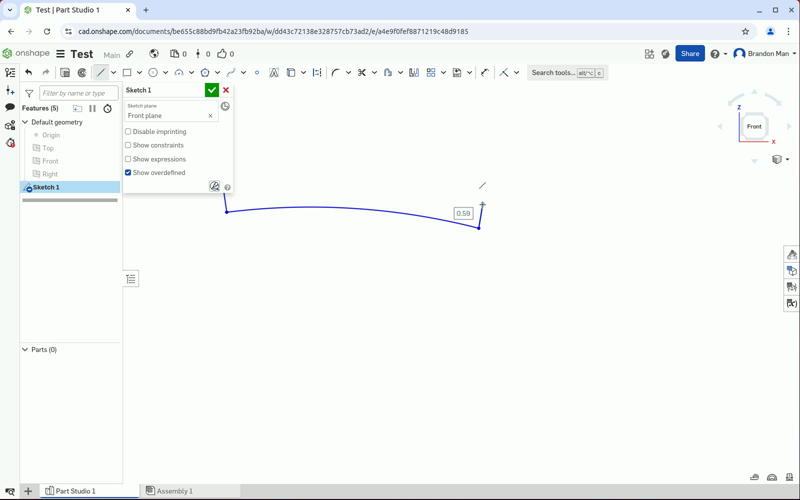
scroll(-6)
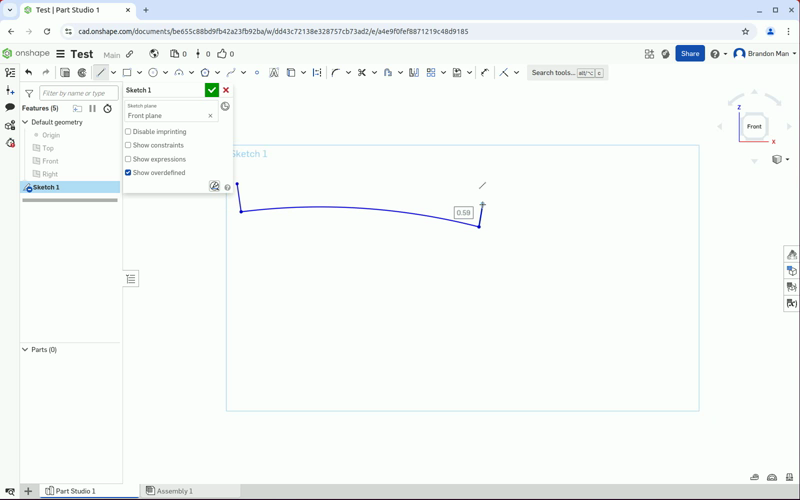
scroll(-6)
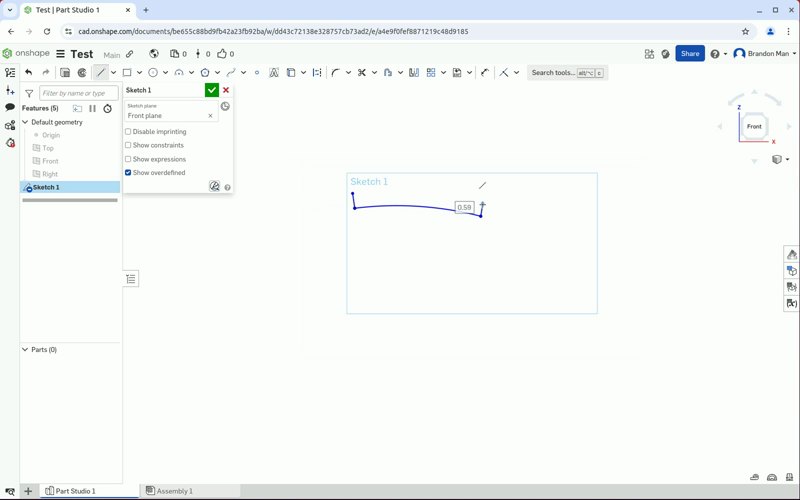
scroll(-6)
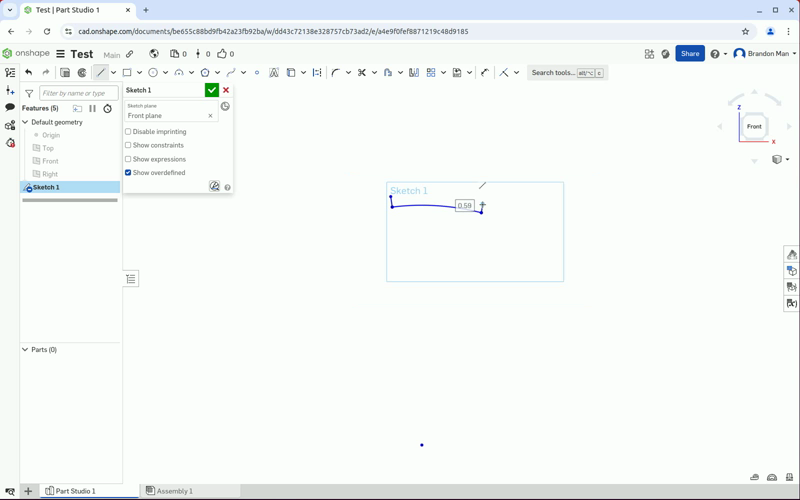
scroll(-6)
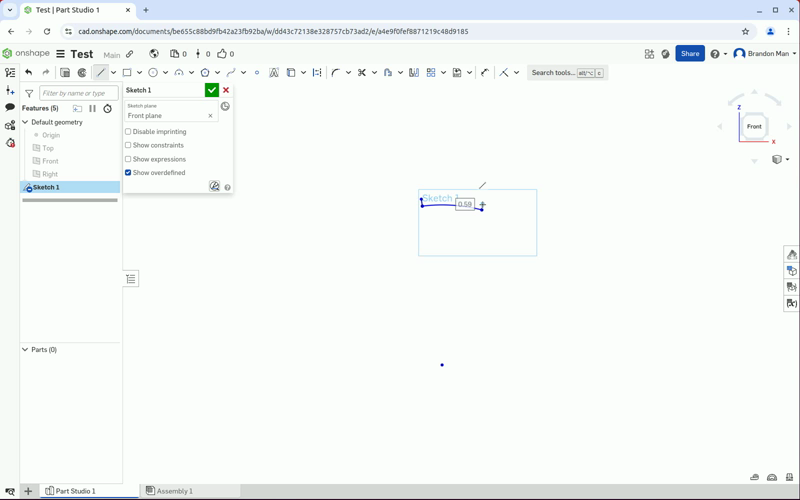
scroll(-6)
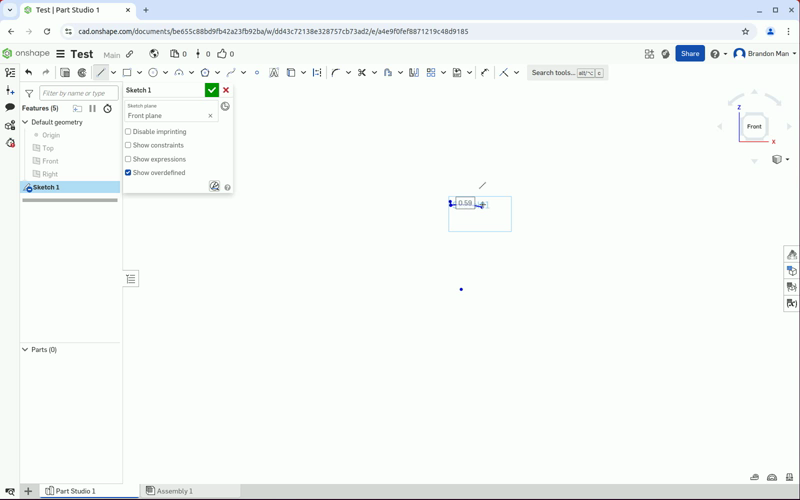
key_up(shift)
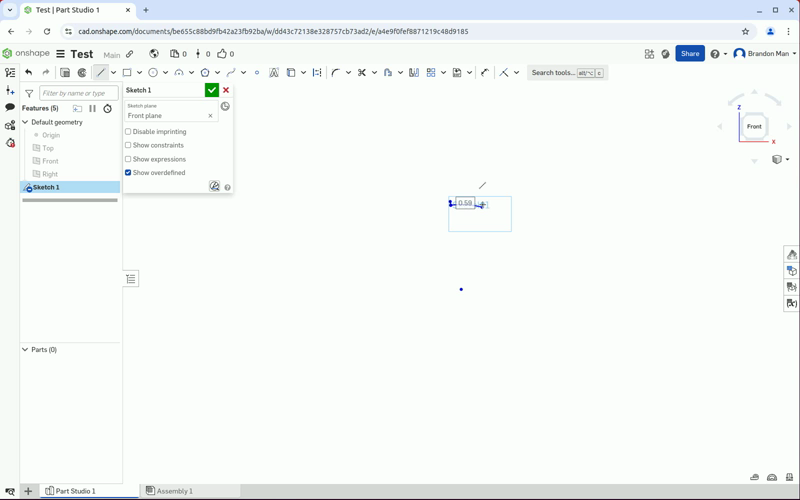
key(esc)
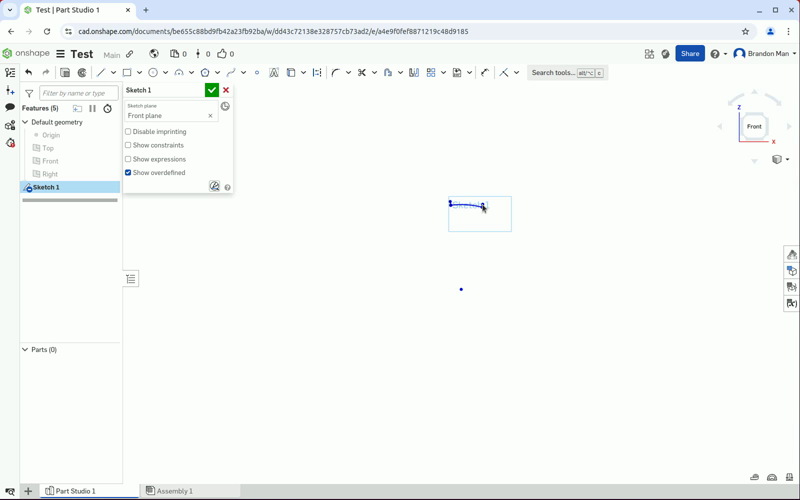
key(a)
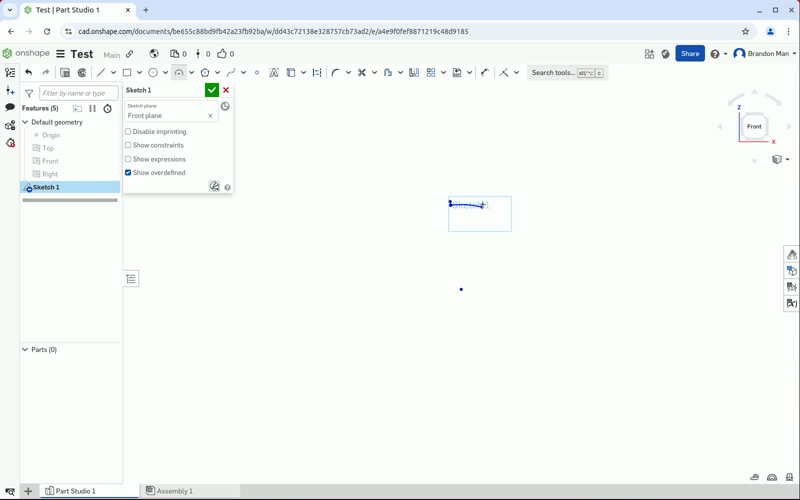
mouse_move(482, 204)
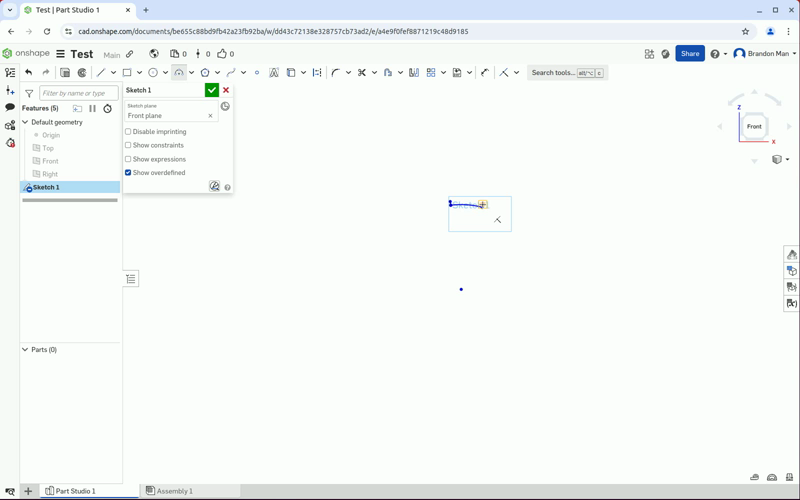
scroll(6)
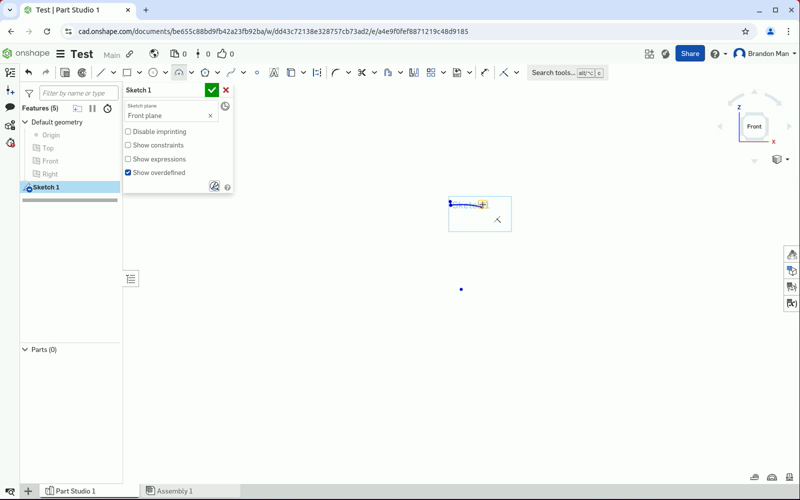
scroll(6)
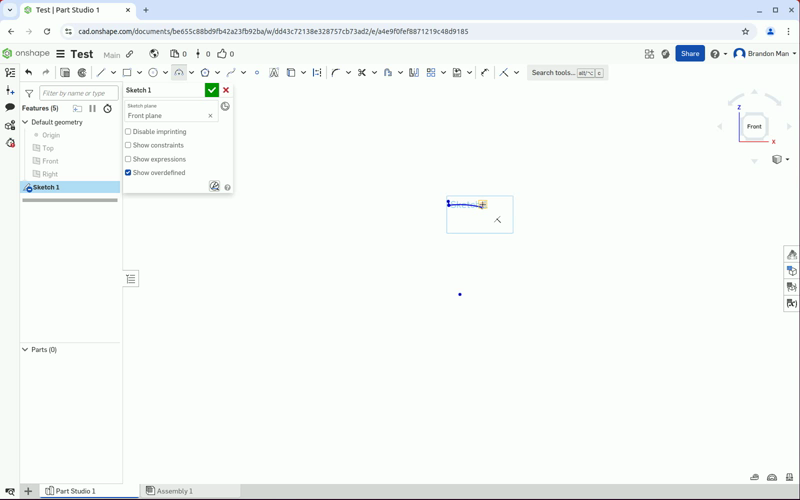
scroll(6)
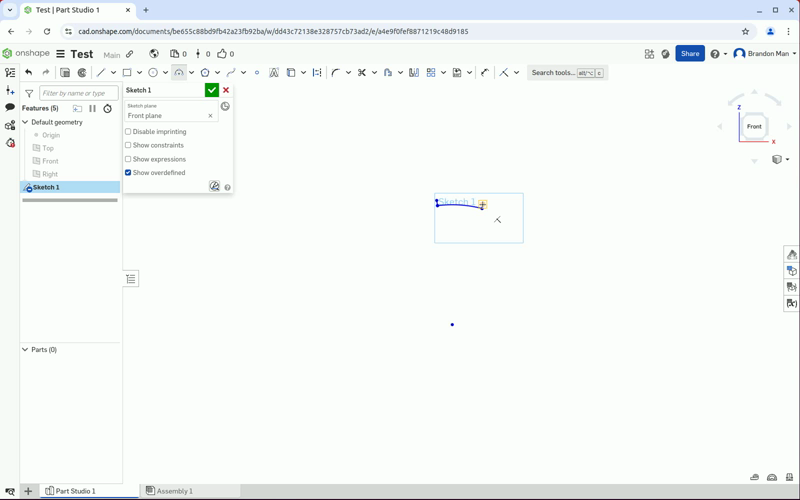
scroll(6)
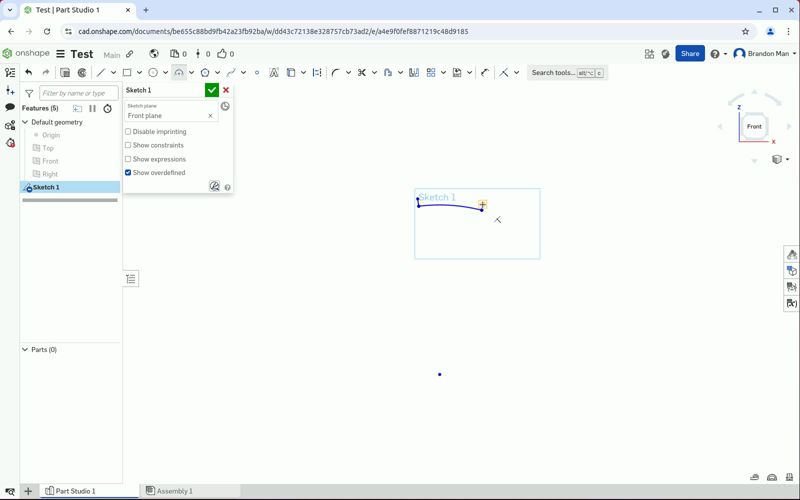
scroll(6)
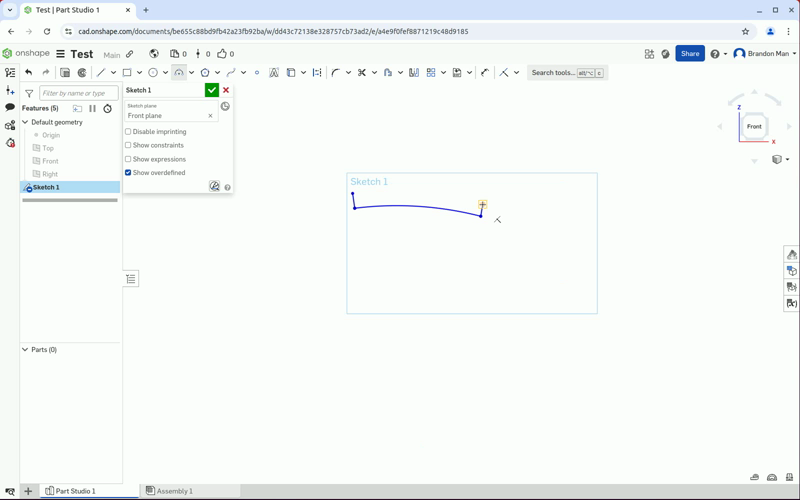
scroll(6)
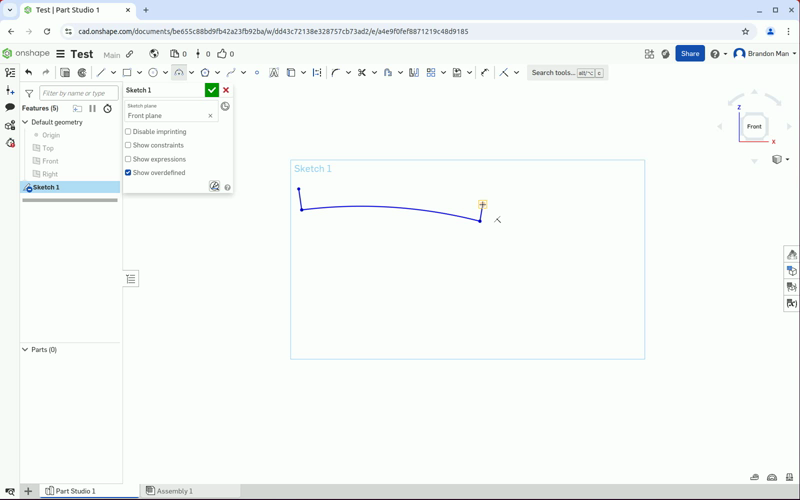
scroll(6)
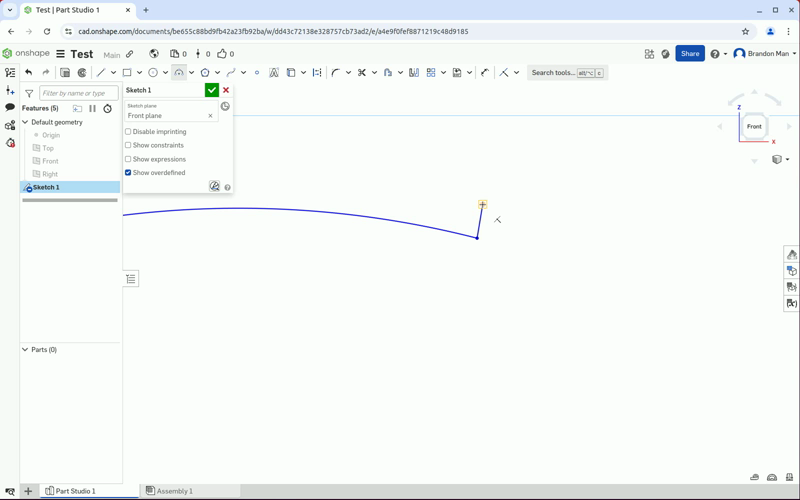
click(482, 204)
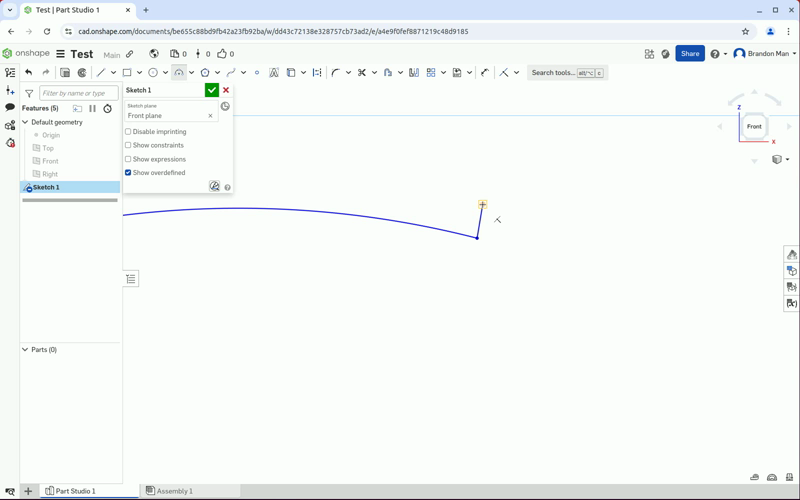
scroll(-6)
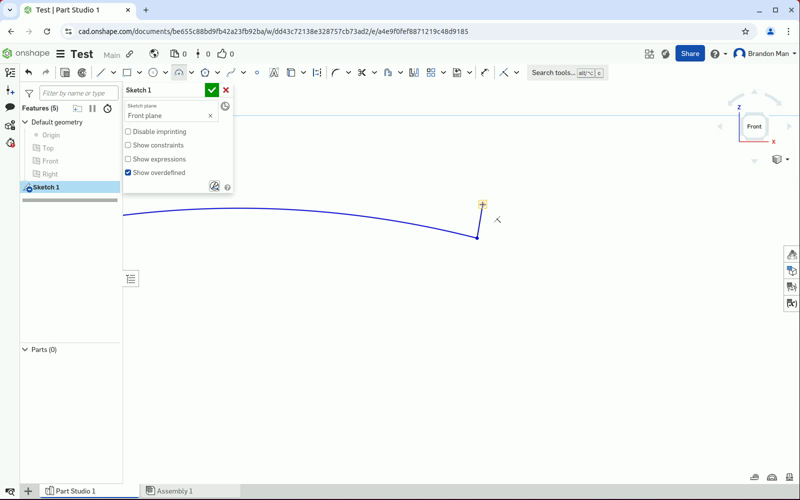
scroll(-6)
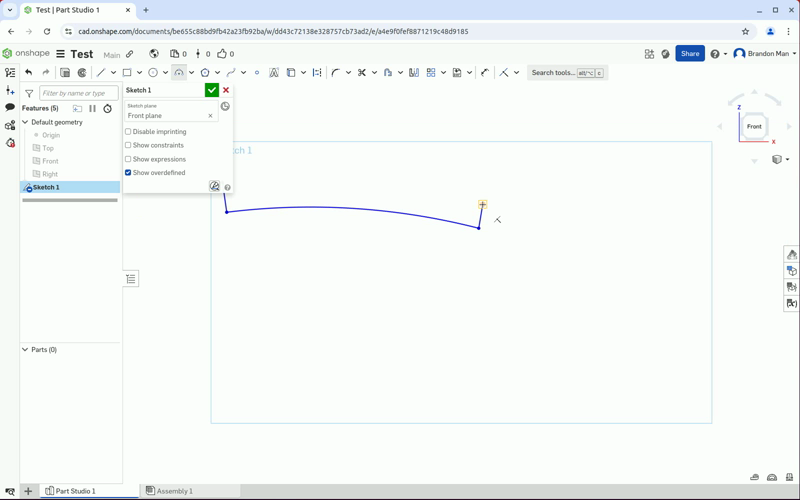
scroll(-6)
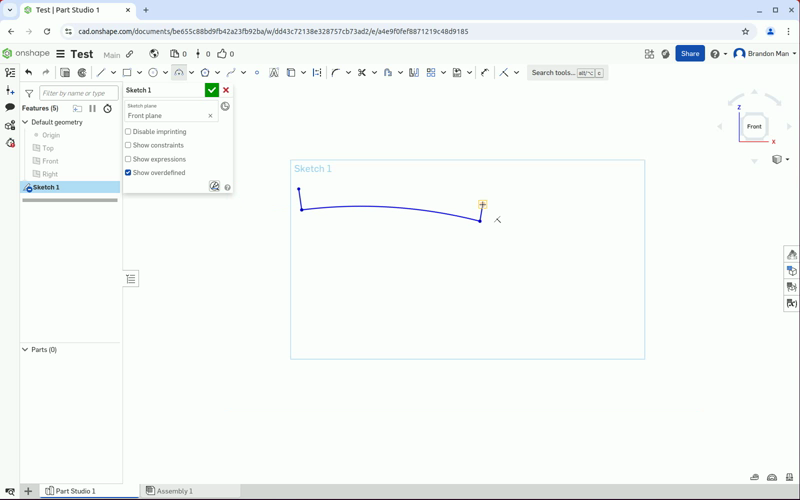
scroll(-6)
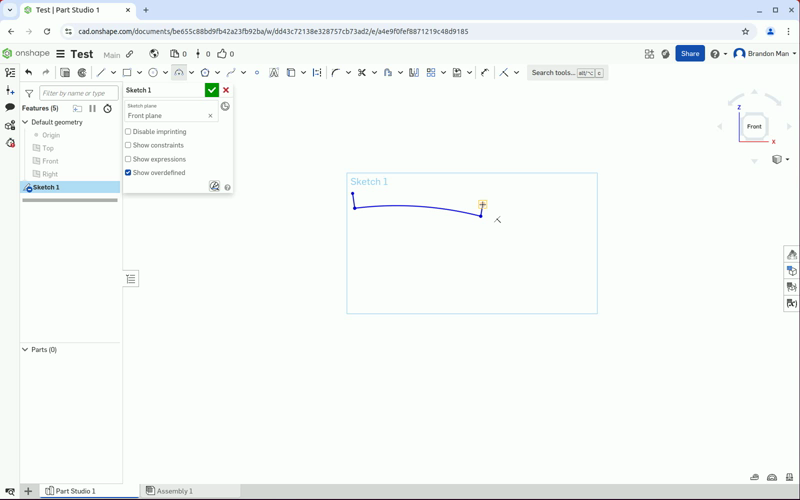
scroll(-6)
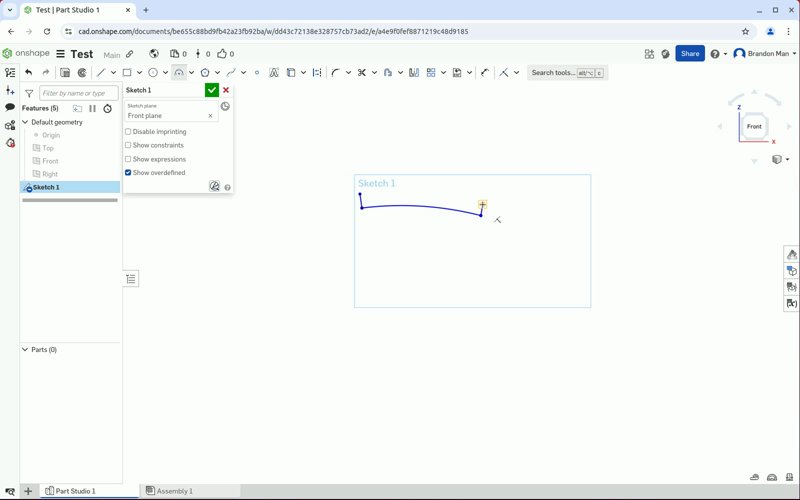
scroll(-6)
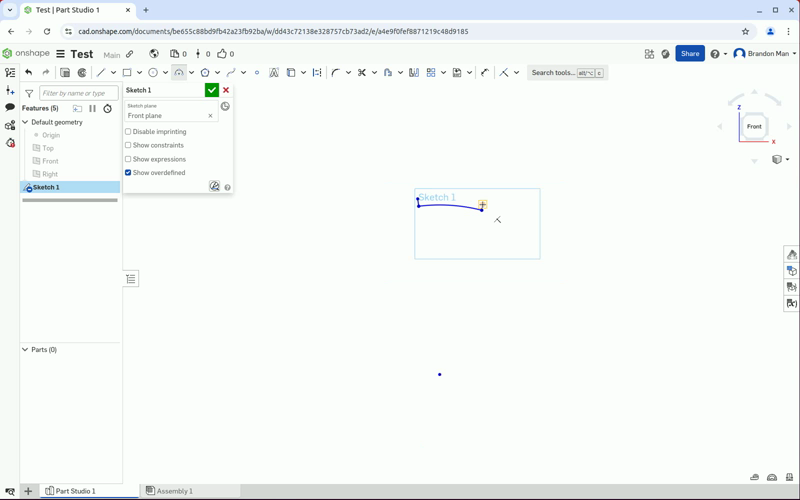
scroll(-6)
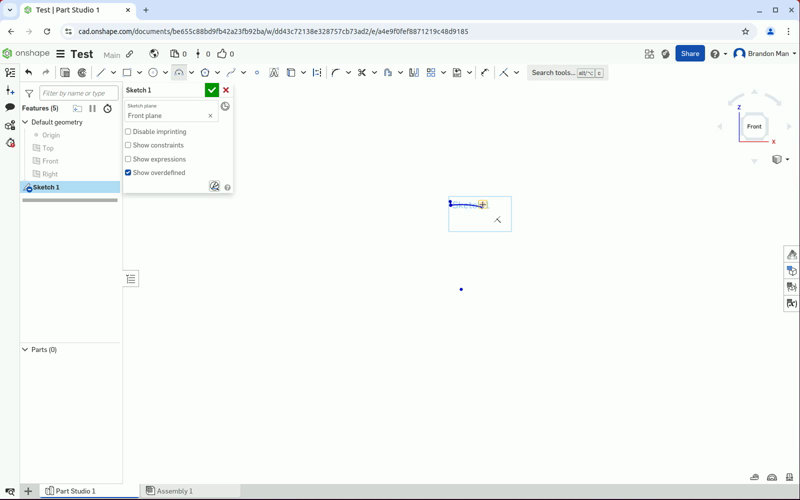
key_down(shift)
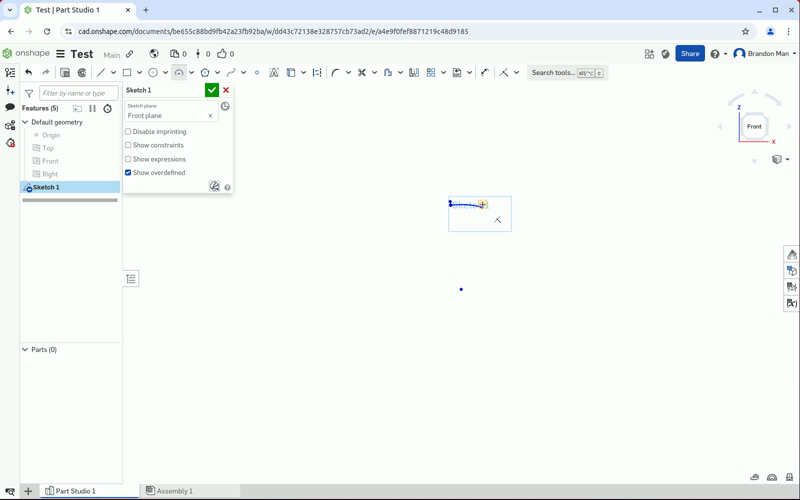
mouse_move(453, 201)
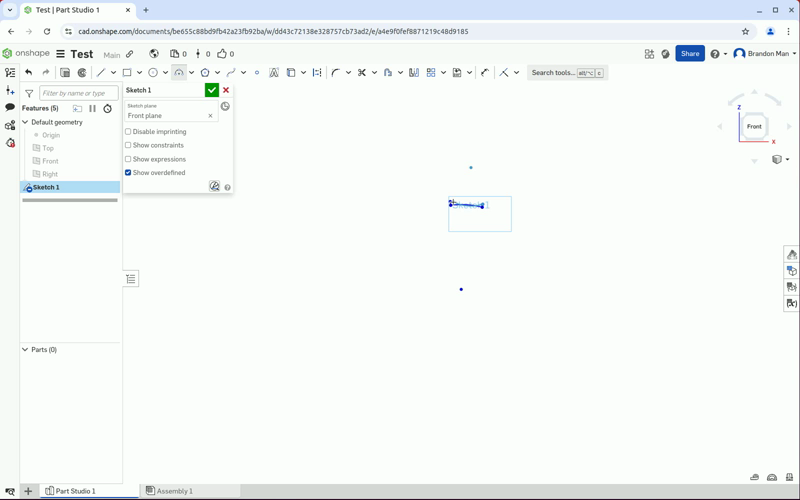
scroll(6)
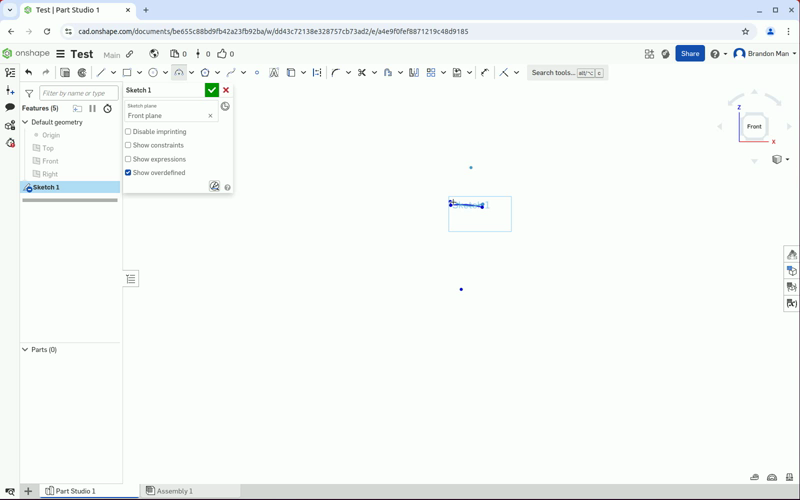
scroll(6)
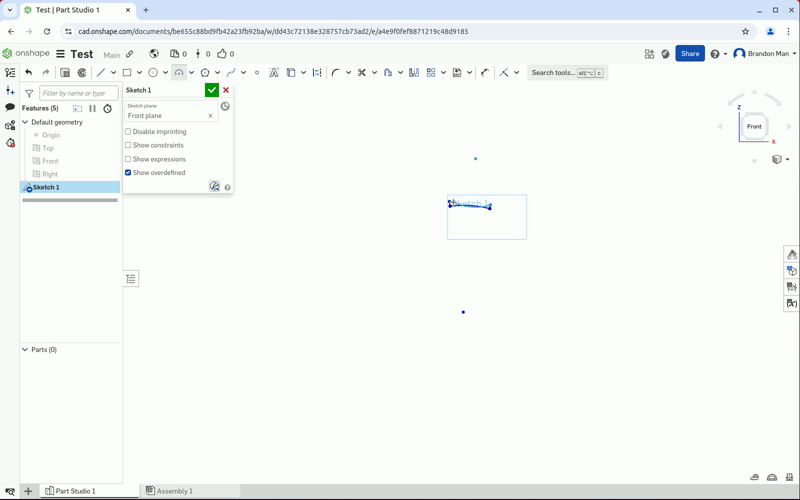
scroll(6)
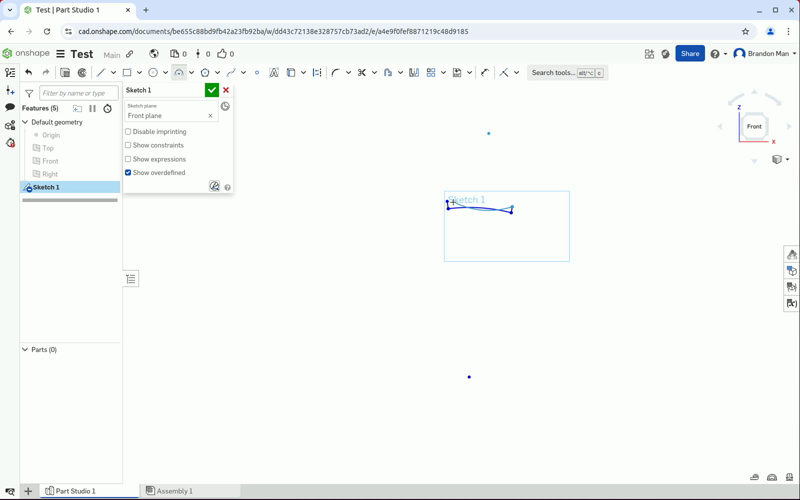
scroll(6)
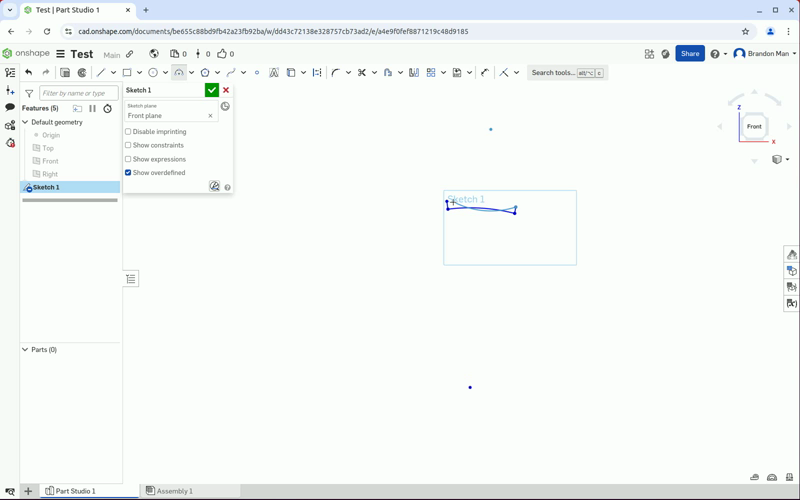
scroll(6)
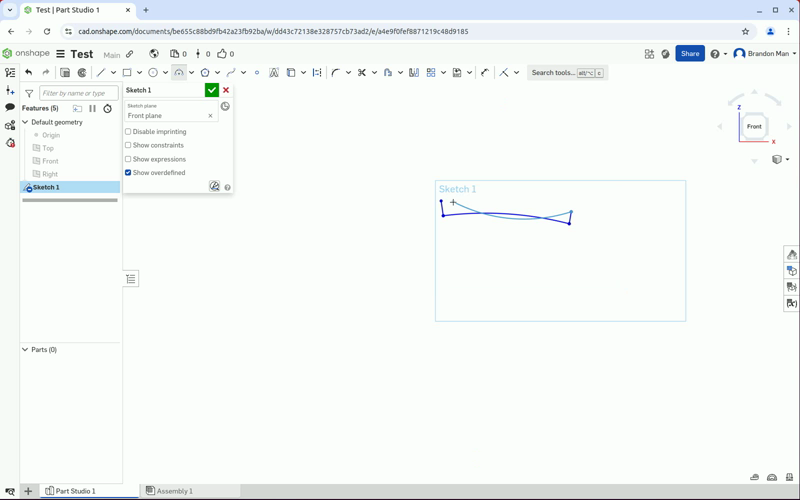
scroll(6)
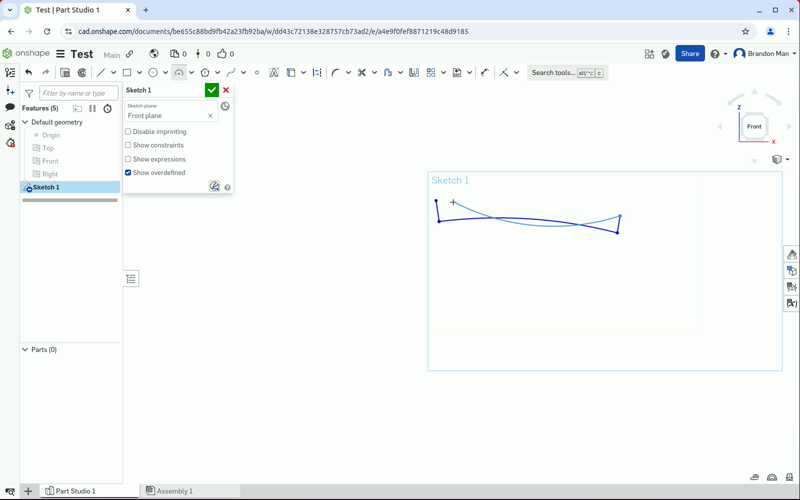
scroll(6)
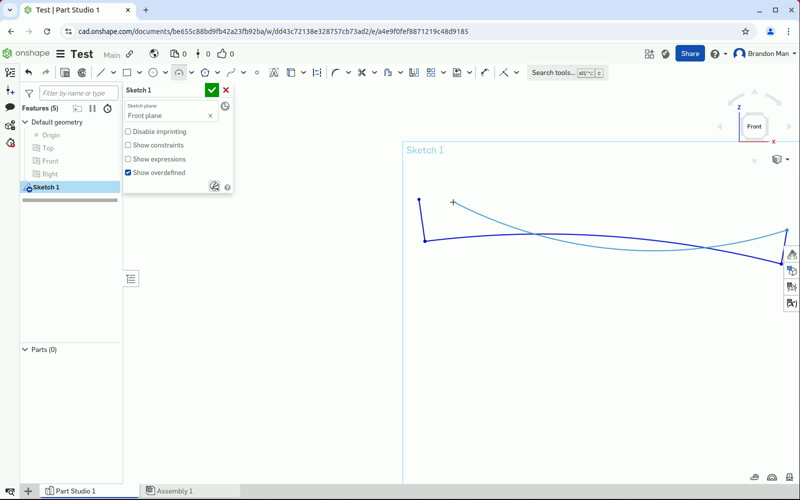
click(453, 201)
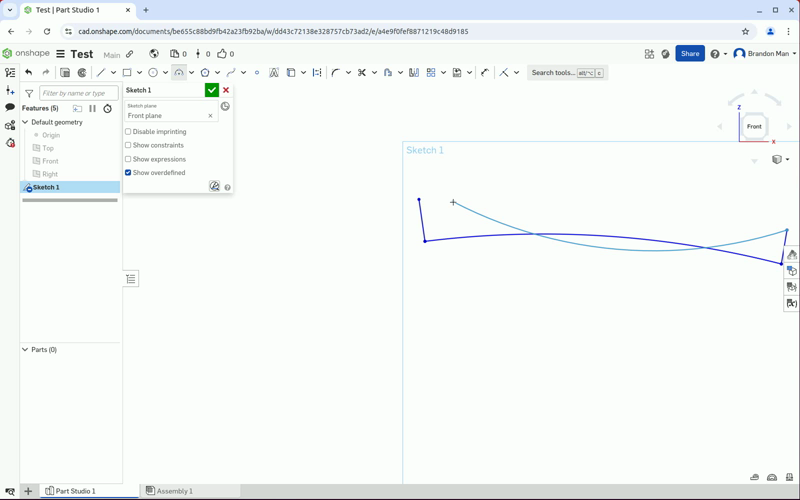
scroll(-6)
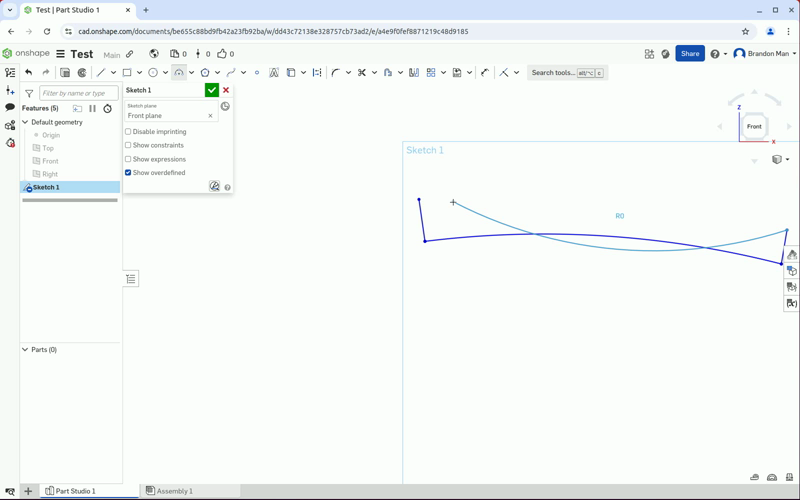
scroll(-6)
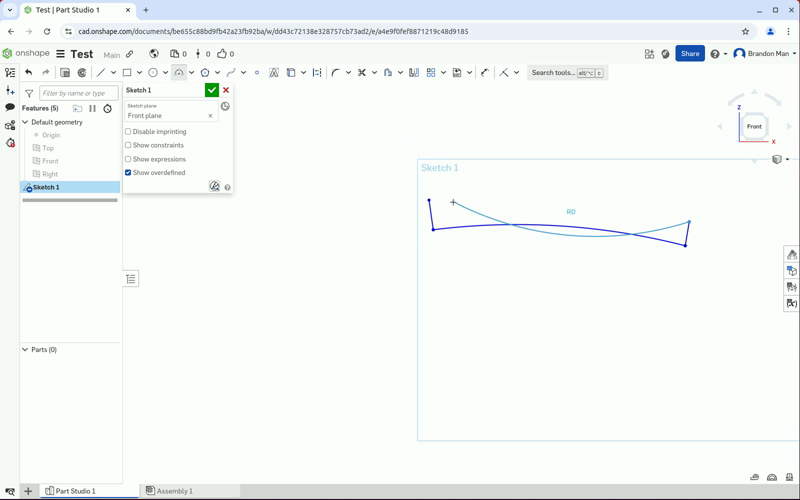
scroll(-6)
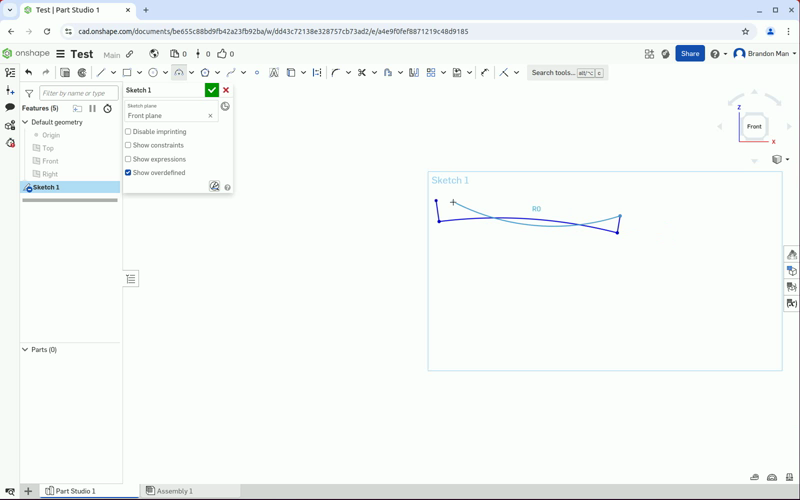
scroll(-6)
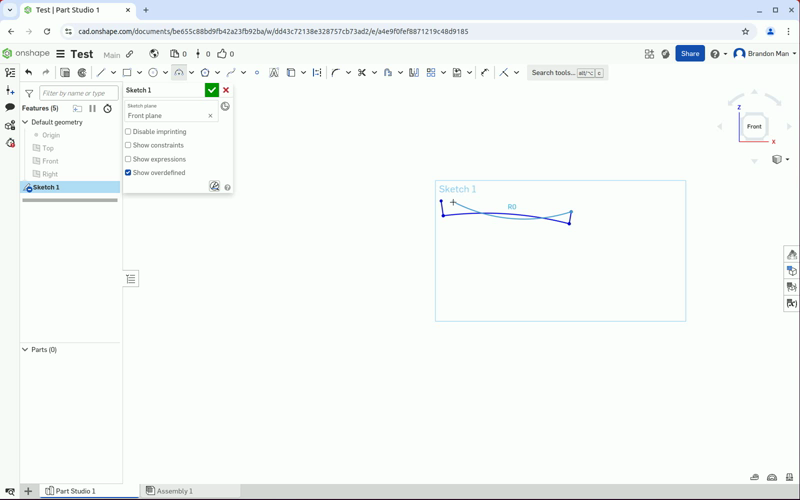
scroll(-6)
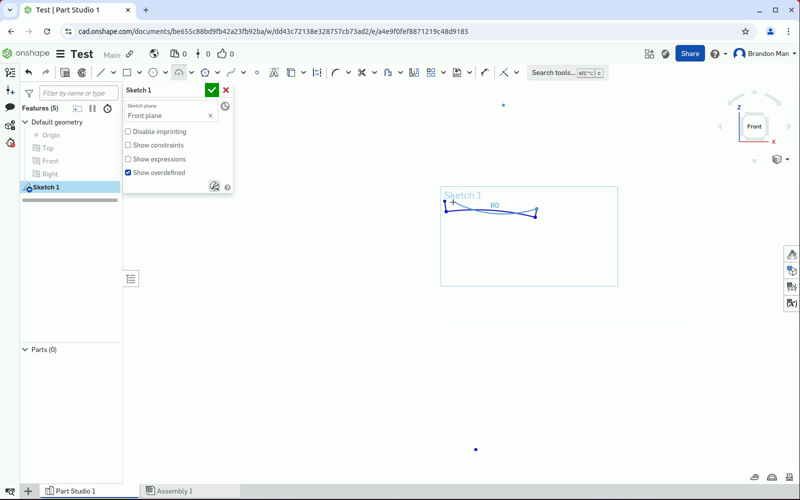
scroll(-6)
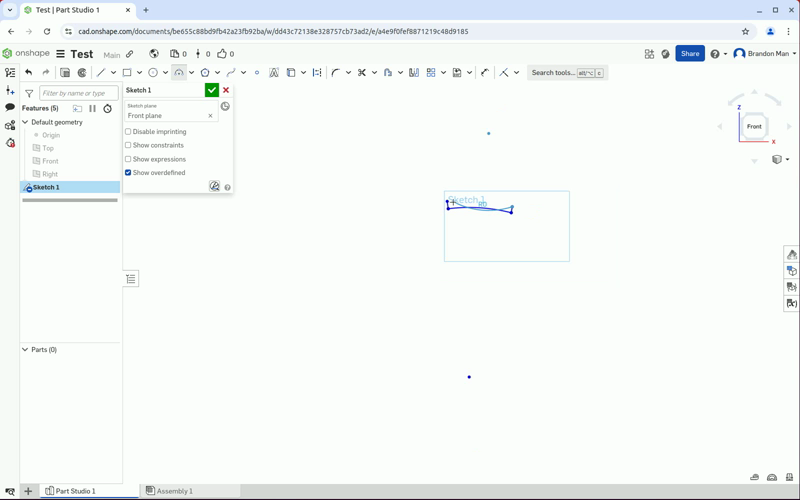
scroll(-6)
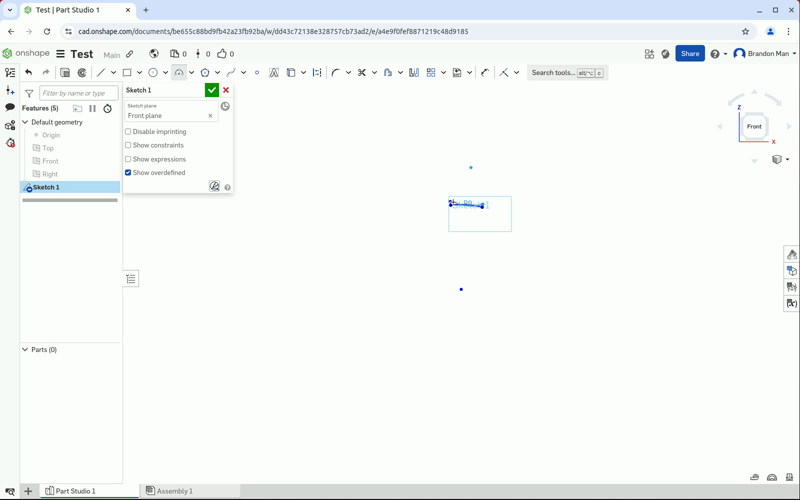
mouse_move(467, 201)
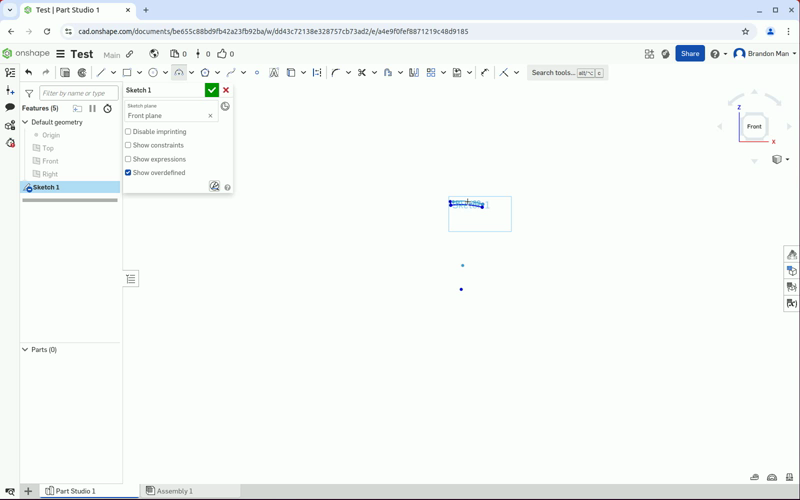
scroll(6)
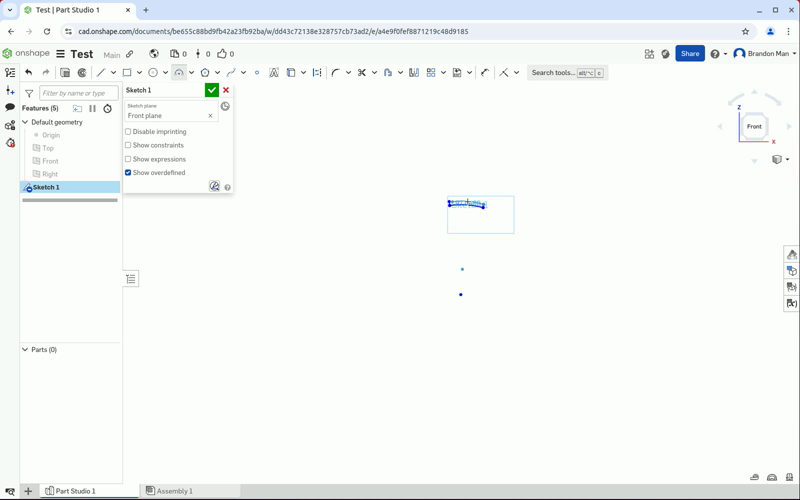
scroll(6)
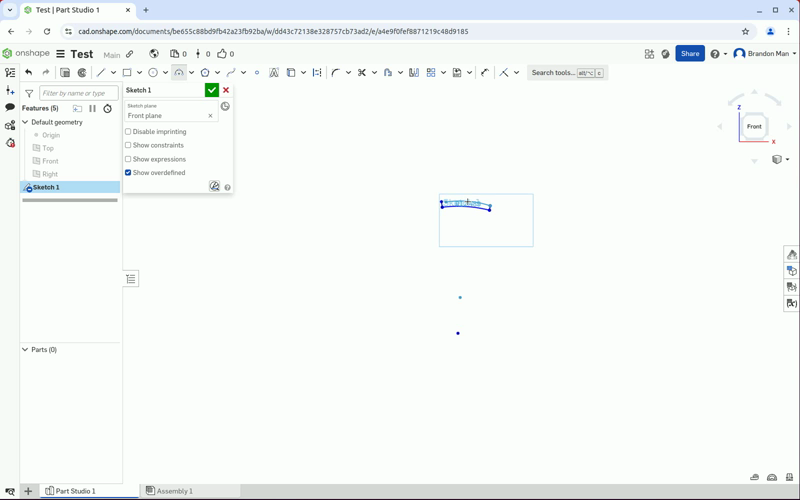
scroll(6)
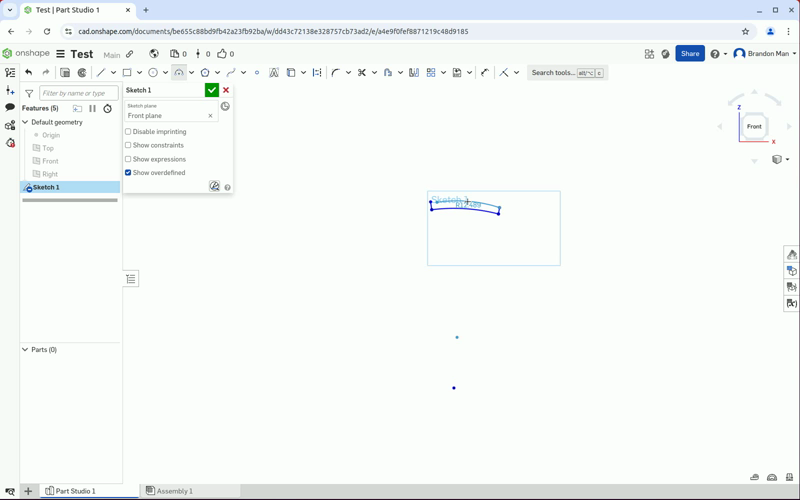
scroll(6)
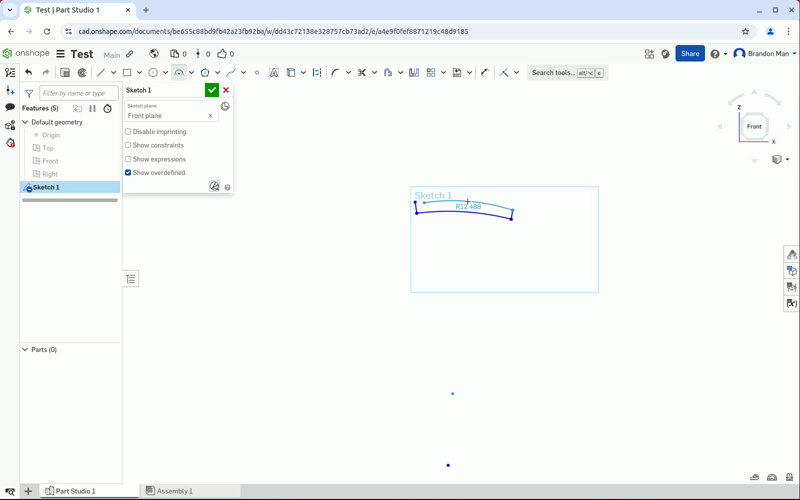
scroll(6)
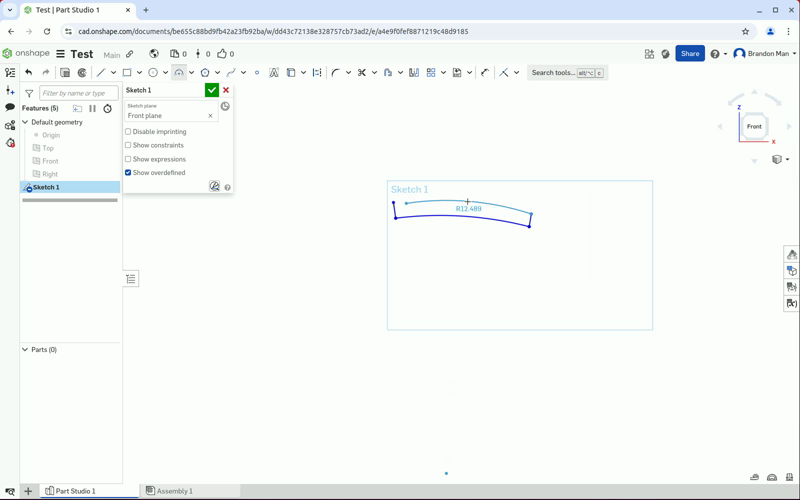
scroll(6)
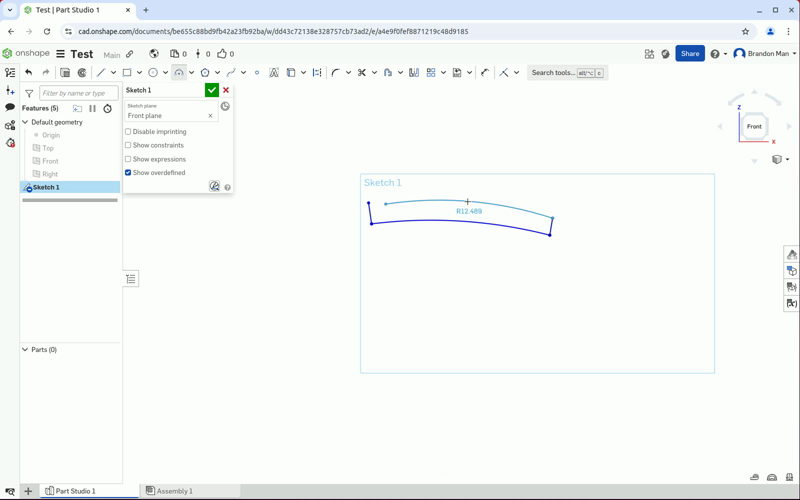
scroll(6)
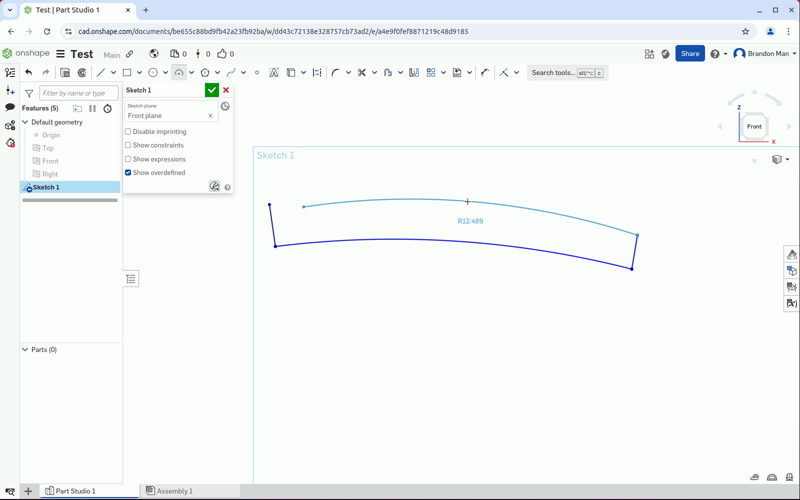
click(467, 201)
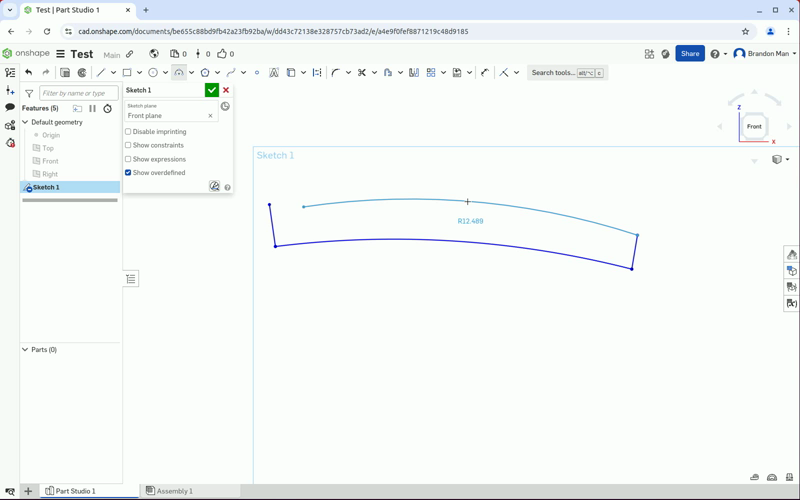
scroll(-6)
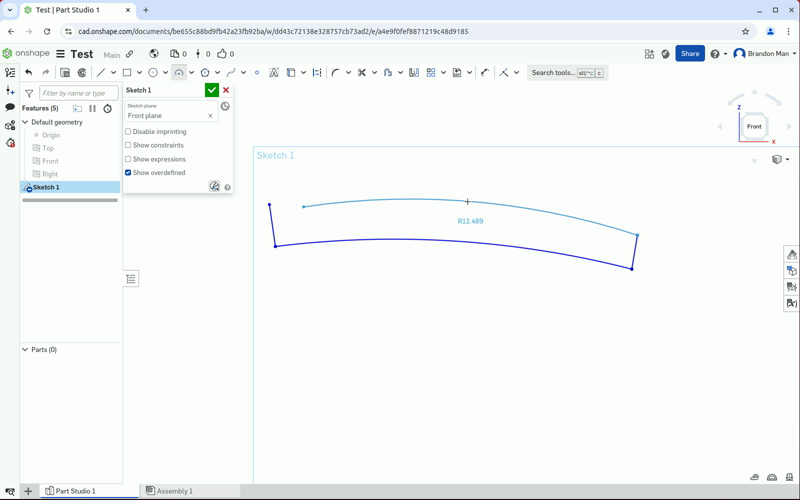
scroll(-6)
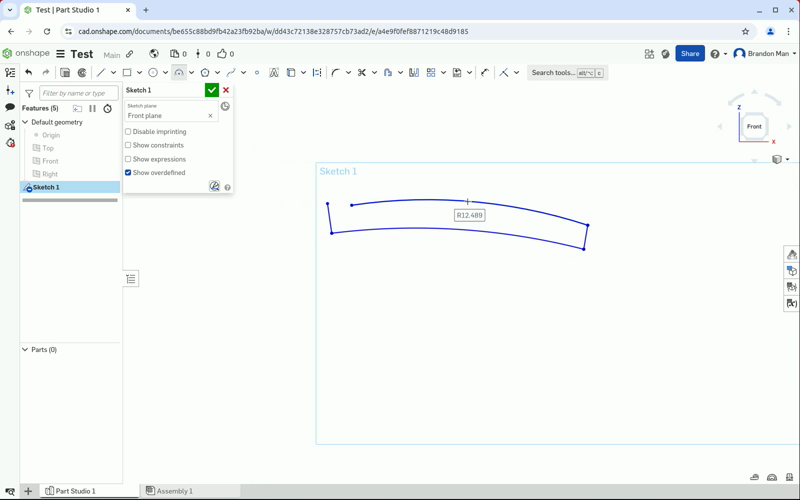
scroll(-6)
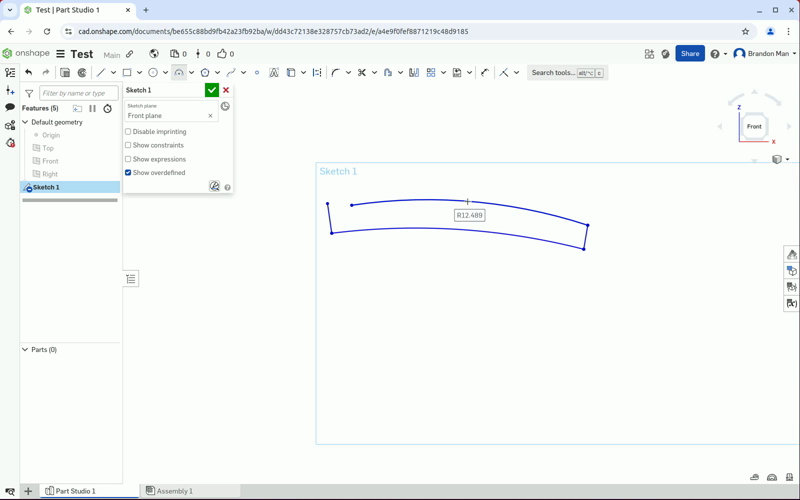
scroll(-6)
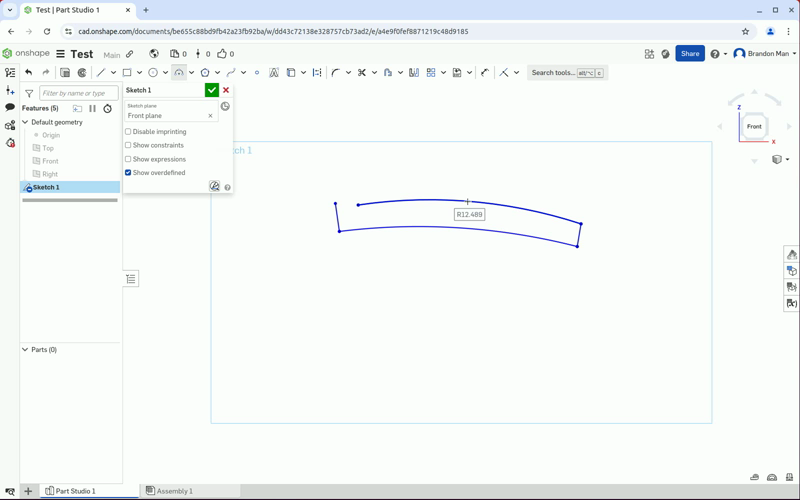
scroll(-6)
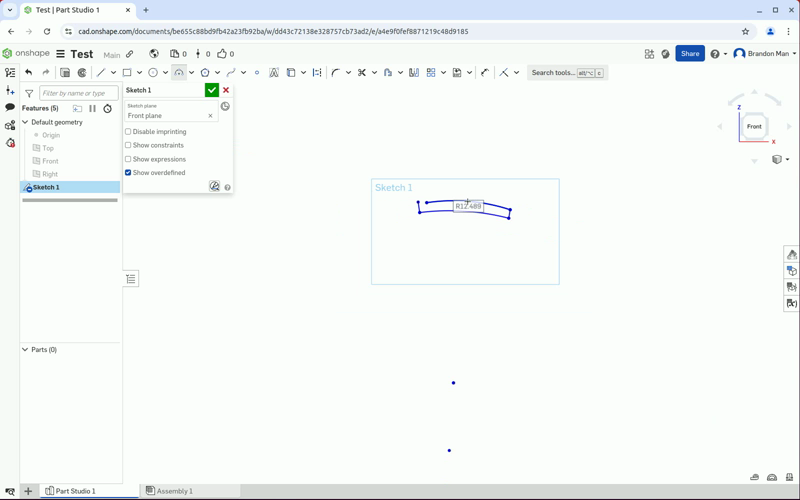
scroll(-6)
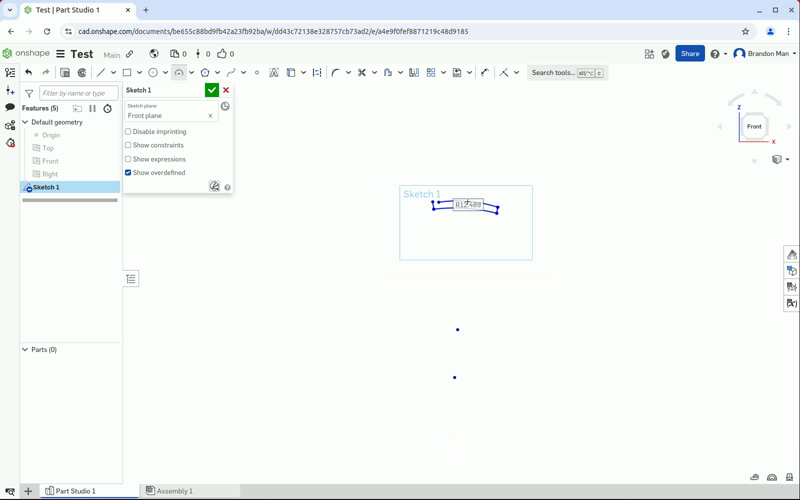
scroll(-6)
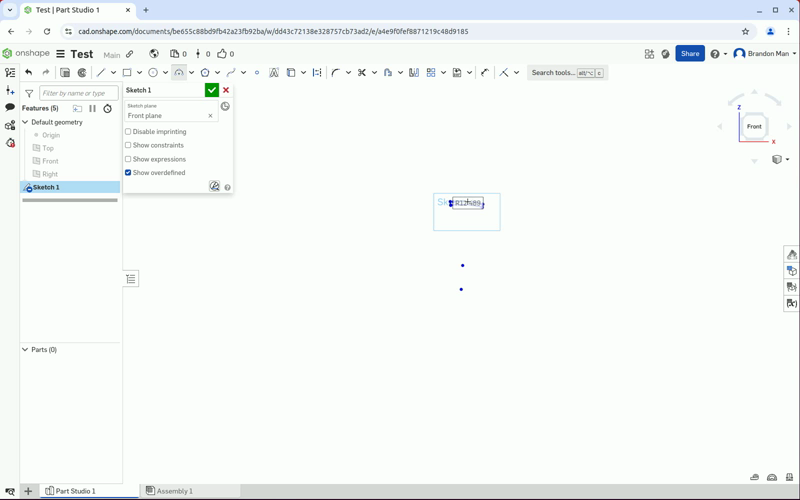
key_up(shift)
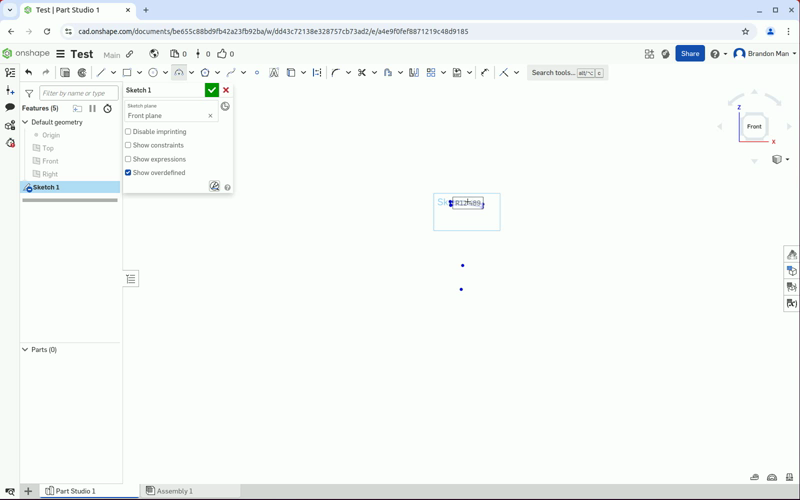
key(esc)
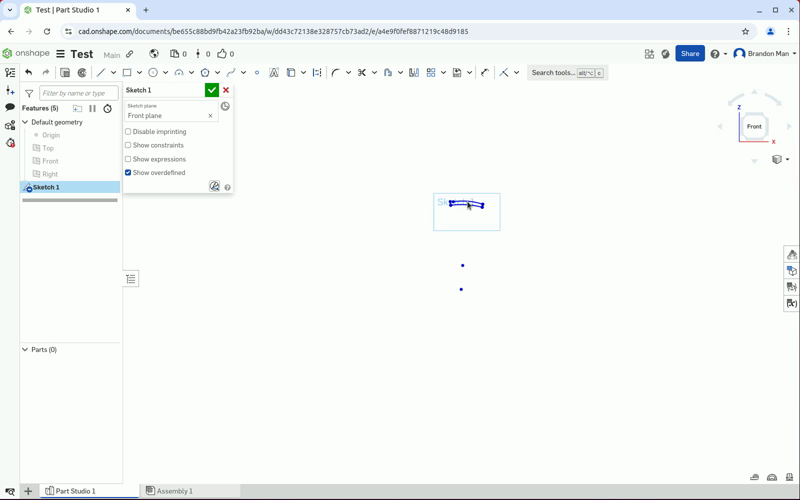
key(l)
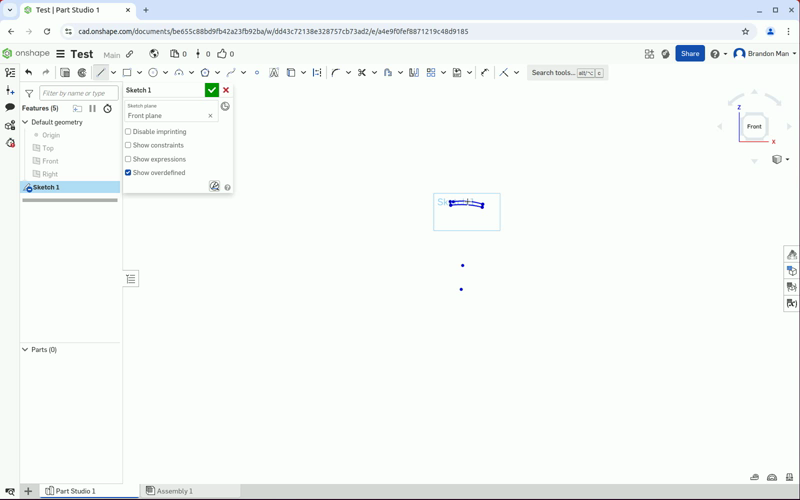
mouse_move(453, 201)
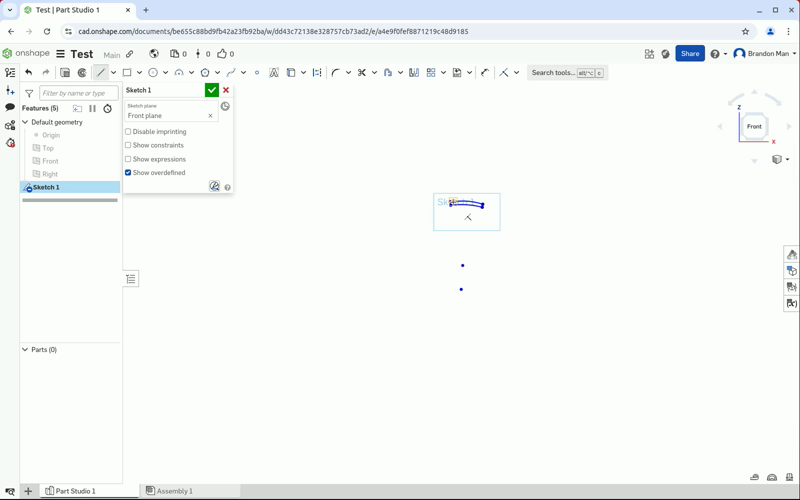
scroll(6)
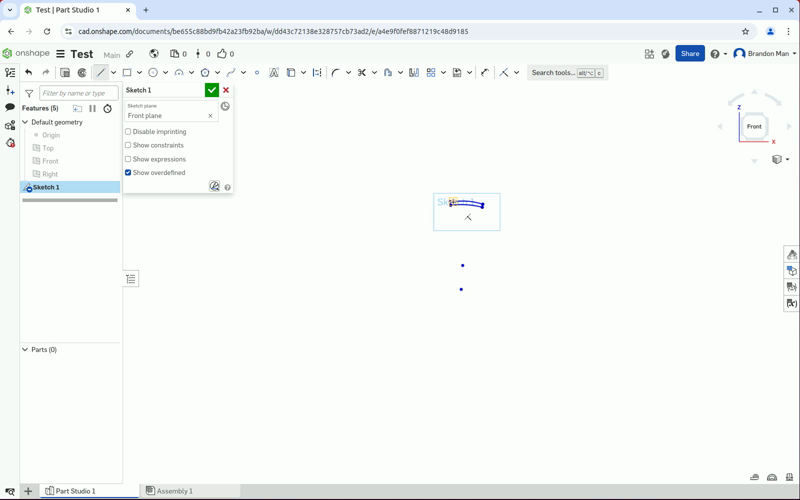
scroll(6)
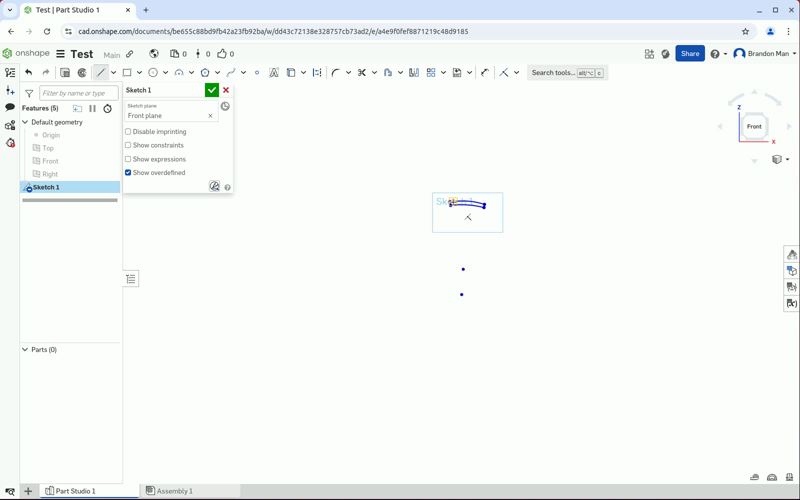
scroll(6)
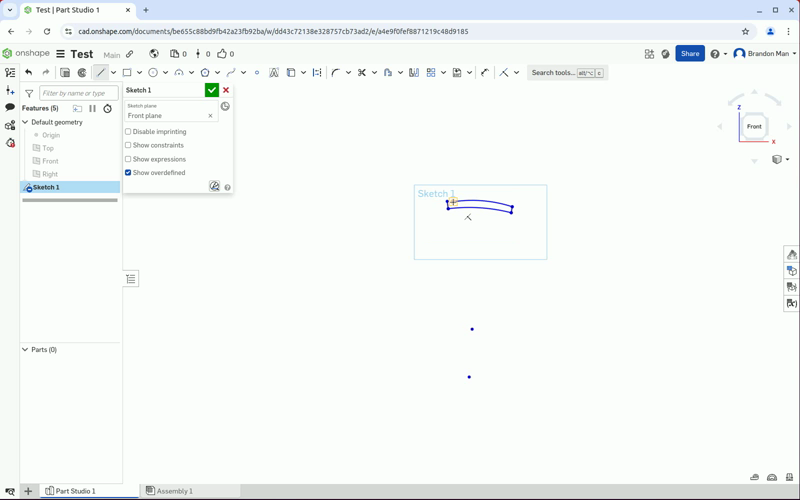
scroll(6)
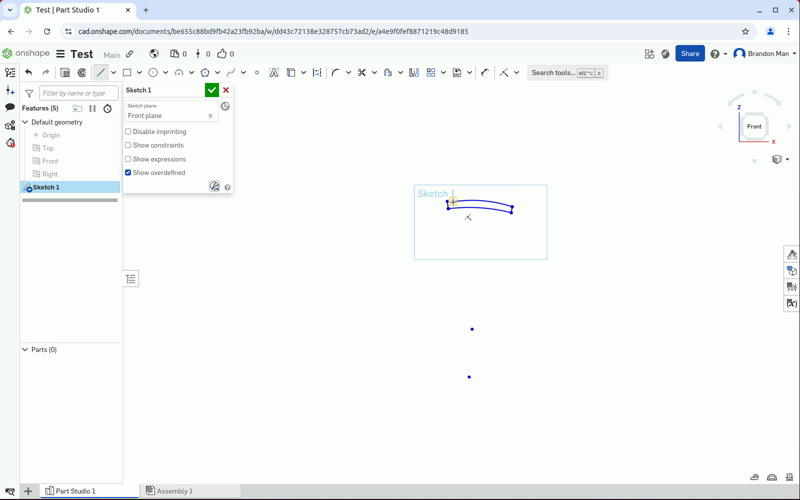
scroll(6)
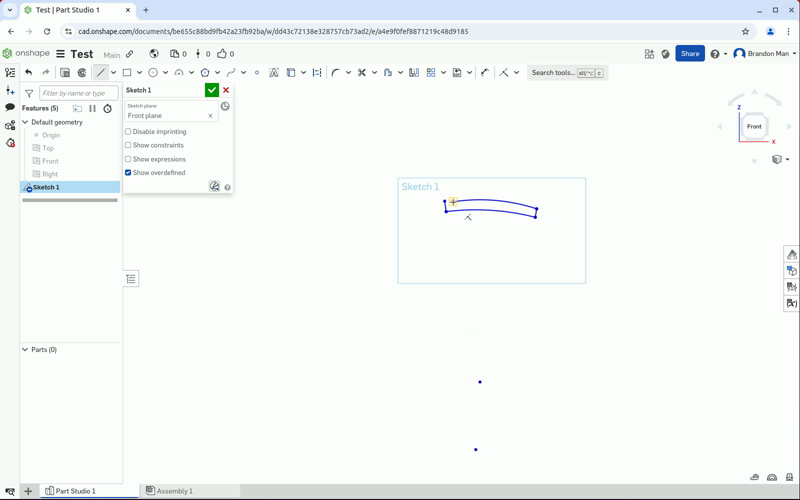
scroll(6)
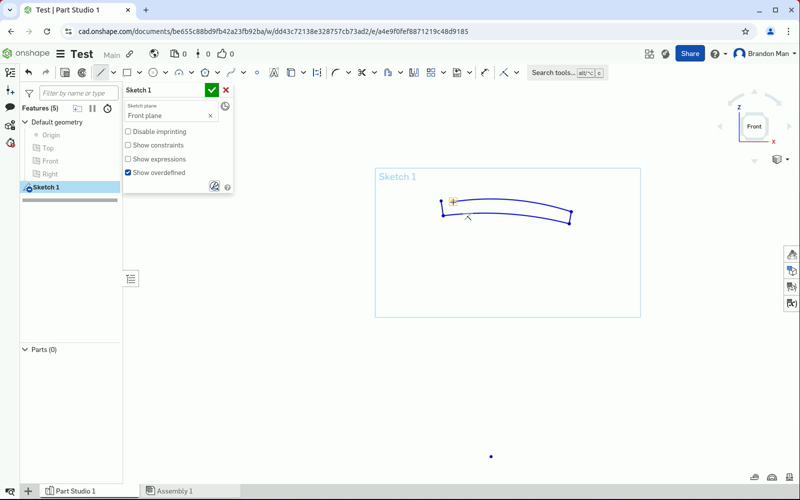
scroll(6)
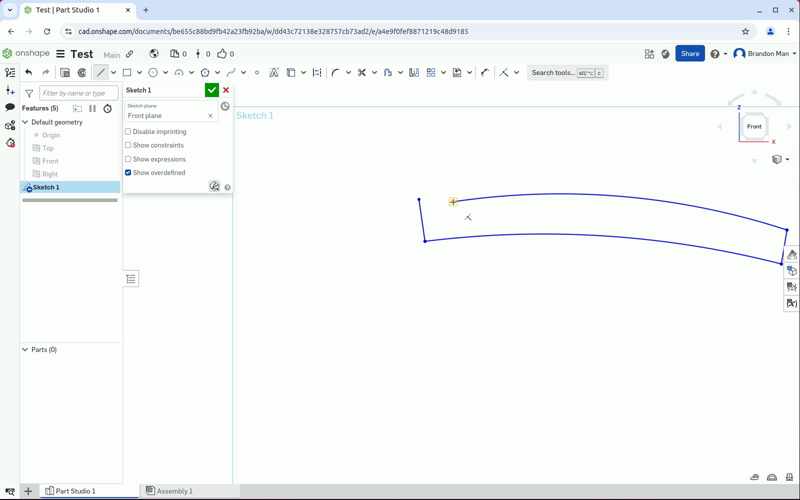
click(453, 201)
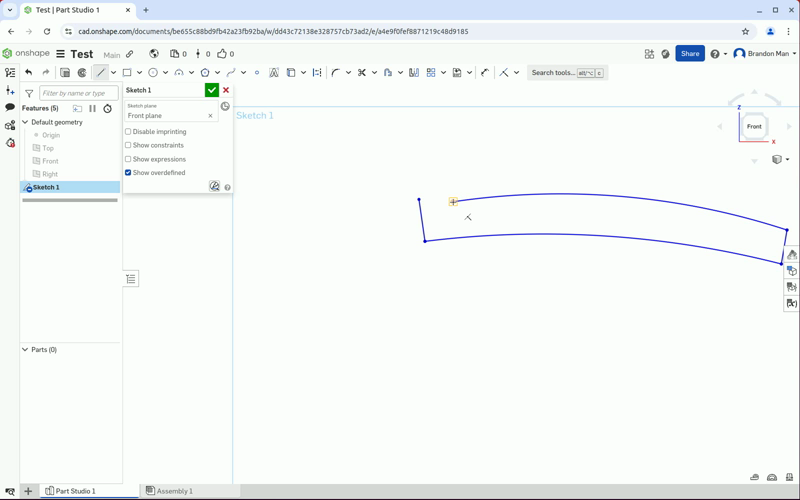
scroll(-6)
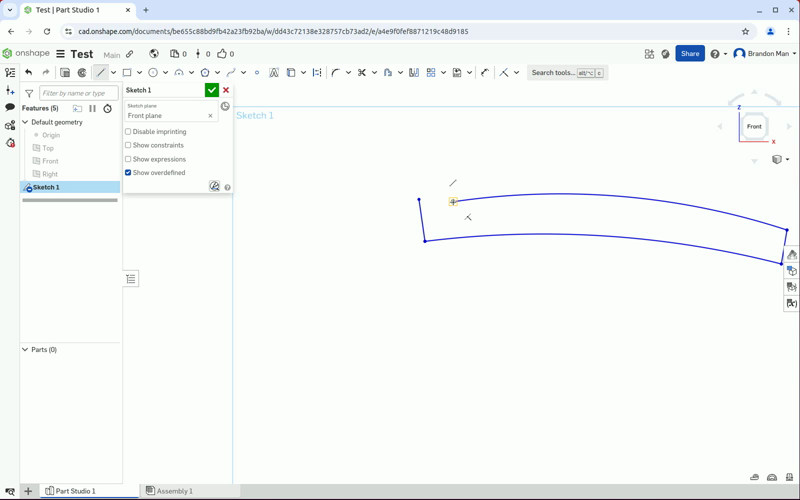
scroll(-6)
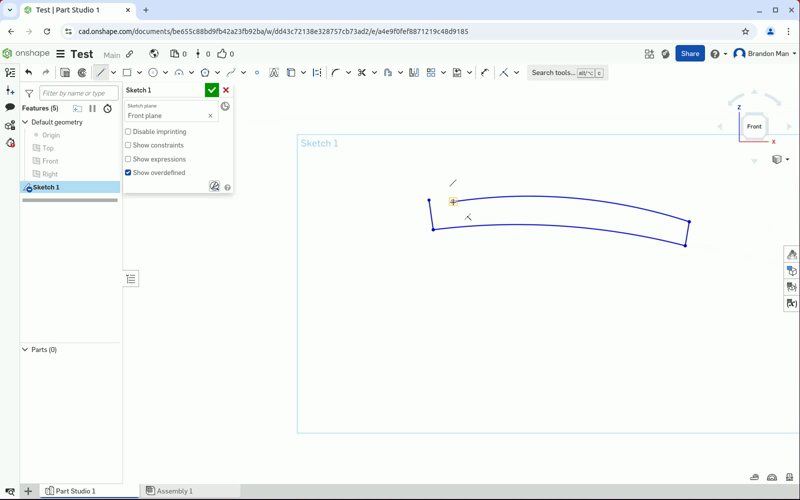
scroll(-6)
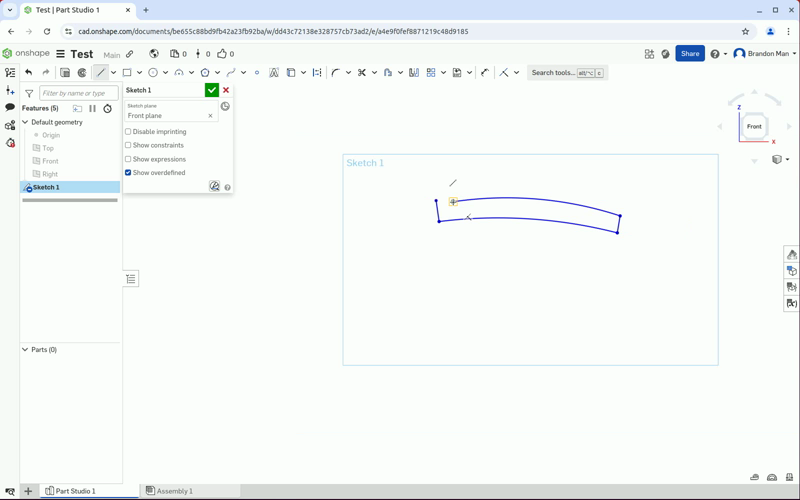
scroll(-6)
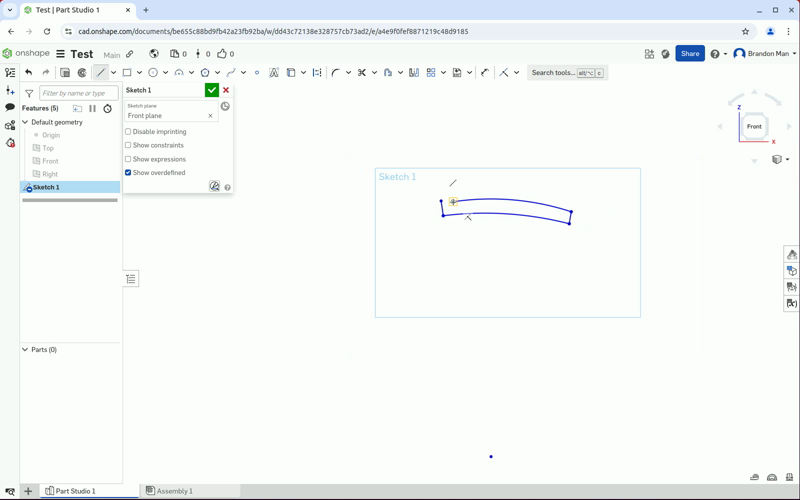
scroll(-6)
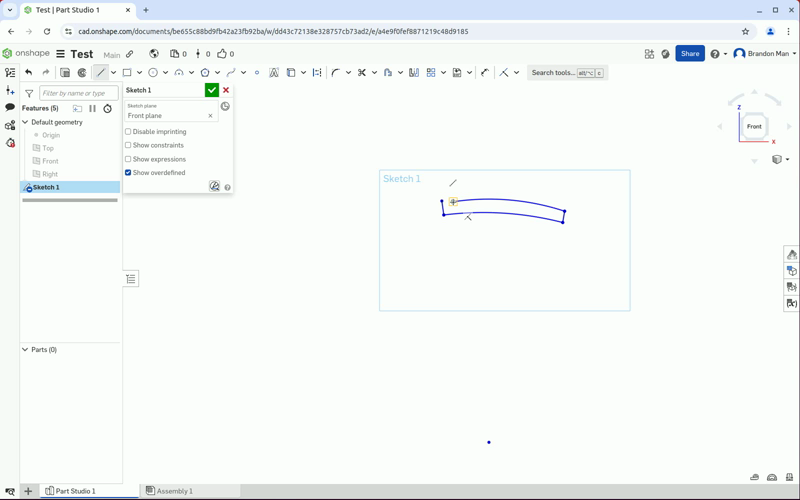
scroll(-6)
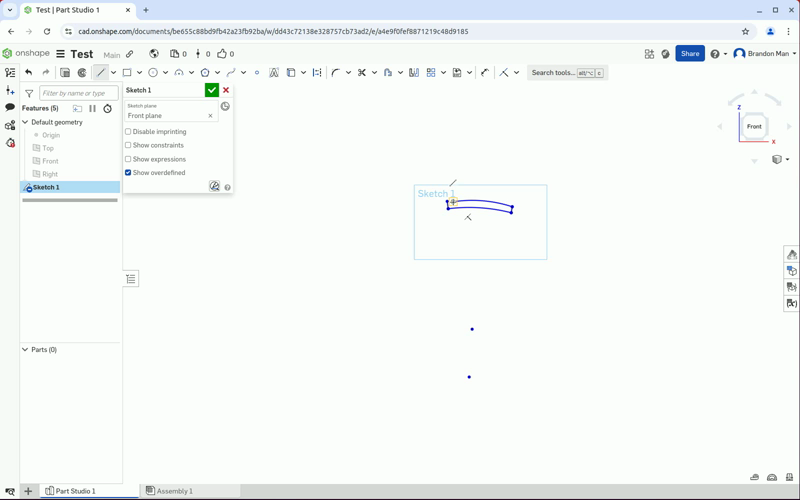
scroll(-6)
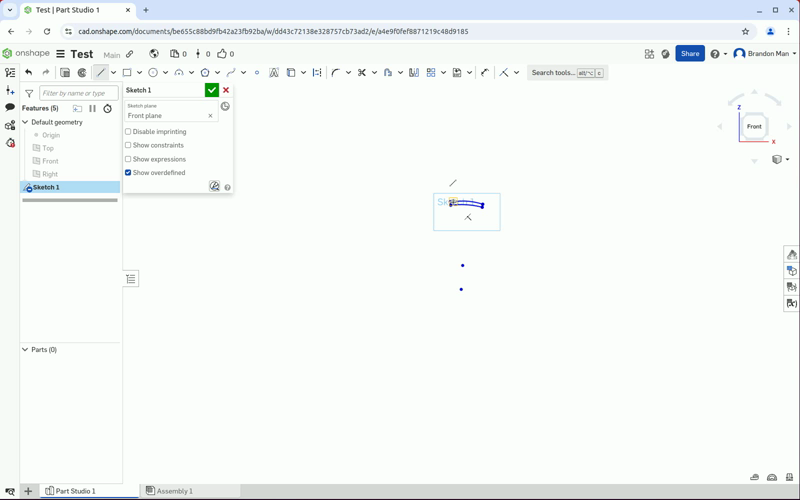
mouse_move(483, 201)
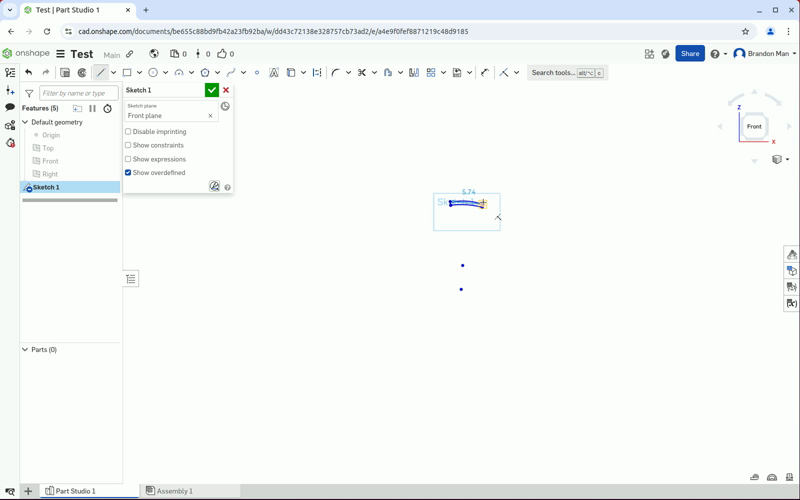
key_down(shift)
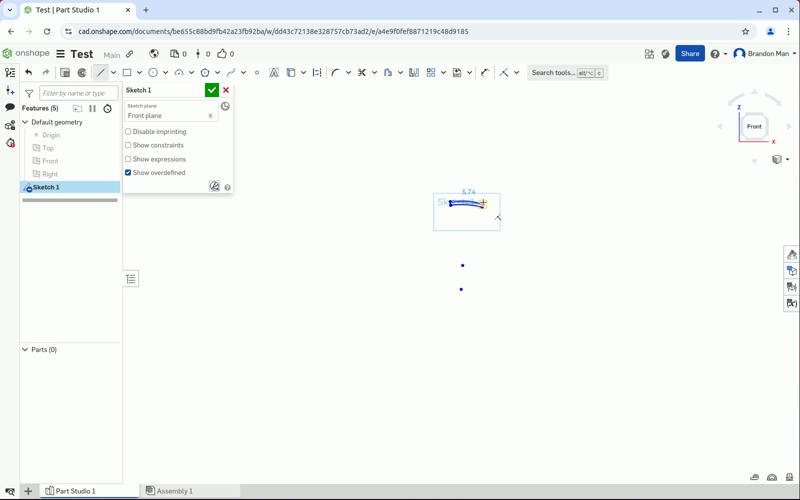
mouse_move(450, 201)
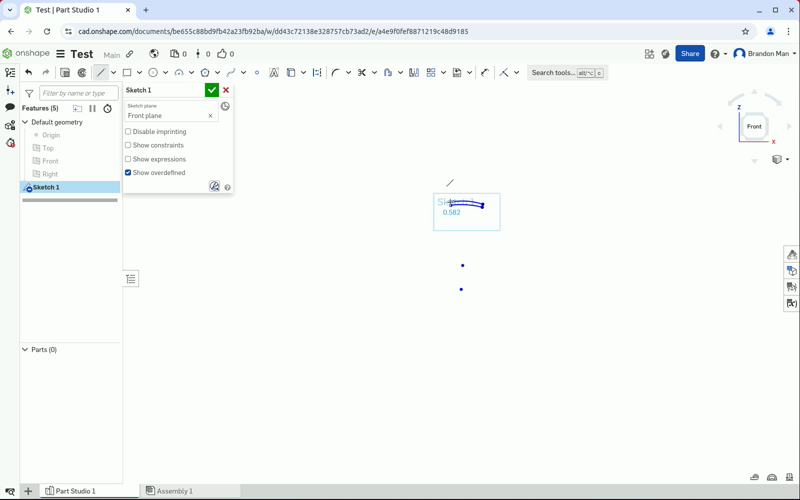
scroll(6)
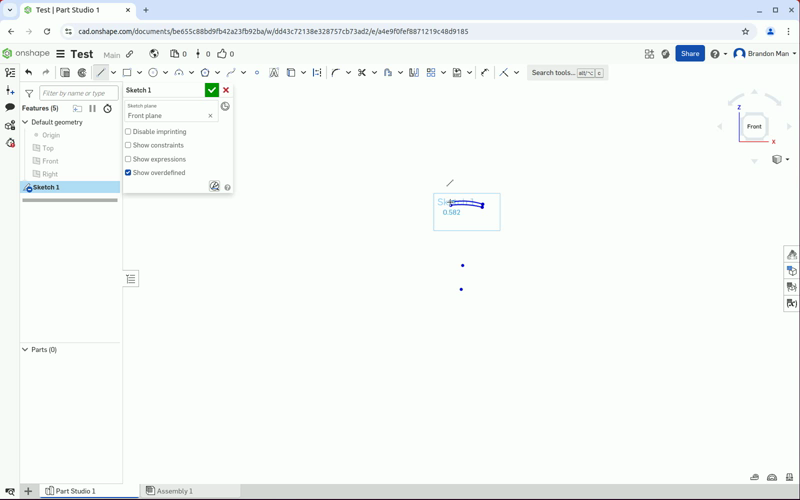
scroll(6)
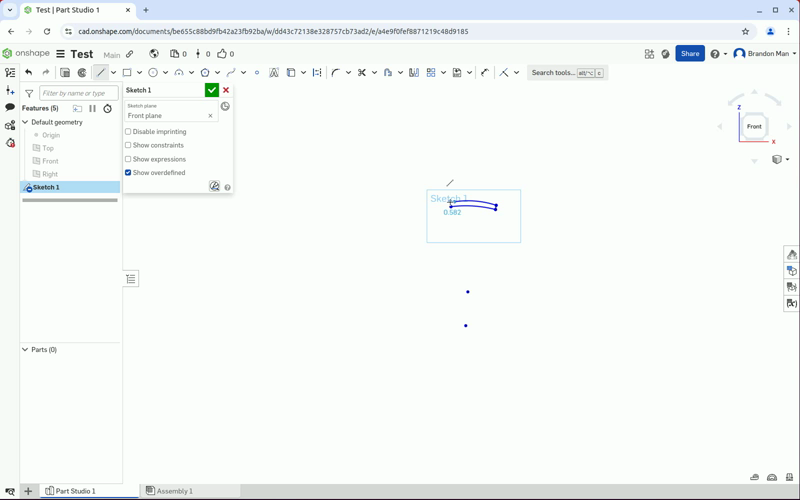
scroll(6)
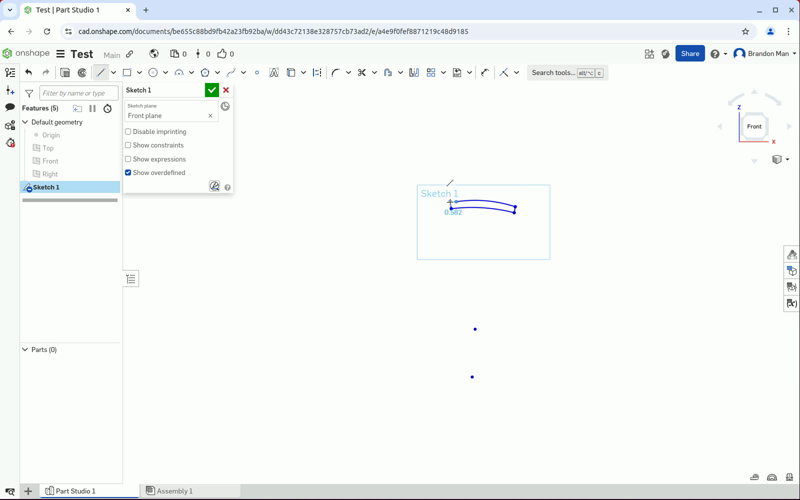
scroll(6)
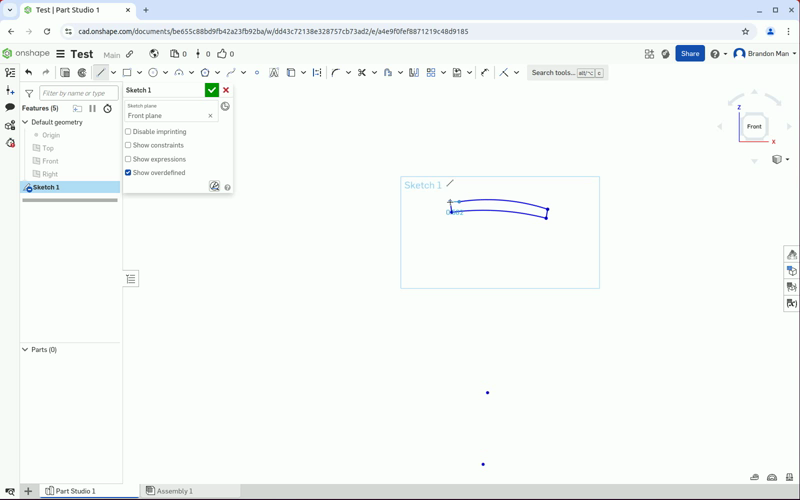
scroll(6)
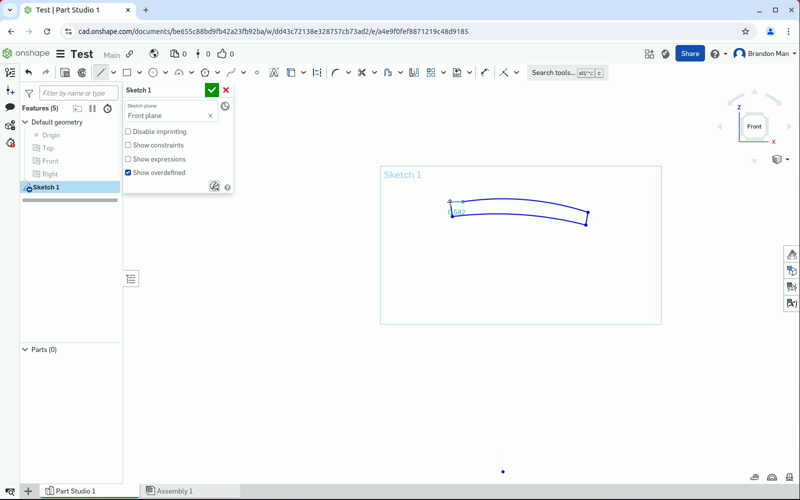
scroll(6)
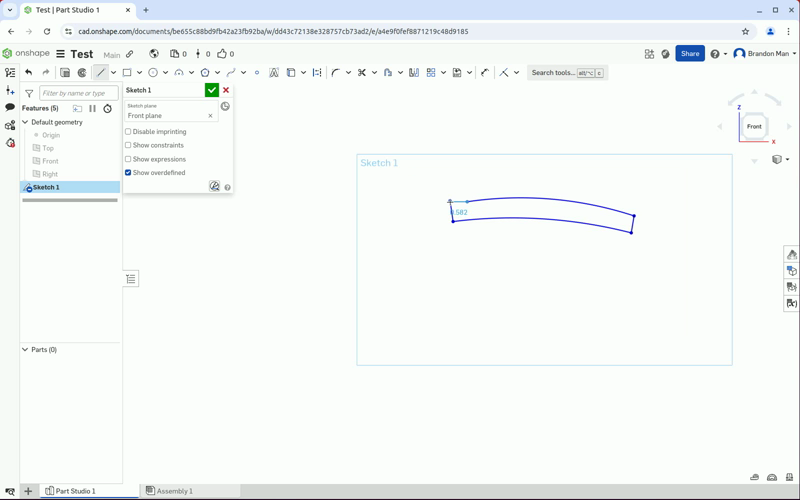
scroll(6)
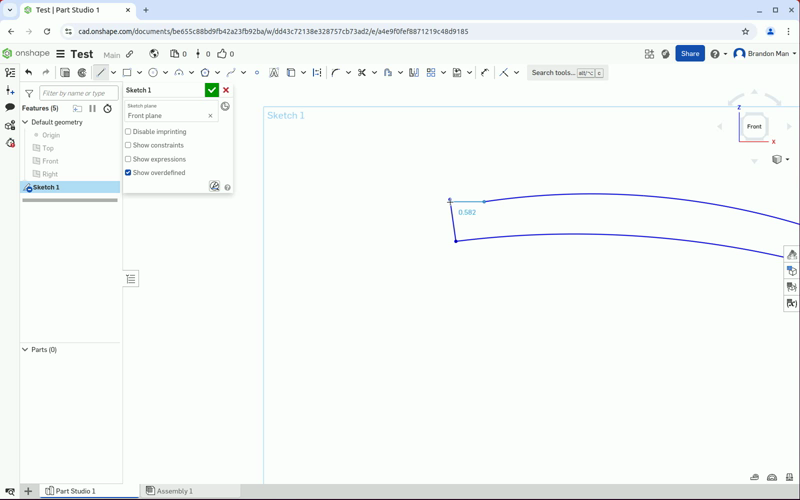
key_up(shift)
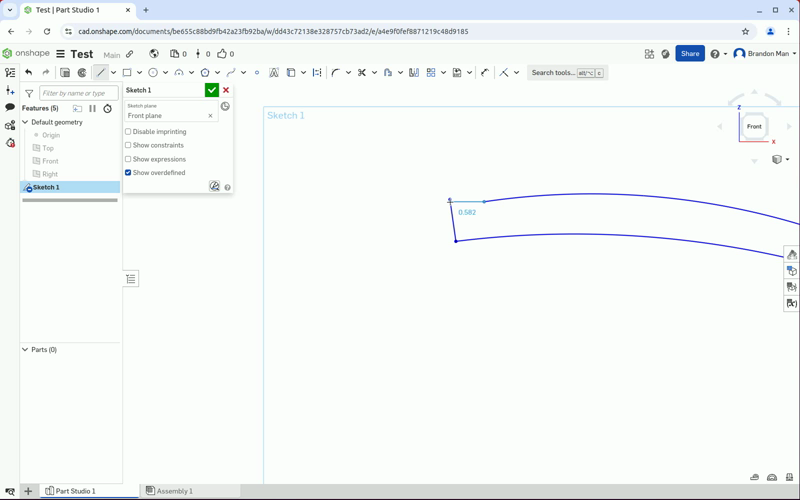
click(450, 201)
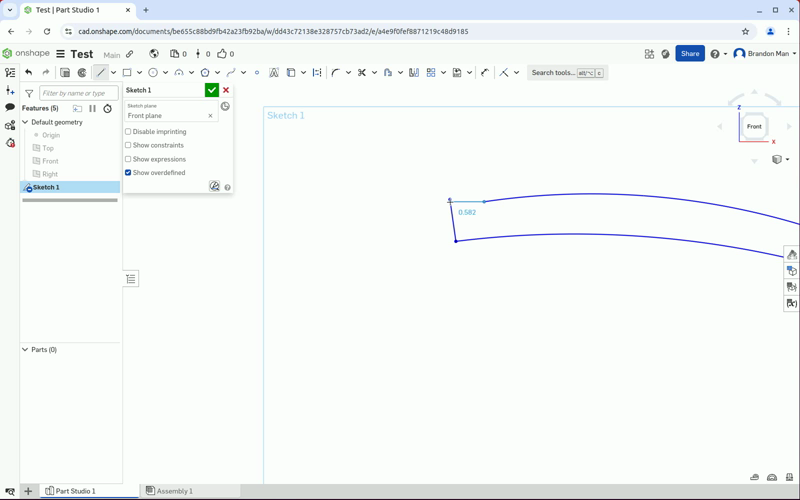
scroll(-6)
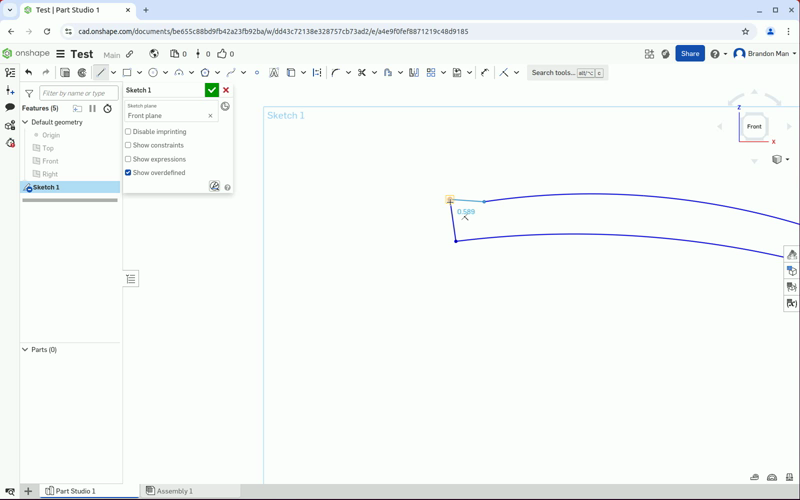
scroll(-6)
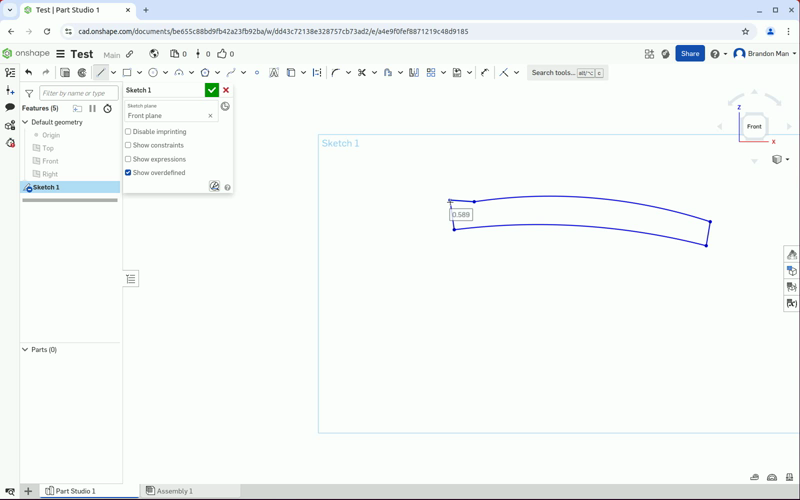
scroll(-6)
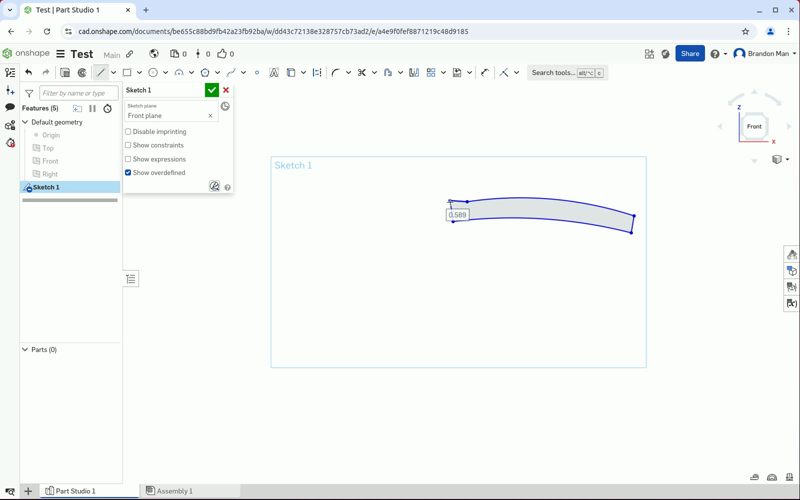
scroll(-6)
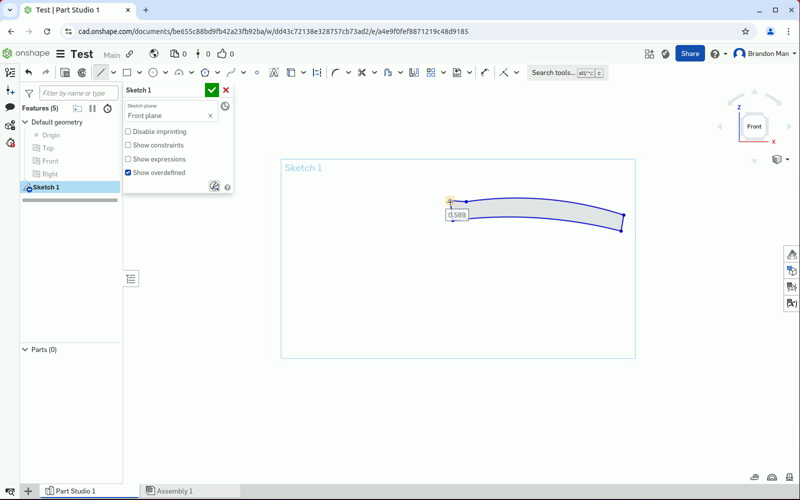
scroll(-6)
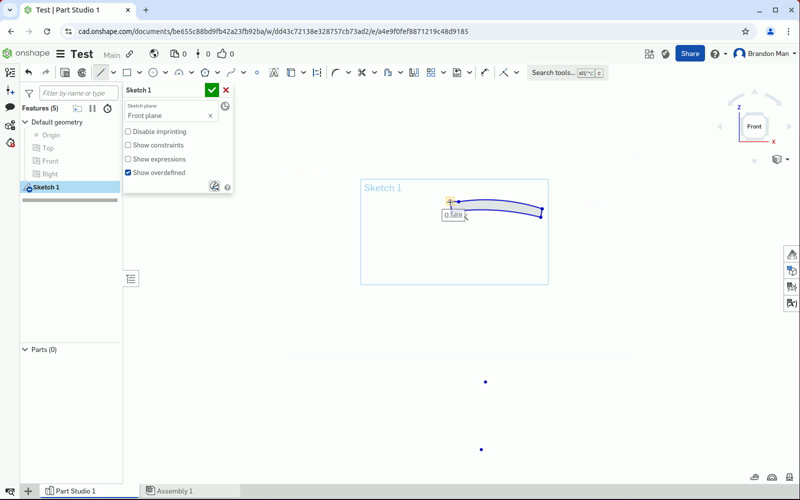
scroll(-6)
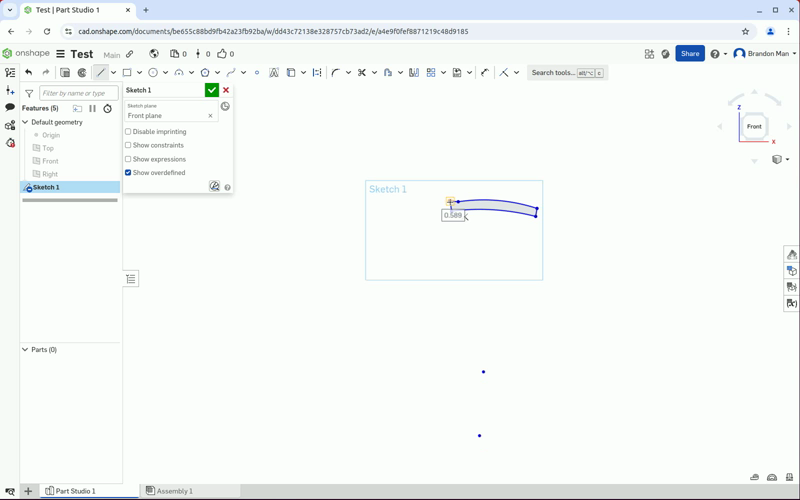
scroll(-6)
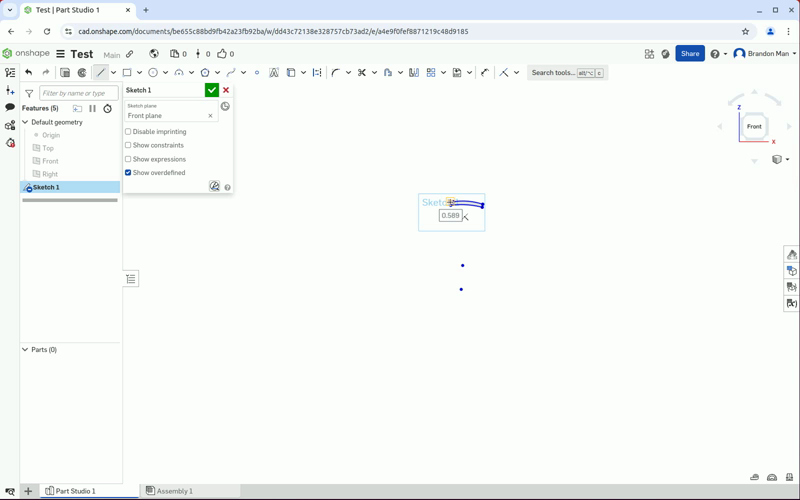
key(esc)
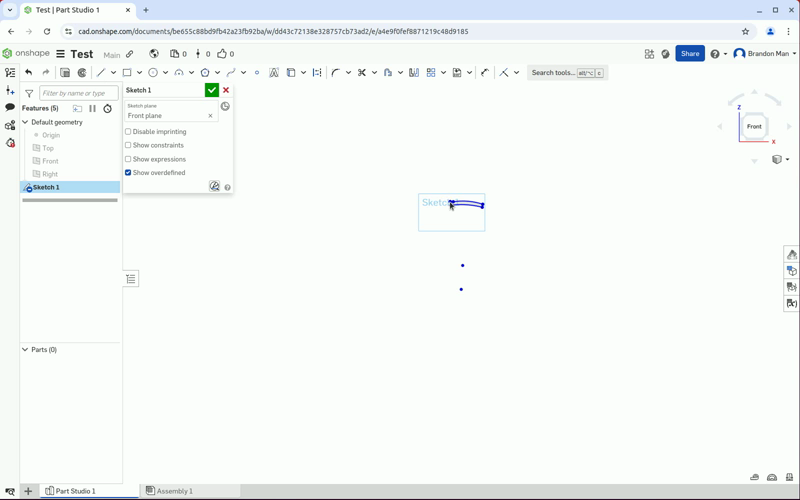
mouse_move(461, 202)
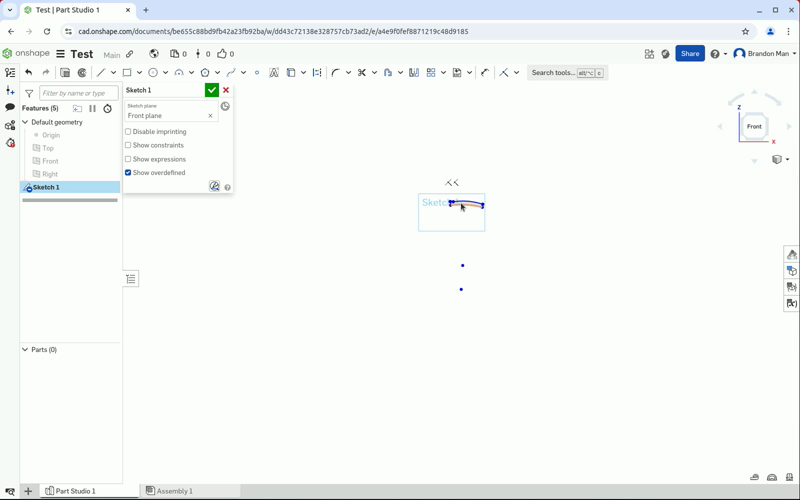
scroll(6)
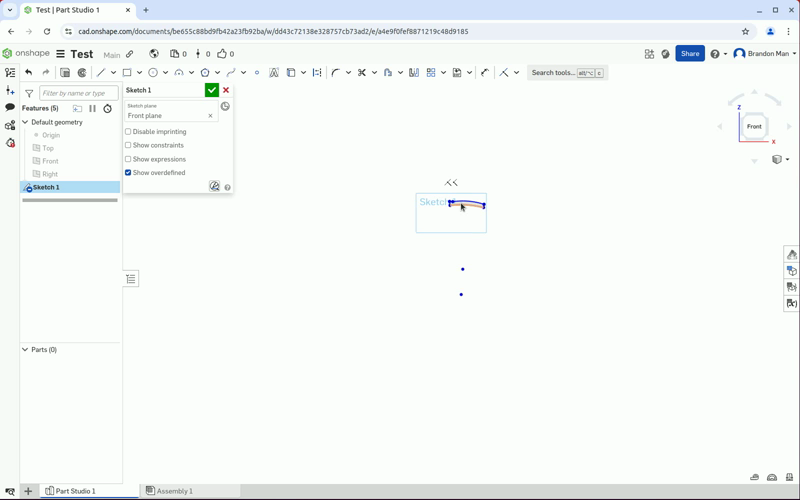
scroll(6)
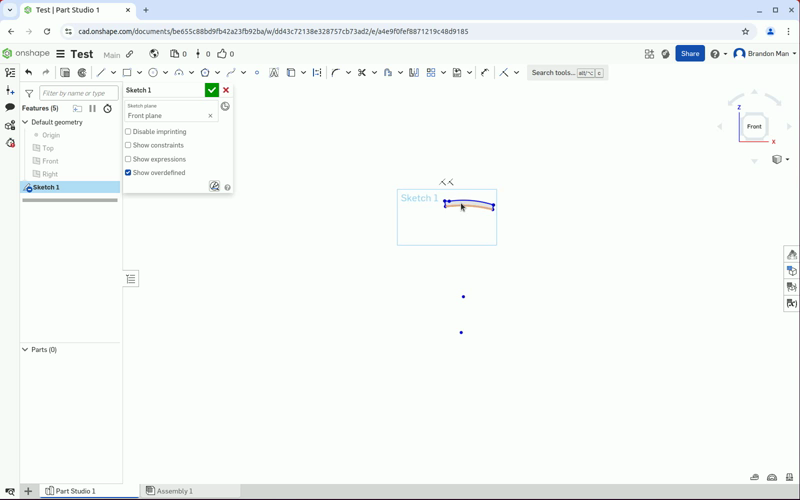
scroll(6)
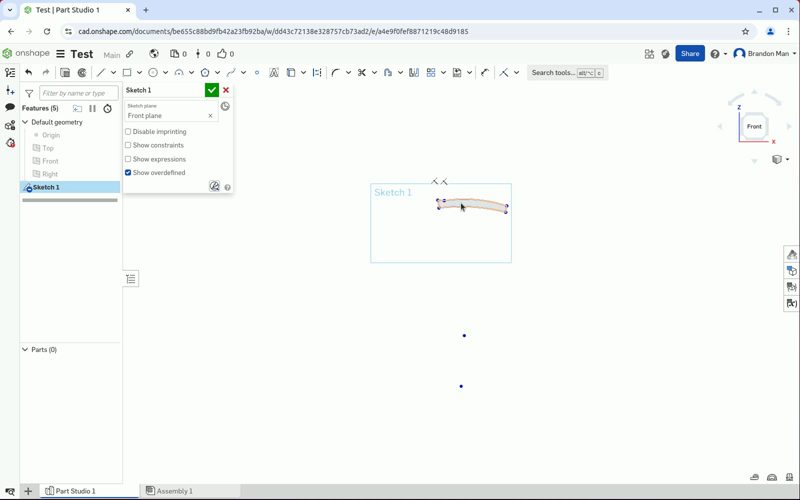
scroll(6)
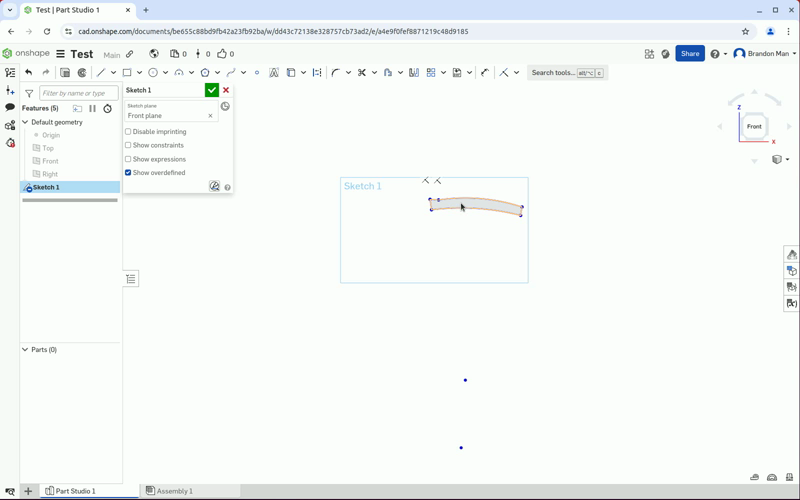
scroll(6)
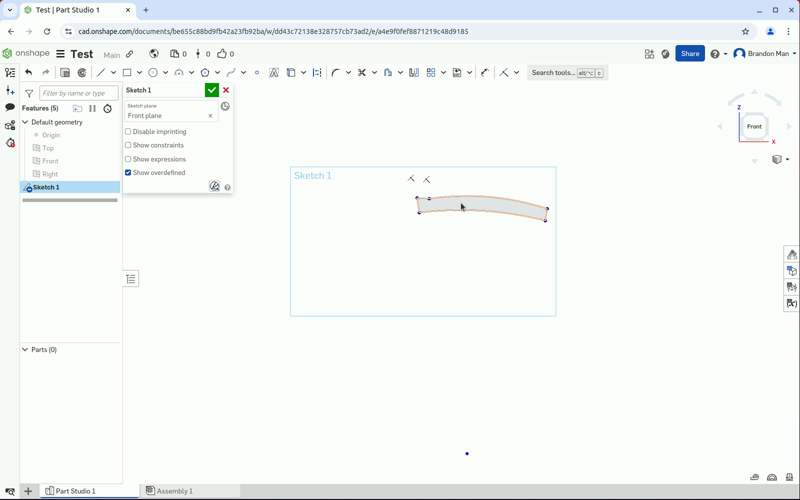
scroll(6)
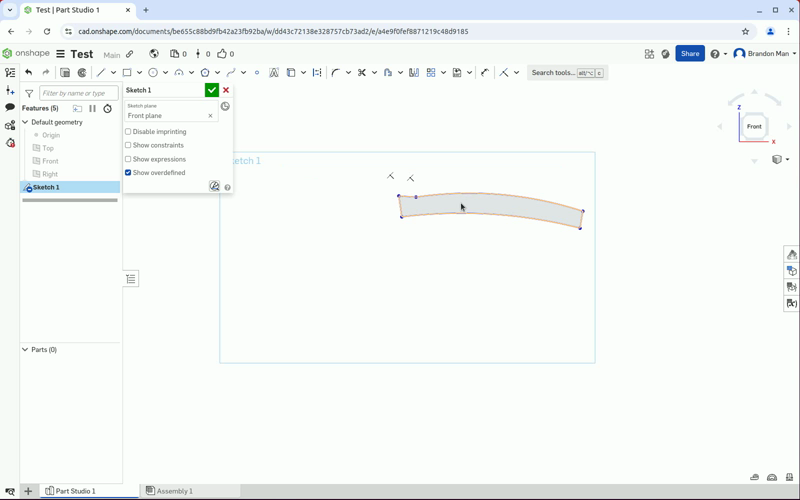
scroll(6)
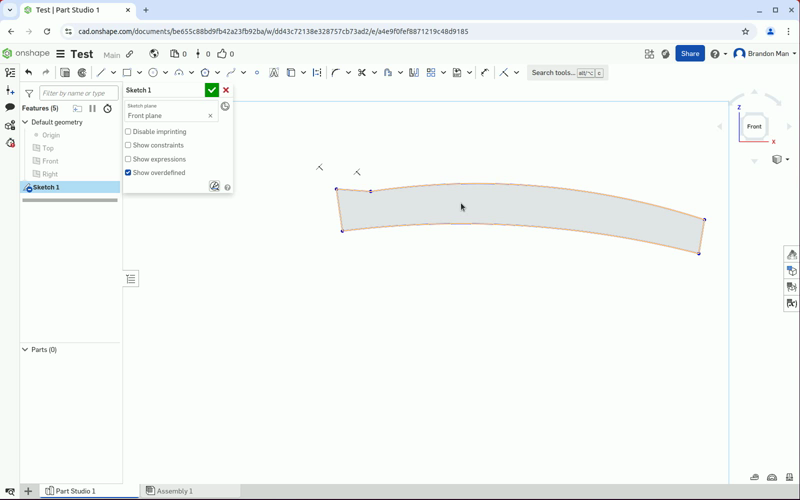
click(461, 202)
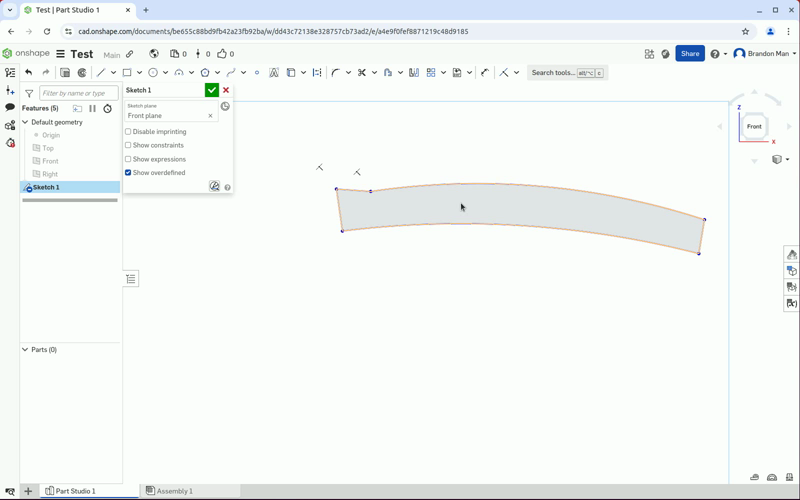
scroll(-6)
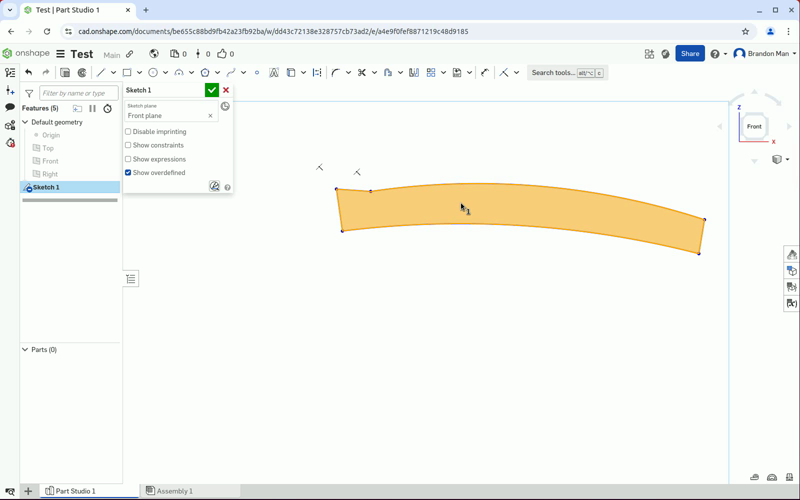
scroll(-6)
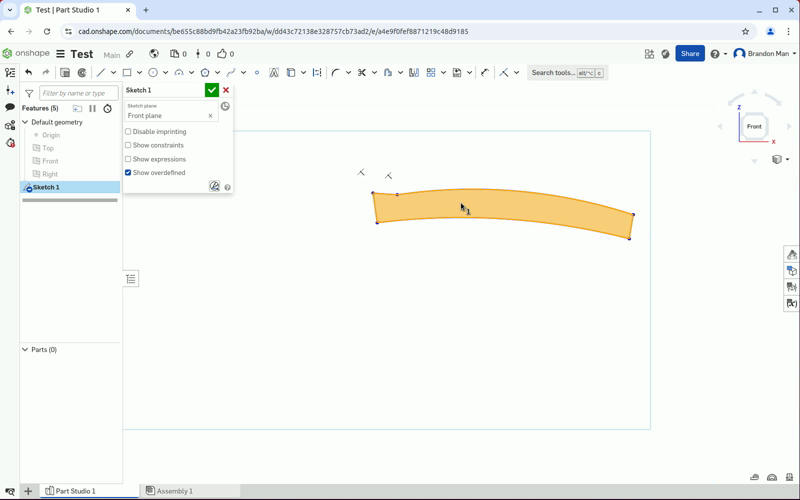
scroll(-6)
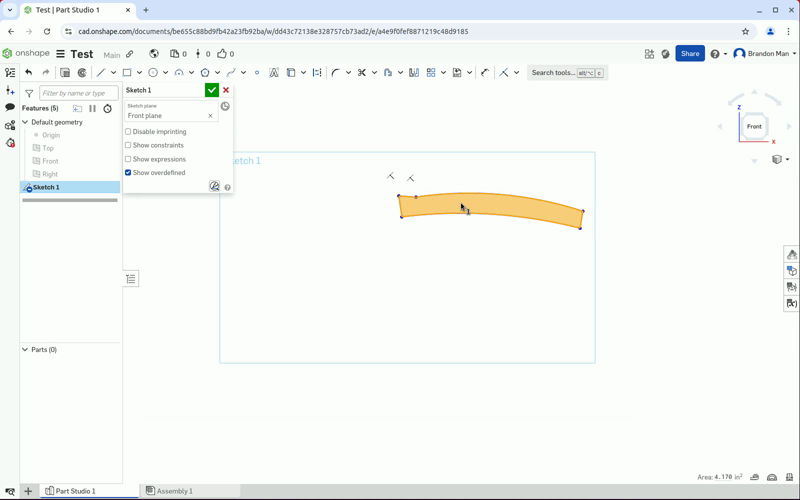
scroll(-6)
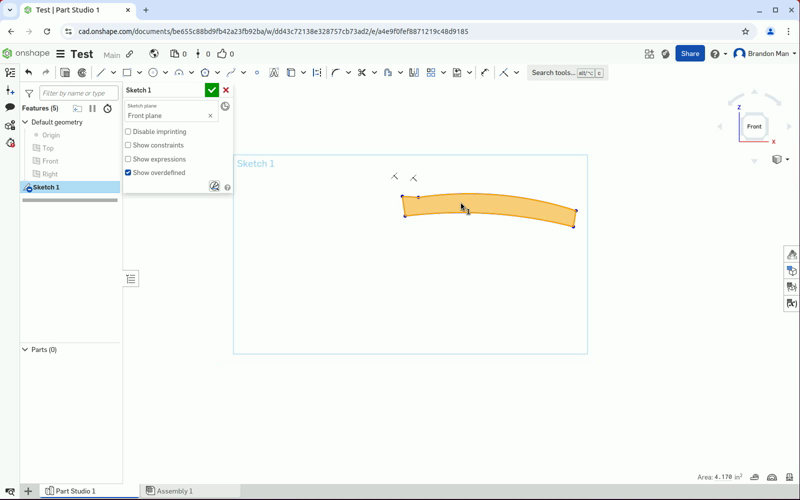
scroll(-6)
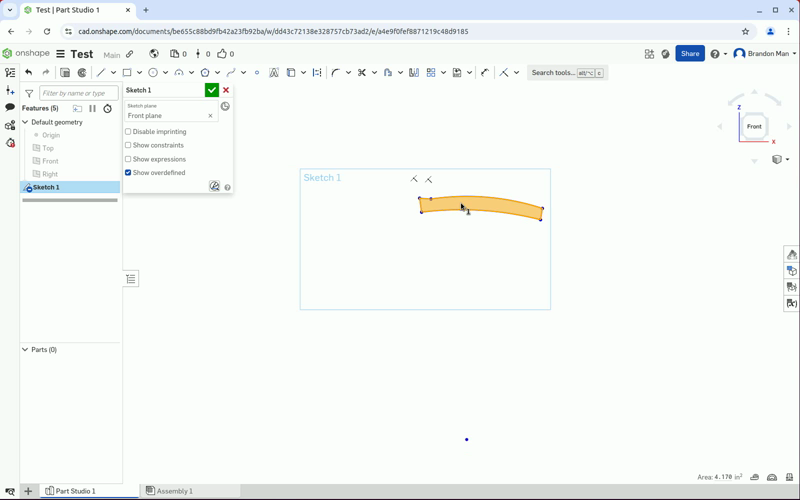
scroll(-6)
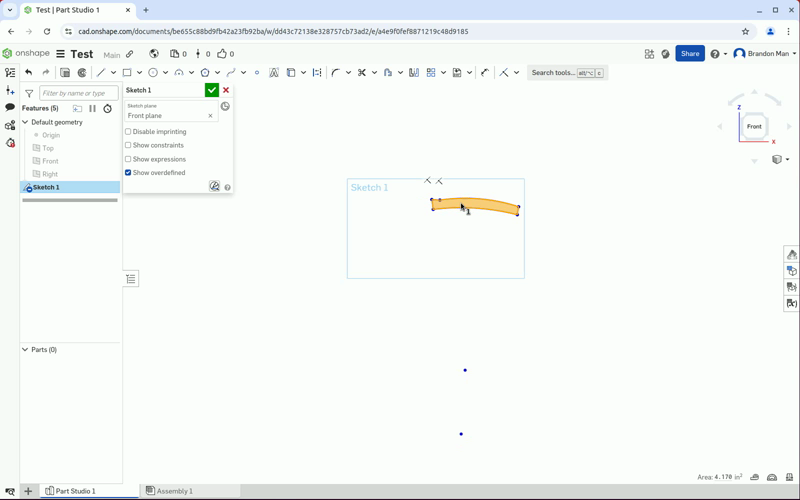
scroll(-6)
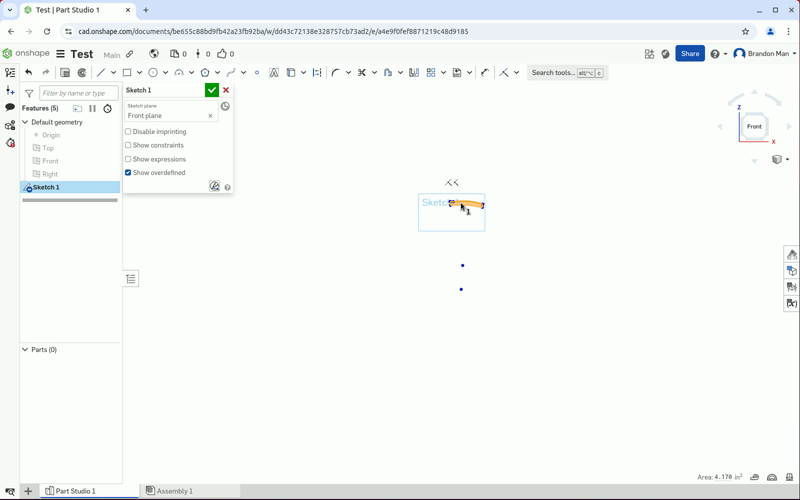
mouse_move(73, 352)
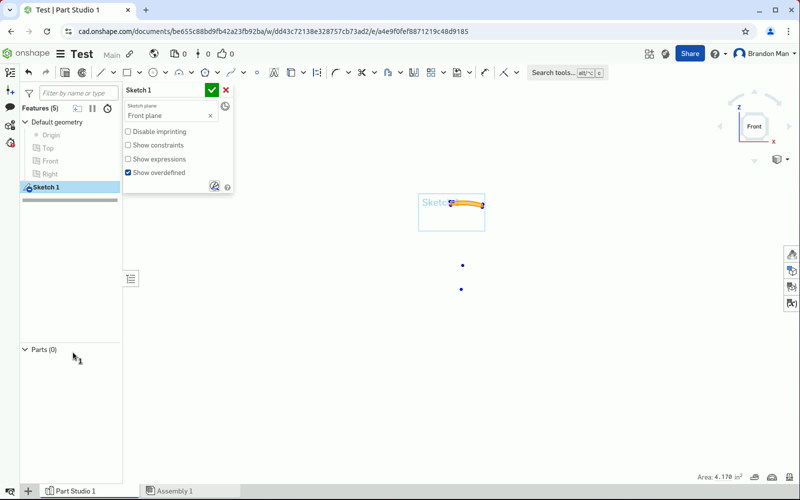
key(shift+y)
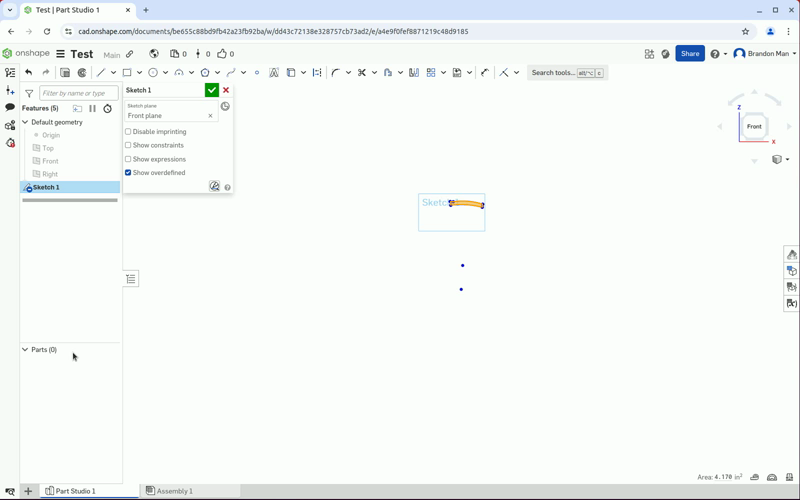
key(shift+e)
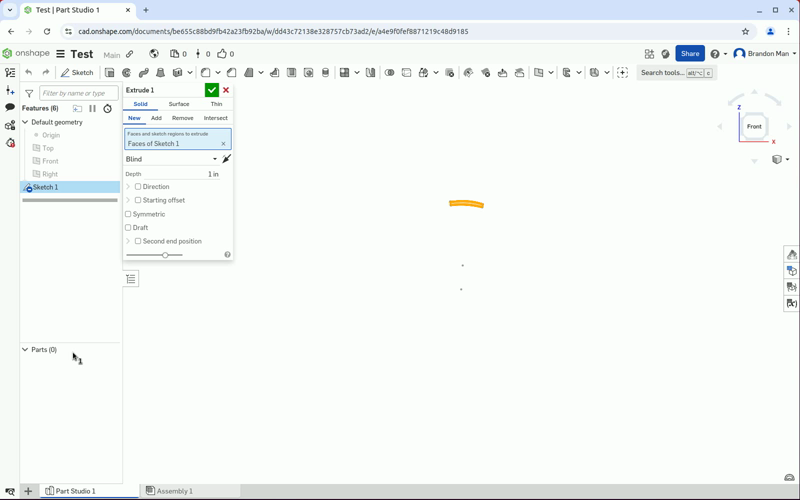
mouse_move(143, 106)
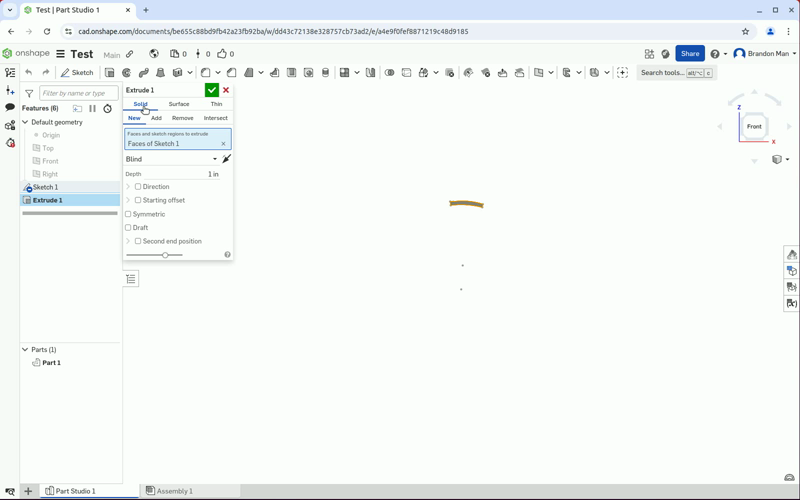
click(143, 106)
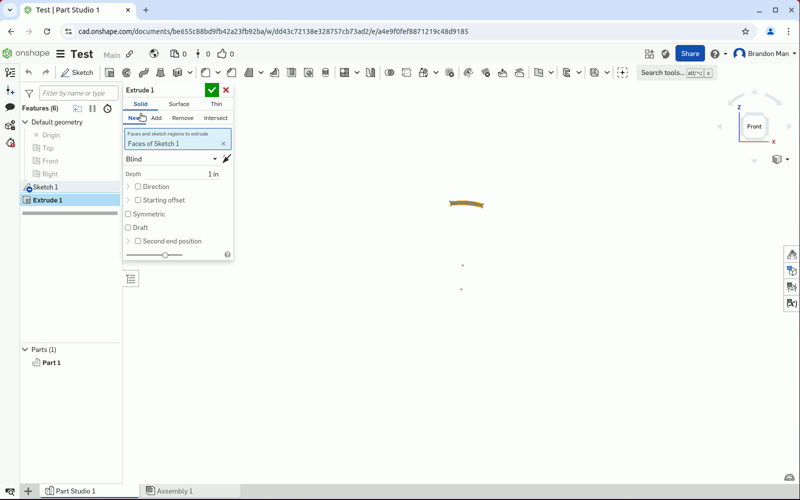
mouse_move(137, 120)
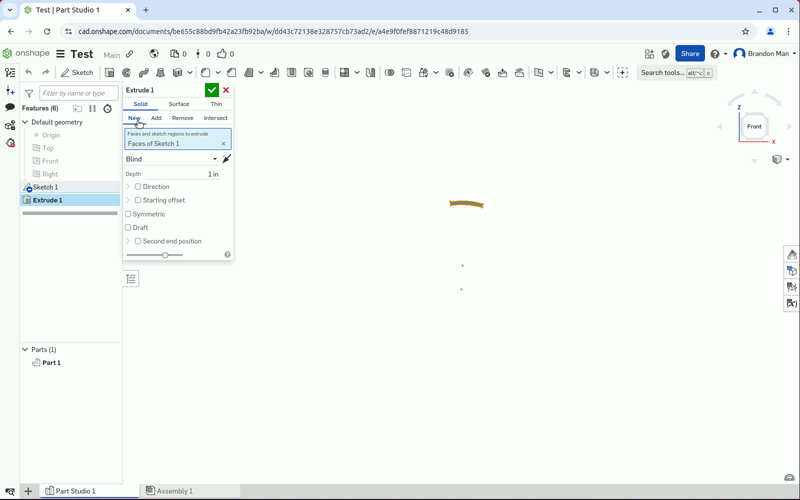
click(137, 120)
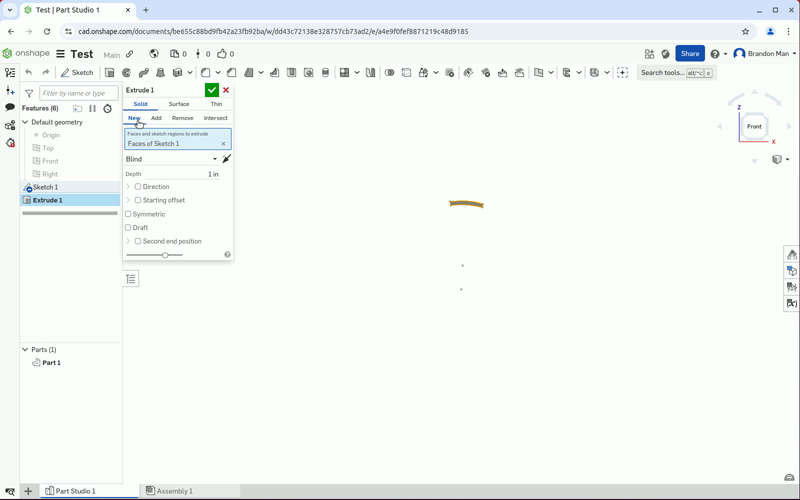
key(tab, 4)
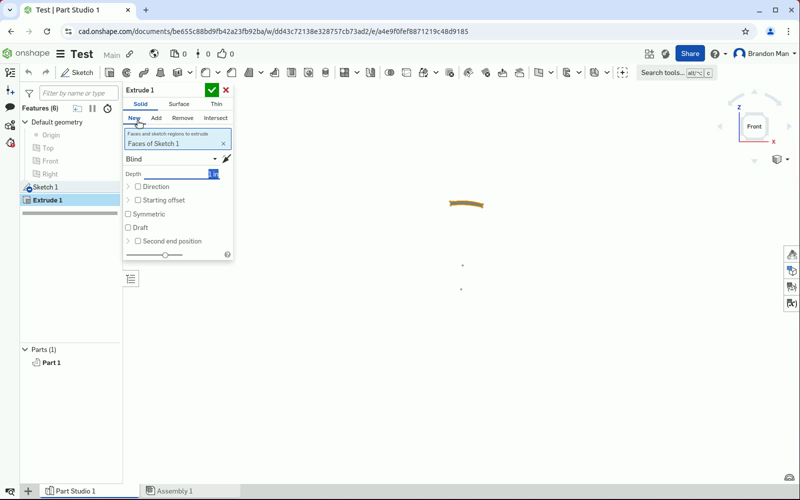
text(19.498)
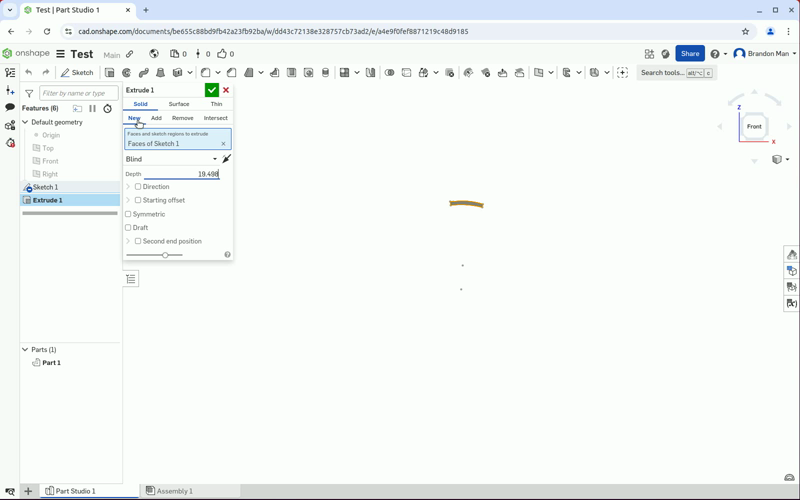
key(enter)
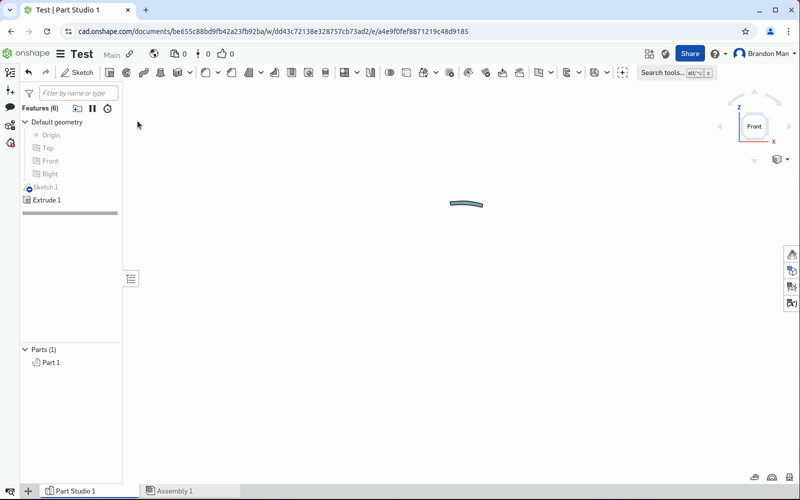
key(shift+h)
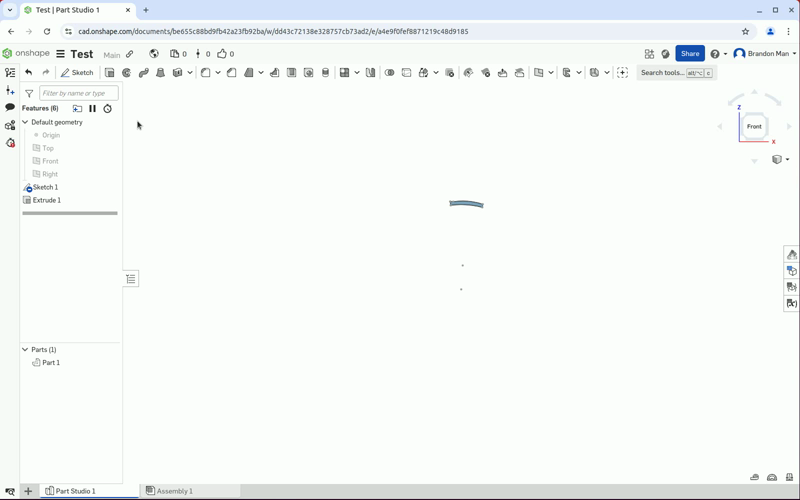
key(shift+h)
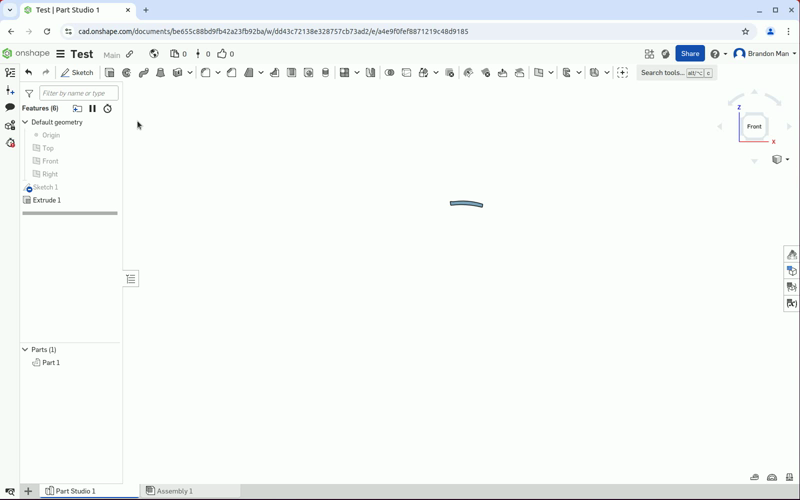
mouse_move(73, 189)
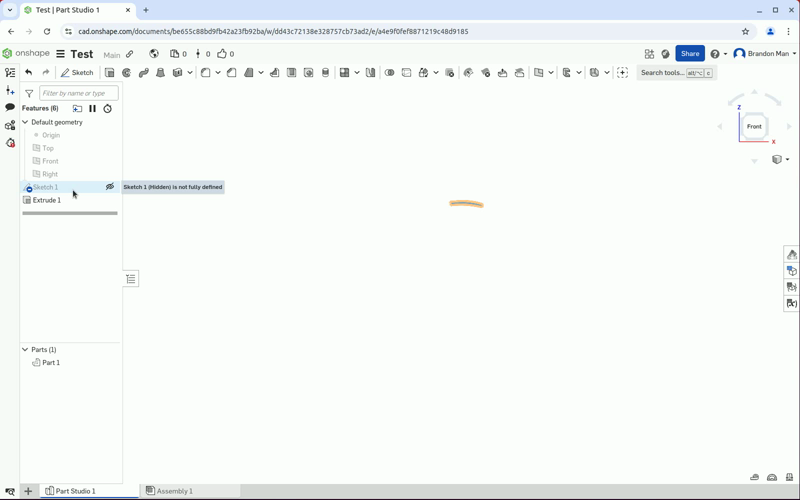
click(73, 189)
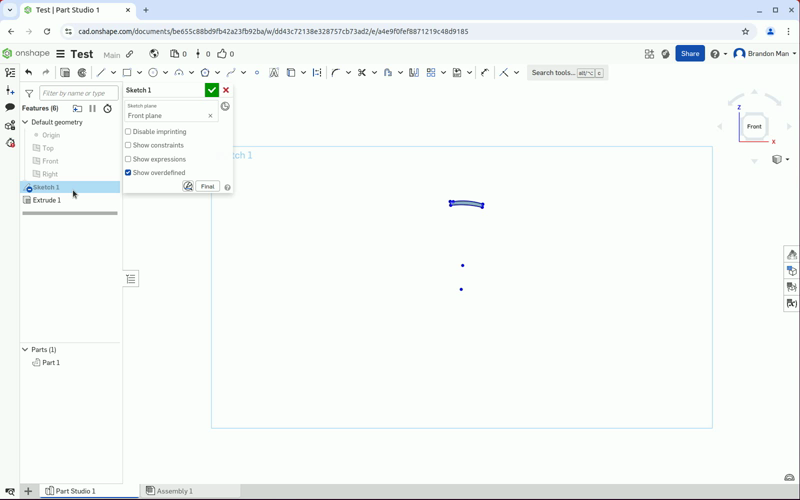
mouse_move(229, 92)
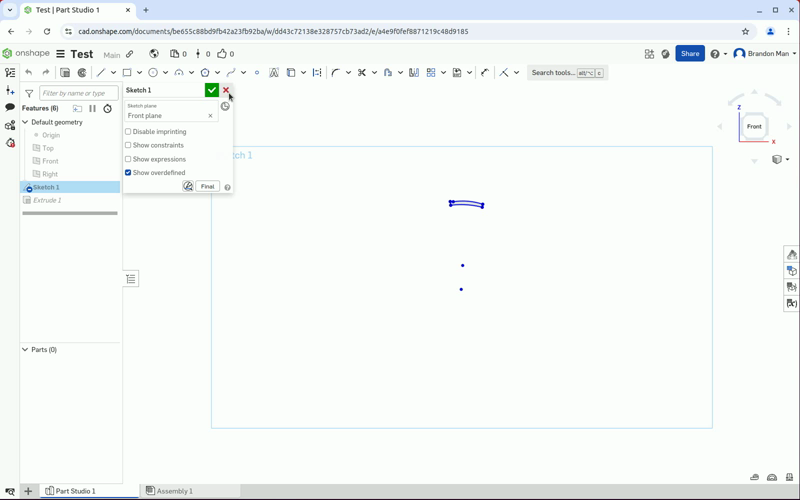
click(229, 92)
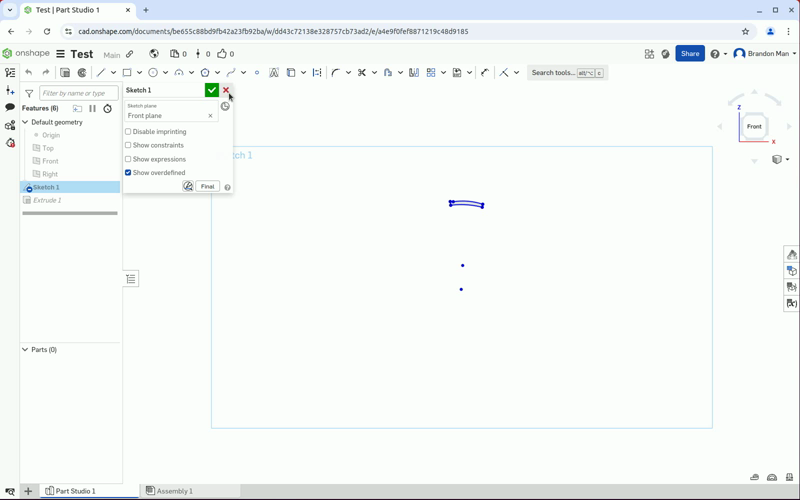
key(shift+s)
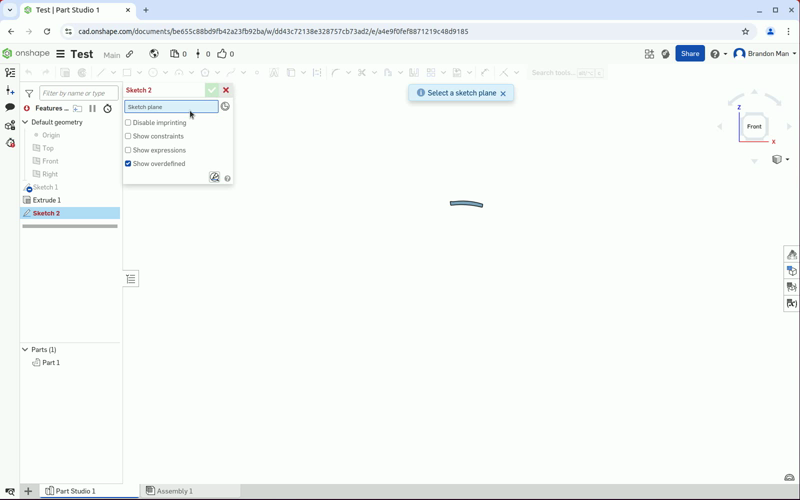
mouse_move(73, 163)
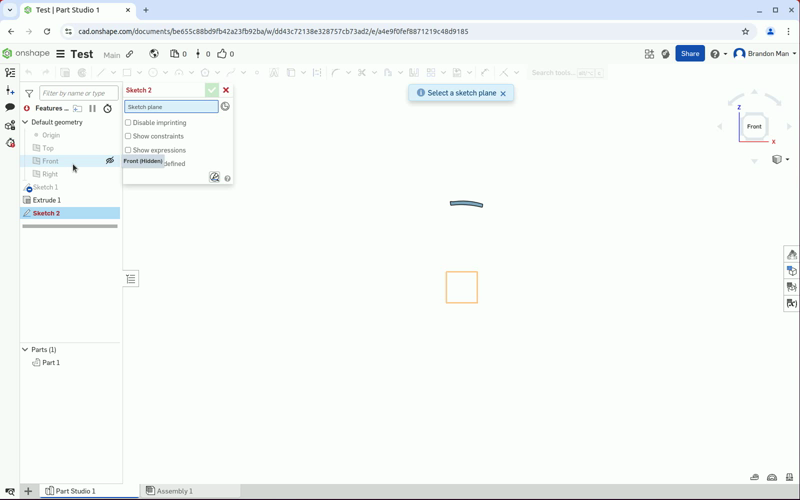
click(73, 163)
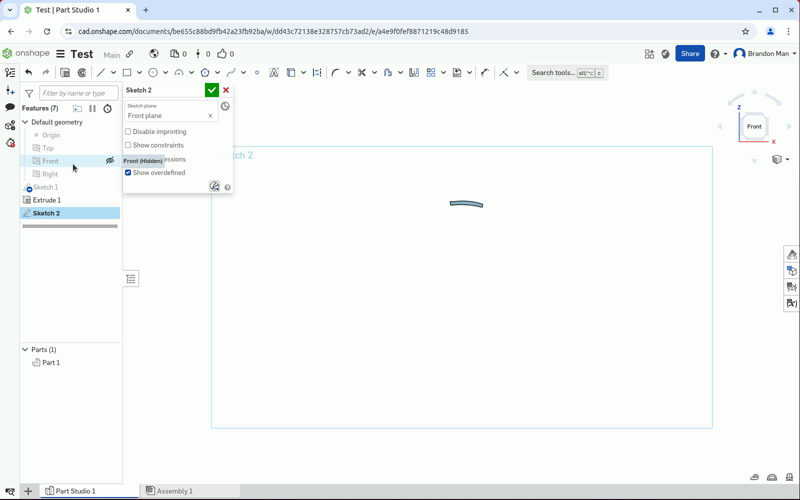
mouse_move(73, 352)
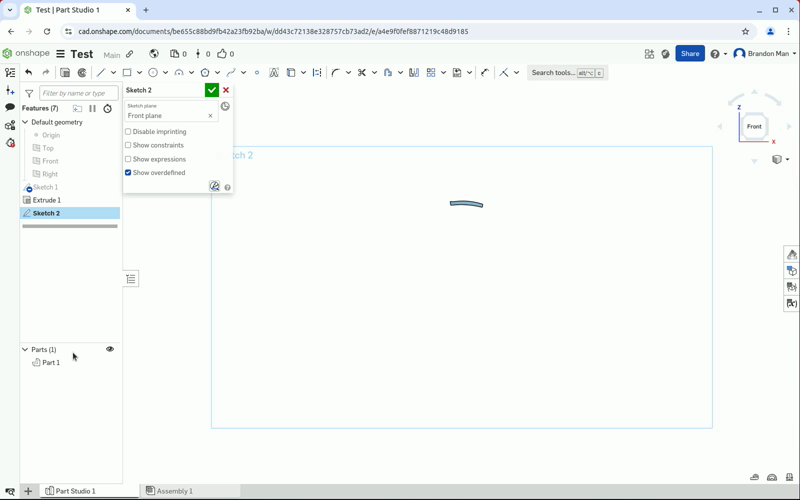
key(y)
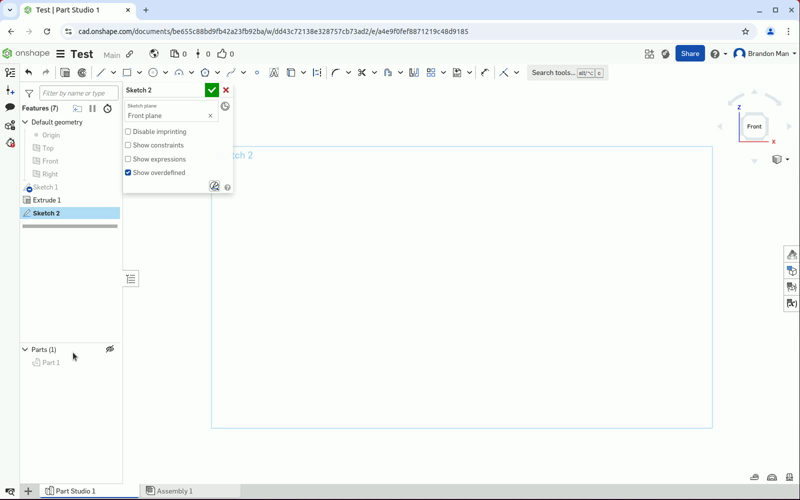
key(l)
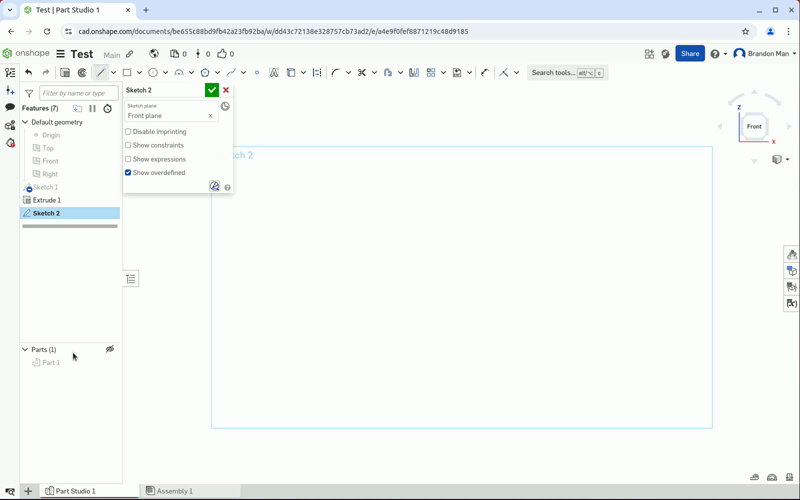
key_down(shift)
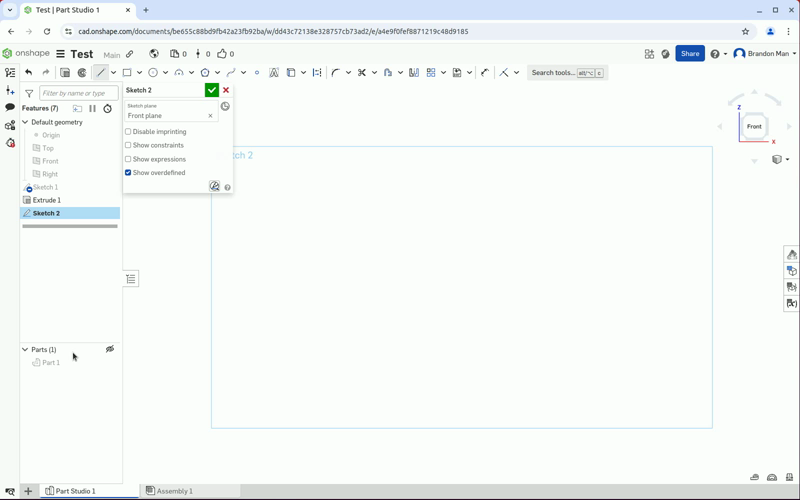
mouse_move(439, 171)
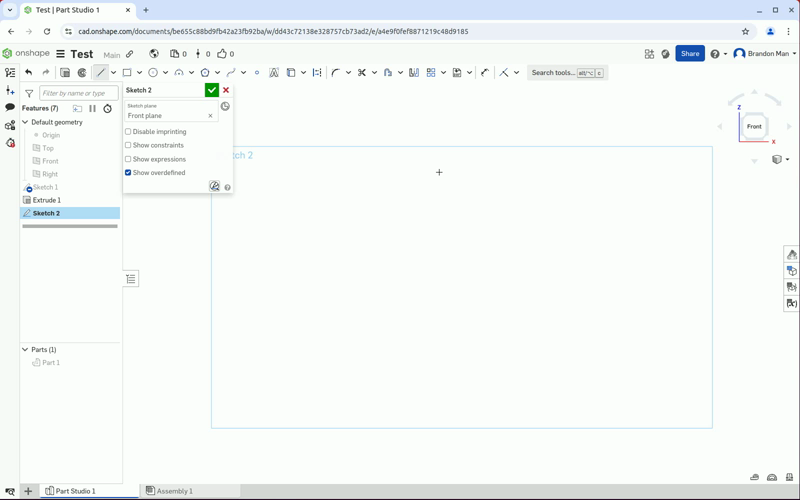
click(439, 171)
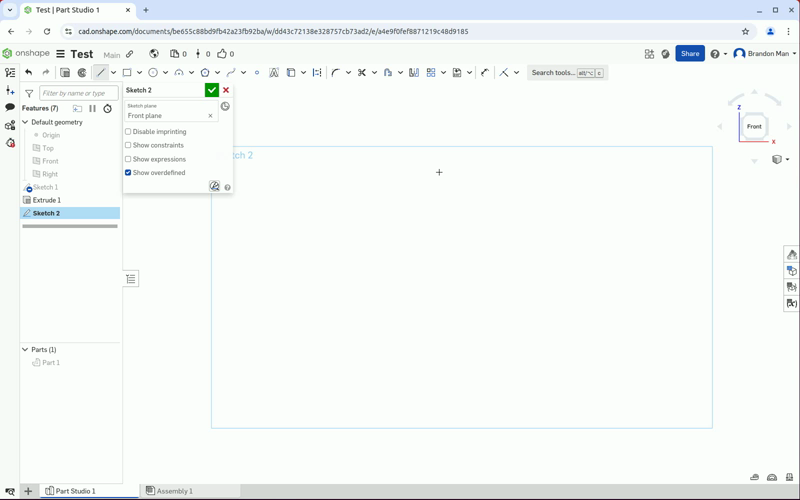
key_up(shift)
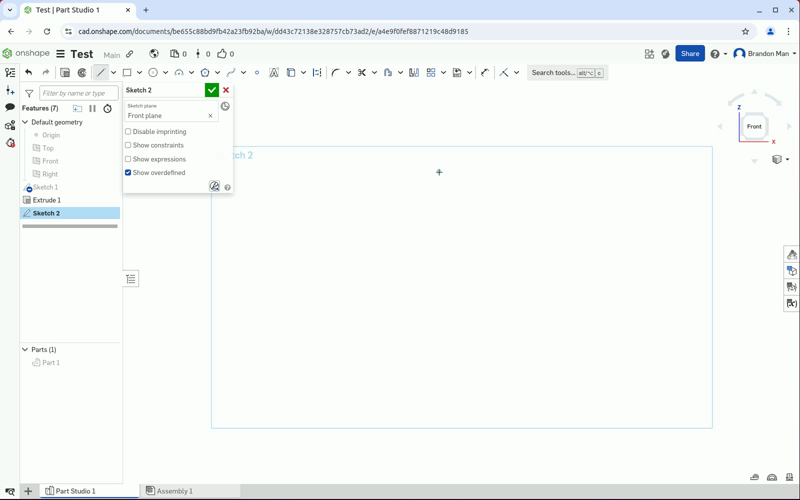
key_down(shift)
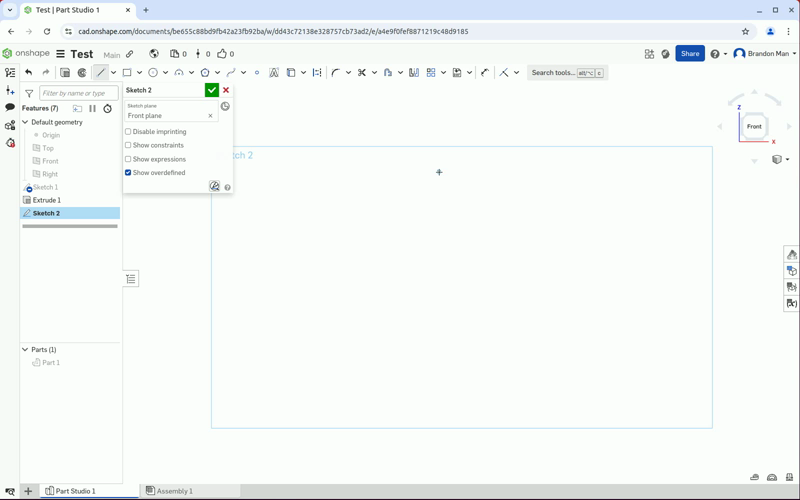
mouse_move(469, 171)
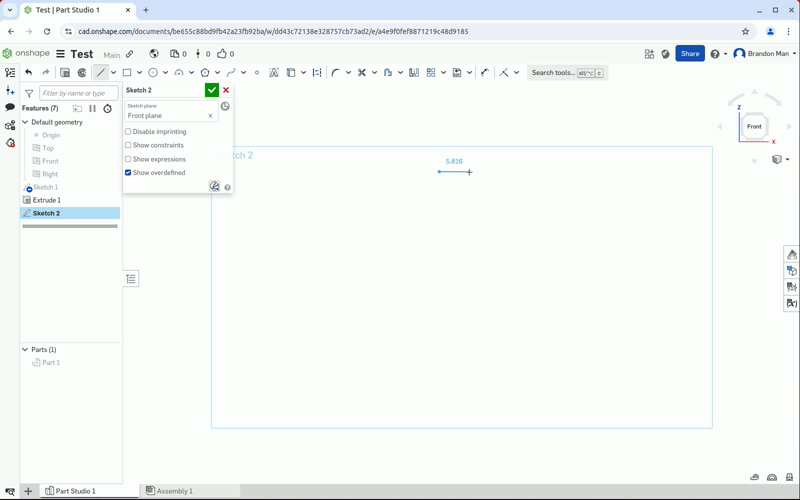
mouse_move(445, 204)
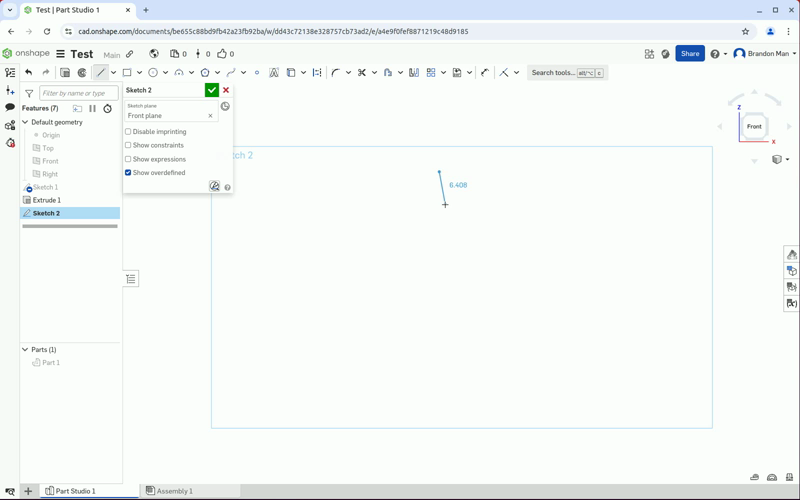
click(445, 204)
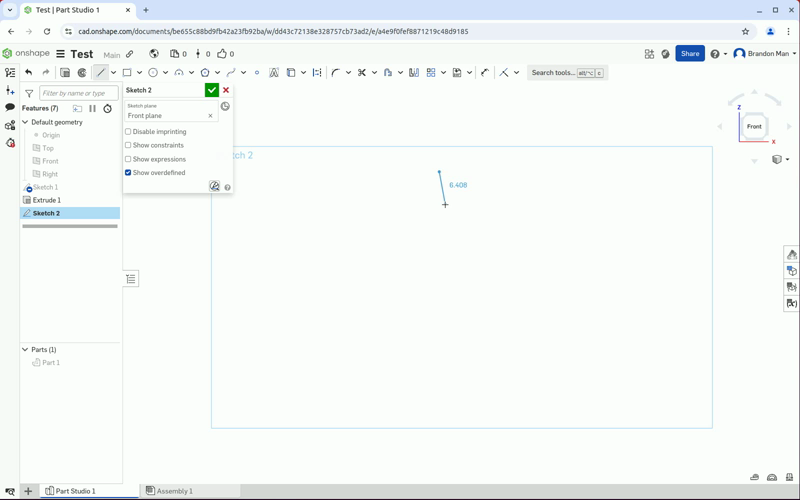
key_up(shift)
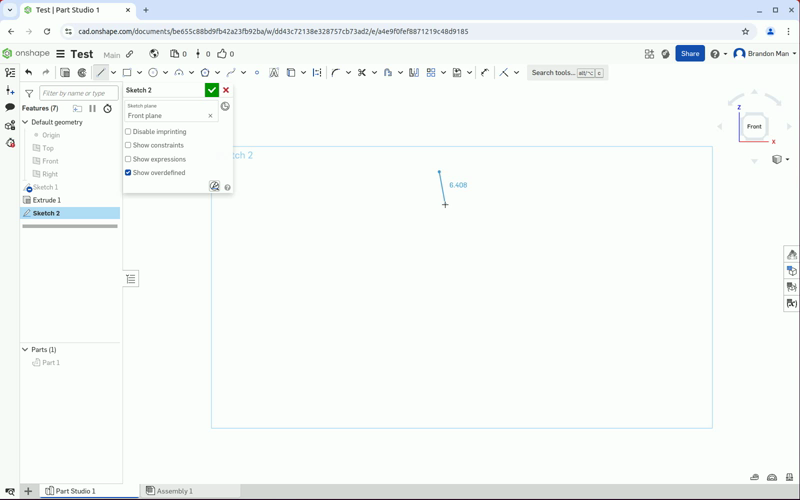
key(esc)
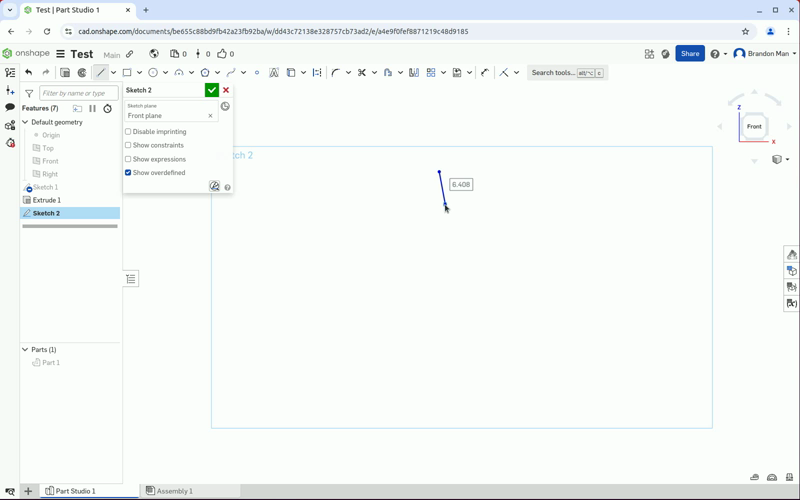
key(a)
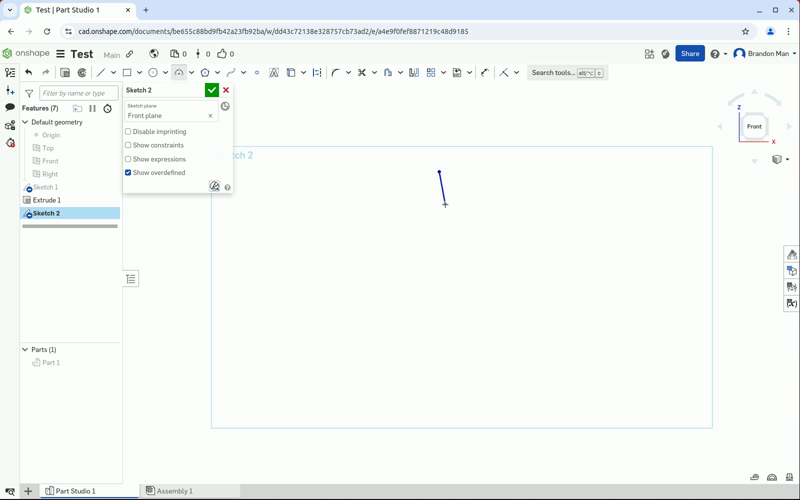
mouse_move(445, 204)
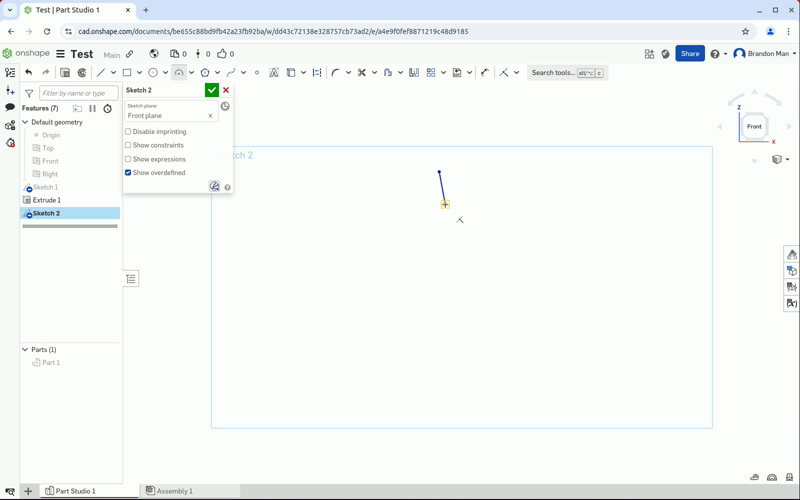
click(445, 204)
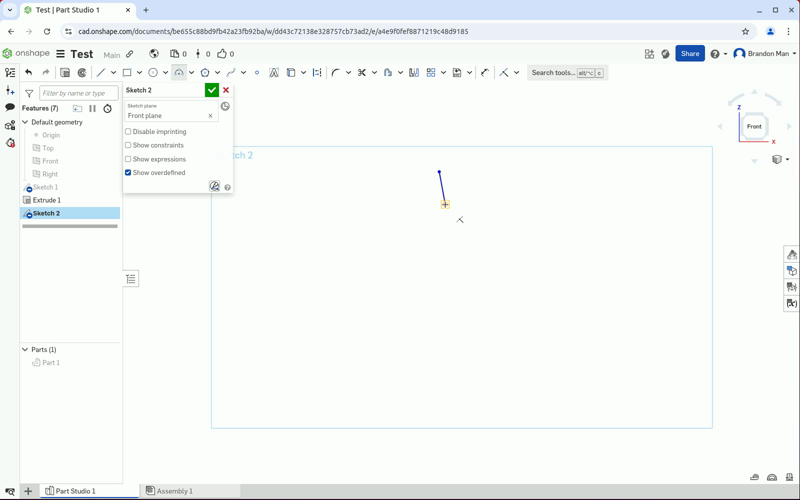
key_down(shift)
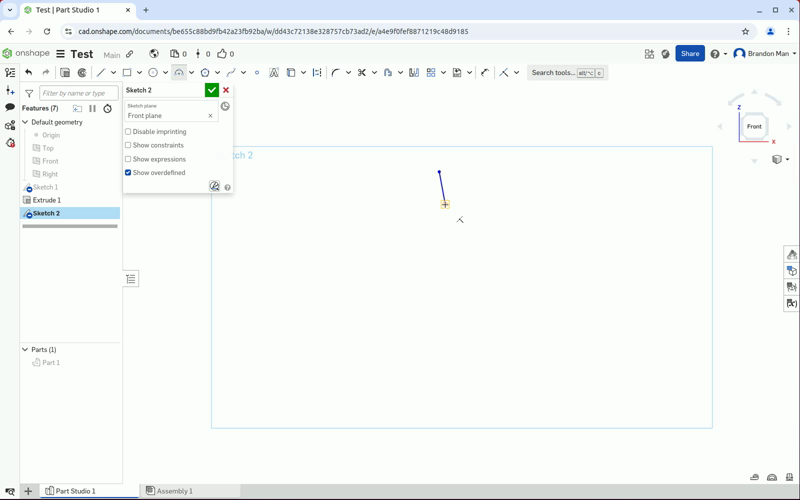
mouse_move(448, 203)
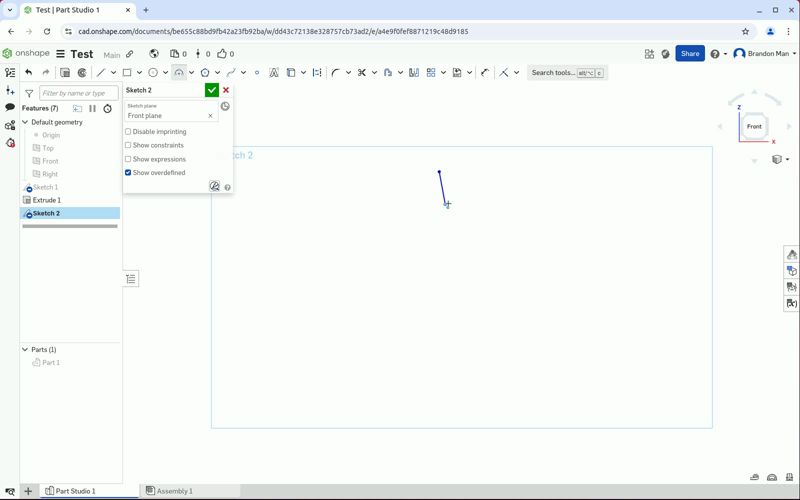
scroll(6)
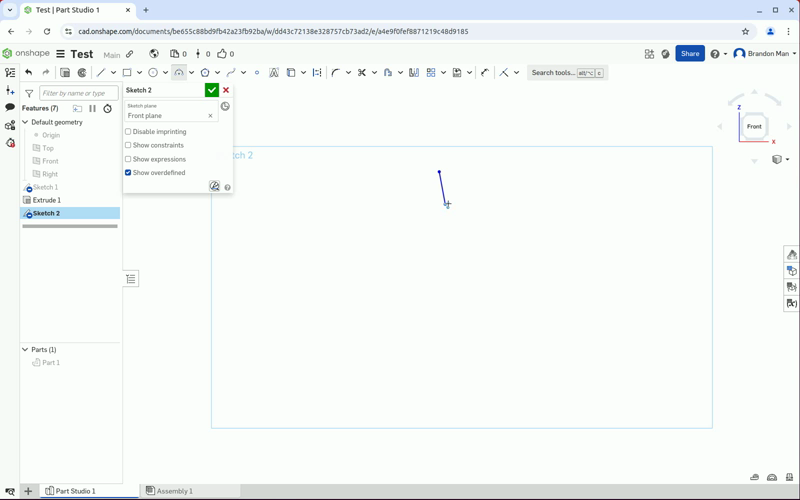
scroll(6)
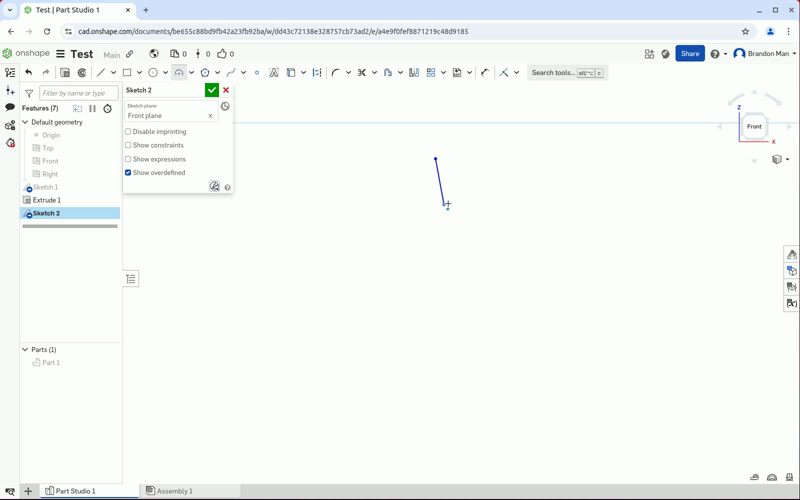
scroll(6)
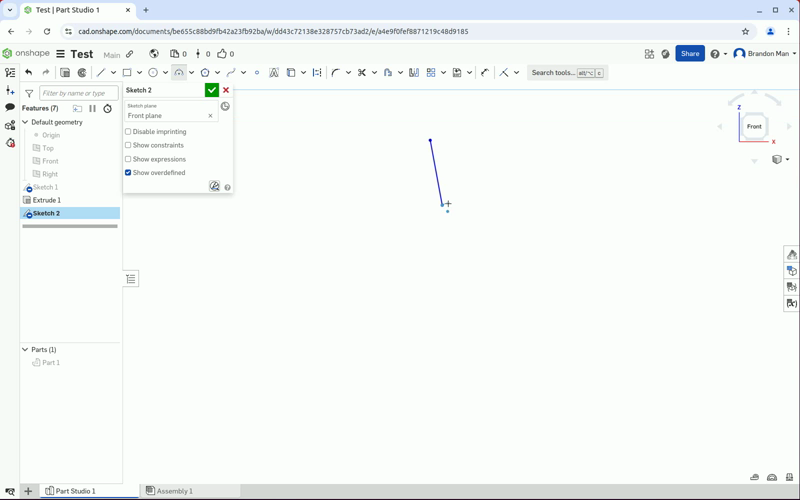
scroll(6)
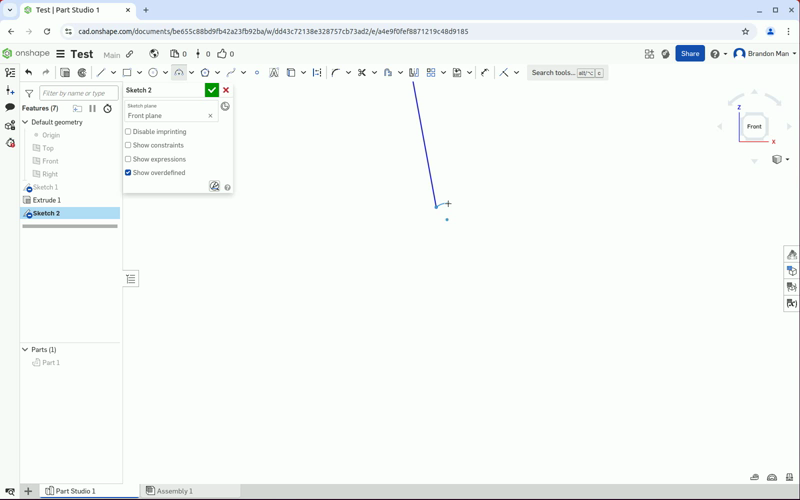
scroll(6)
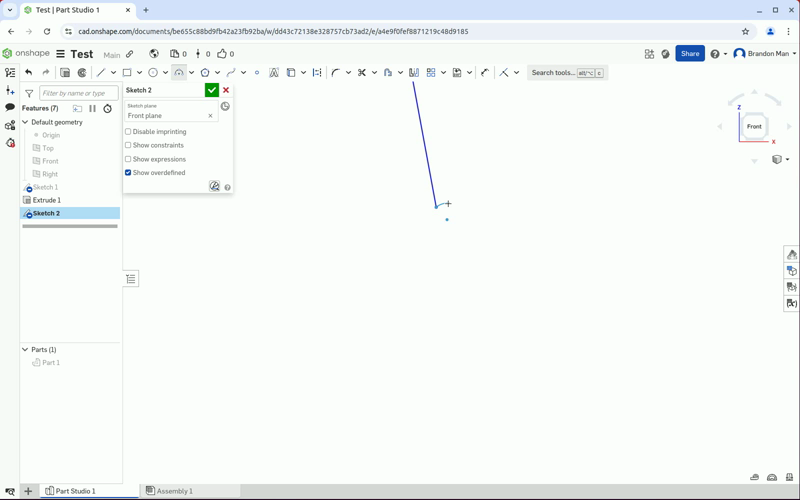
scroll(6)
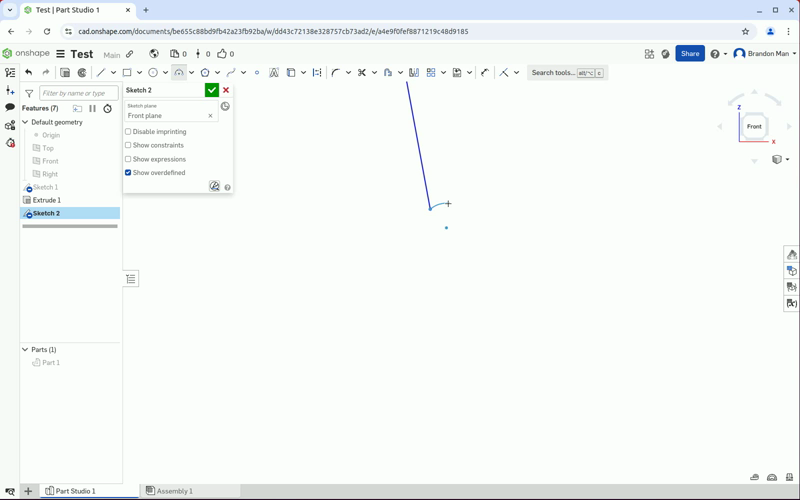
scroll(6)
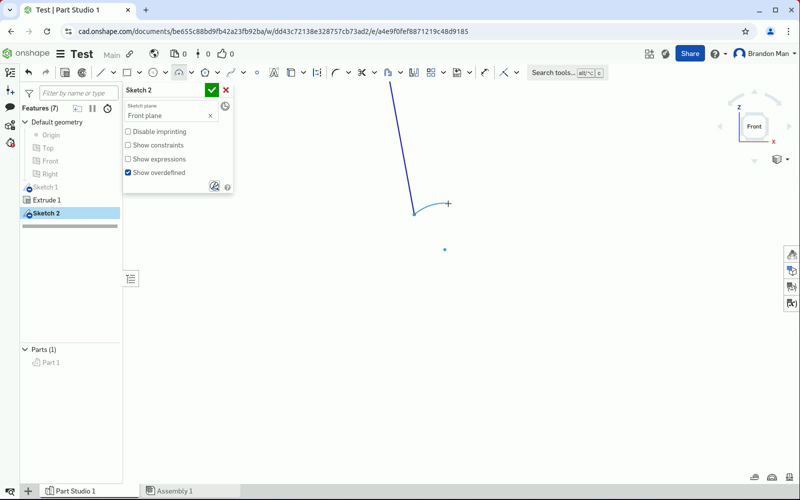
click(448, 203)
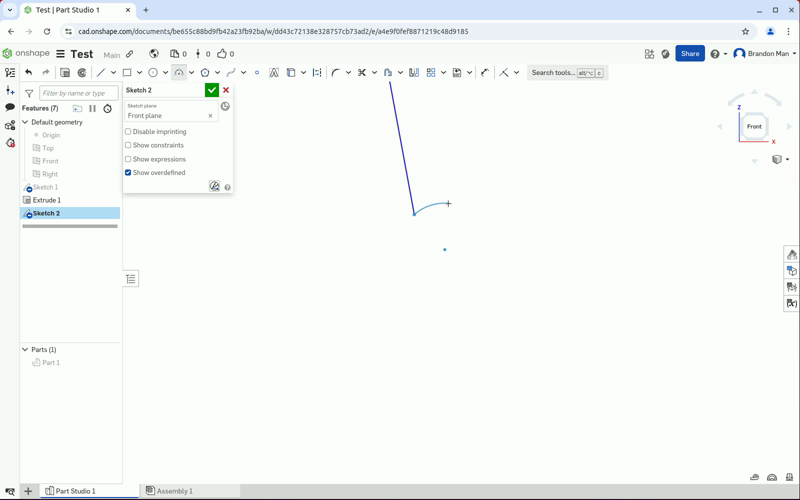
scroll(-6)
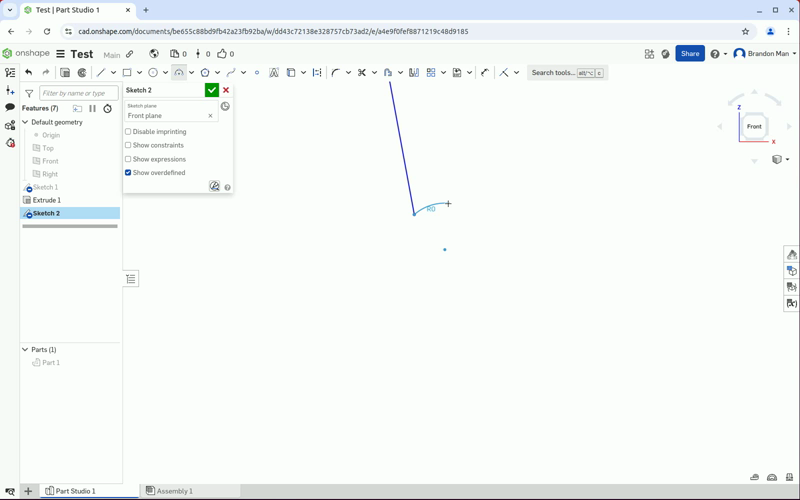
scroll(-6)
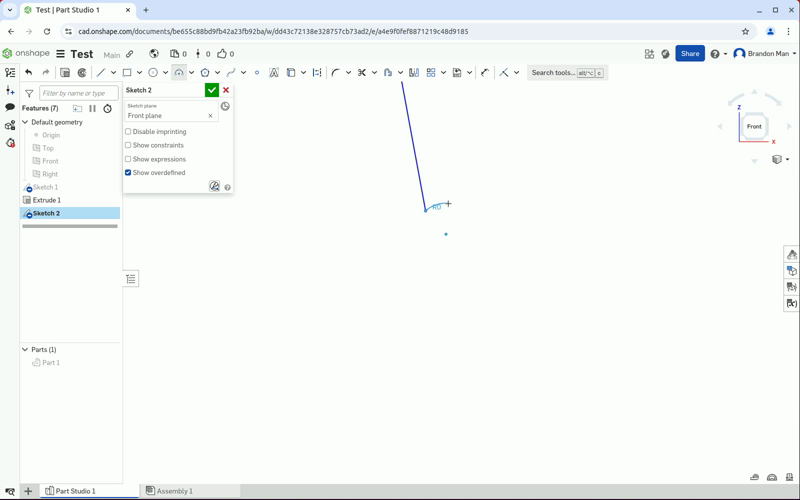
scroll(-6)
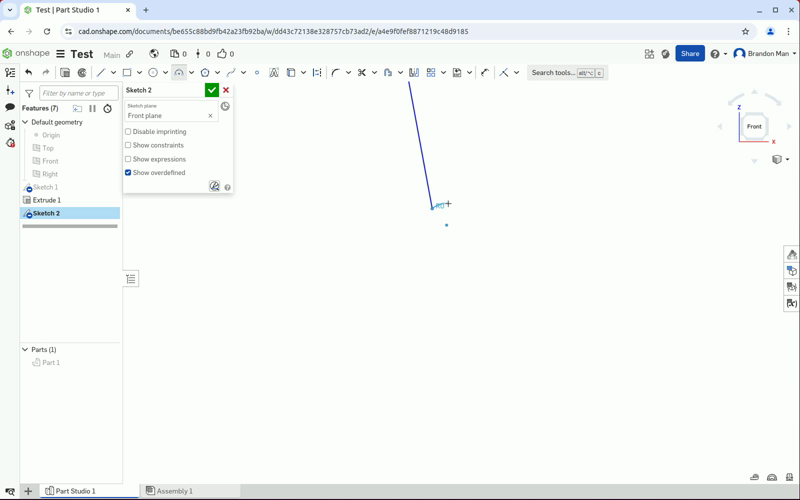
scroll(-6)
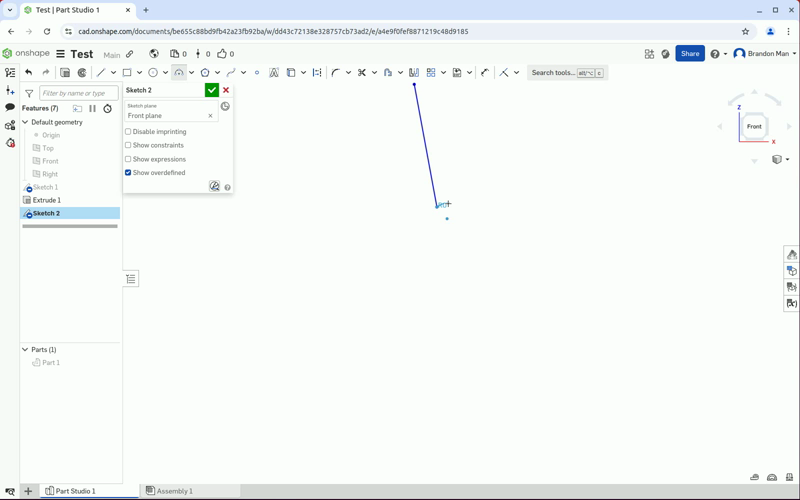
scroll(-6)
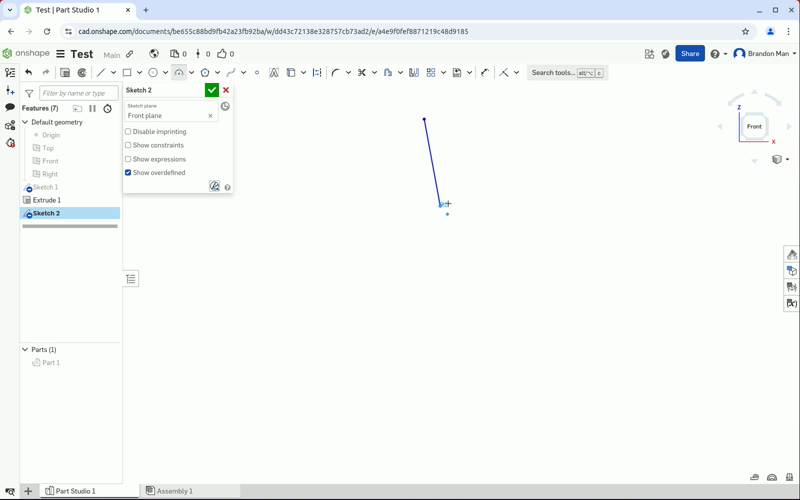
scroll(-6)
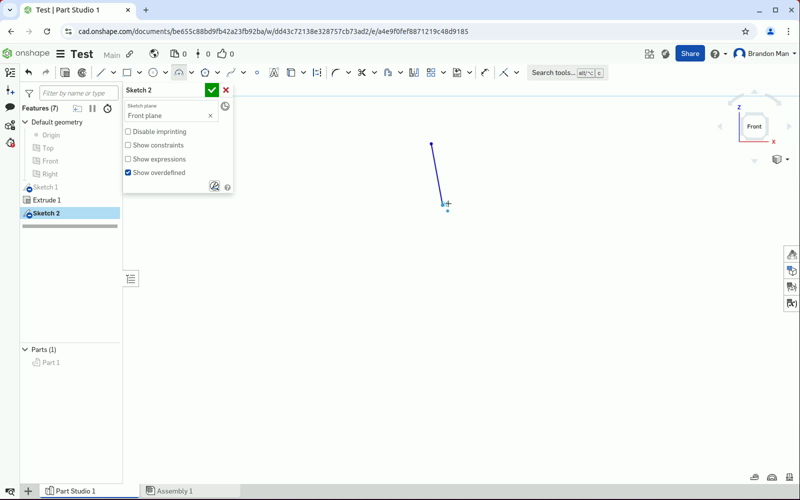
scroll(-6)
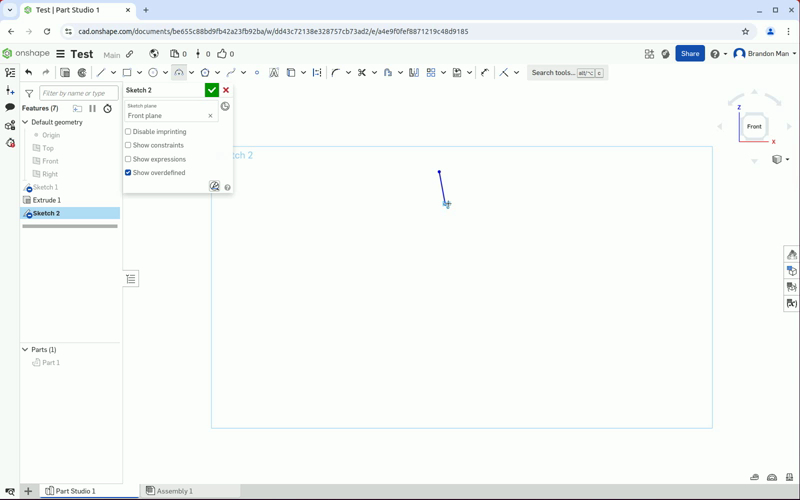
mouse_move(446, 203)
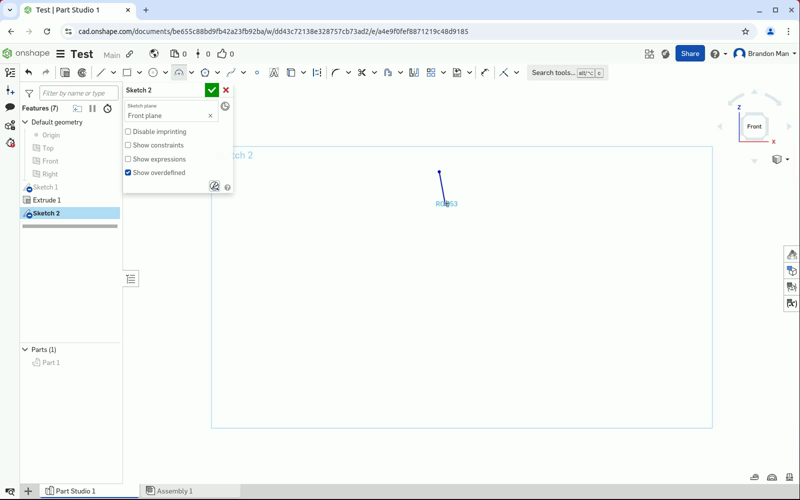
scroll(6)
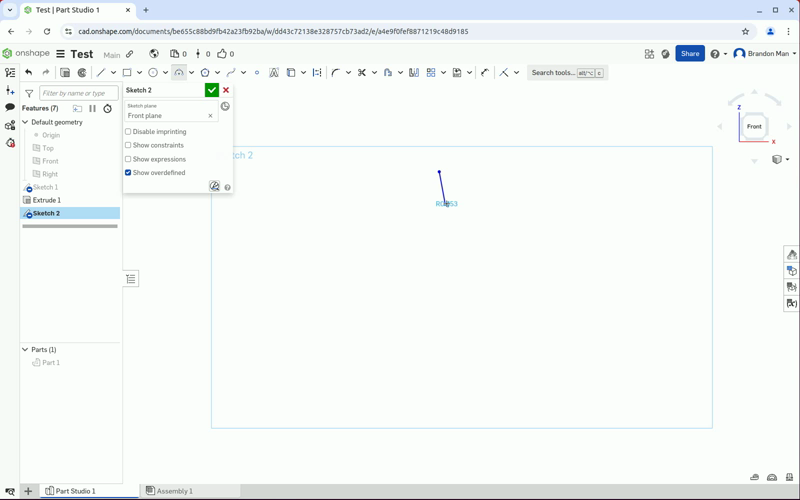
scroll(6)
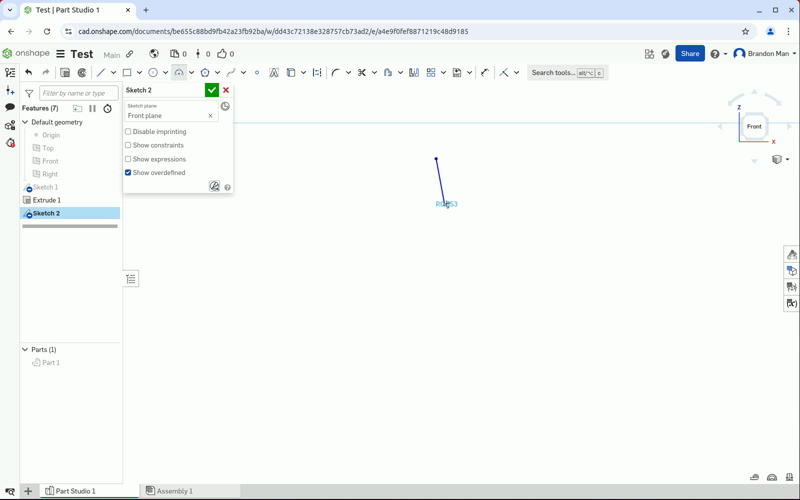
scroll(6)
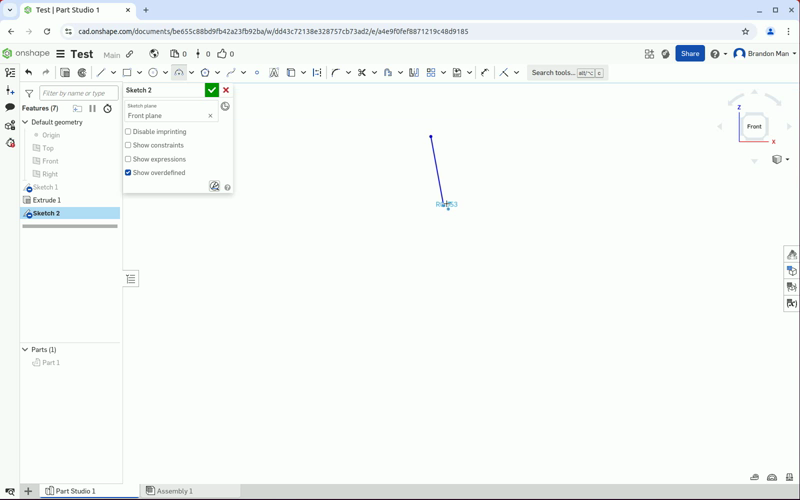
scroll(6)
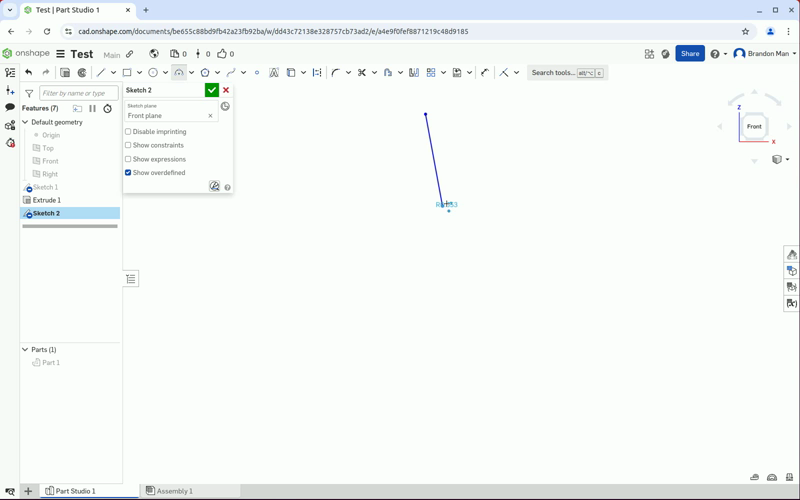
scroll(6)
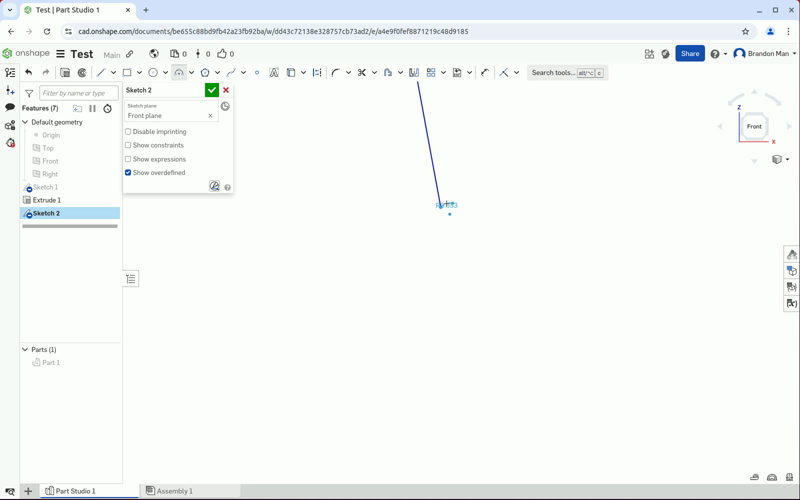
scroll(6)
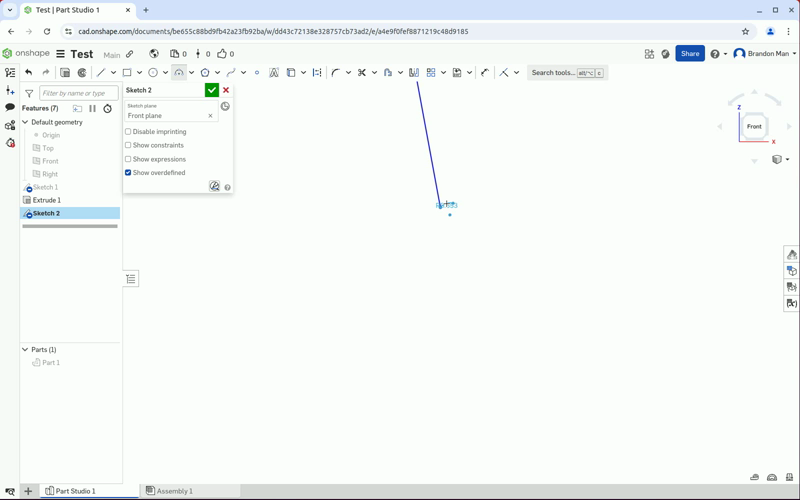
scroll(6)
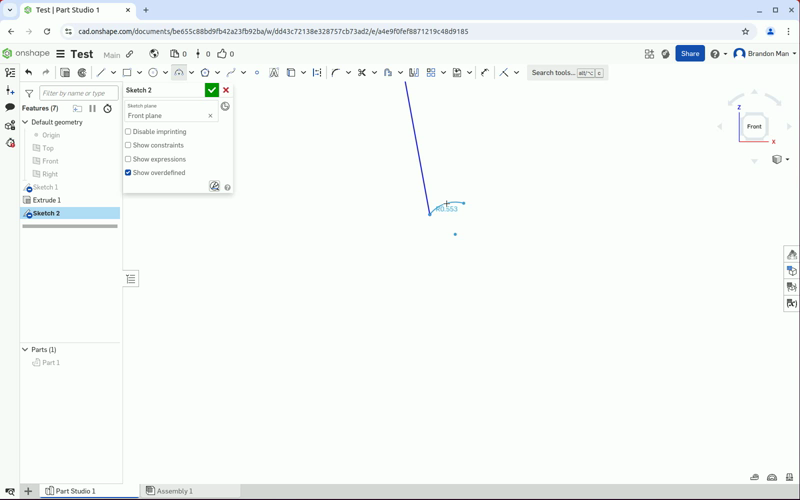
click(446, 203)
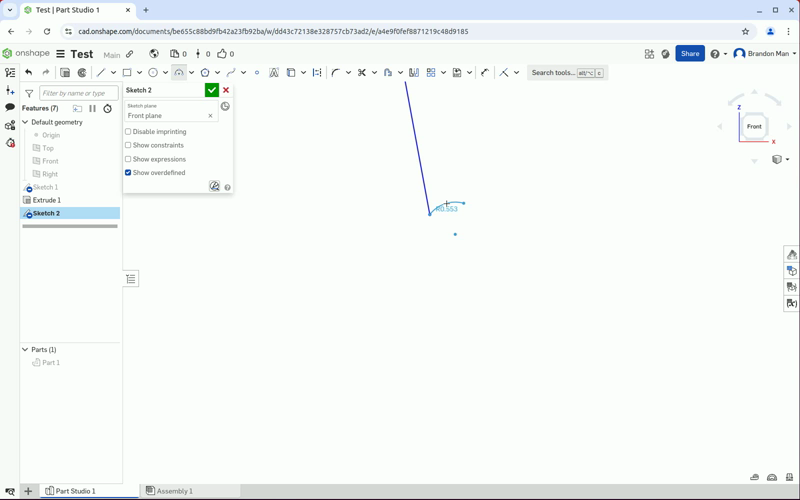
scroll(-6)
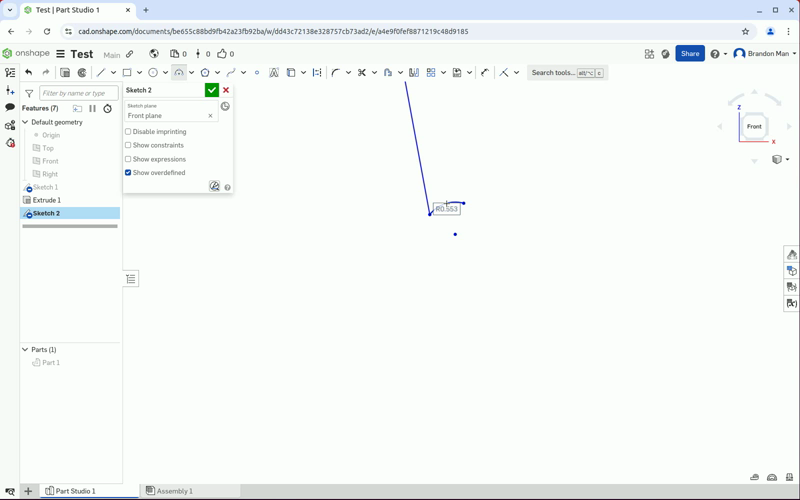
scroll(-6)
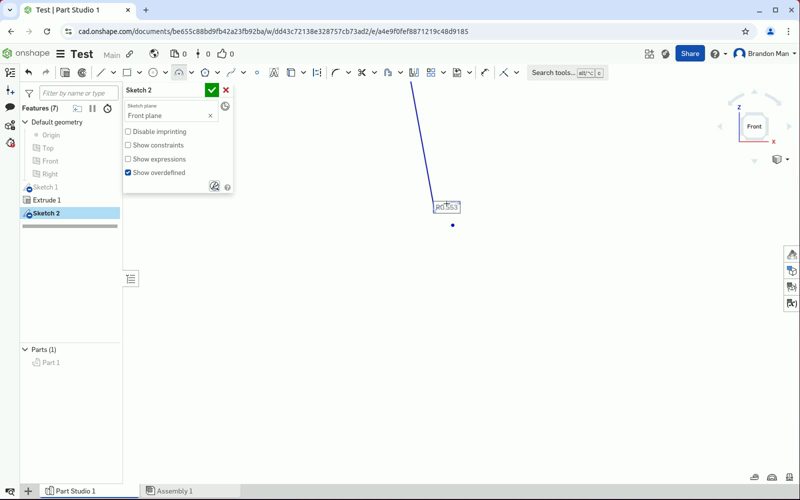
scroll(-6)
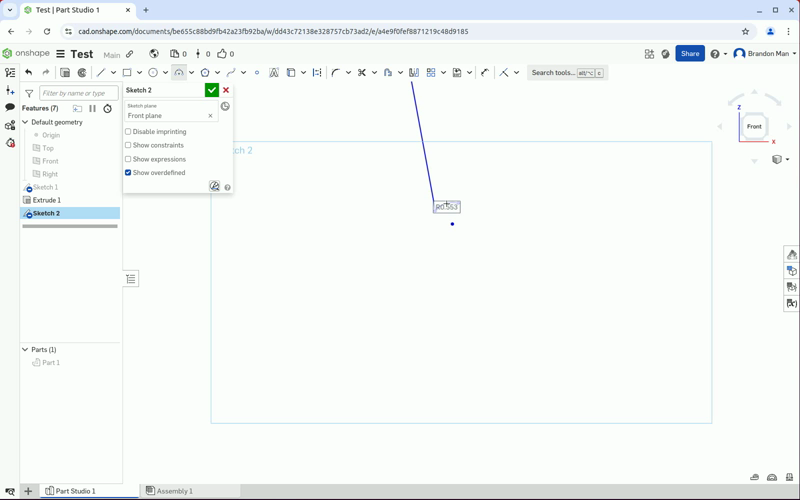
scroll(-6)
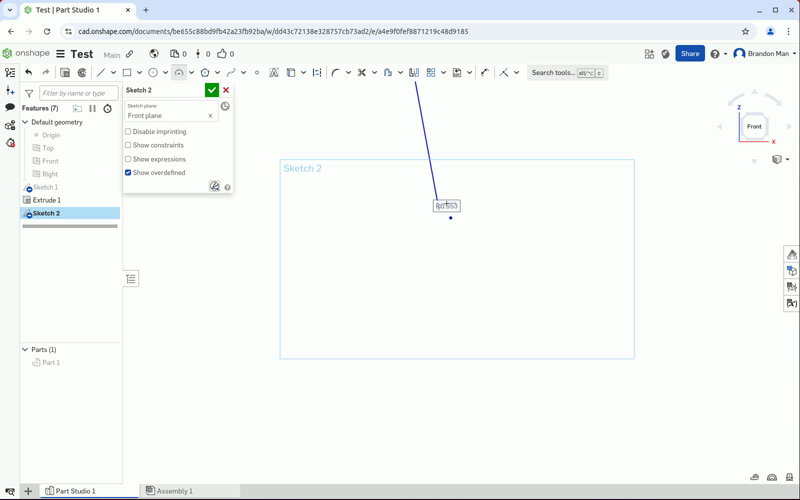
scroll(-6)
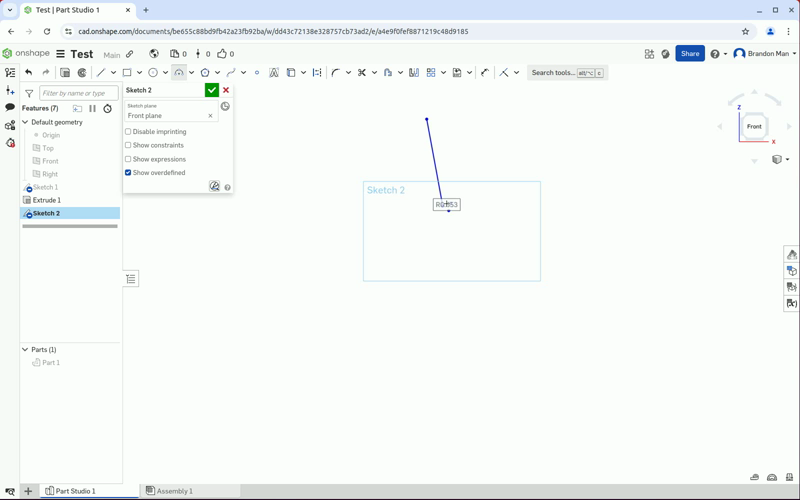
scroll(-6)
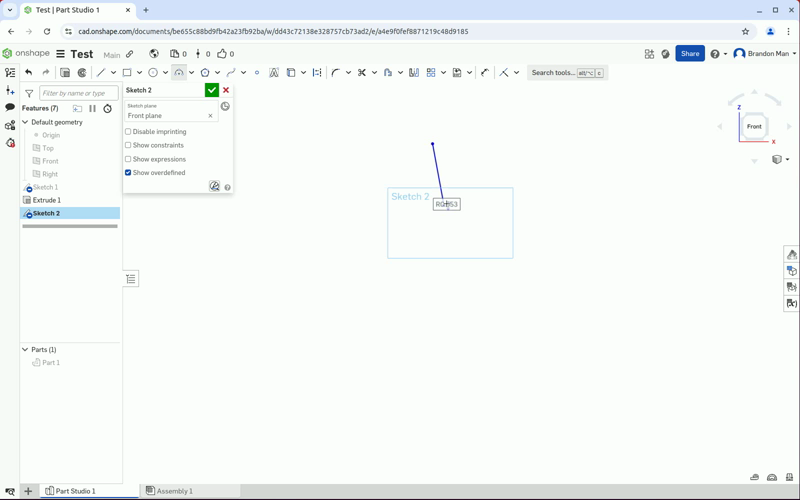
scroll(-6)
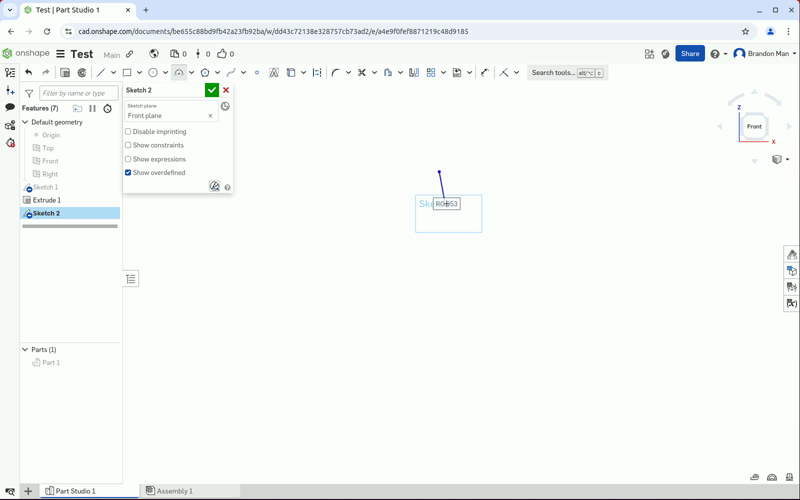
key_up(shift)
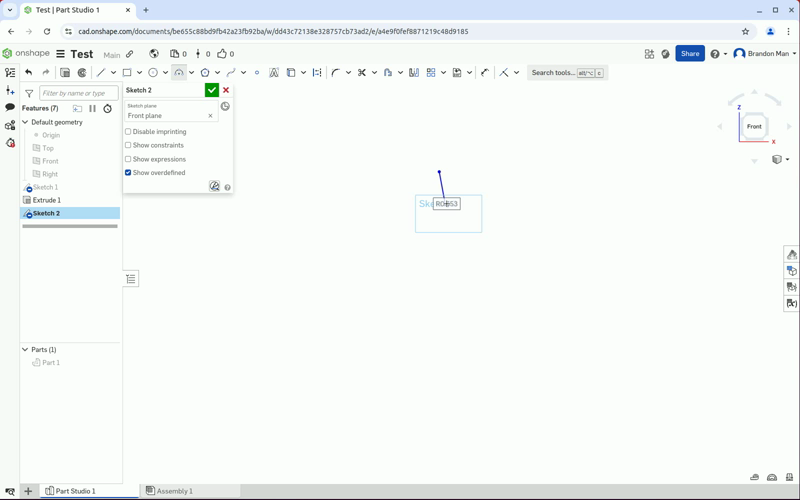
key(esc)
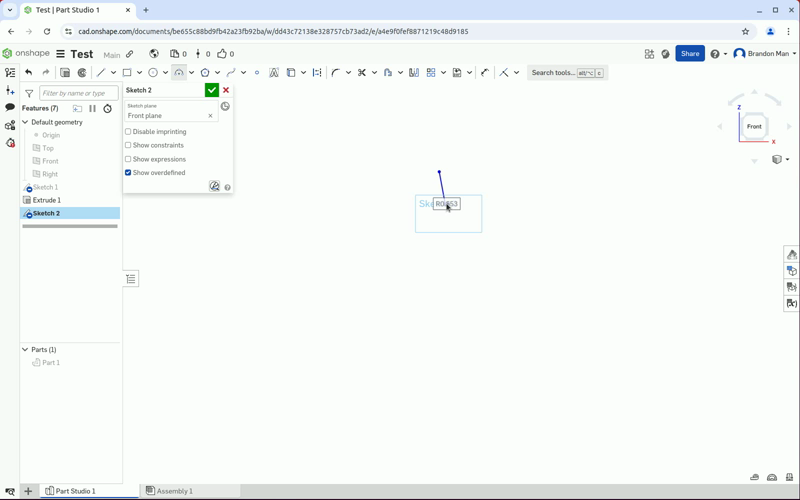
key(l)
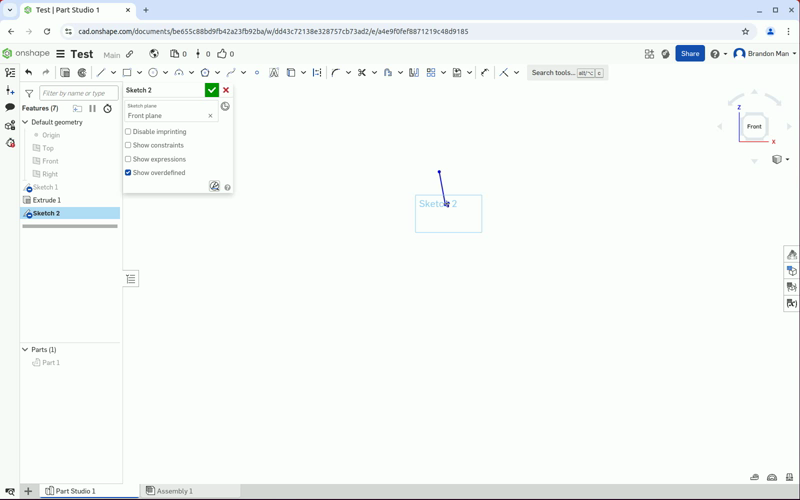
mouse_move(448, 203)
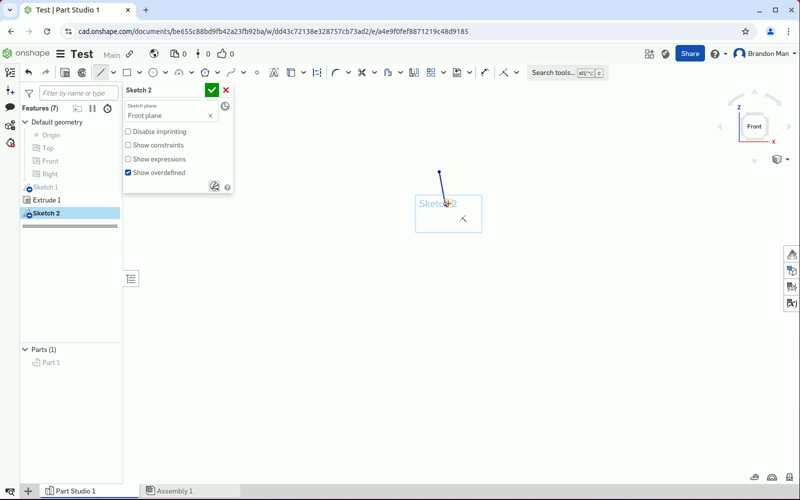
scroll(6)
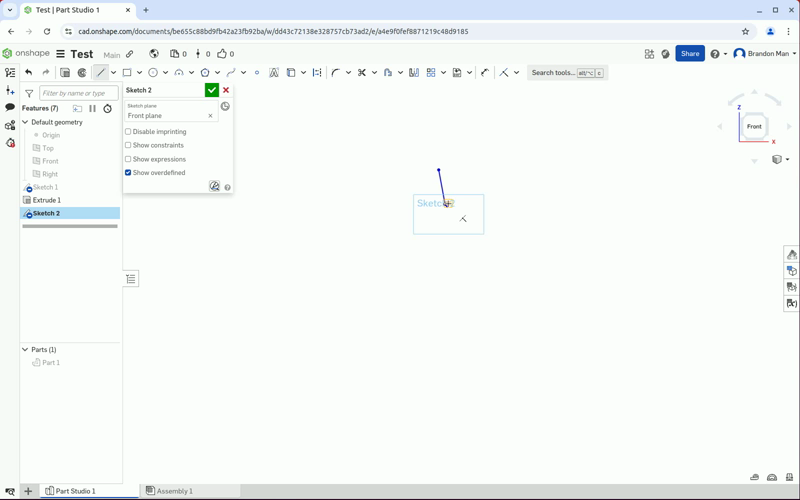
scroll(6)
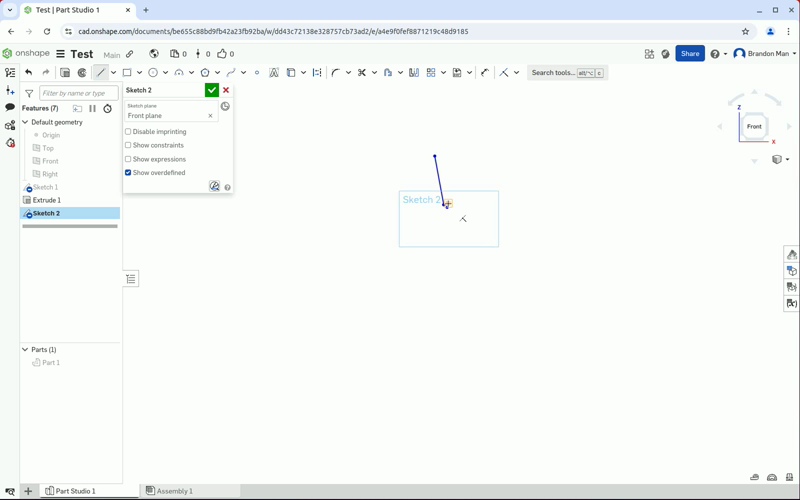
scroll(6)
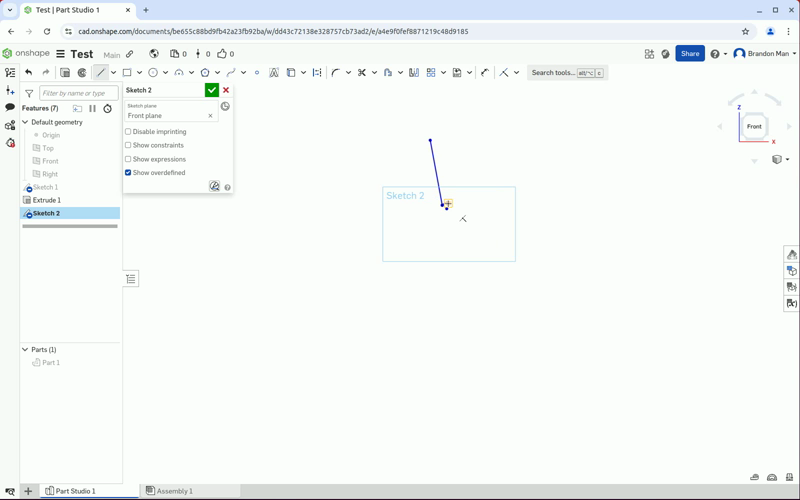
scroll(6)
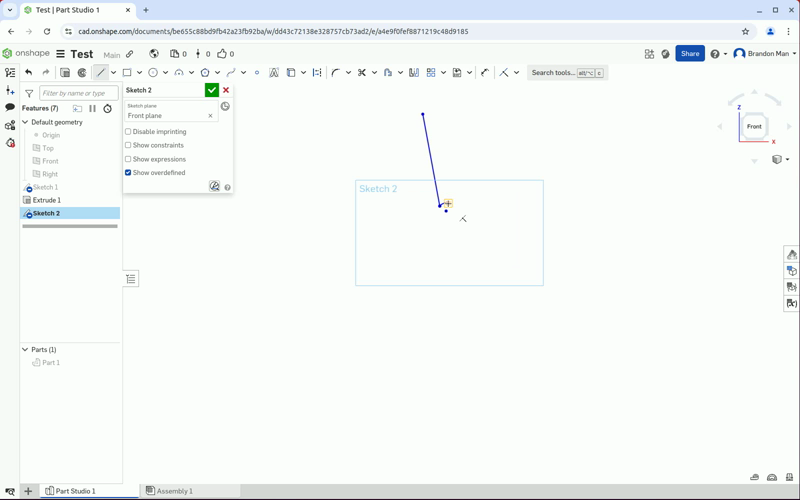
scroll(6)
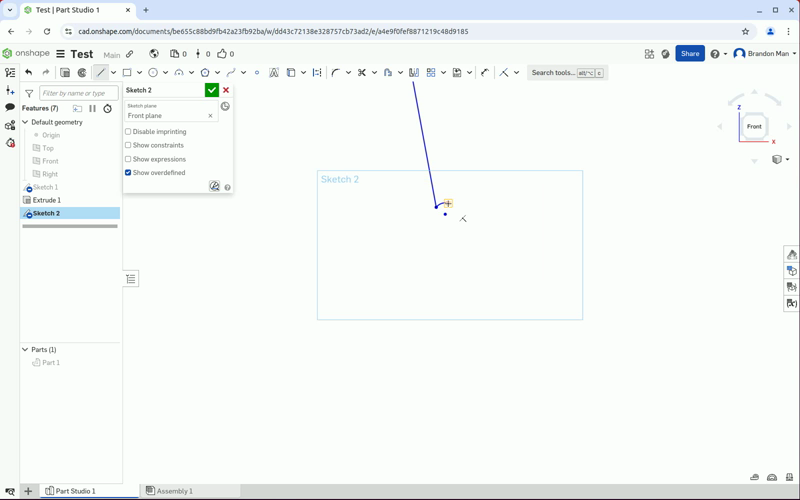
scroll(6)
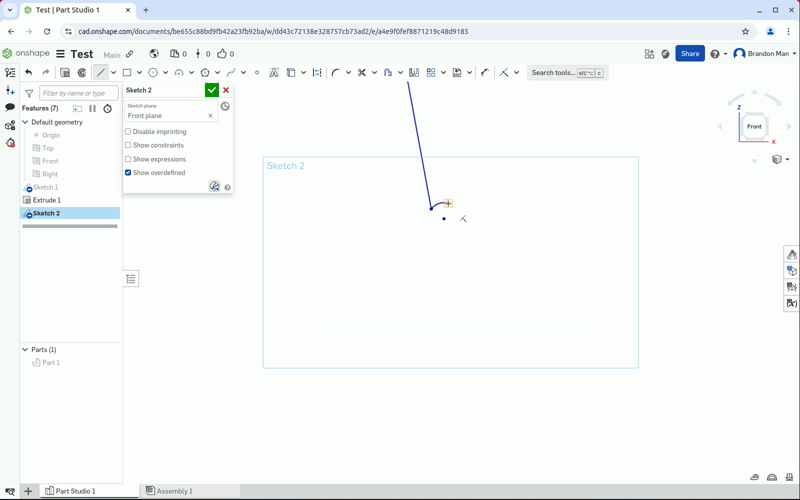
scroll(6)
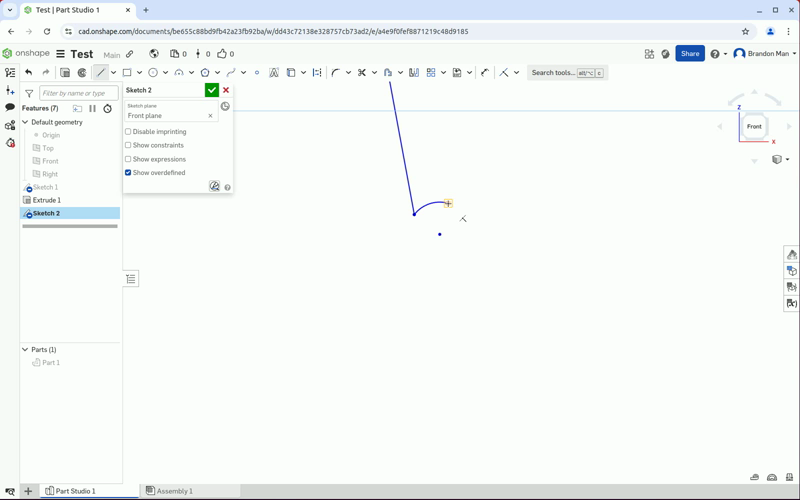
click(448, 203)
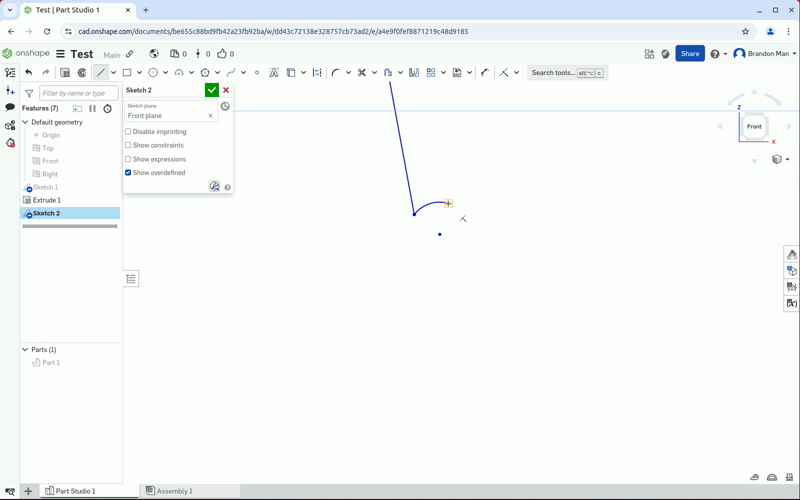
scroll(-6)
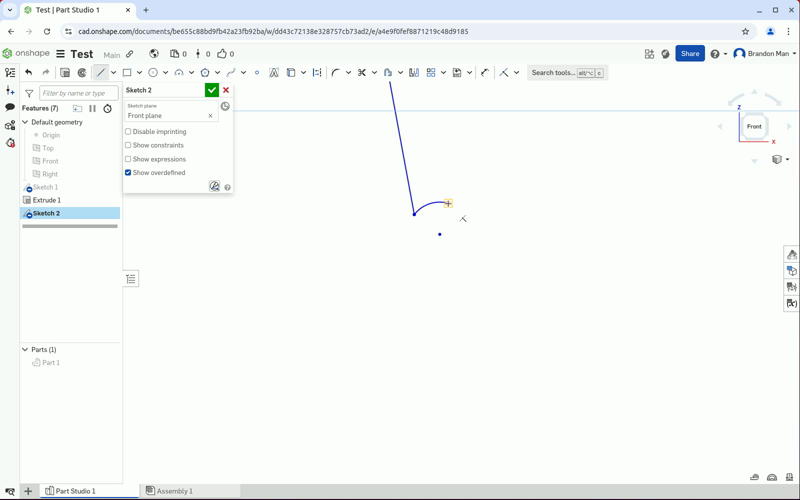
scroll(-6)
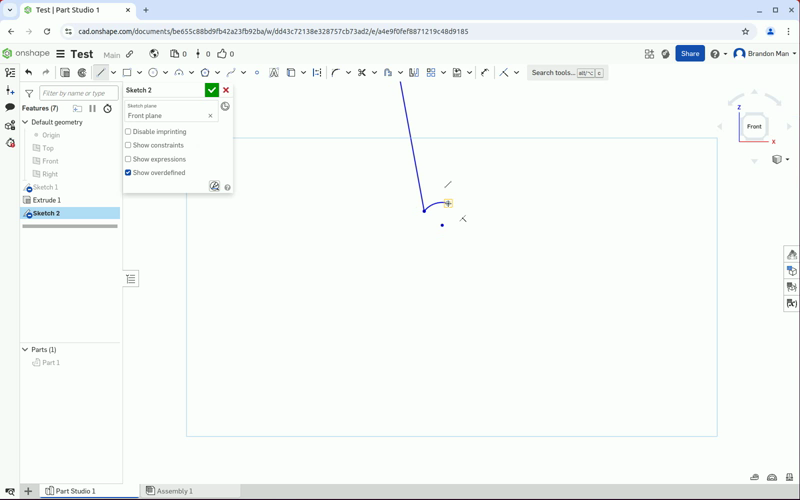
scroll(-6)
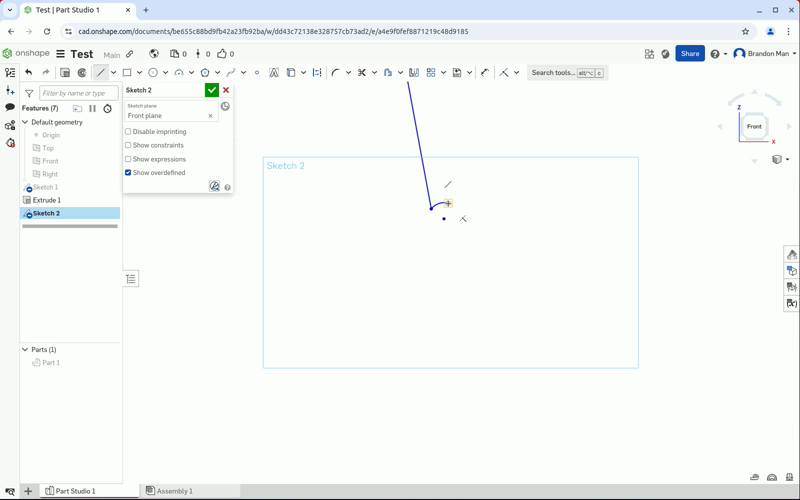
scroll(-6)
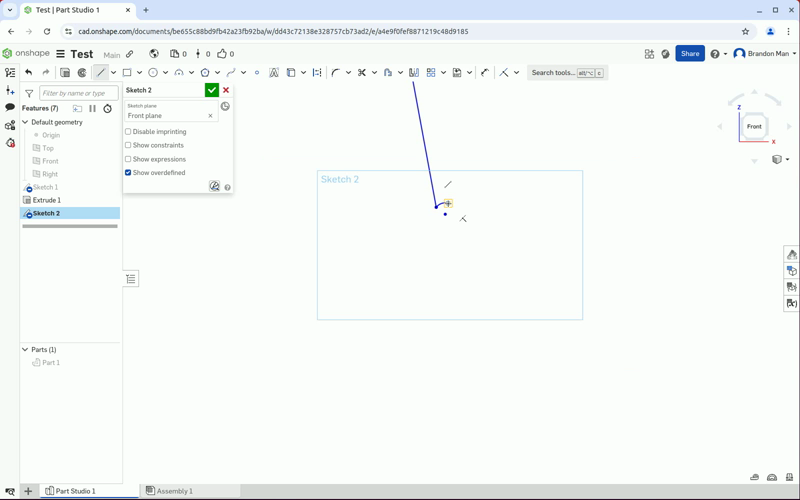
scroll(-6)
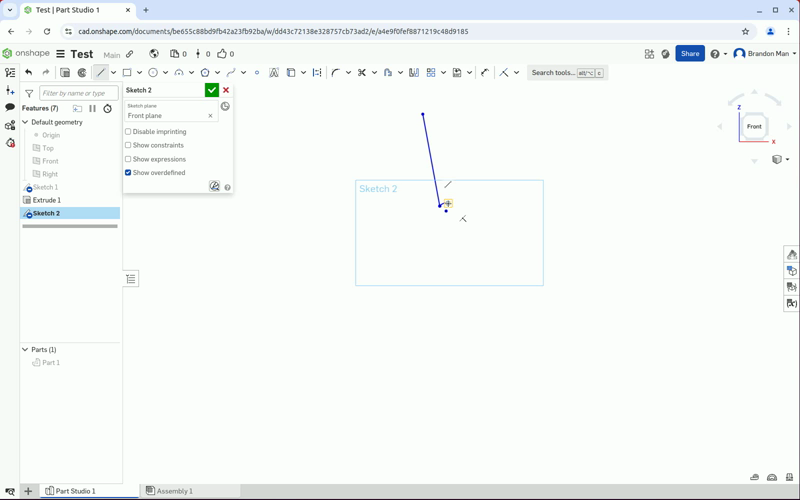
scroll(-6)
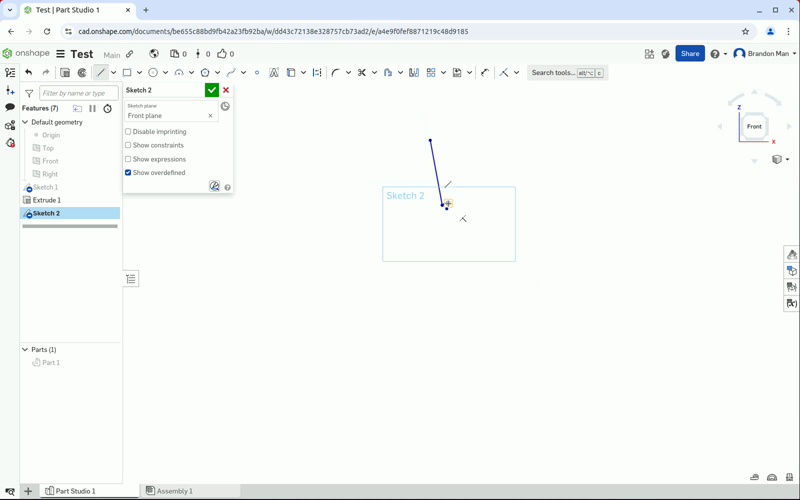
scroll(-6)
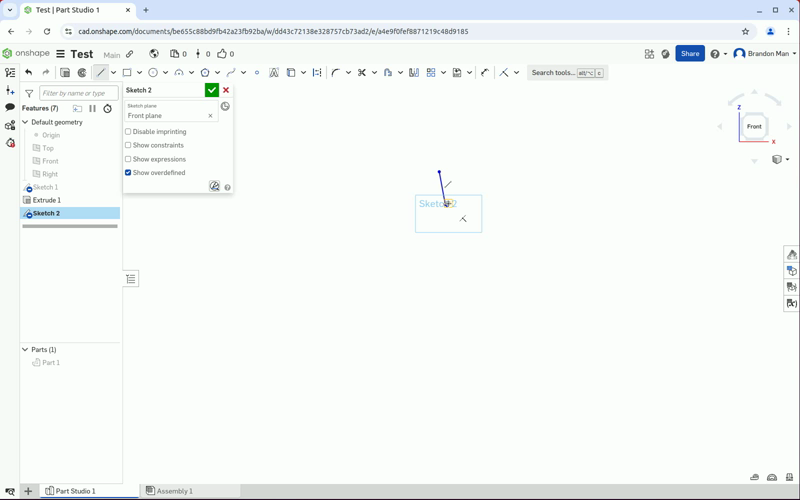
key_down(shift)
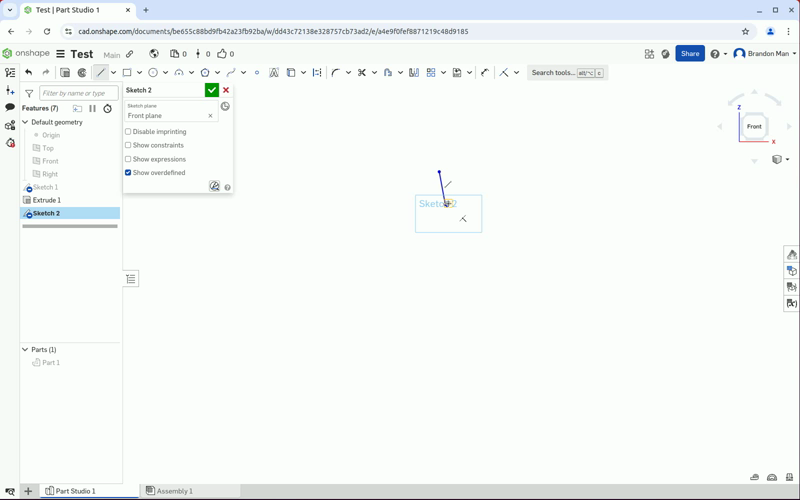
mouse_move(478, 203)
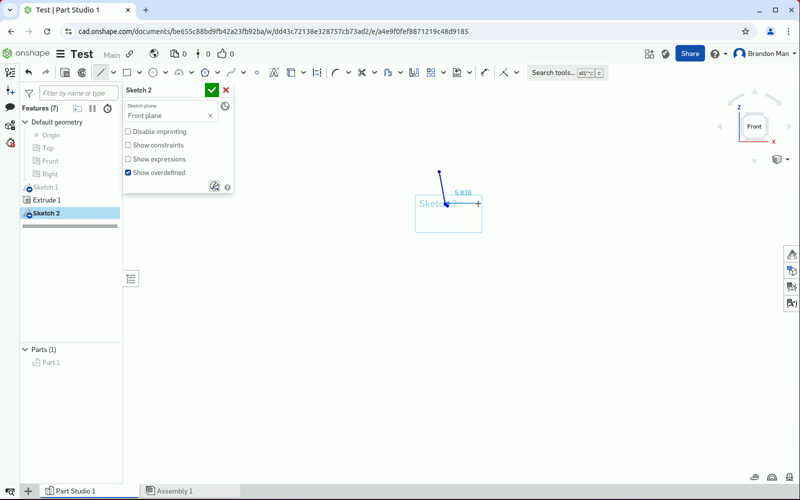
mouse_move(443, 170)
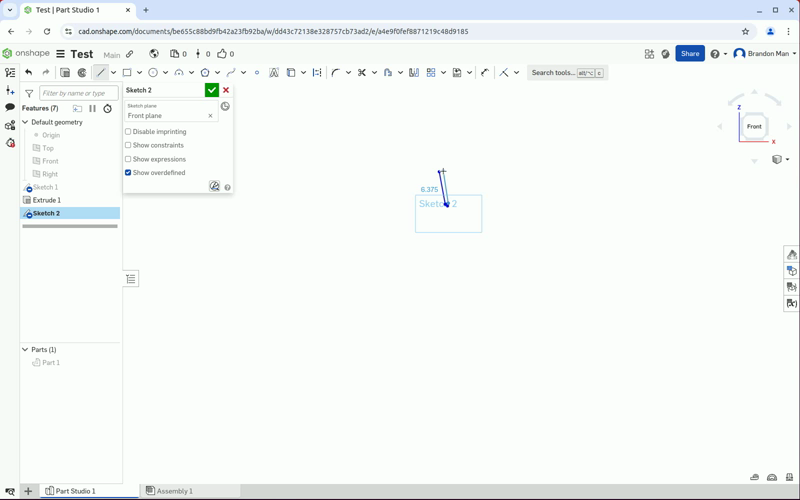
scroll(6)
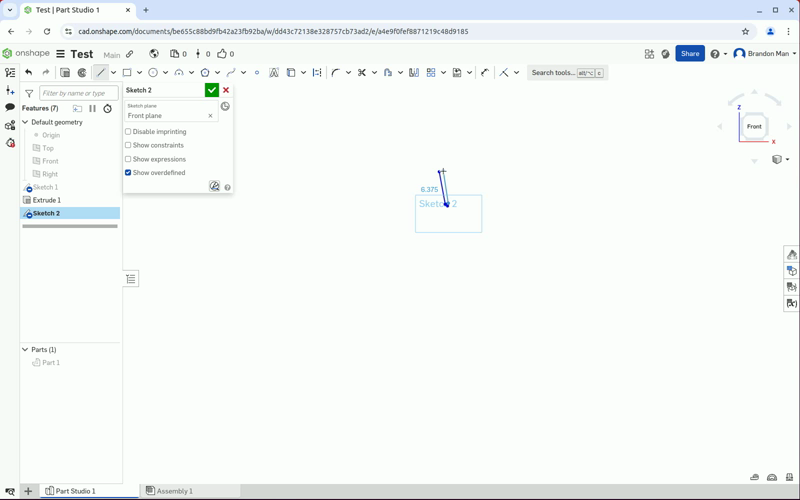
scroll(6)
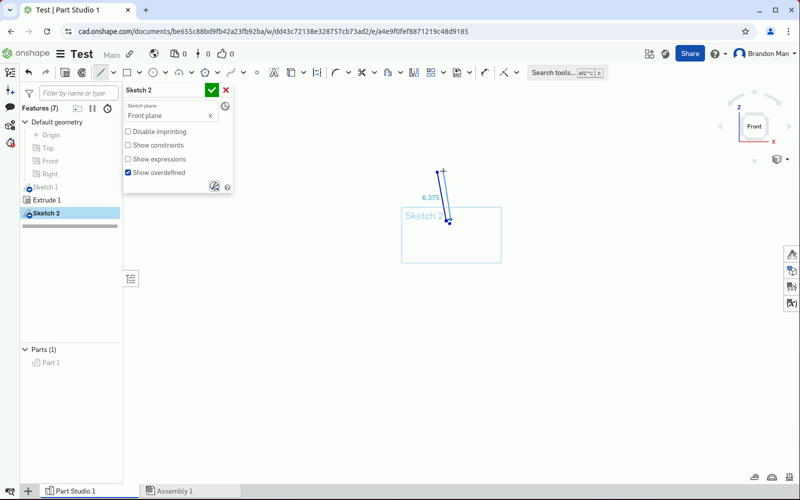
scroll(6)
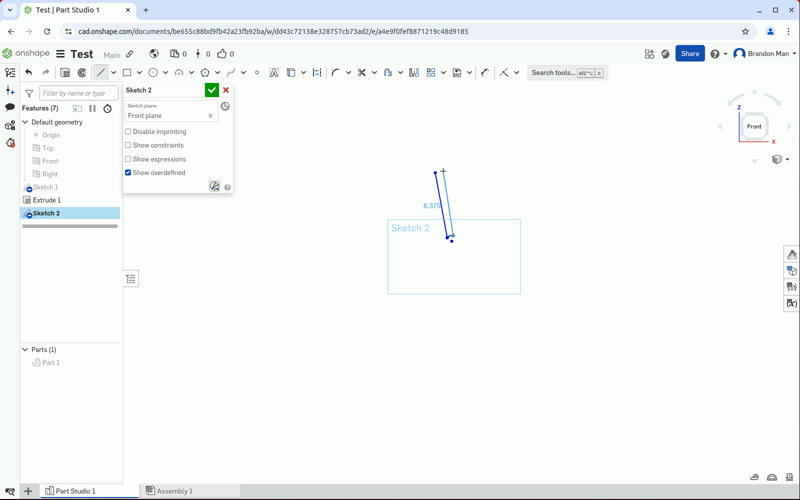
scroll(6)
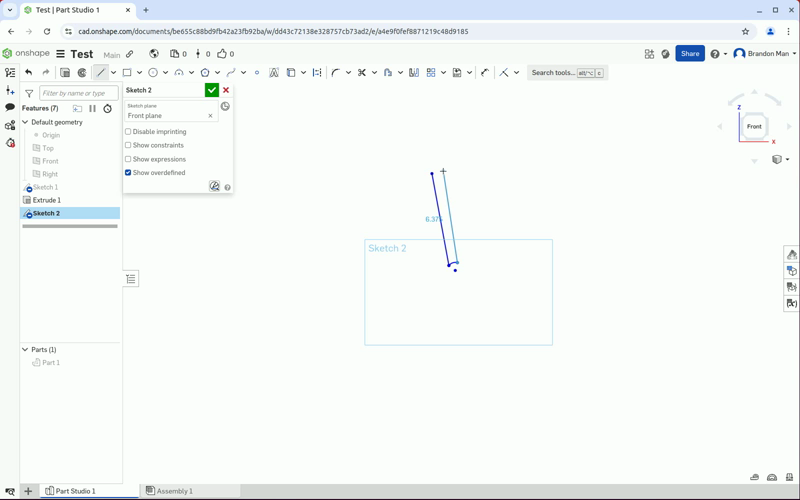
scroll(6)
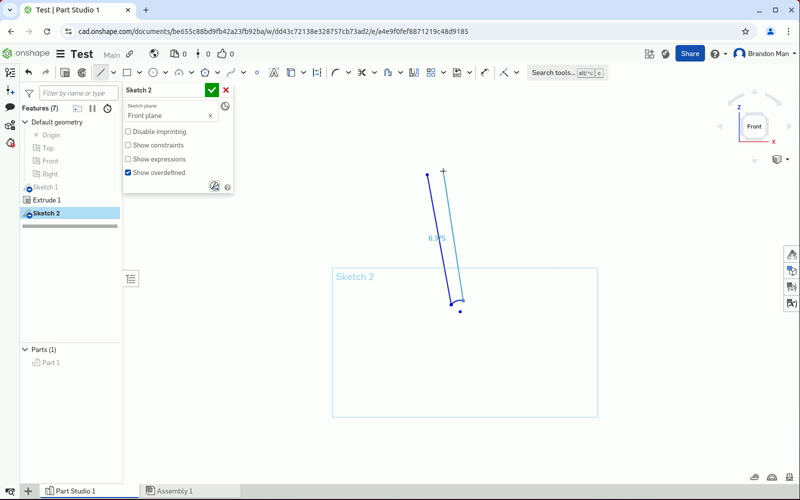
scroll(6)
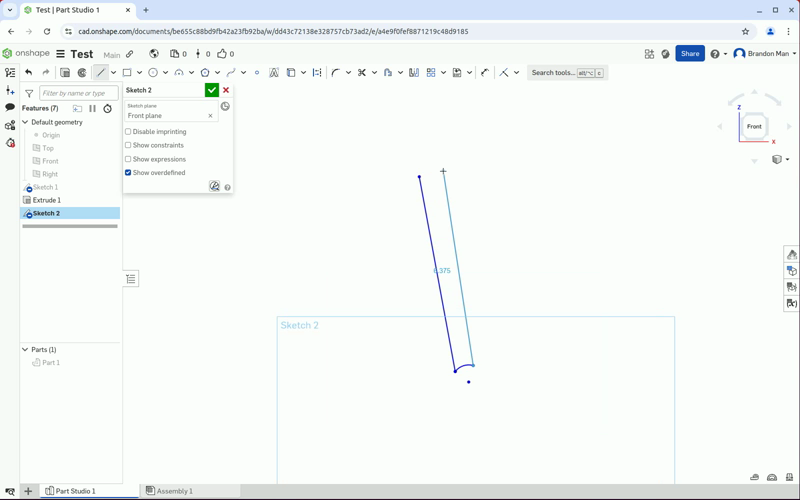
scroll(6)
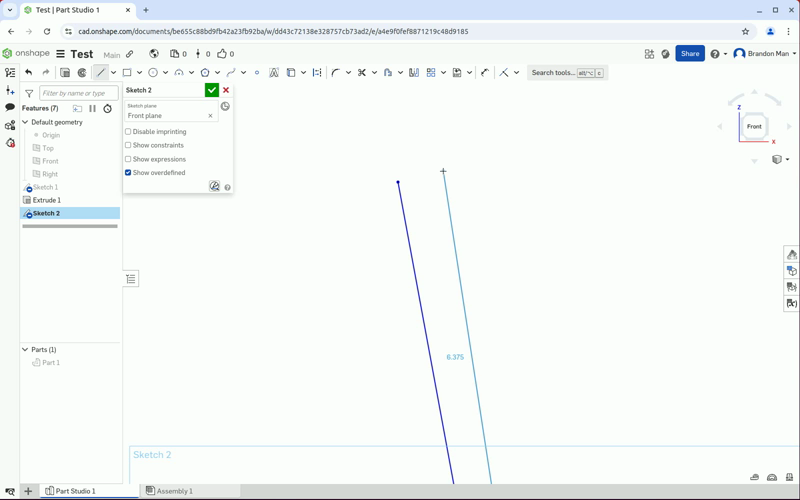
click(443, 170)
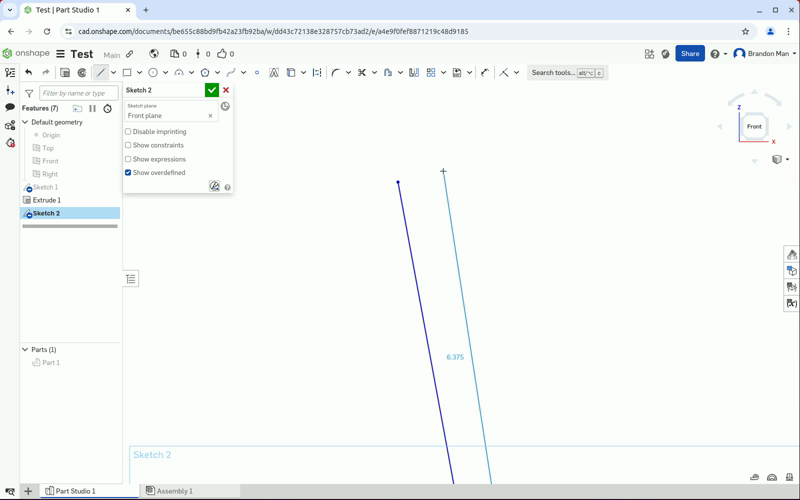
scroll(-6)
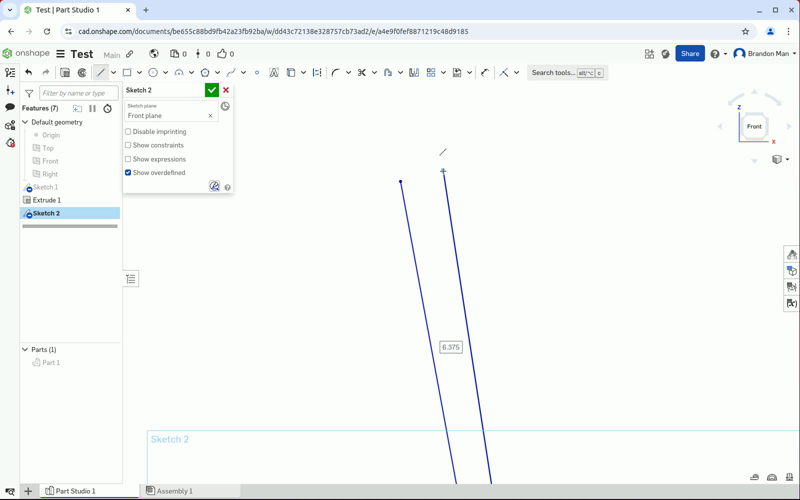
scroll(-6)
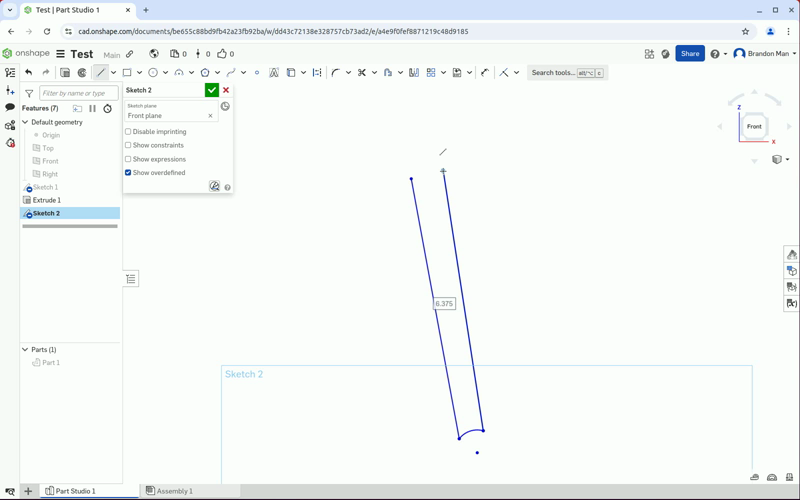
scroll(-6)
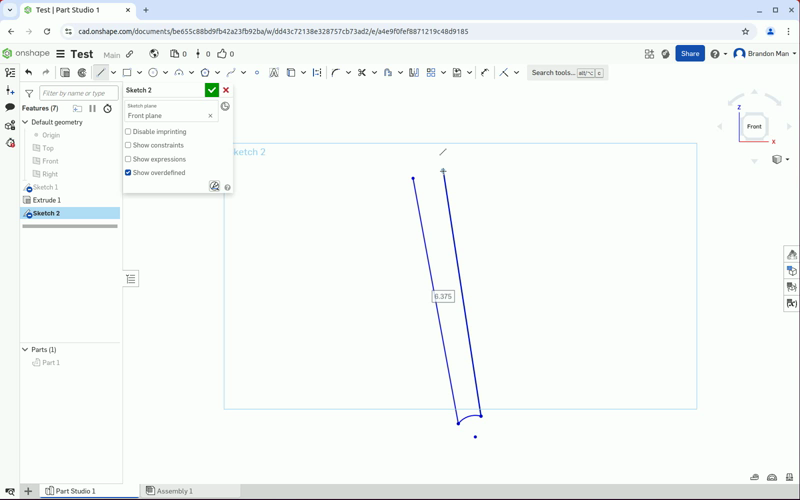
scroll(-6)
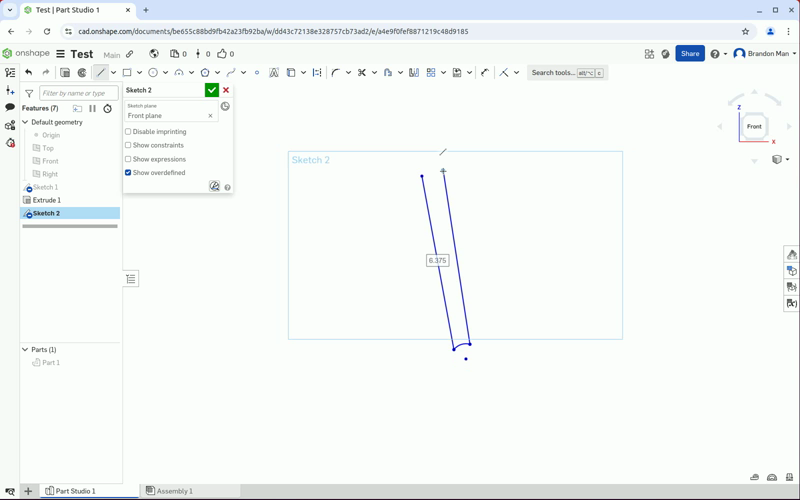
scroll(-6)
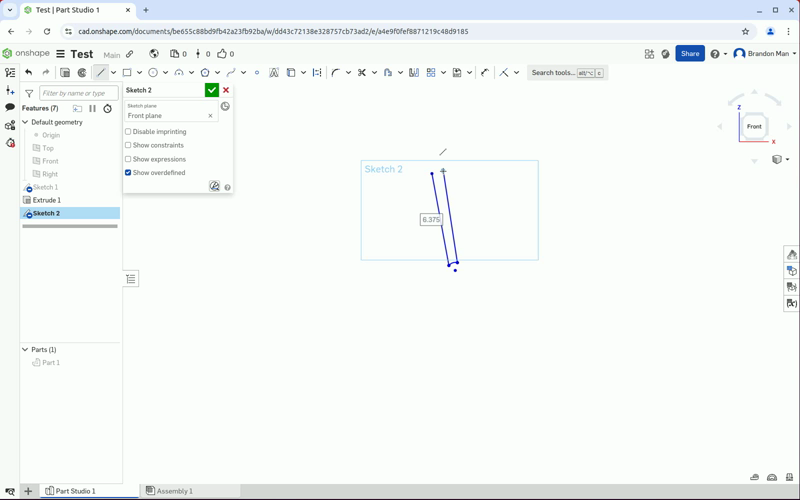
scroll(-6)
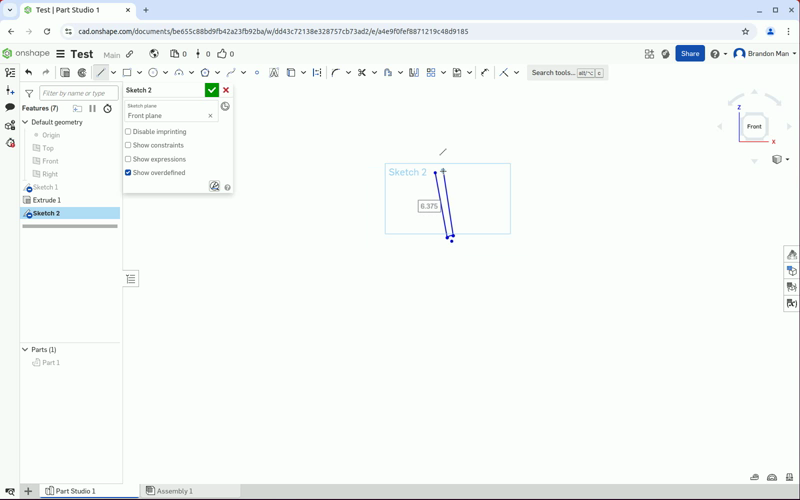
scroll(-6)
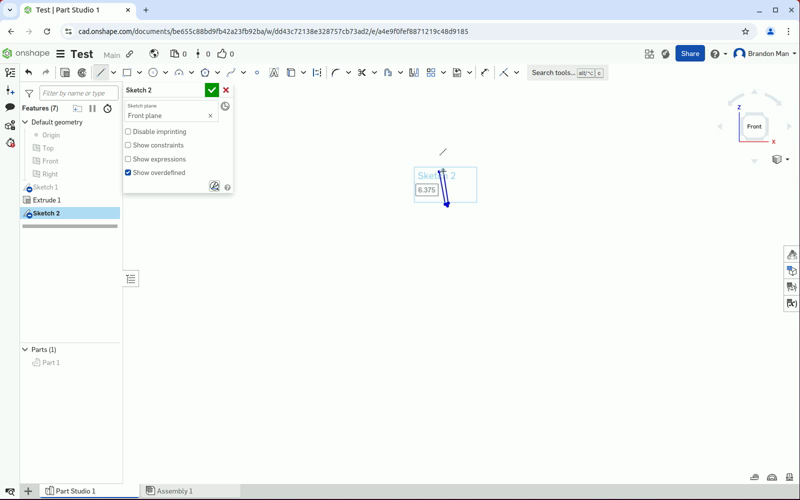
key_up(shift)
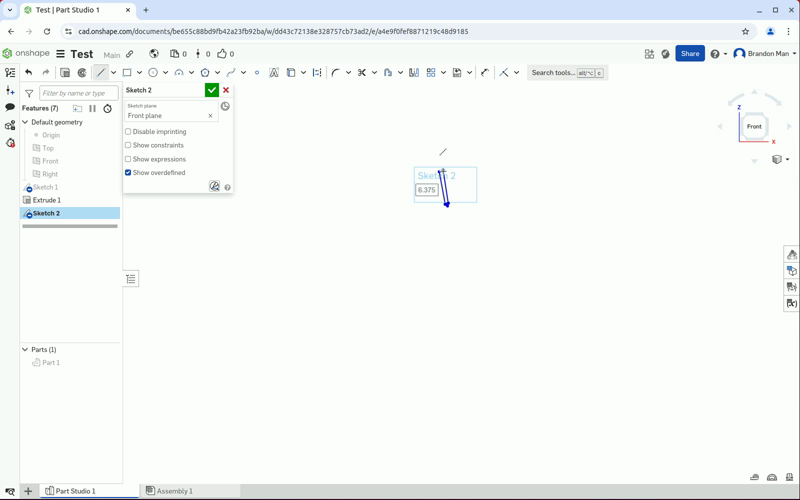
mouse_move(473, 170)
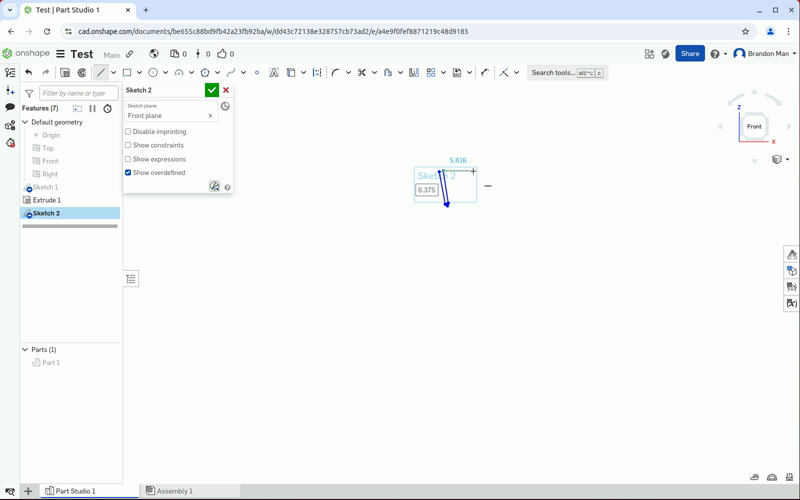
key_down(shift)
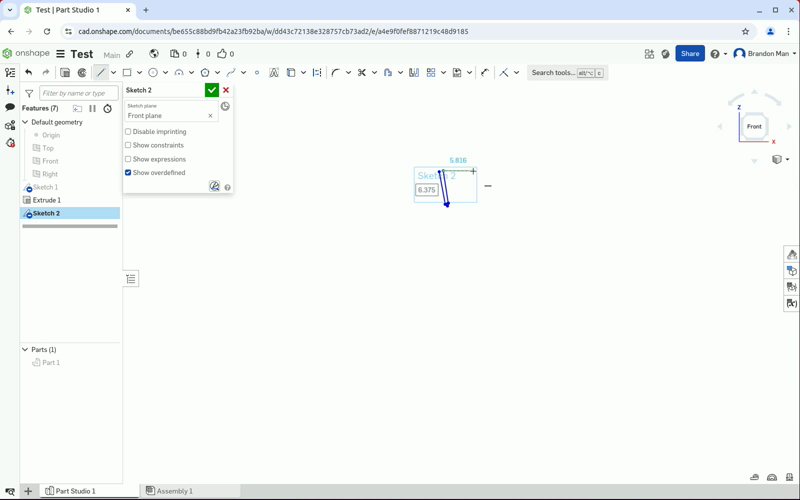
mouse_move(439, 171)
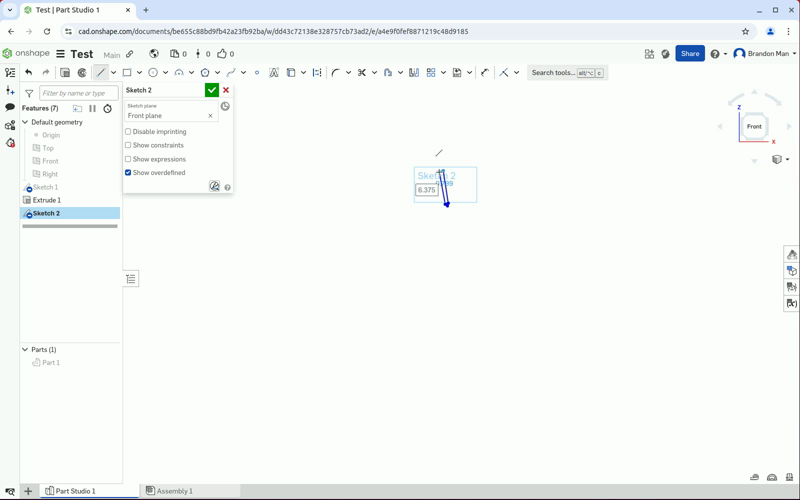
scroll(6)
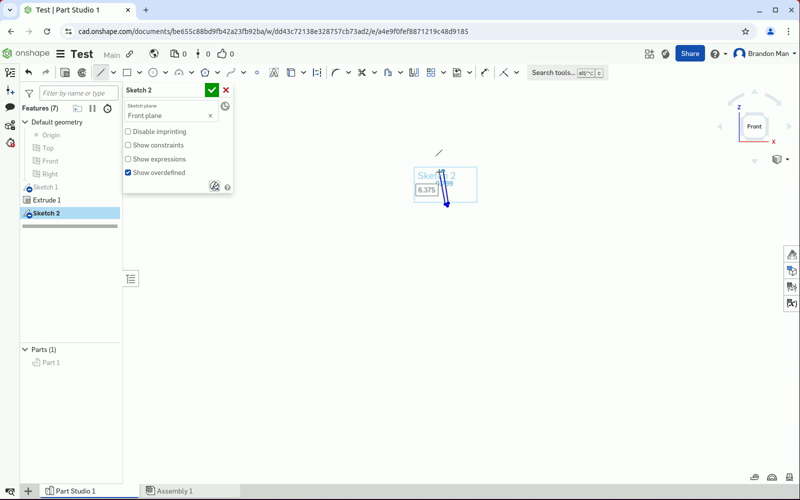
scroll(6)
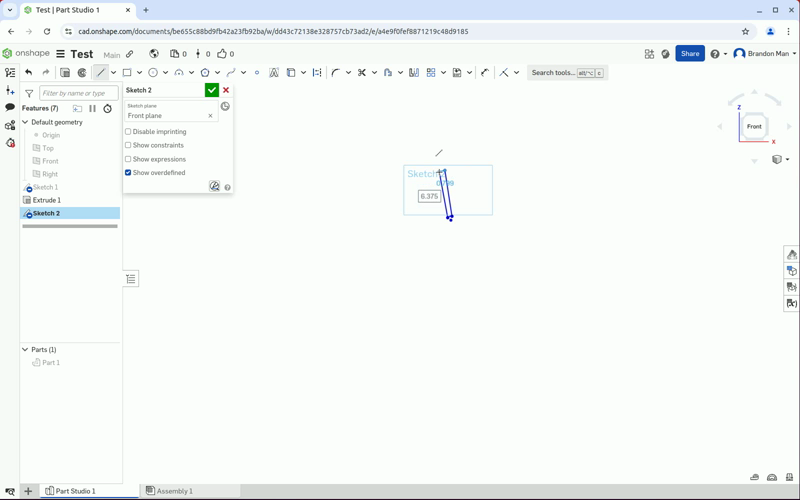
scroll(6)
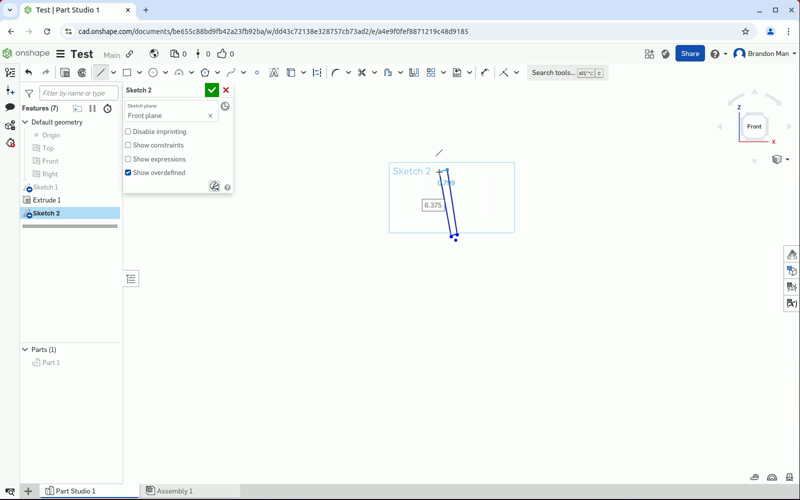
scroll(6)
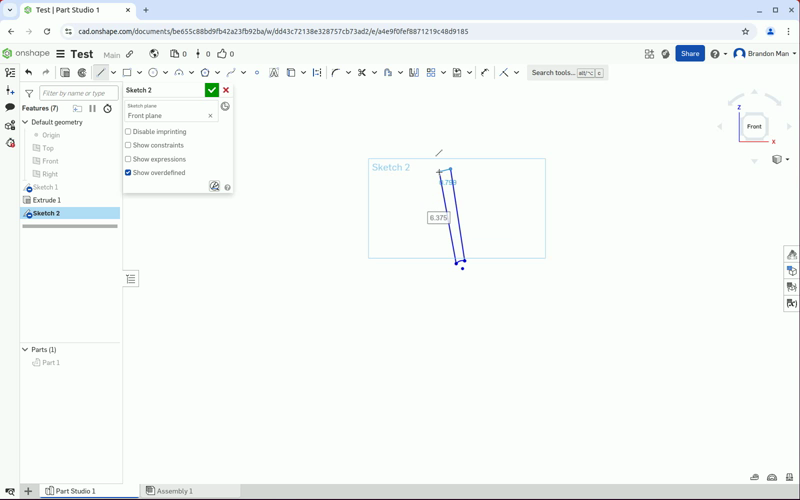
scroll(6)
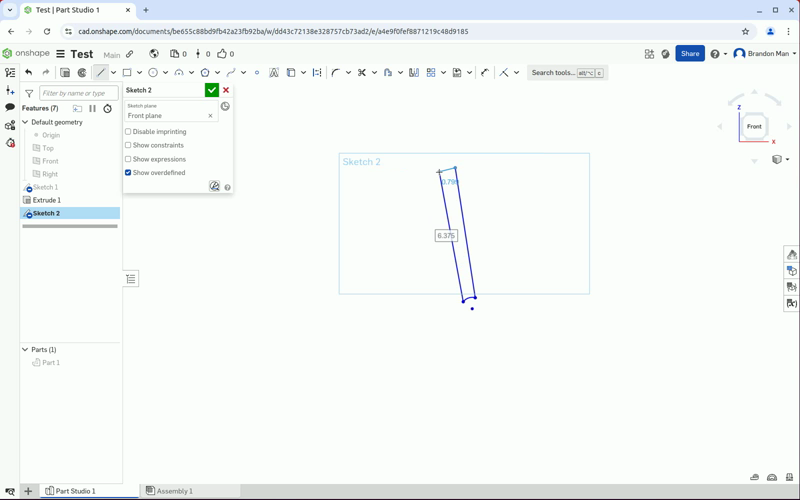
scroll(6)
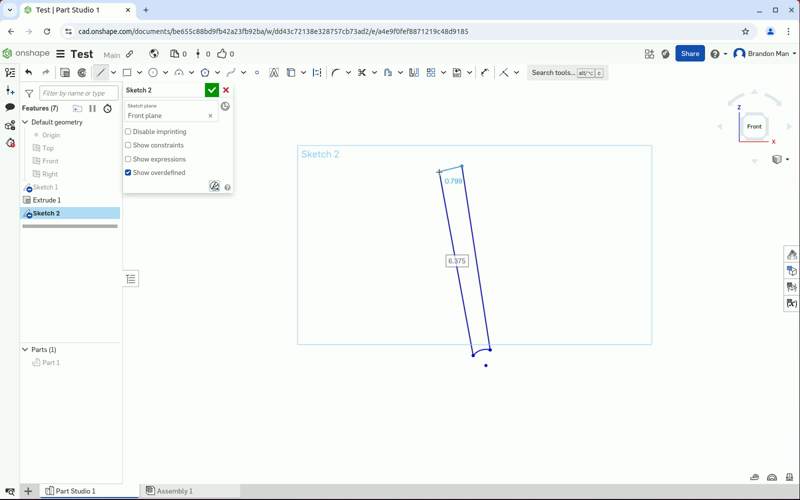
scroll(6)
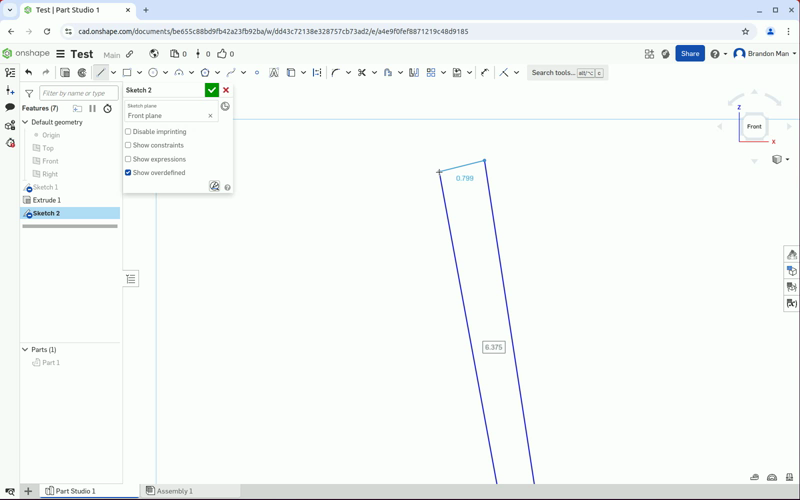
key_up(shift)
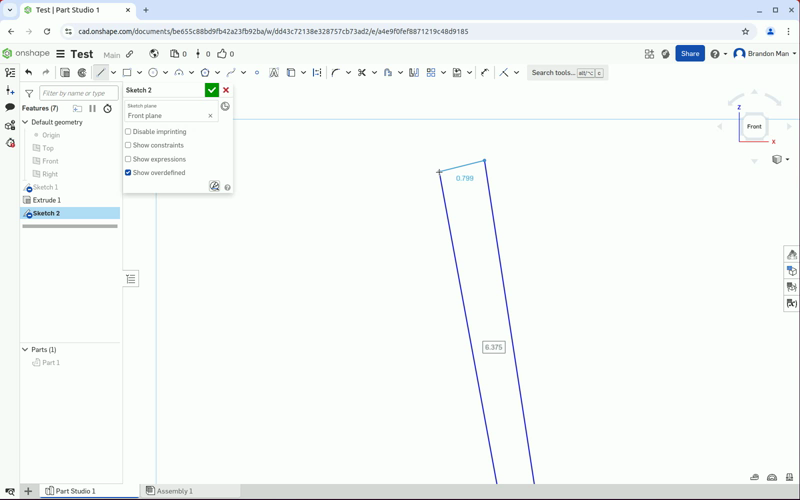
click(439, 171)
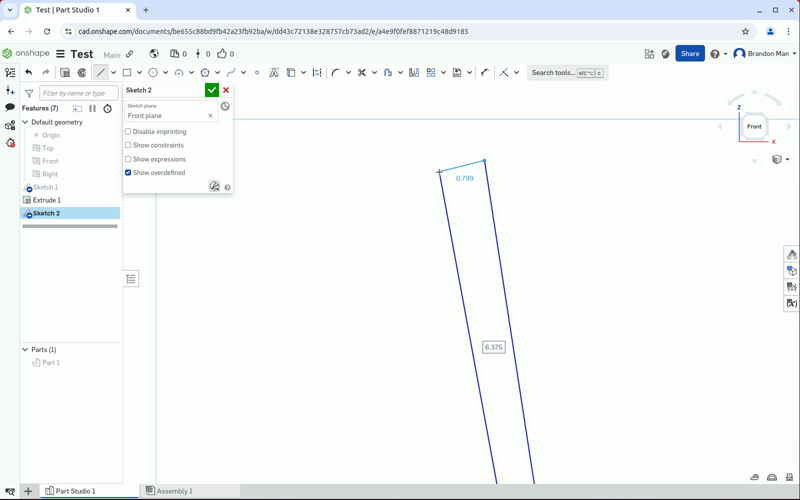
scroll(-6)
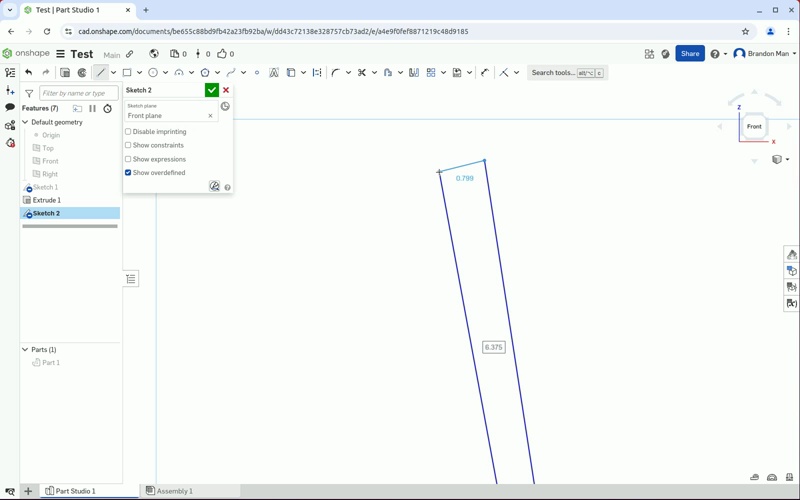
scroll(-6)
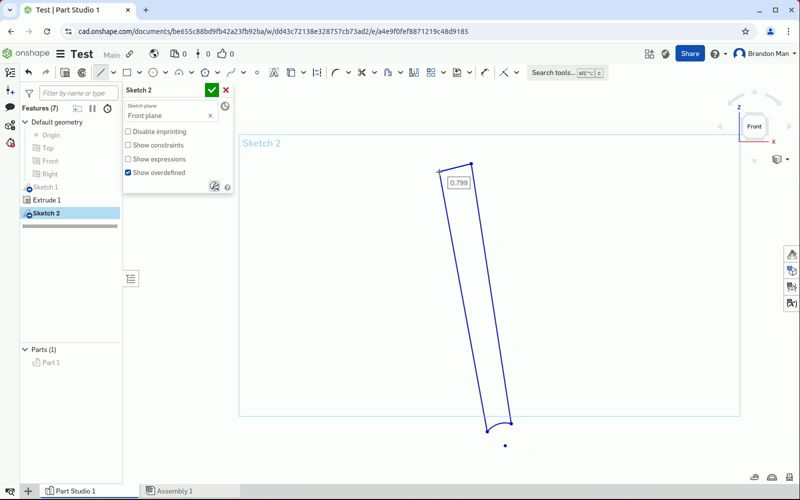
scroll(-6)
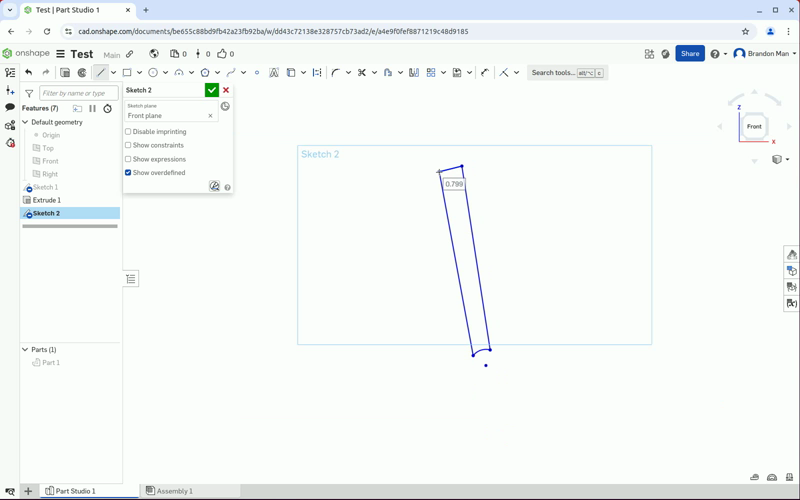
scroll(-6)
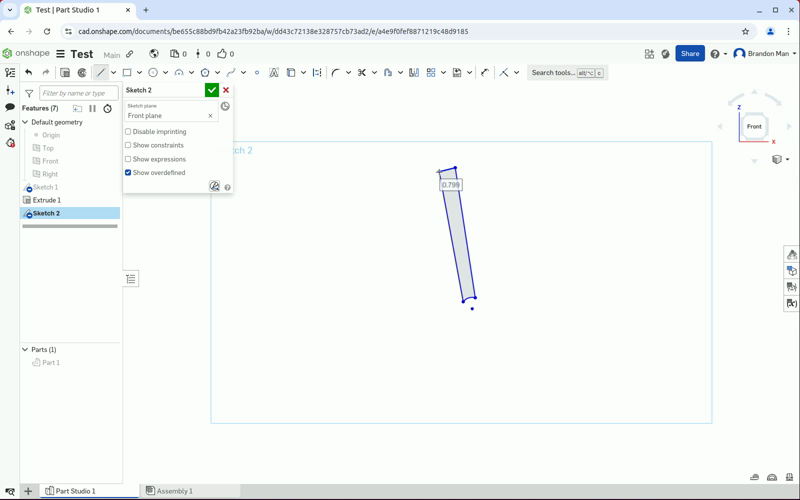
scroll(-6)
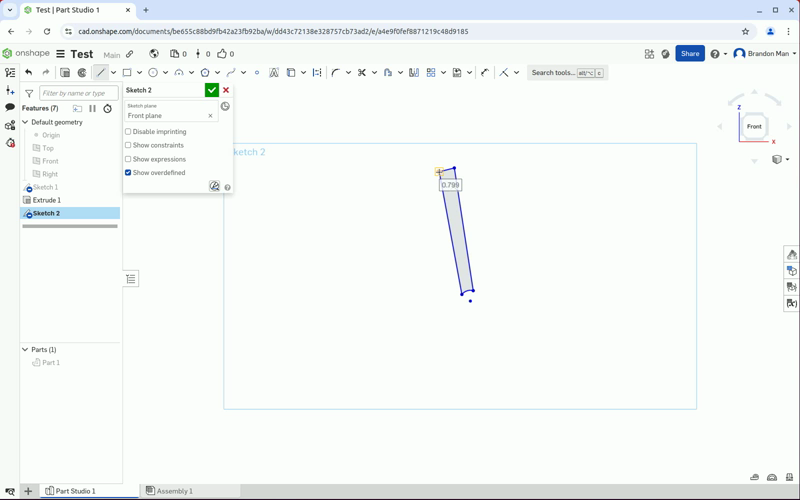
scroll(-6)
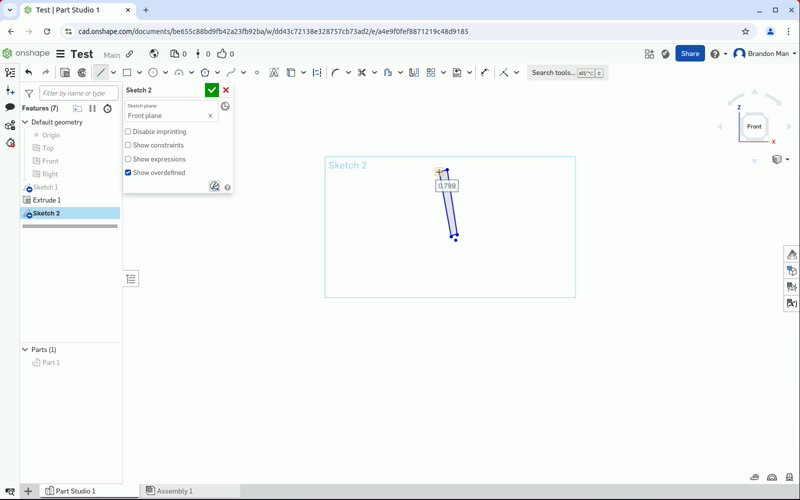
scroll(-6)
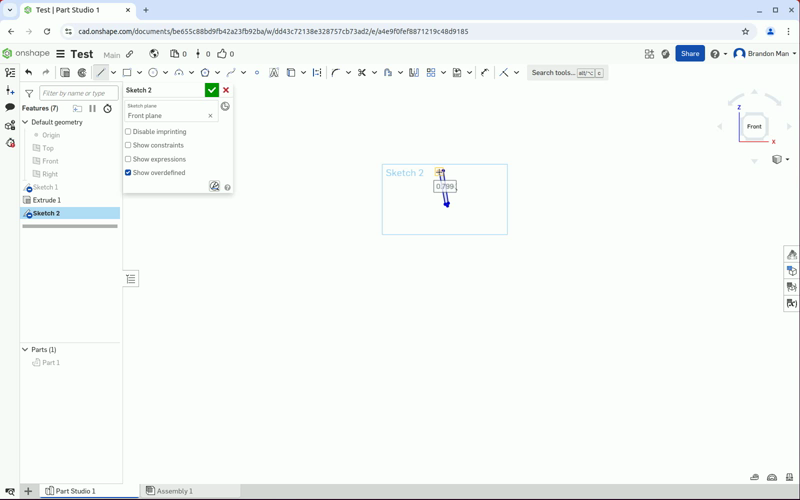
key(esc)
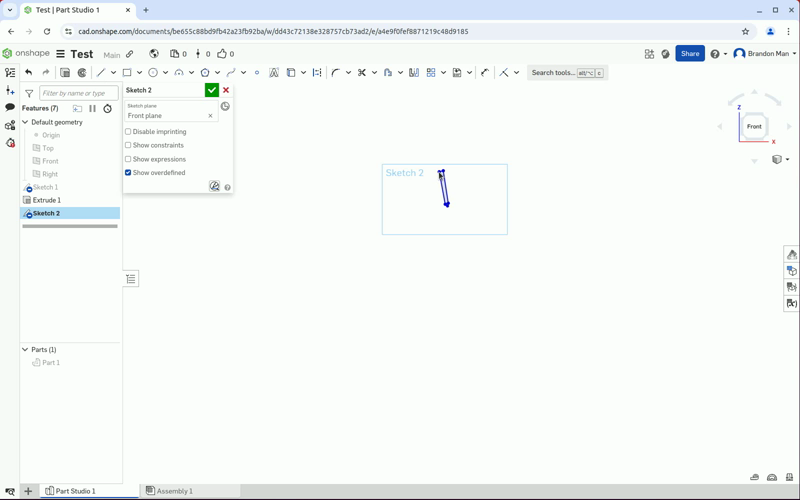
mouse_move(446, 194)
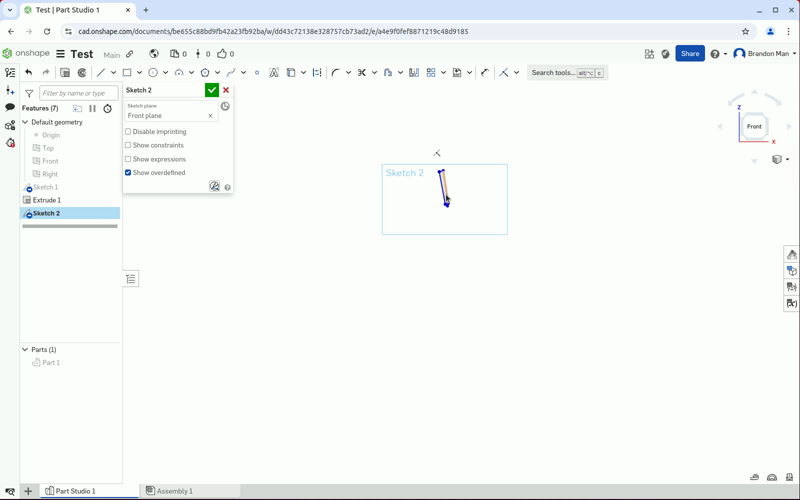
scroll(6)
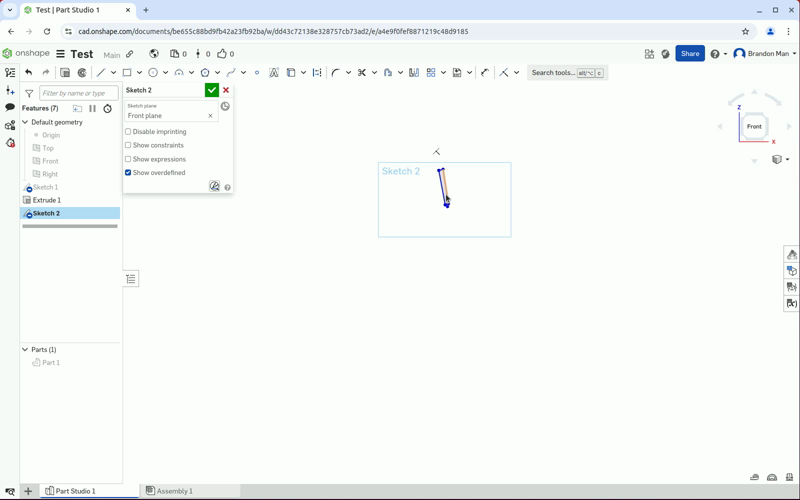
scroll(6)
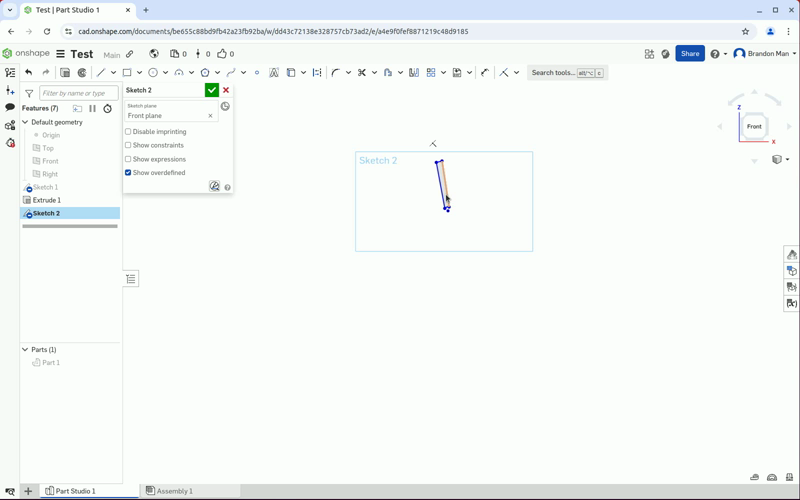
scroll(6)
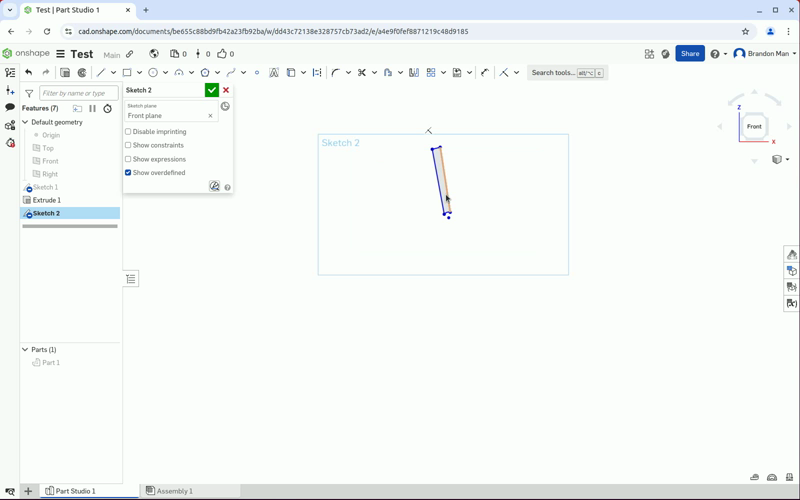
scroll(6)
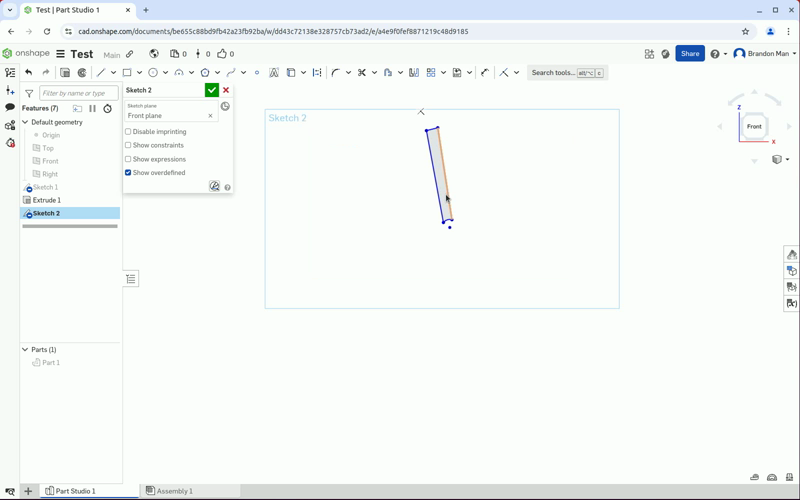
scroll(6)
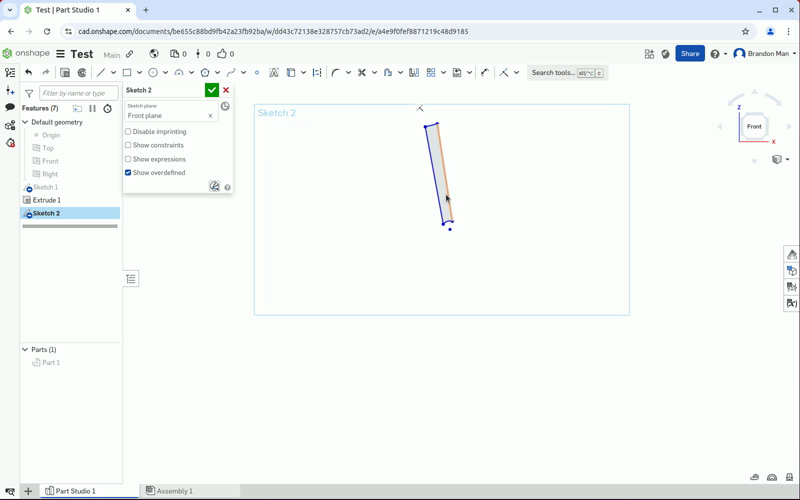
scroll(6)
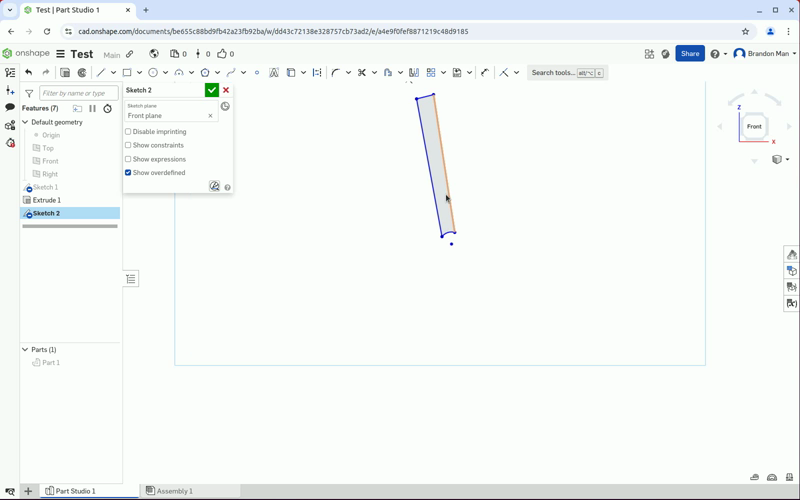
scroll(6)
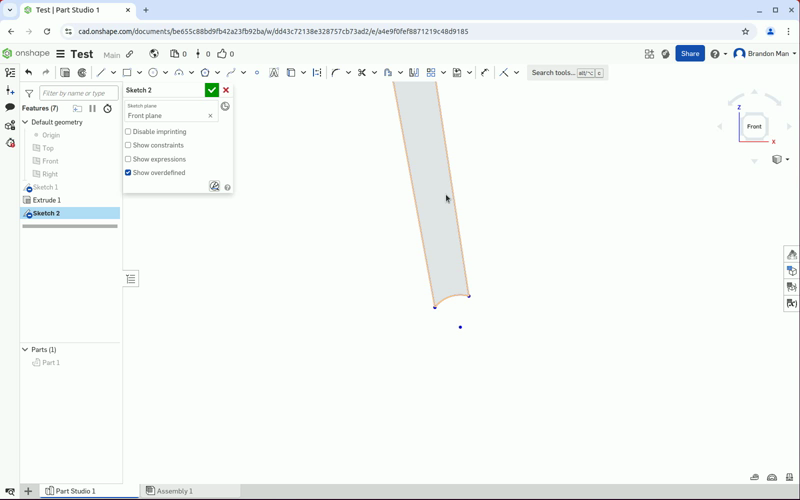
click(446, 194)
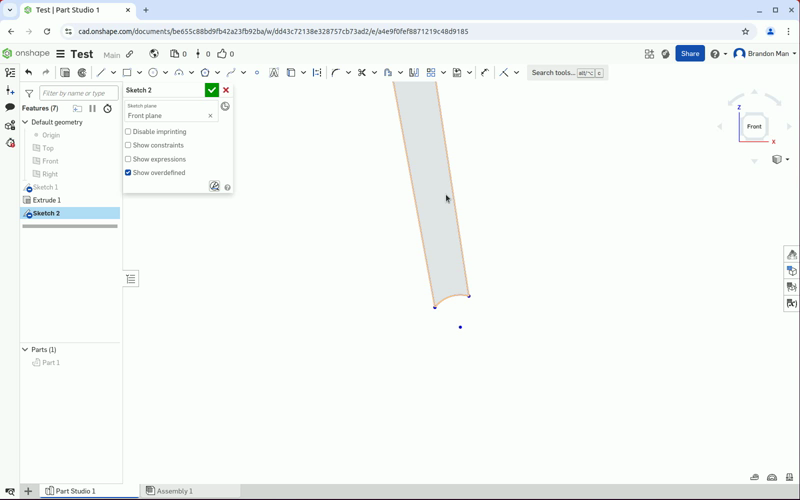
scroll(-6)
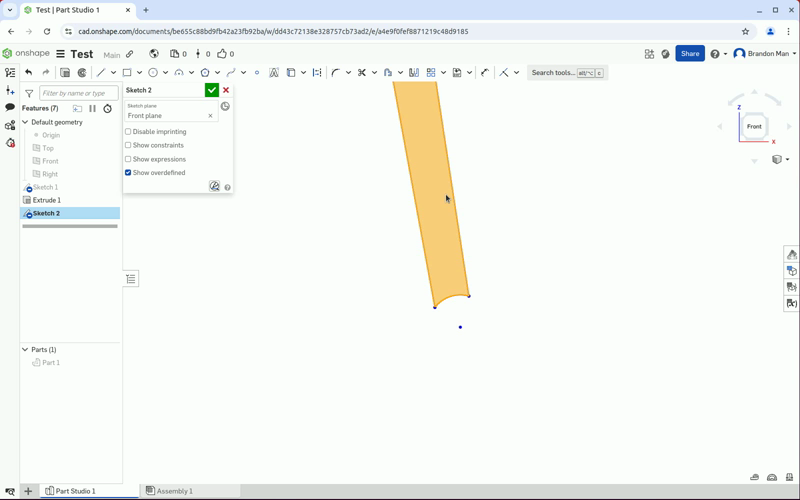
scroll(-6)
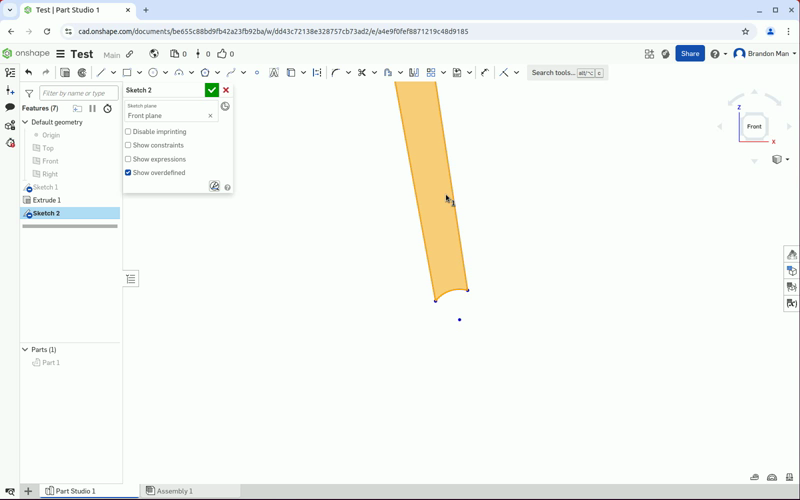
scroll(-6)
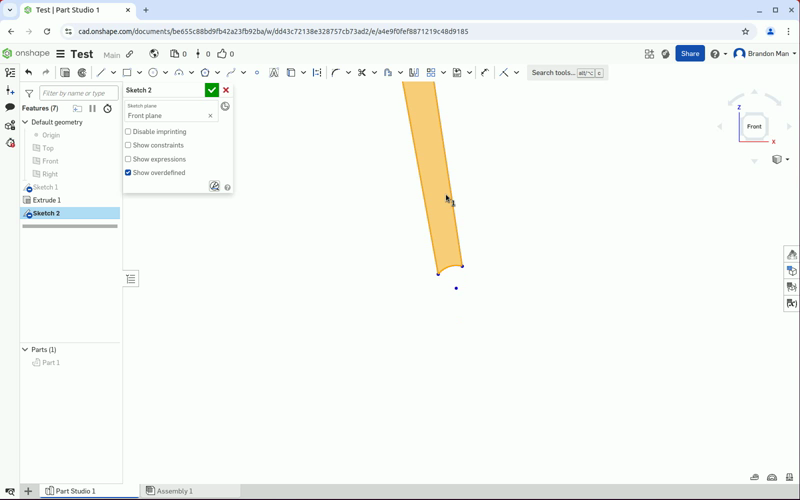
scroll(-6)
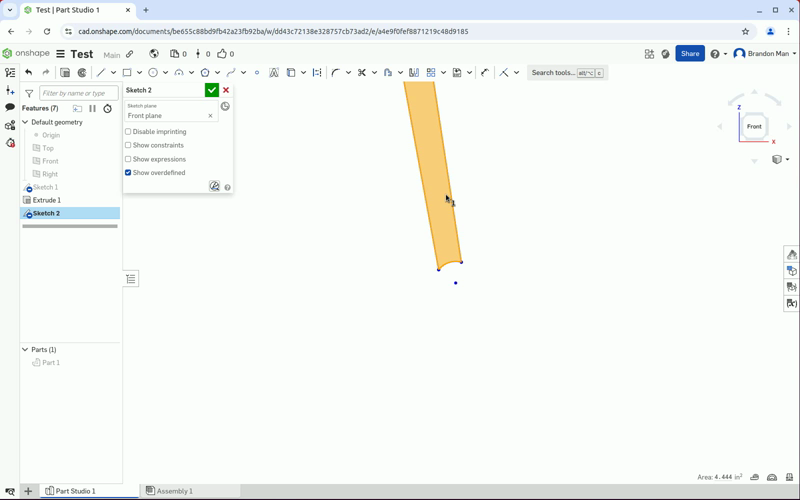
scroll(-6)
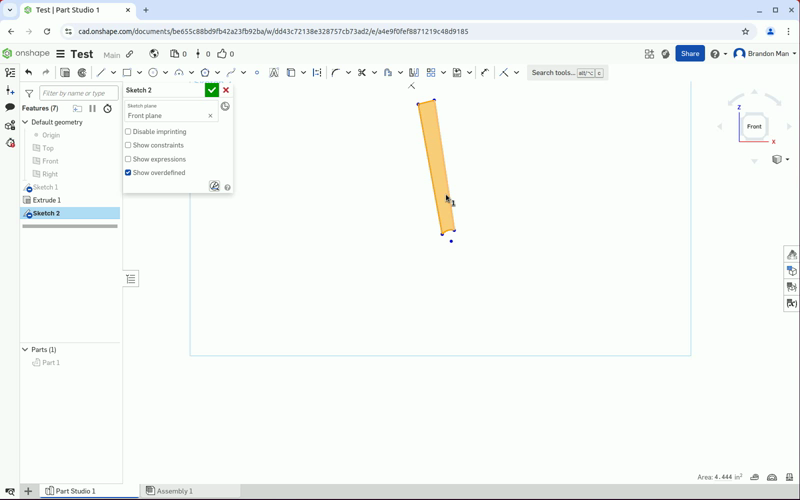
scroll(-6)
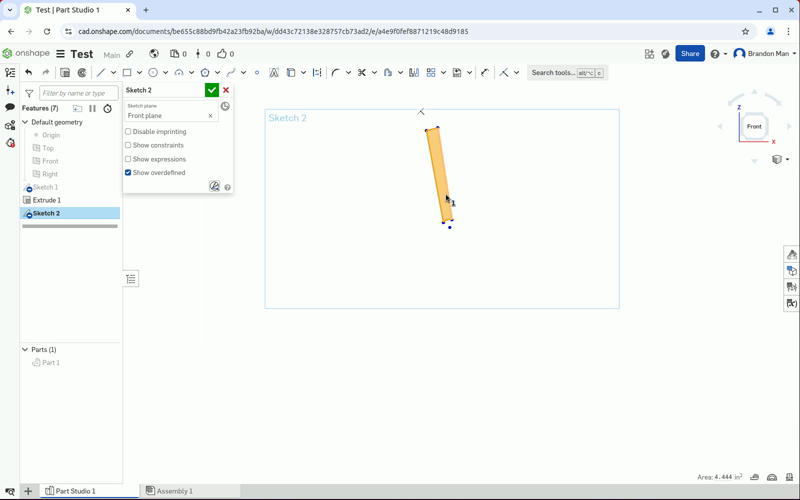
scroll(-6)
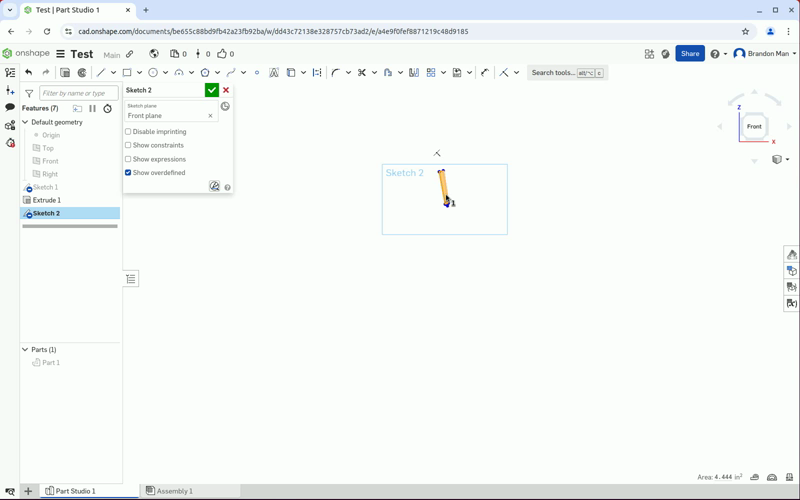
mouse_move(73, 352)
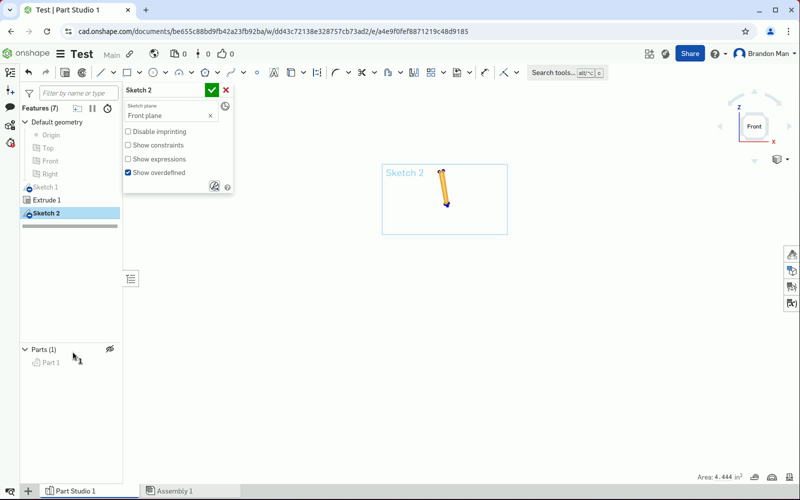
key(shift+y)
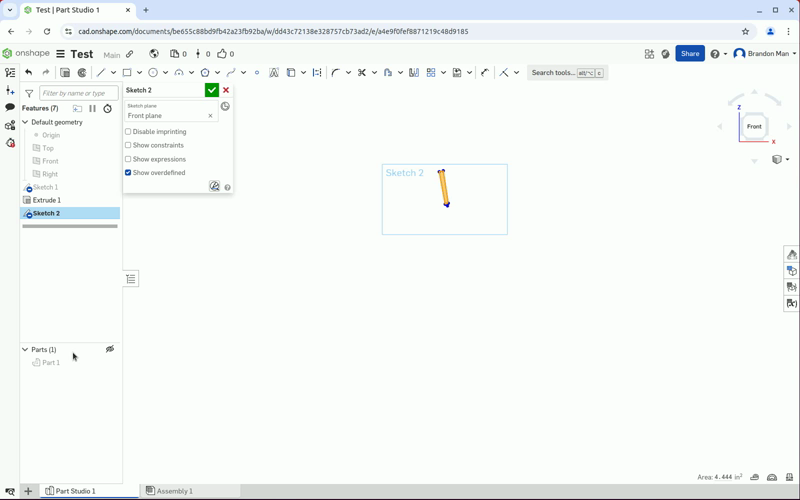
key(shift+e)
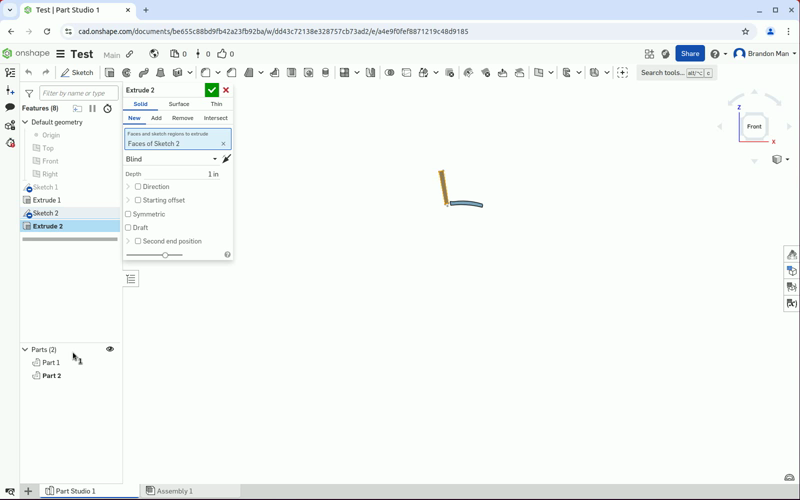
mouse_move(143, 106)
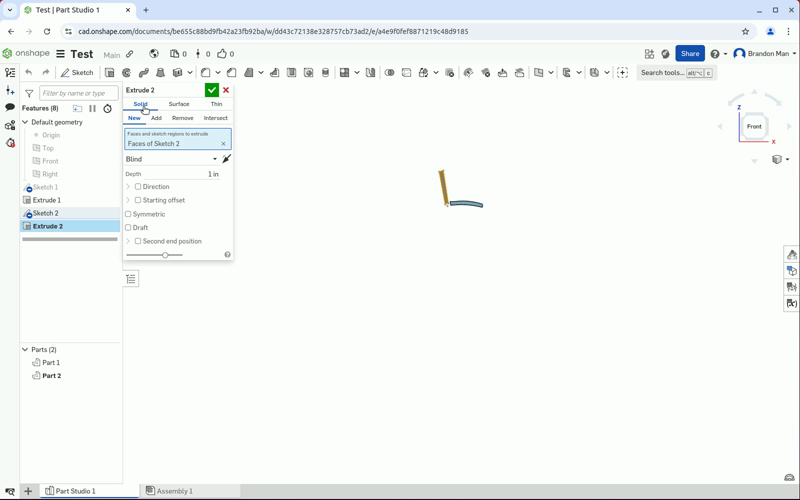
click(143, 106)
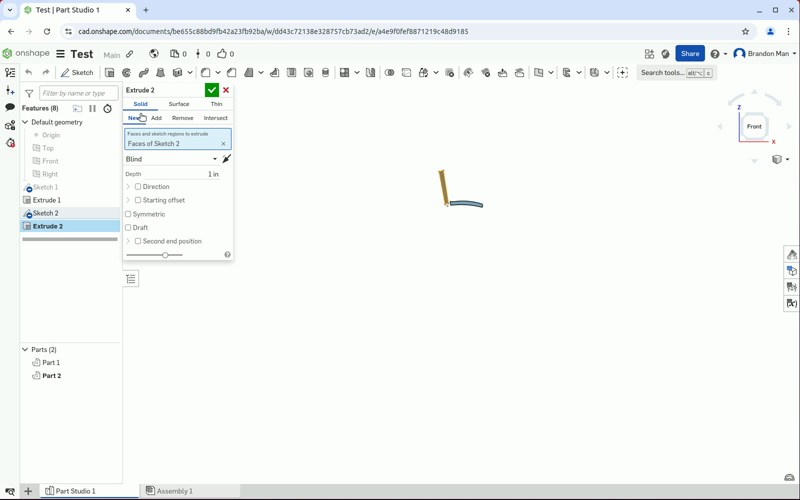
mouse_move(137, 120)
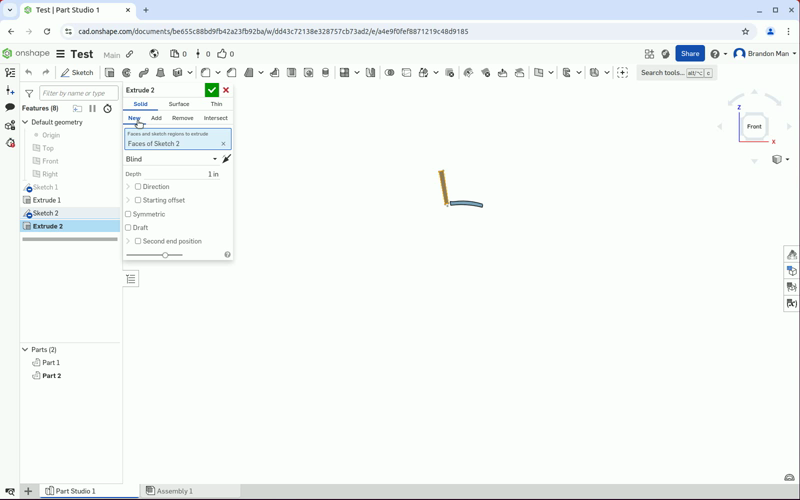
click(137, 120)
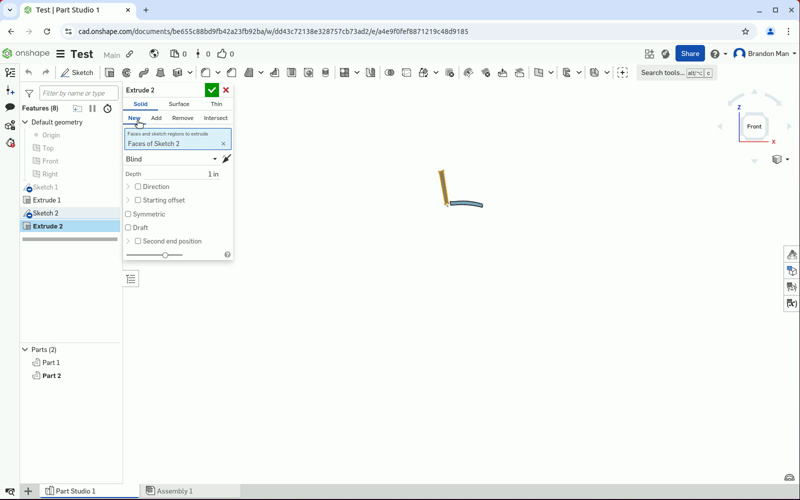
key(tab, 4)
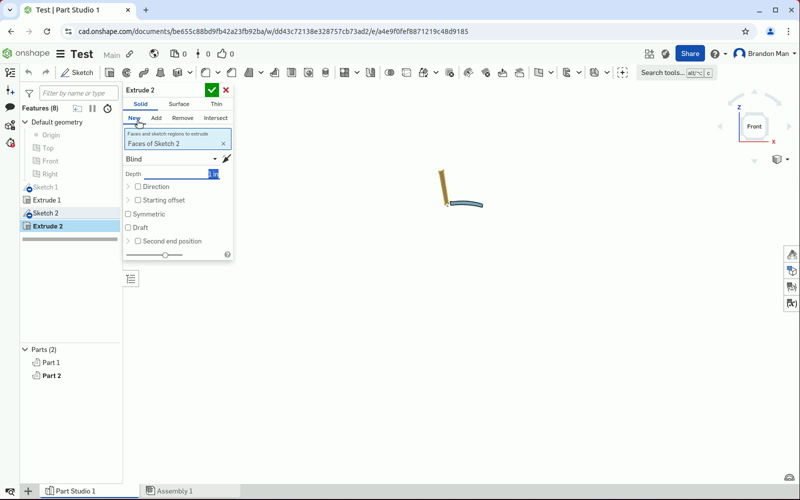
text(19.498)
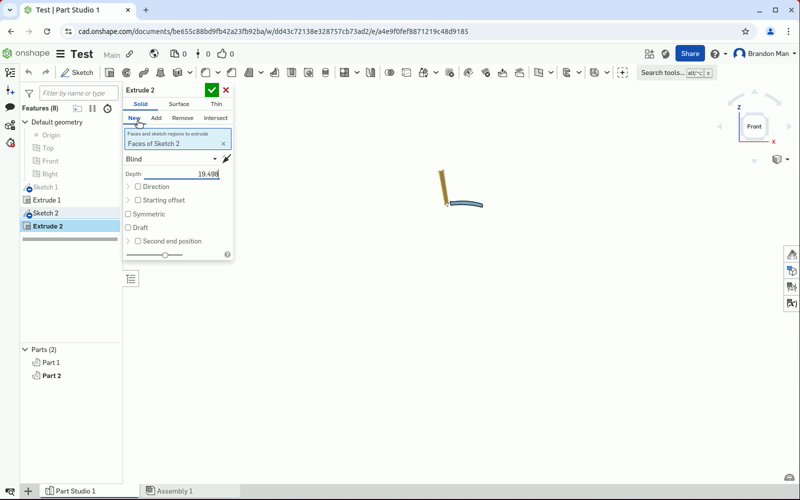
key(enter)
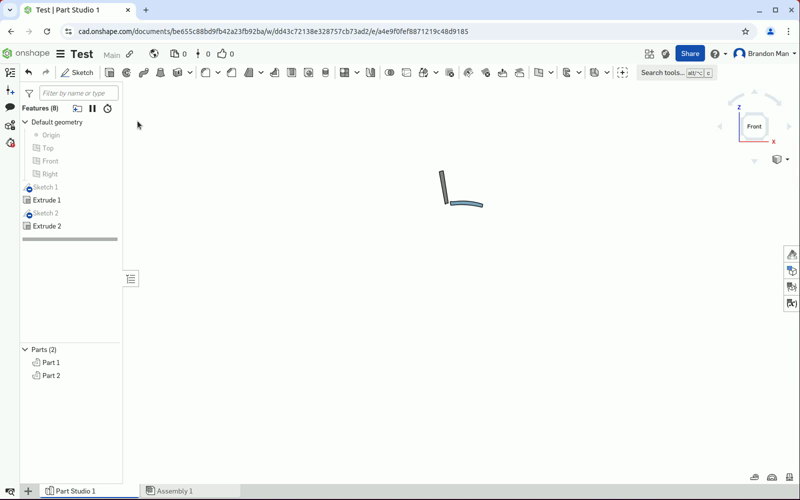
key(shift+h)
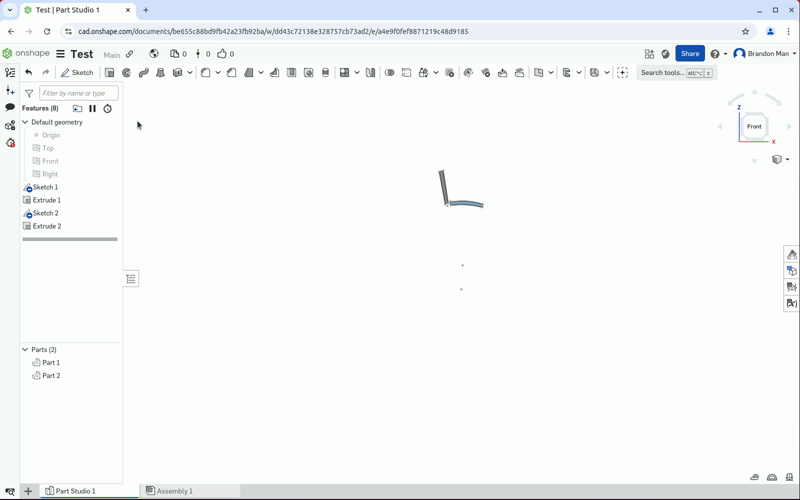
key(shift+h)
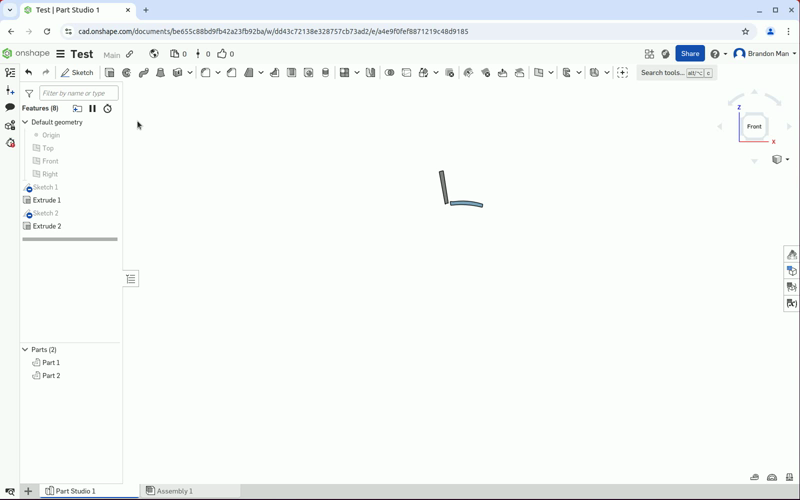
mouse_move(73, 189)
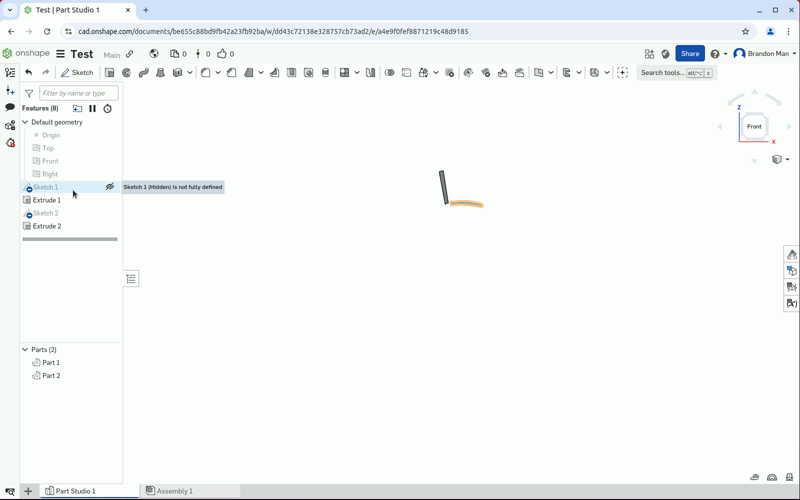
click(73, 189)
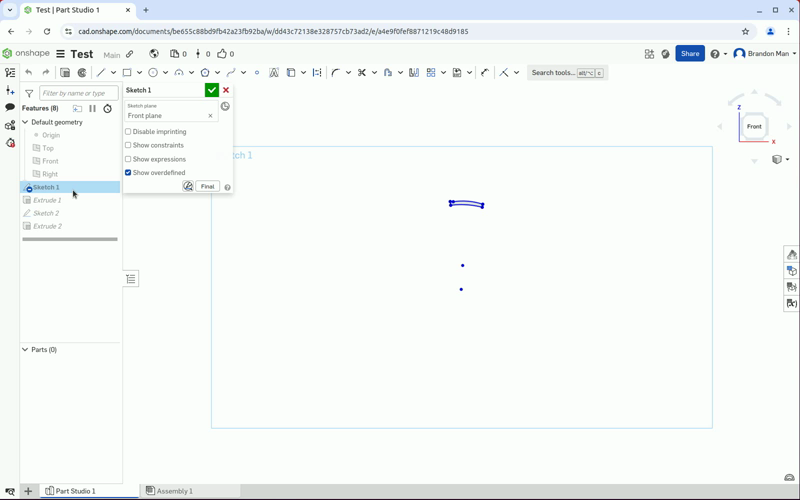
mouse_move(229, 92)
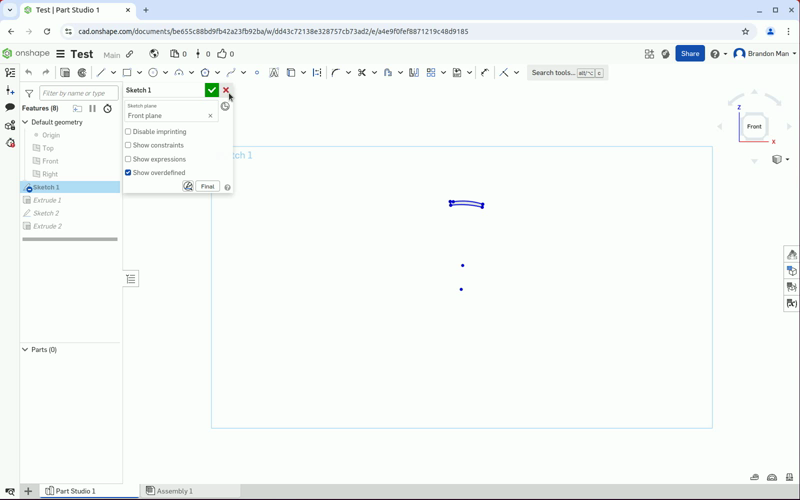
click(229, 92)
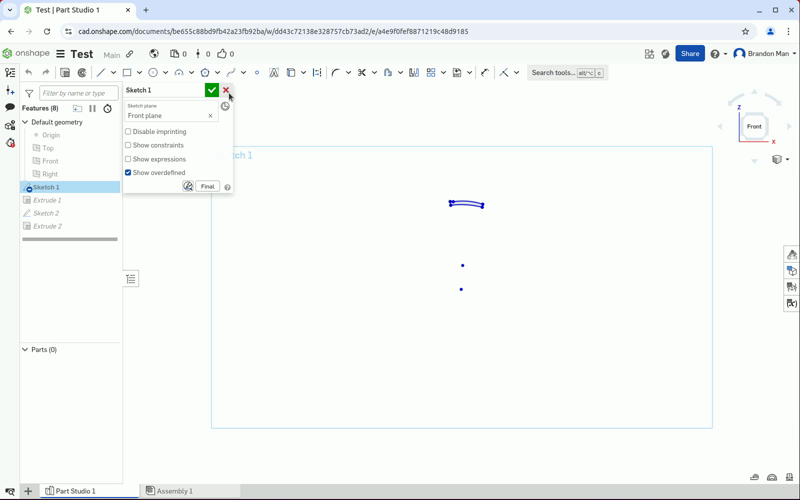
key(shift+s)
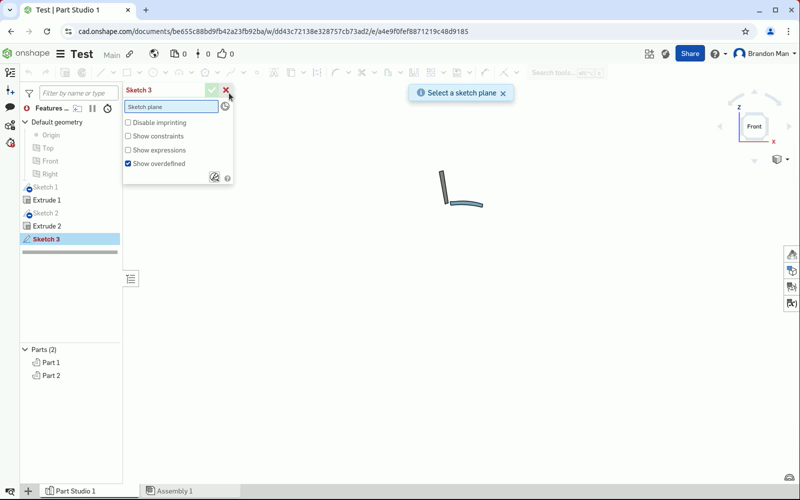
mouse_move(73, 163)
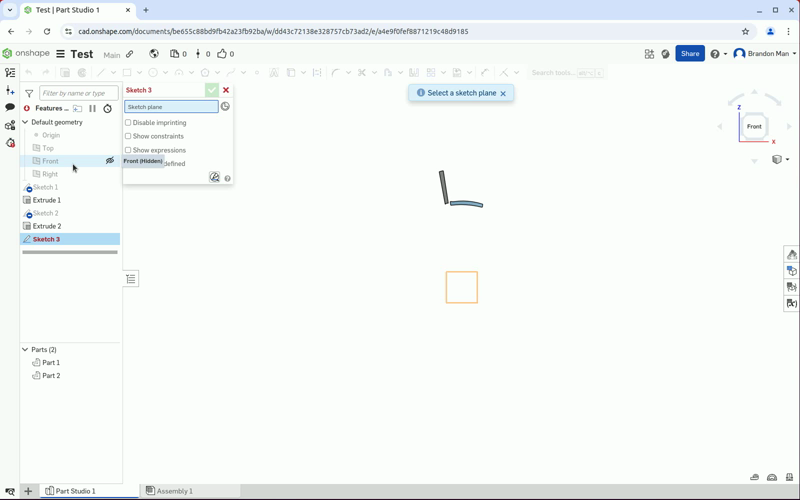
click(73, 163)
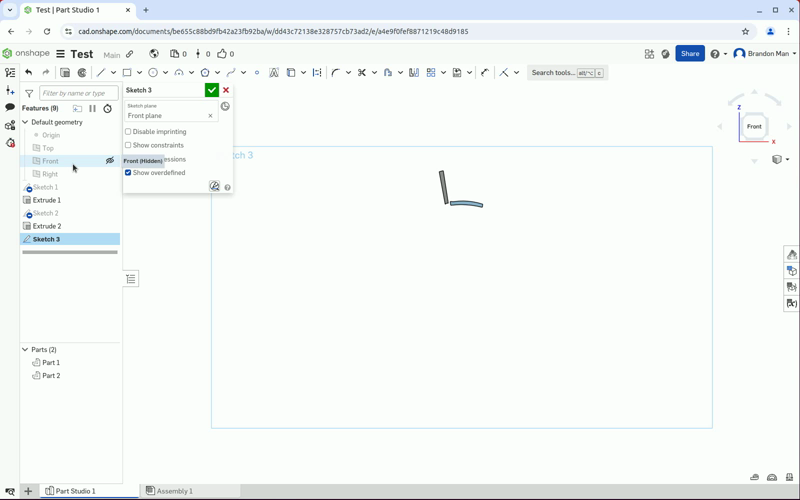
mouse_move(73, 352)
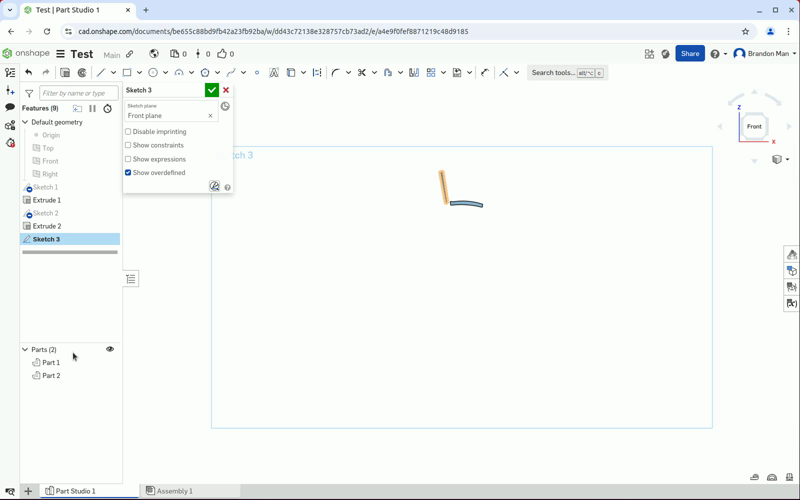
key(y)
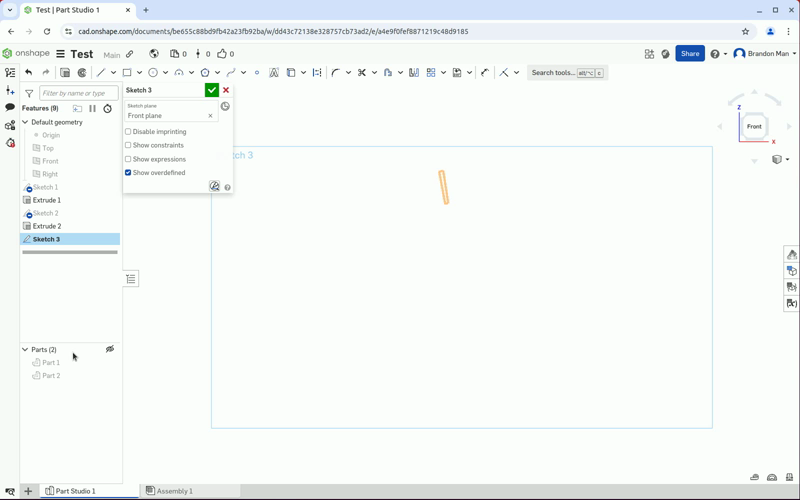
key(l)
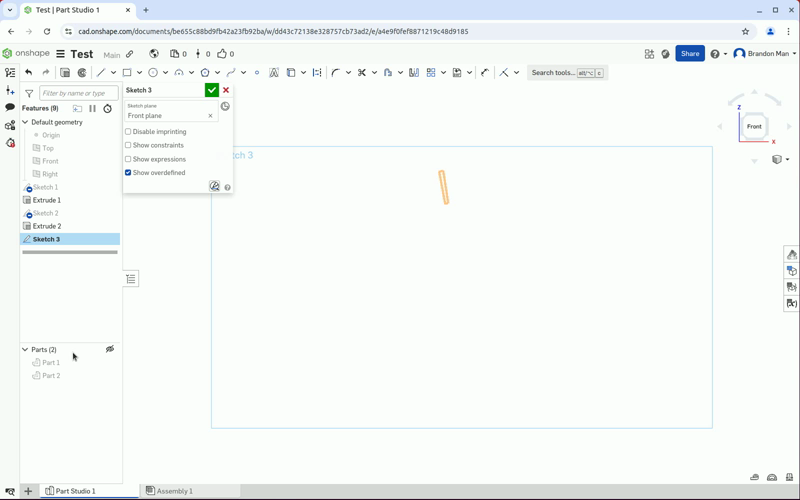
key_down(shift)
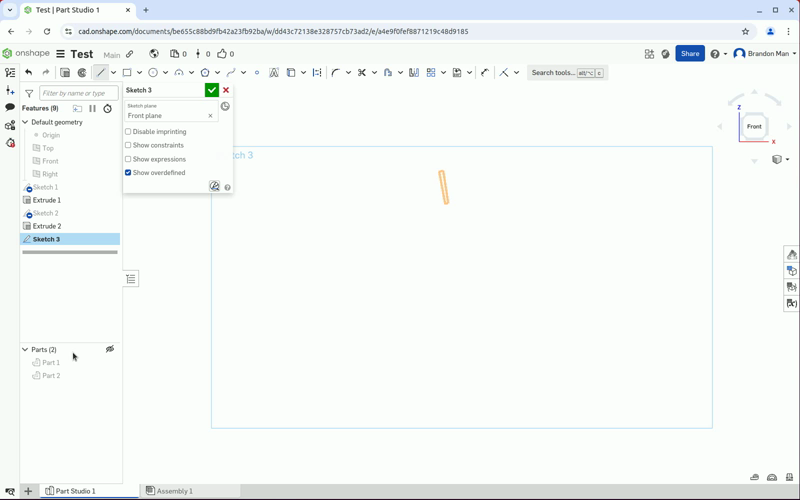
mouse_move(447, 170)
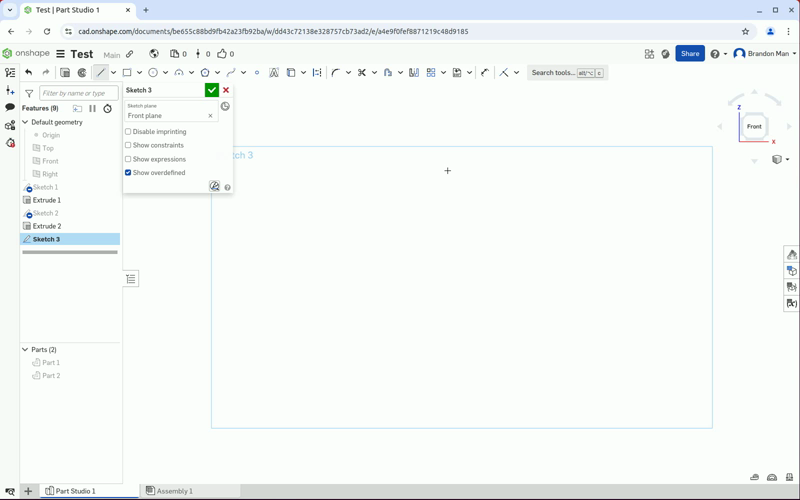
click(447, 170)
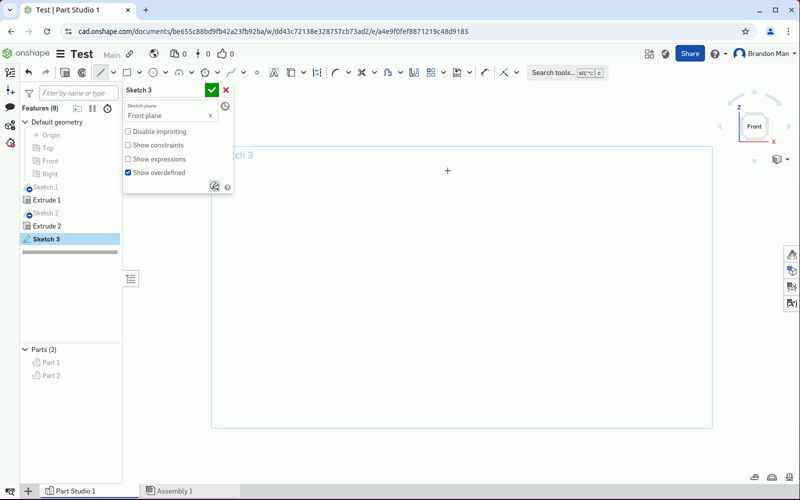
key_up(shift)
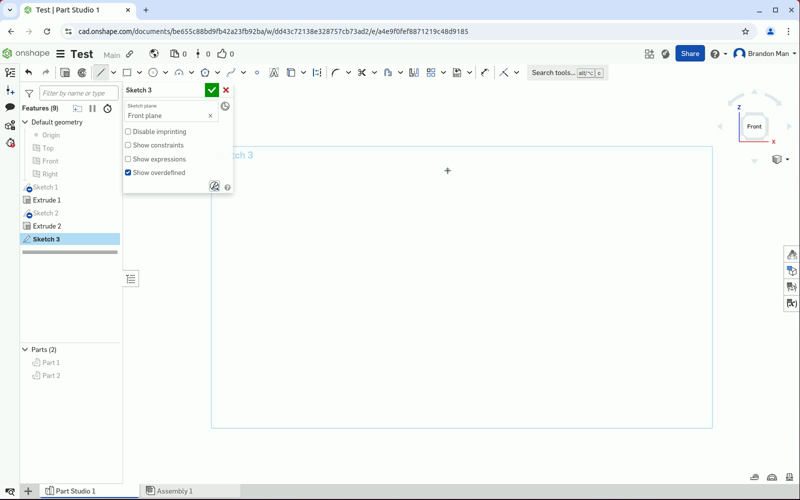
key_down(shift)
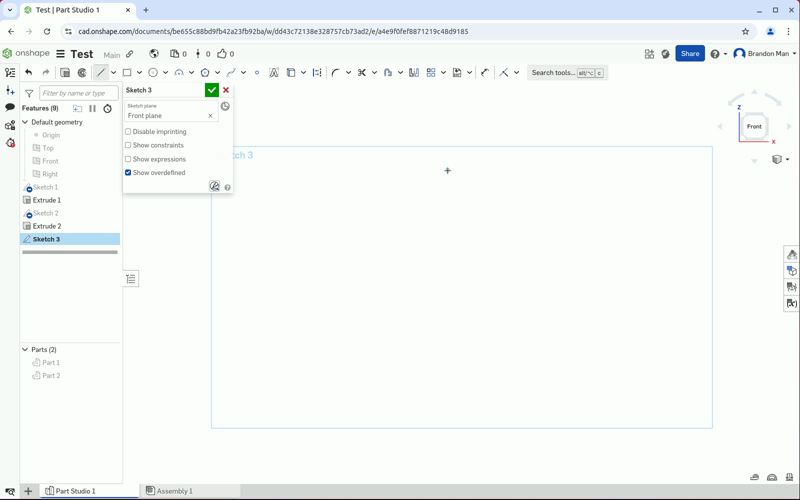
mouse_move(477, 170)
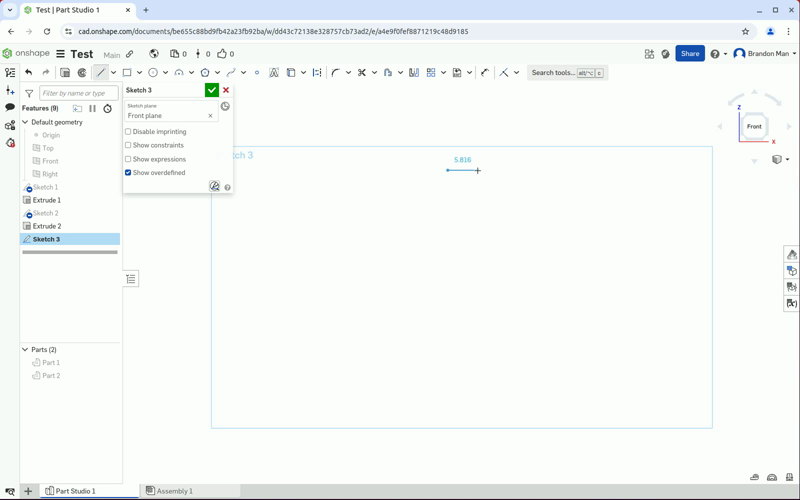
mouse_move(453, 201)
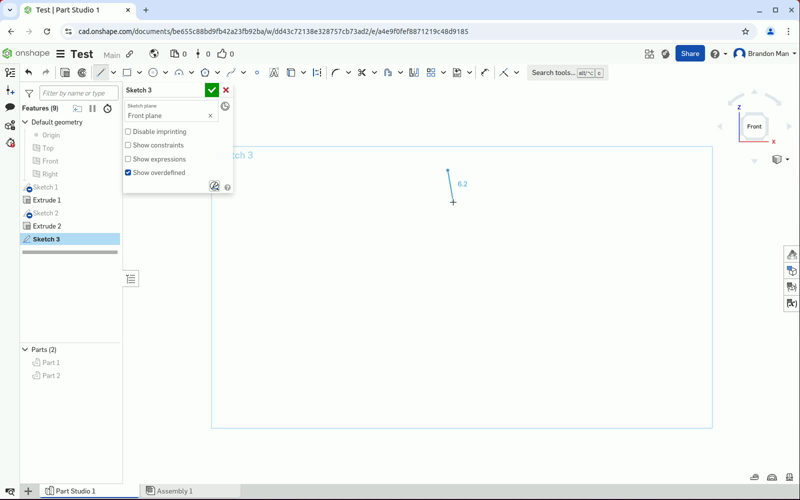
click(453, 201)
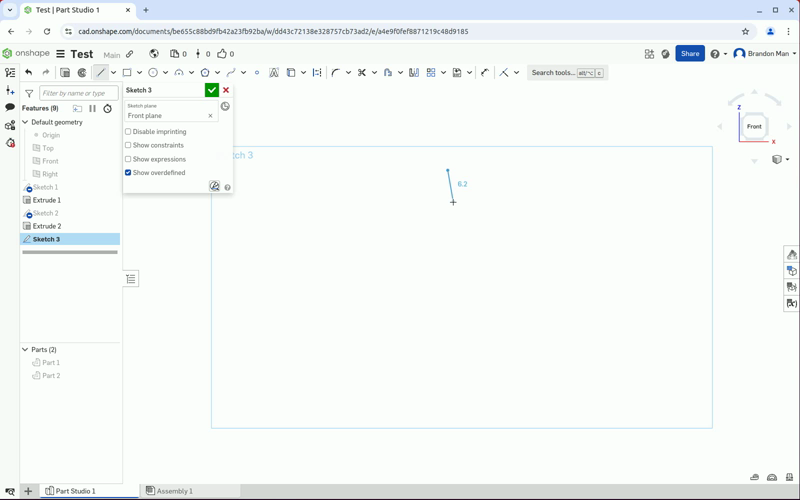
key_up(shift)
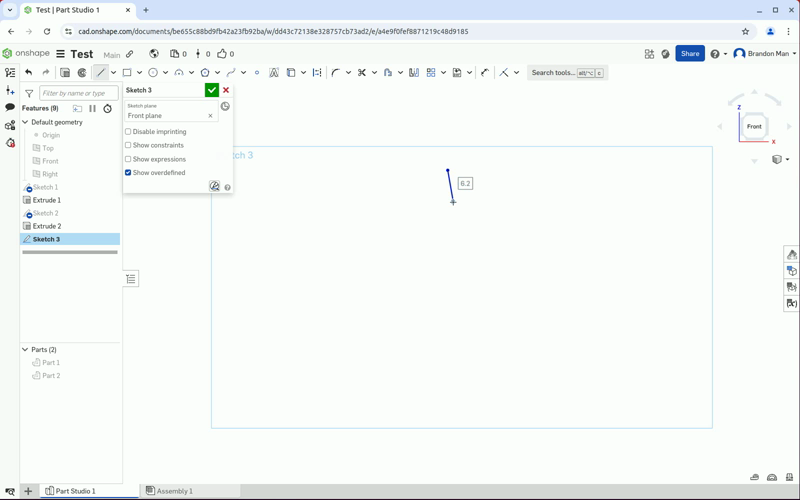
key(esc)
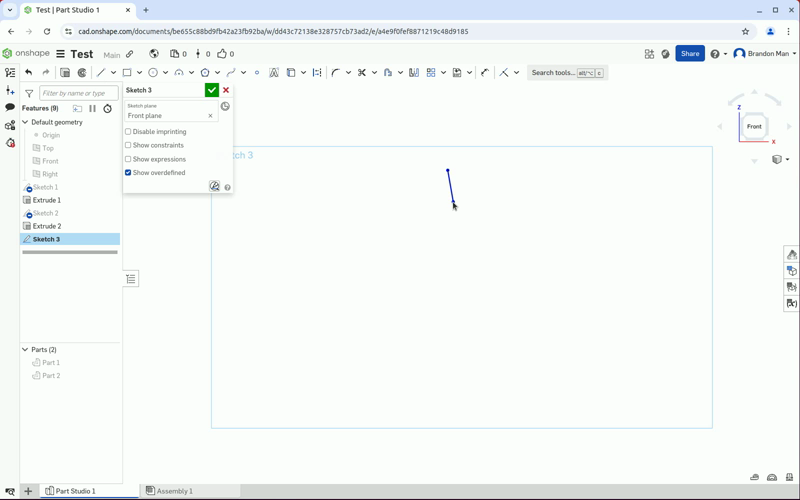
key(a)
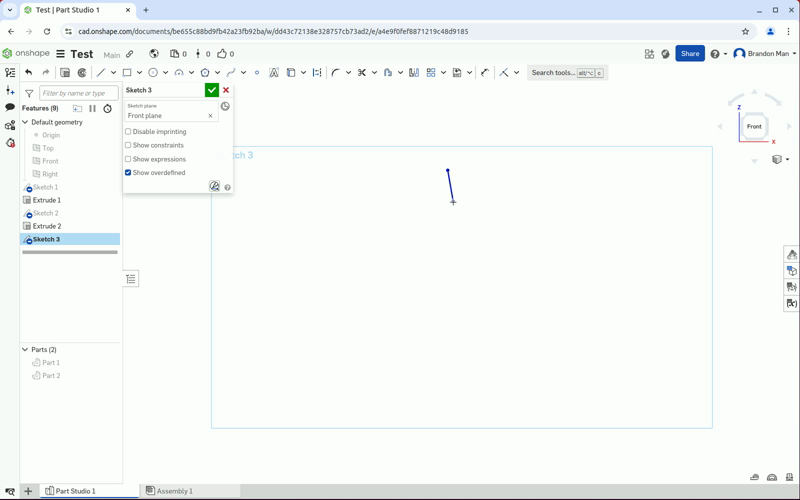
mouse_move(453, 201)
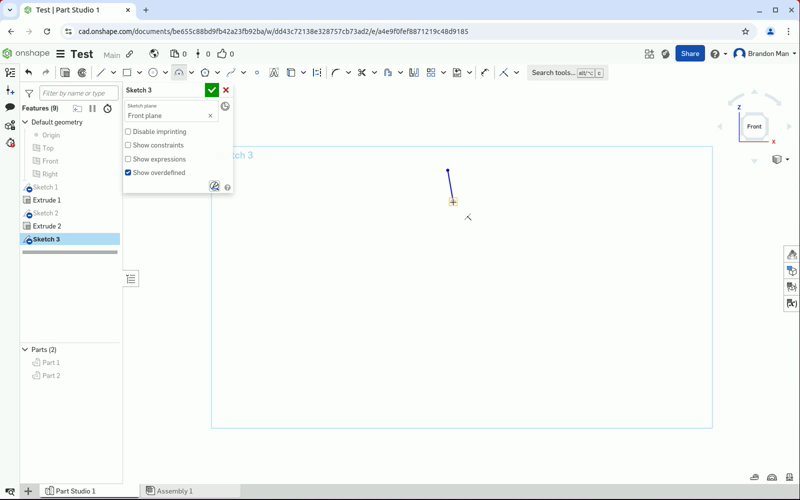
click(453, 201)
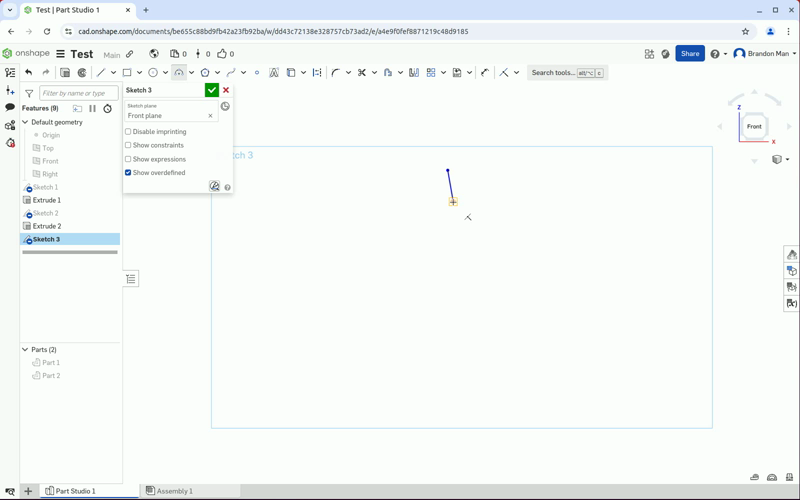
key_down(shift)
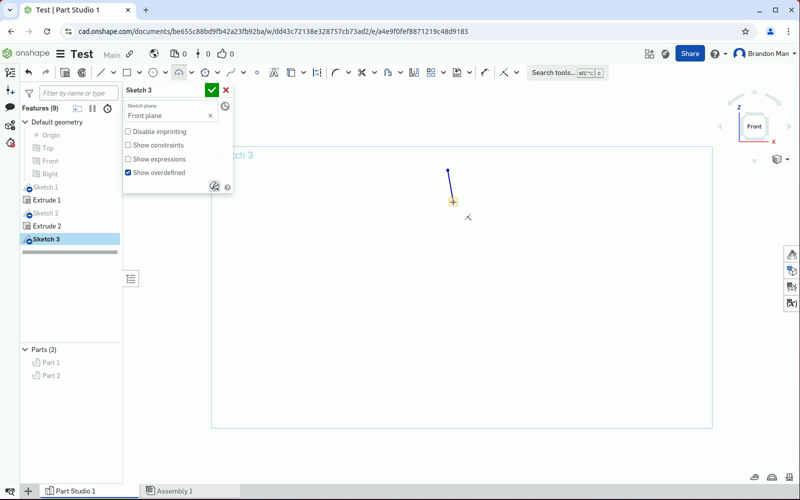
mouse_move(456, 201)
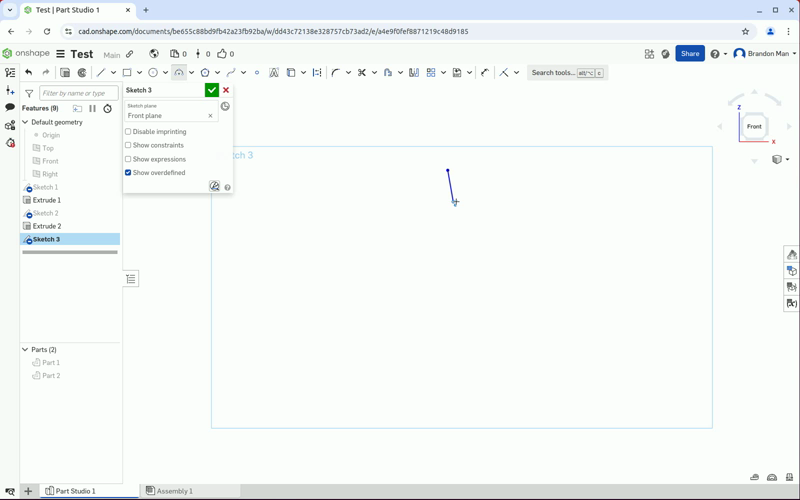
scroll(6)
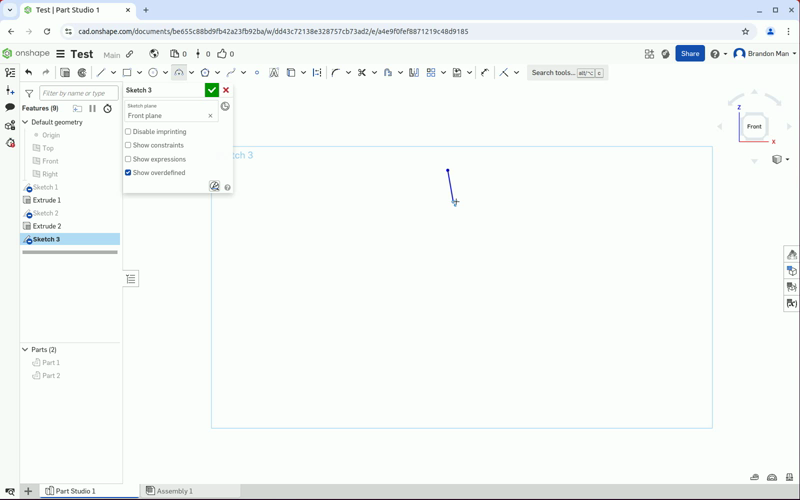
scroll(6)
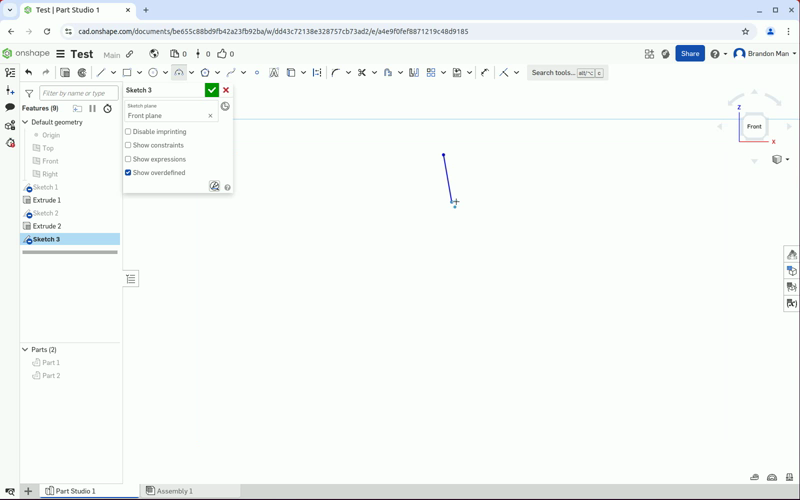
scroll(6)
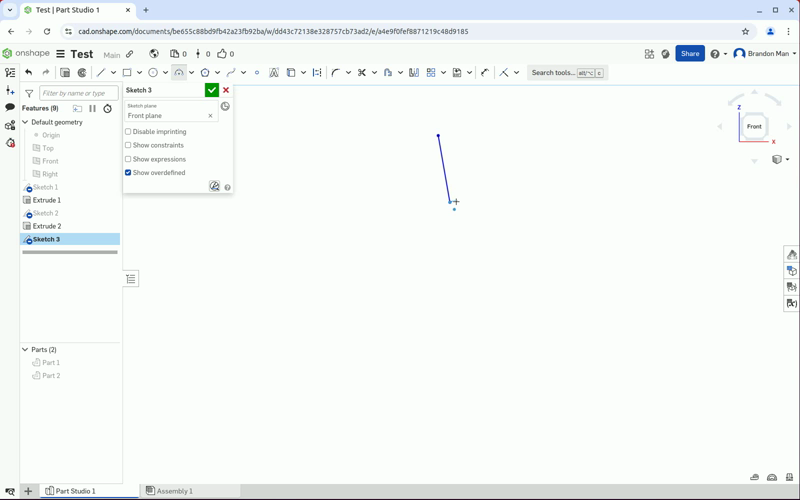
scroll(6)
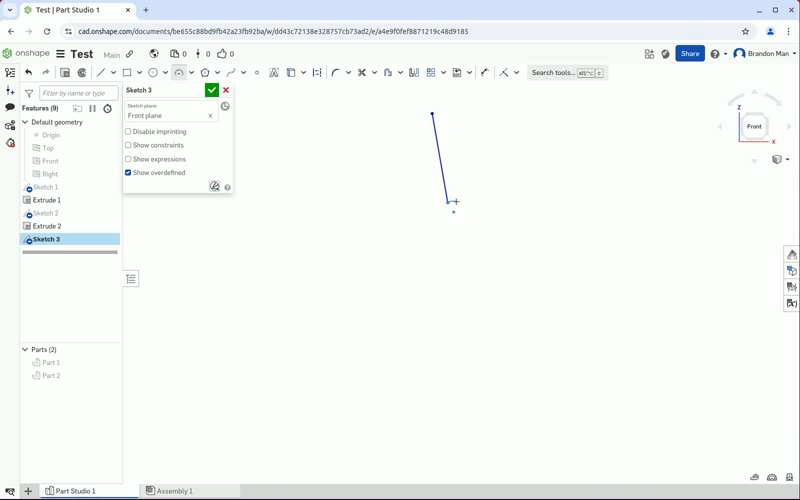
scroll(6)
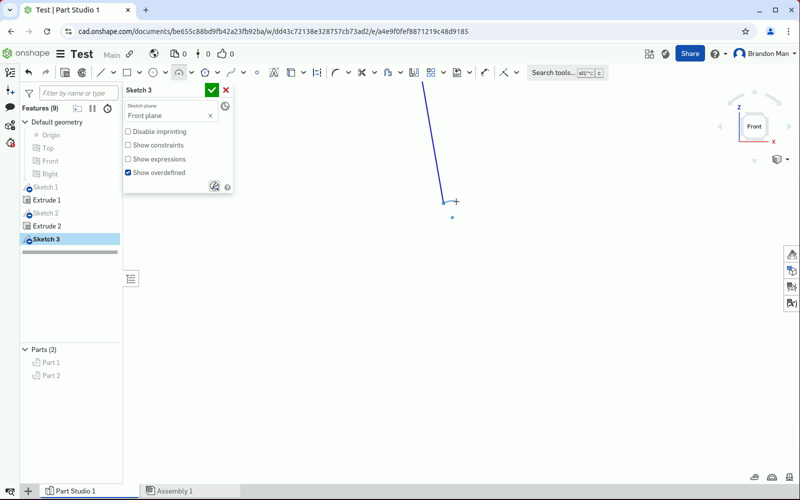
scroll(6)
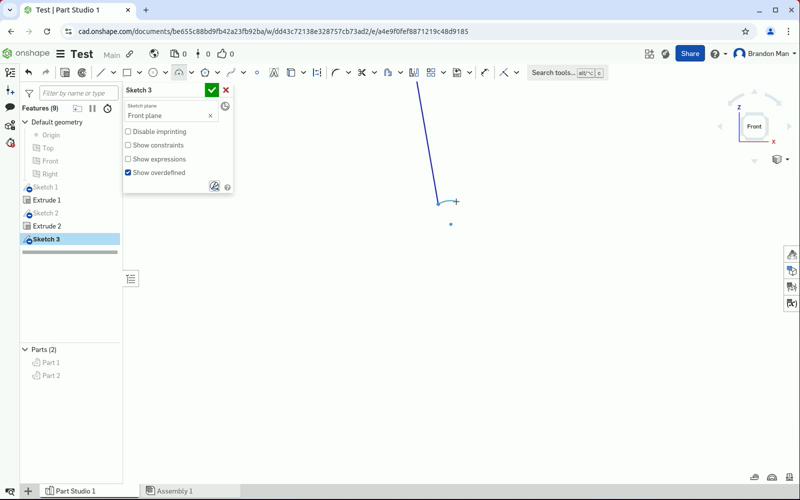
scroll(6)
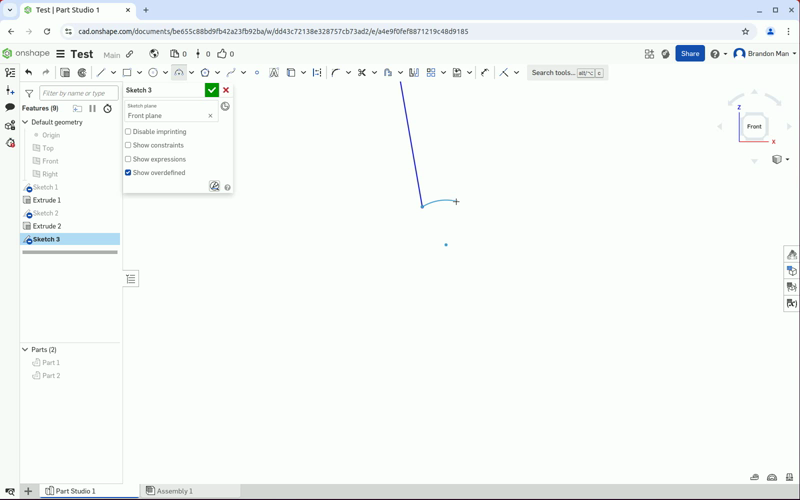
click(456, 201)
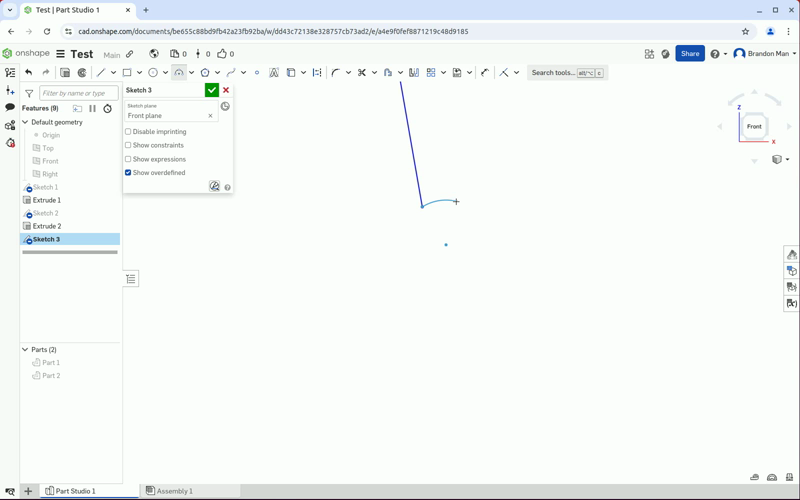
scroll(-6)
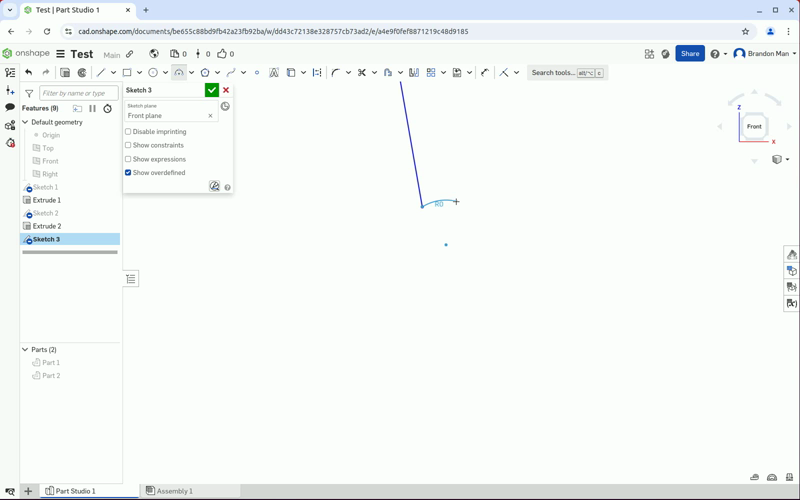
scroll(-6)
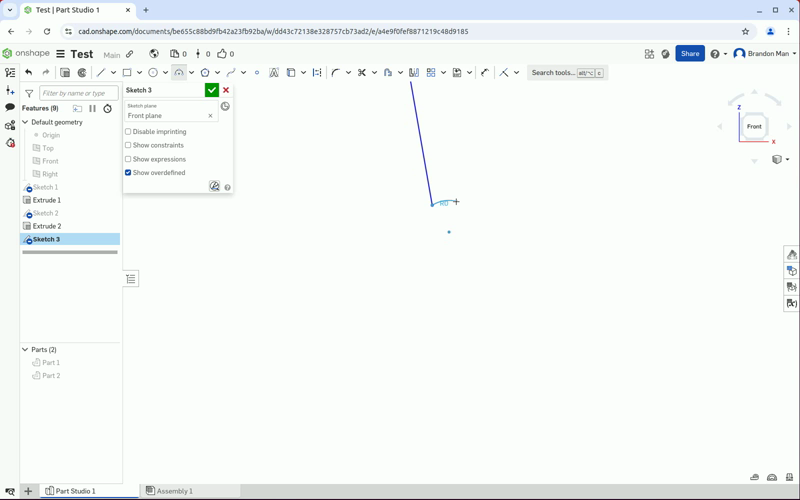
scroll(-6)
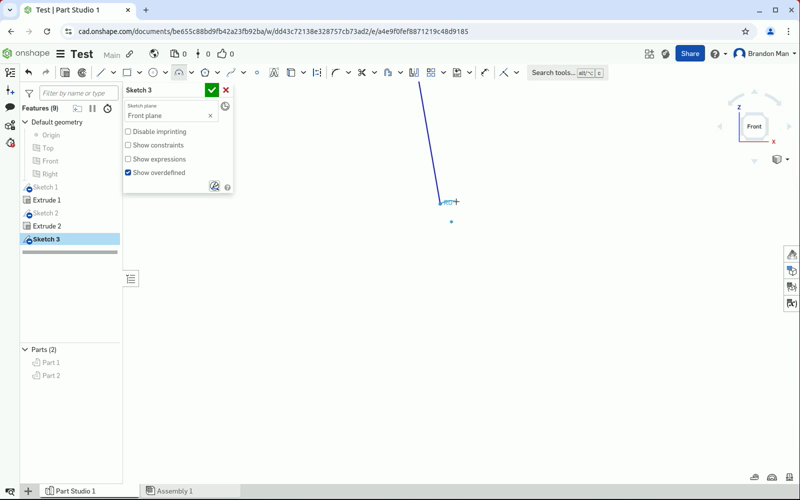
scroll(-6)
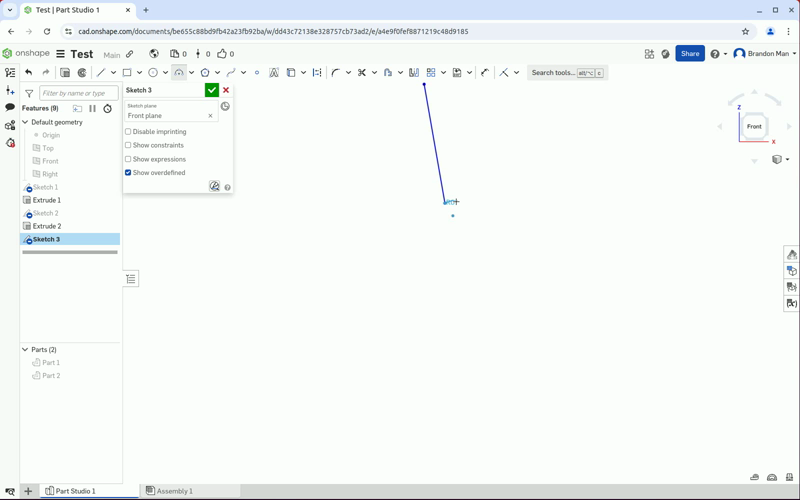
scroll(-6)
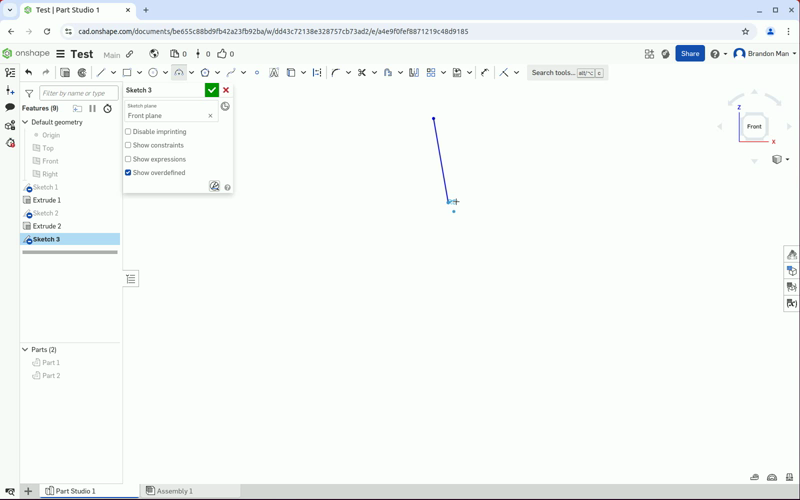
scroll(-6)
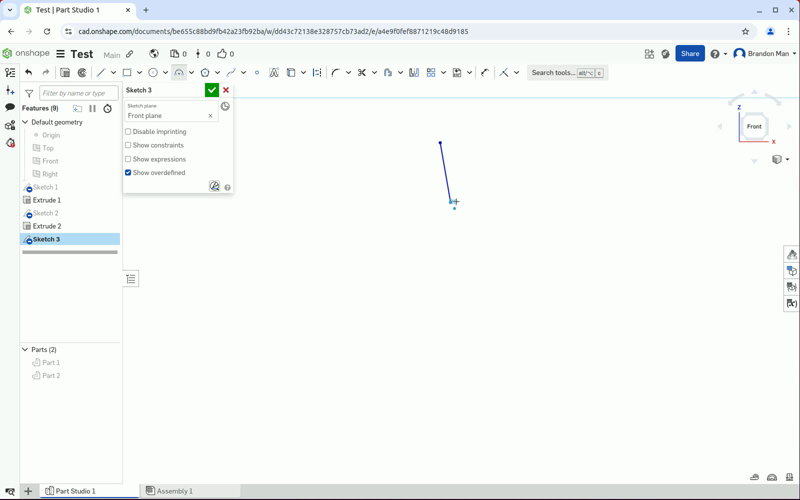
scroll(-6)
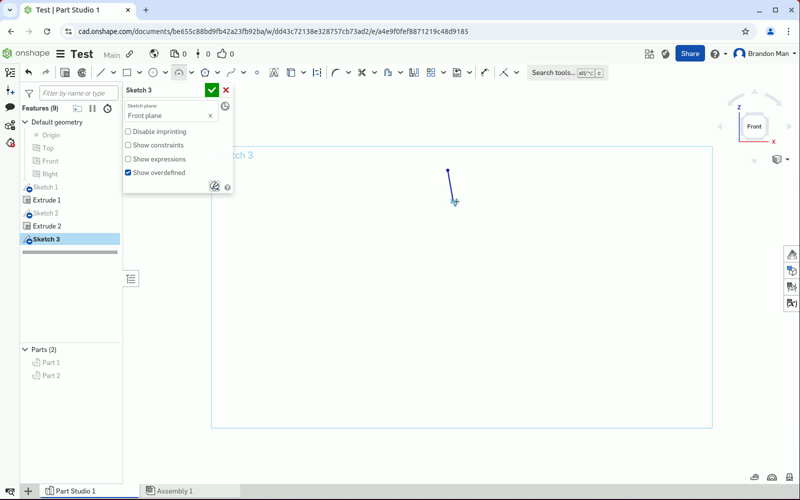
mouse_move(454, 201)
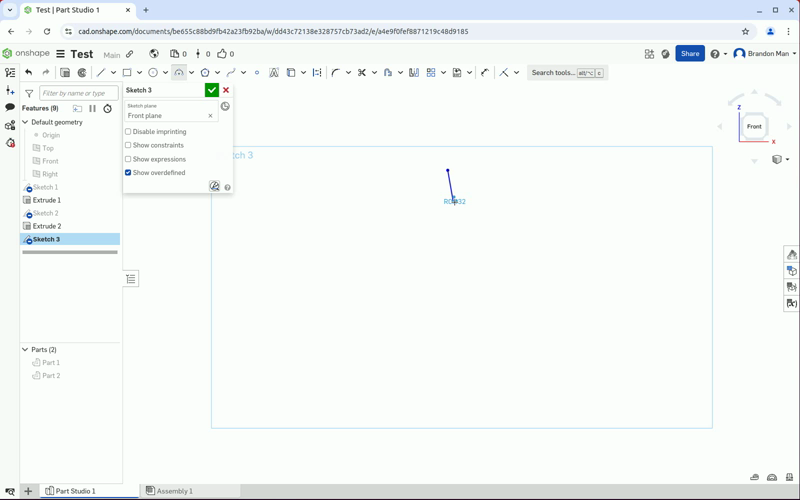
scroll(6)
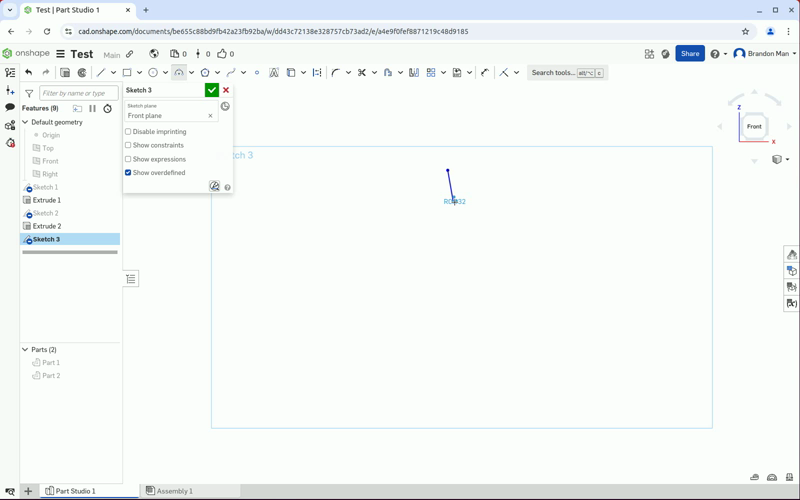
scroll(6)
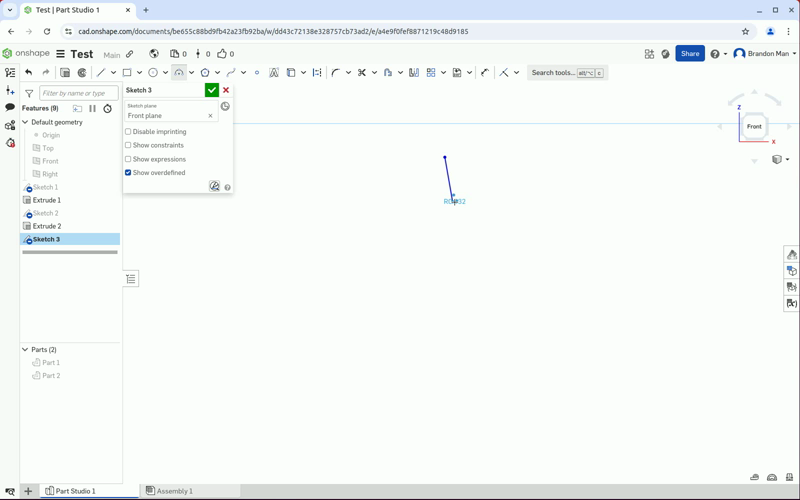
scroll(6)
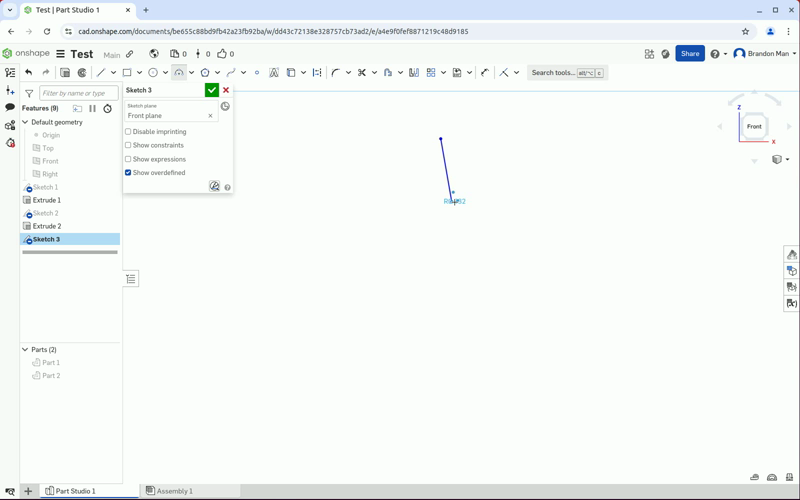
scroll(6)
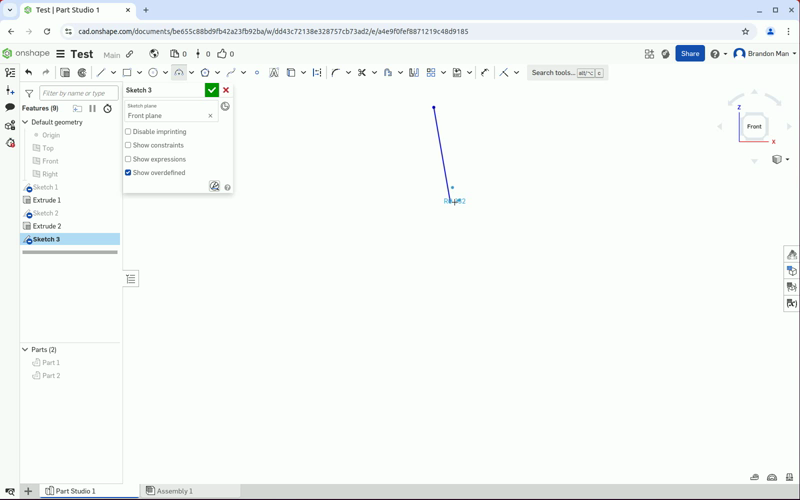
scroll(6)
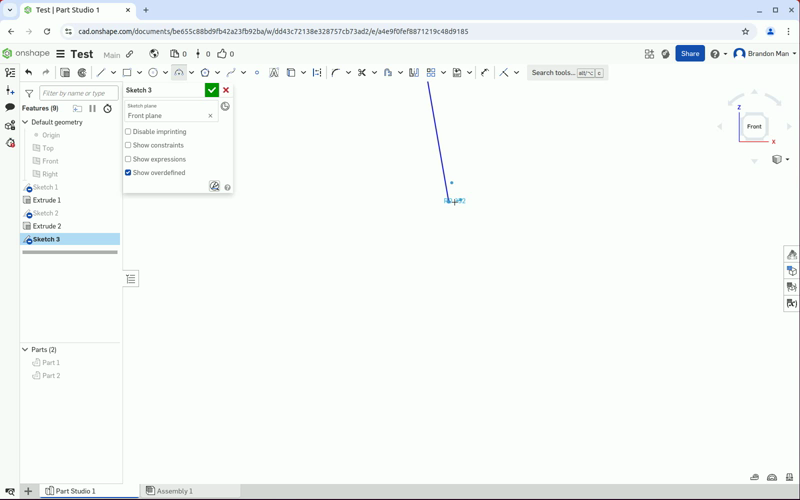
scroll(6)
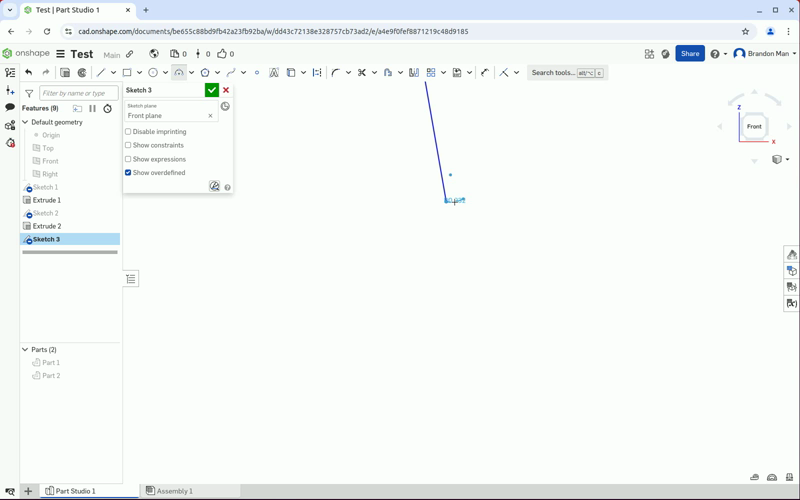
scroll(6)
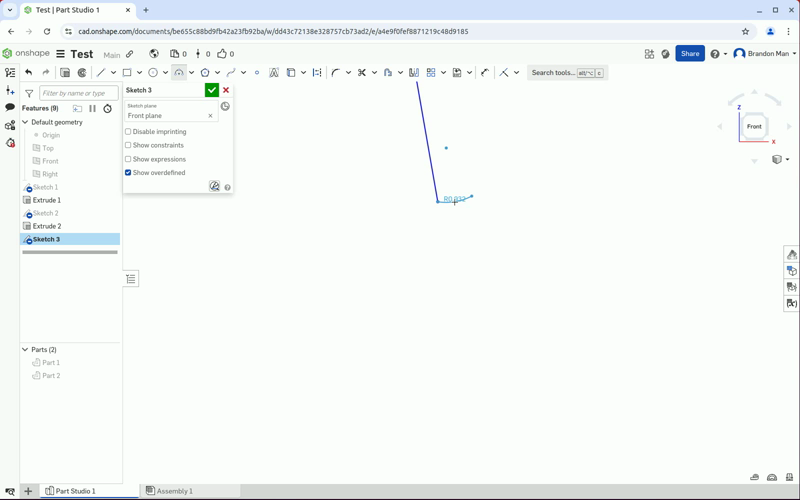
click(454, 201)
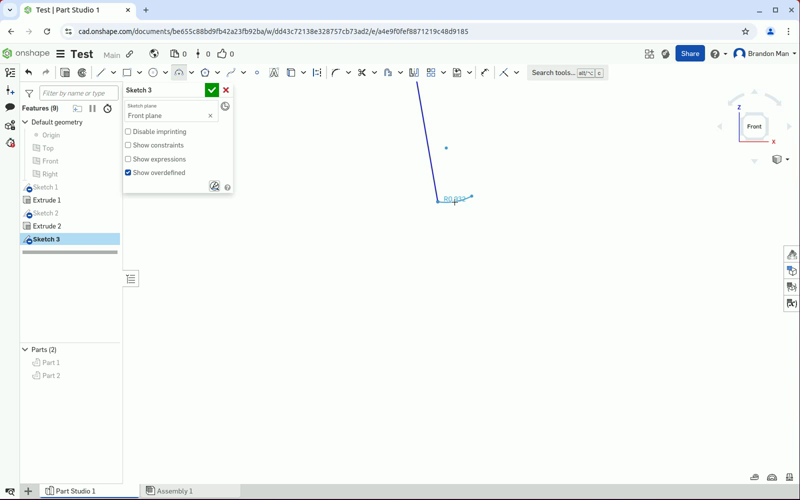
scroll(-6)
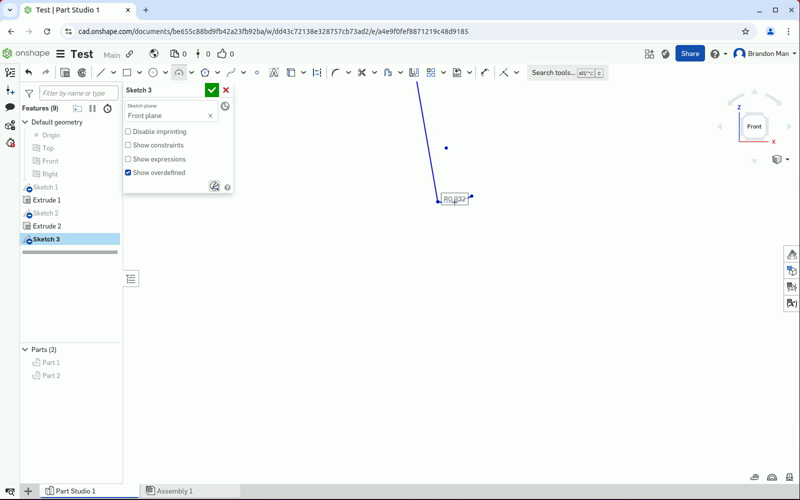
scroll(-6)
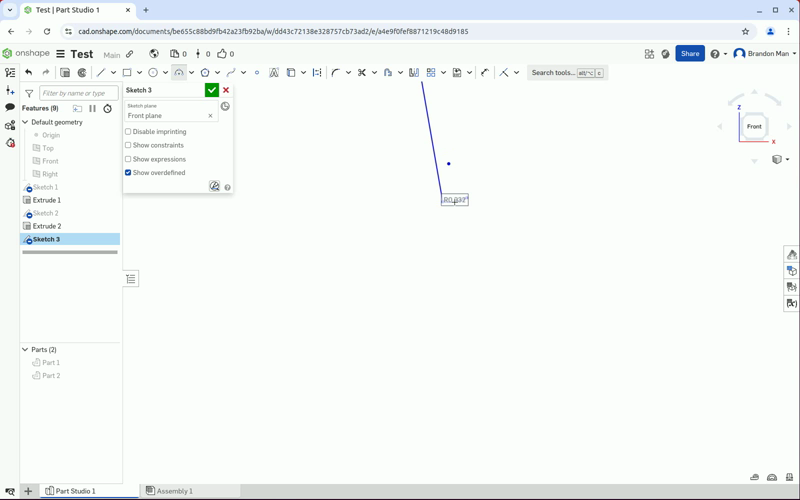
scroll(-6)
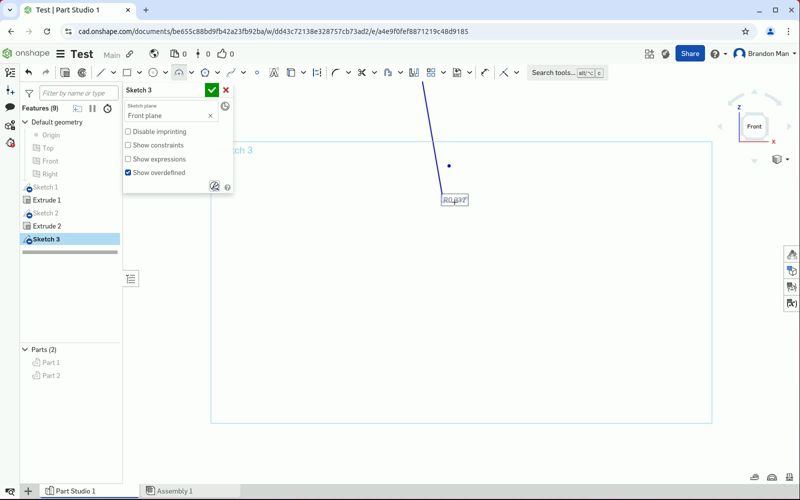
scroll(-6)
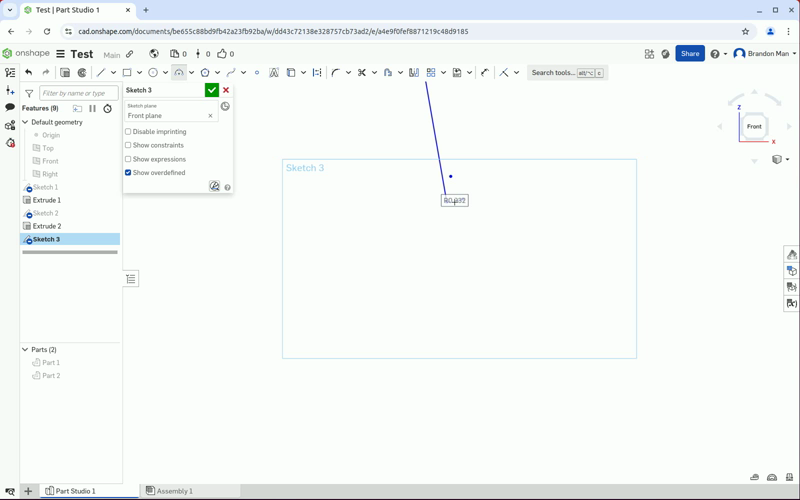
scroll(-6)
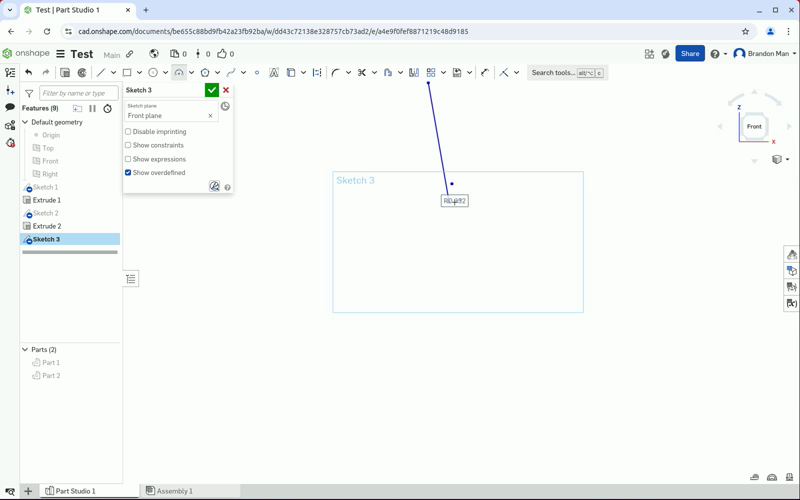
scroll(-6)
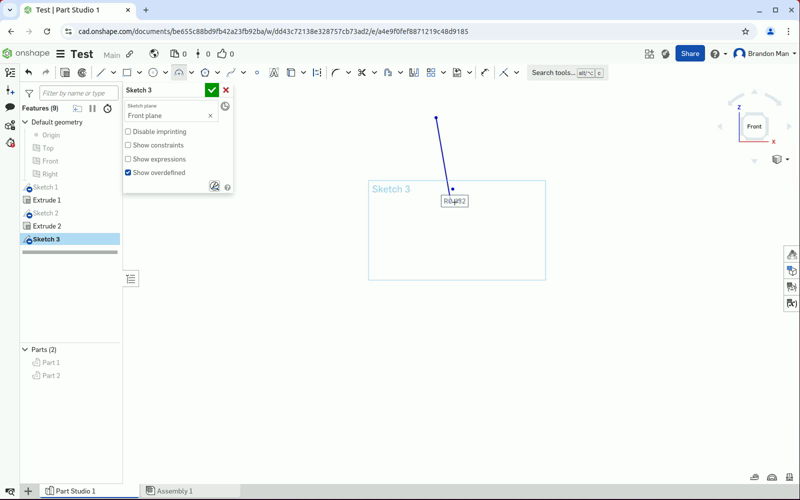
scroll(-6)
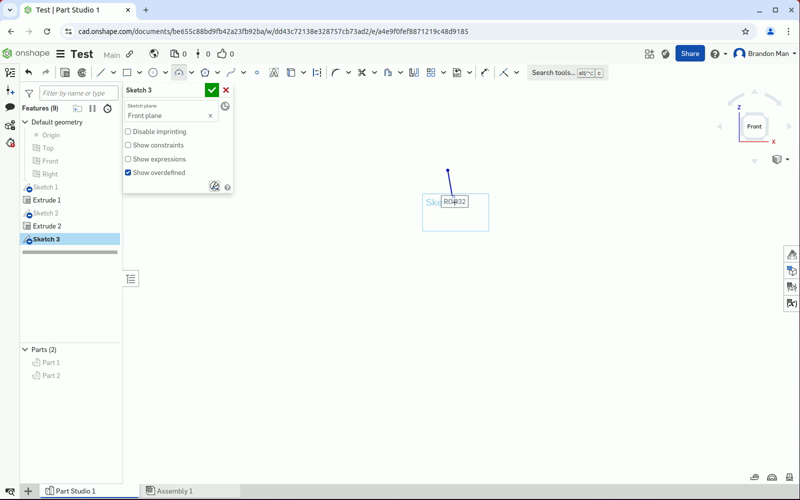
key_up(shift)
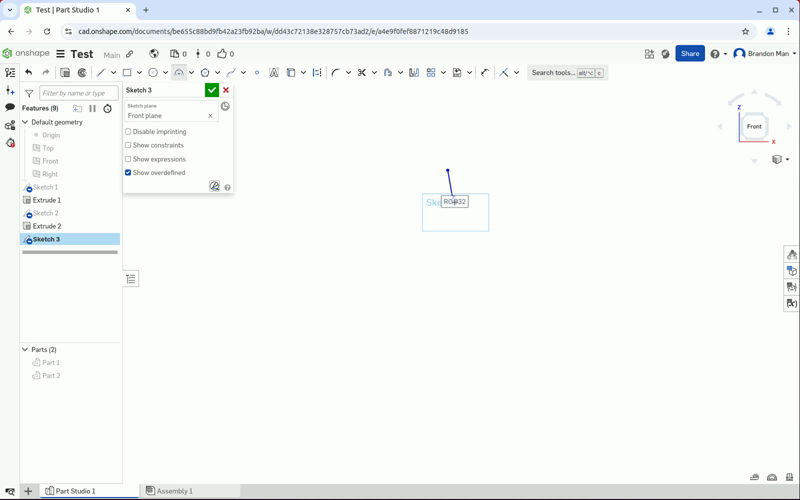
key(esc)
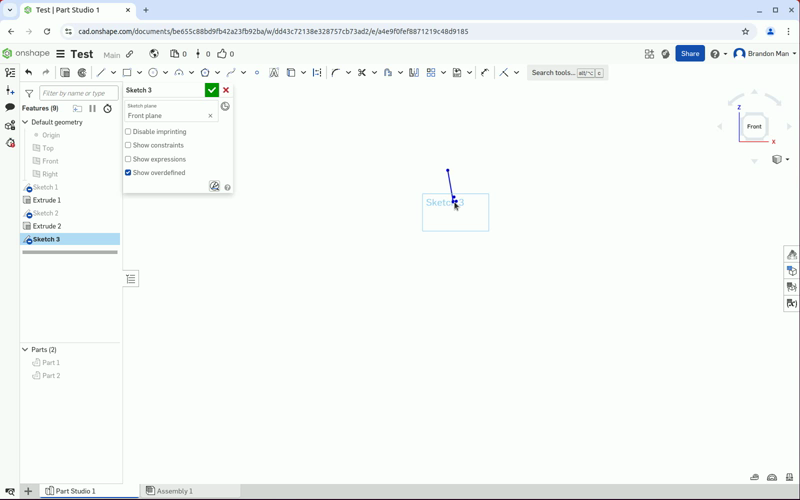
key(l)
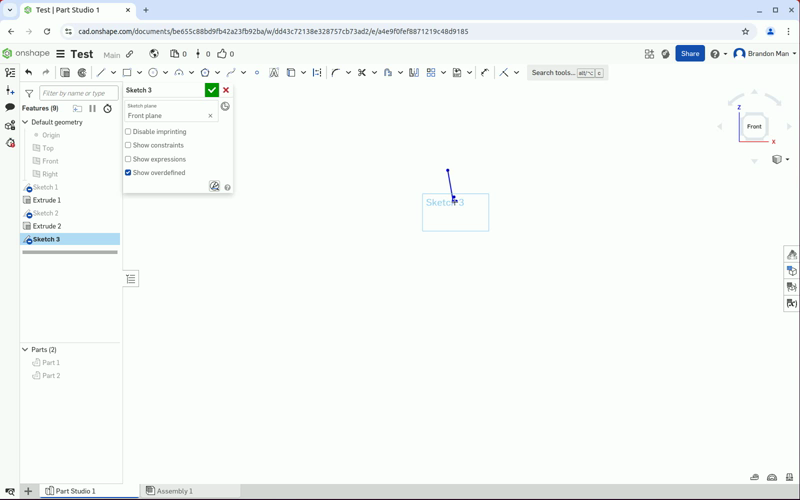
mouse_move(456, 201)
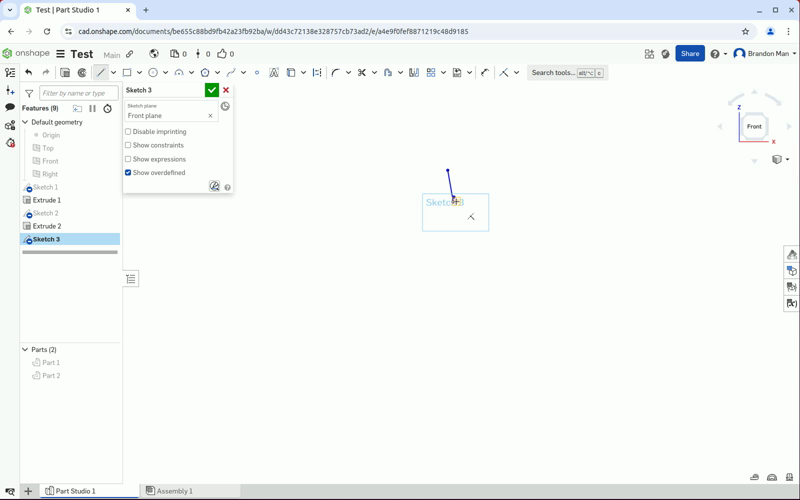
scroll(6)
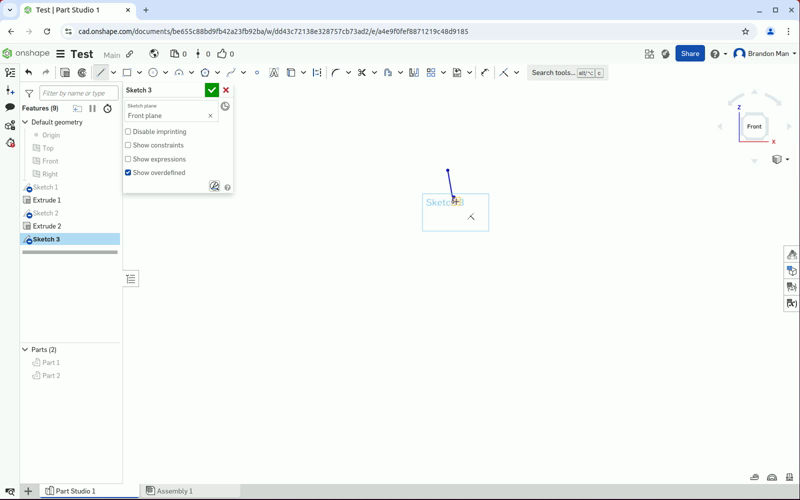
scroll(6)
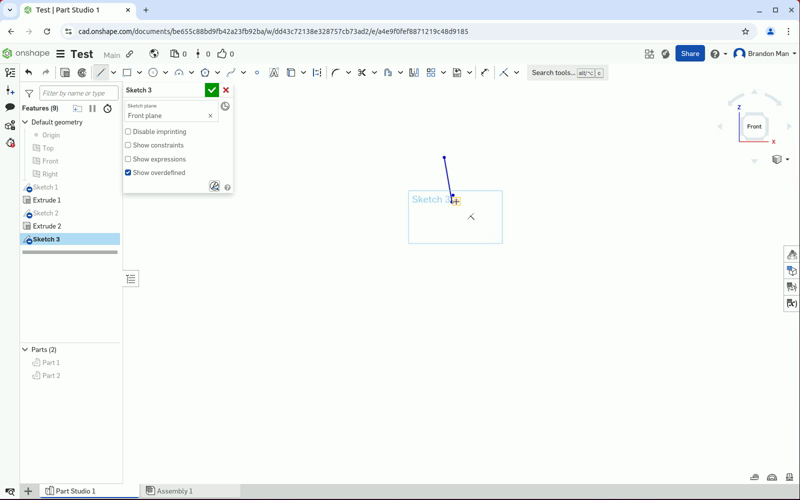
scroll(6)
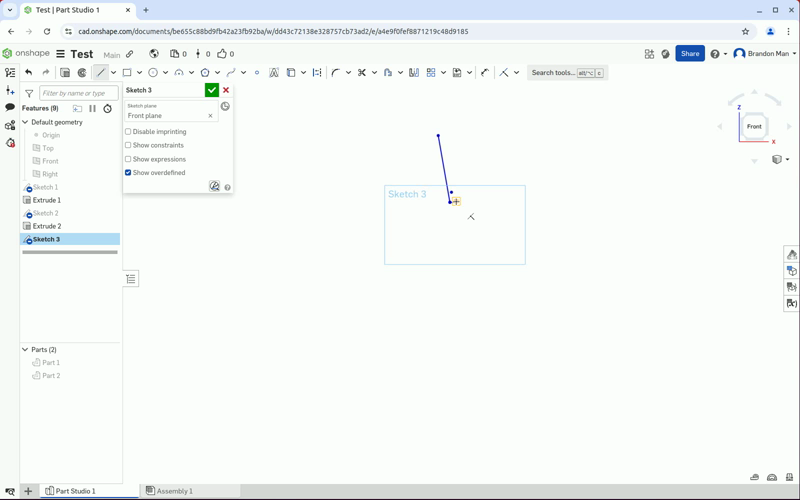
scroll(6)
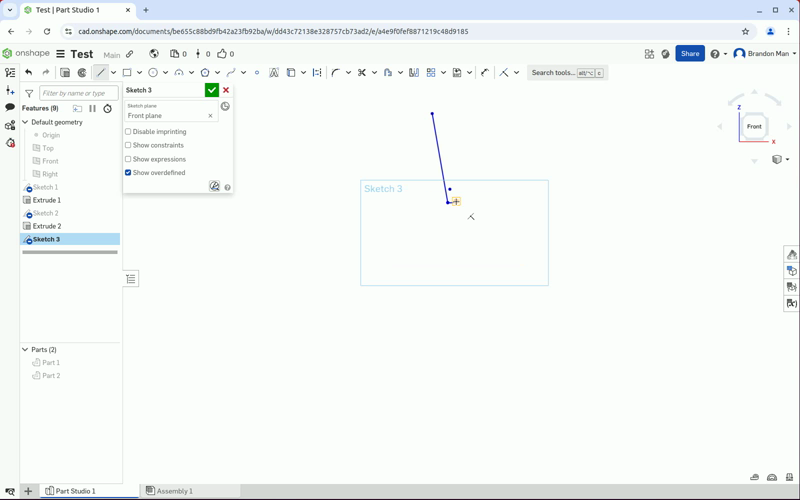
scroll(6)
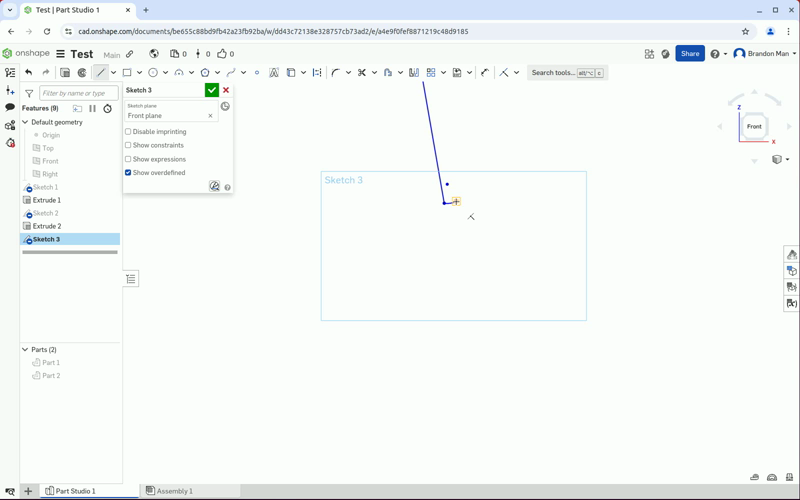
scroll(6)
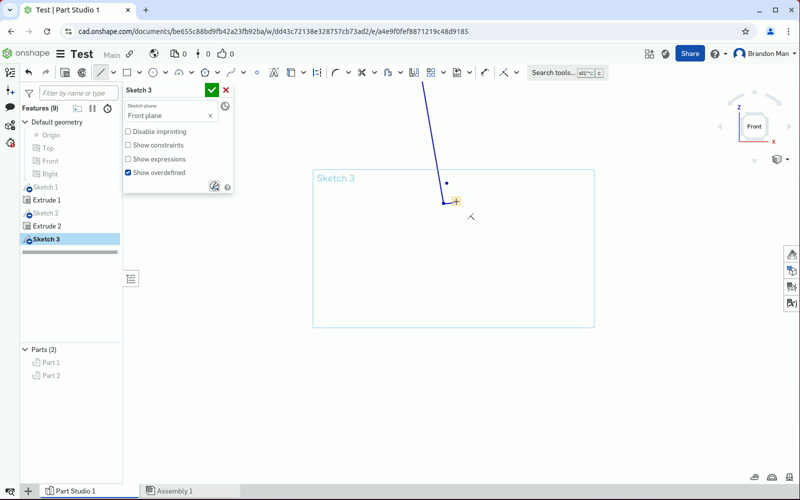
scroll(6)
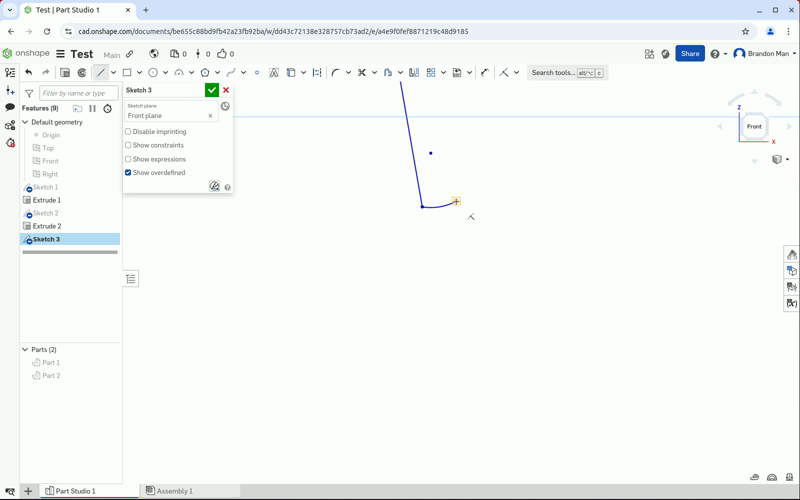
click(456, 201)
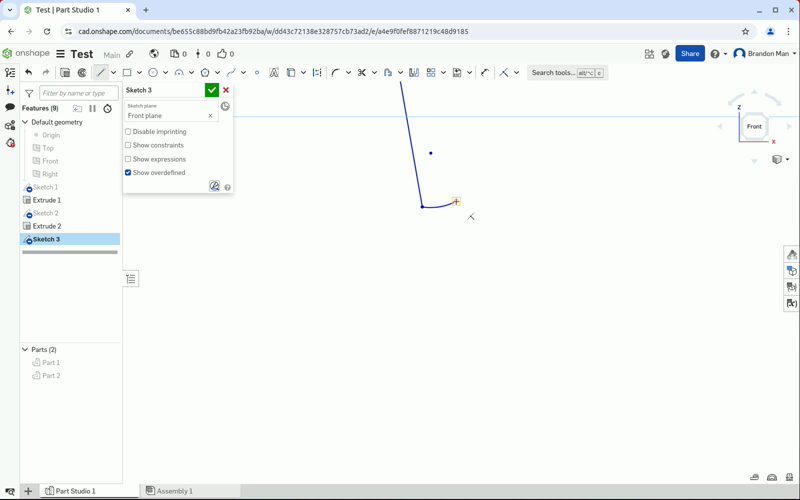
scroll(-6)
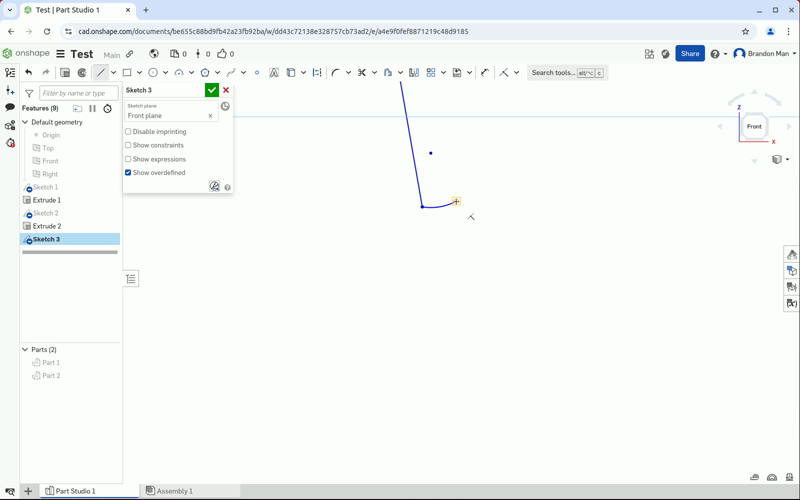
scroll(-6)
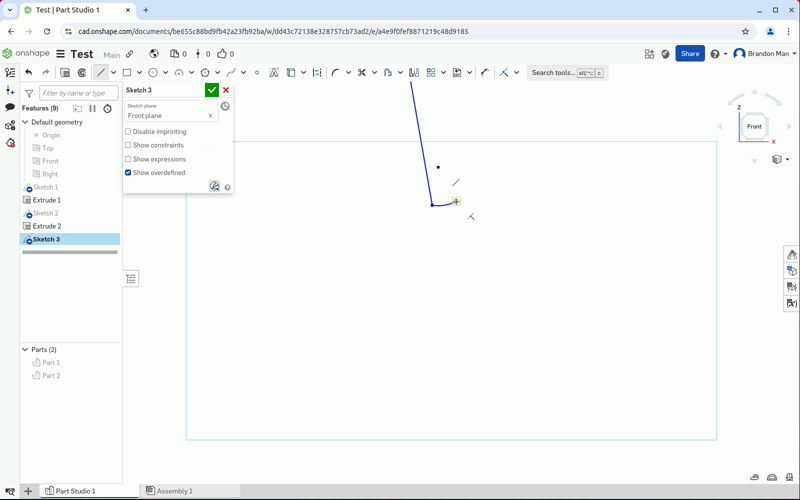
scroll(-6)
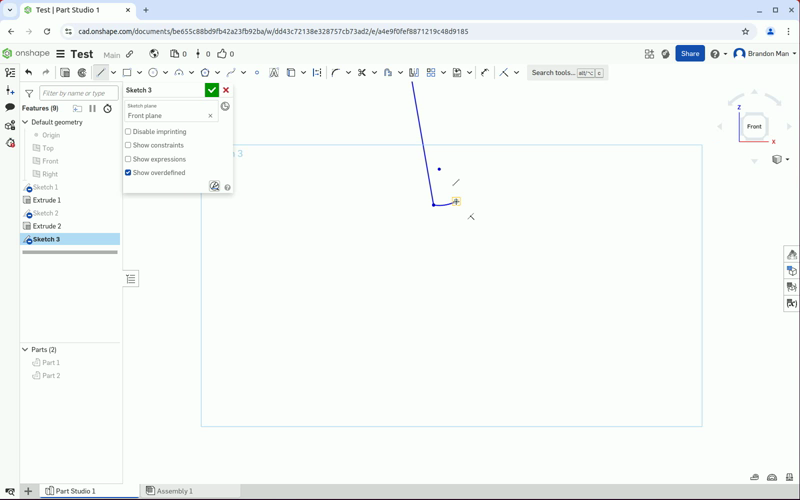
scroll(-6)
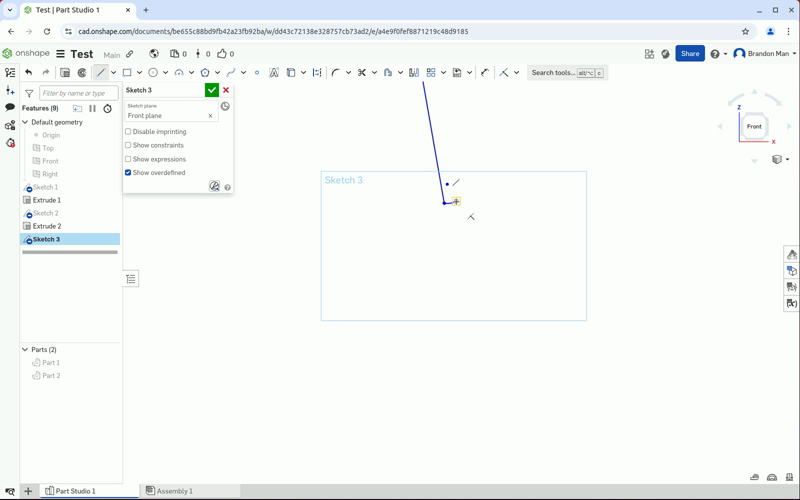
scroll(-6)
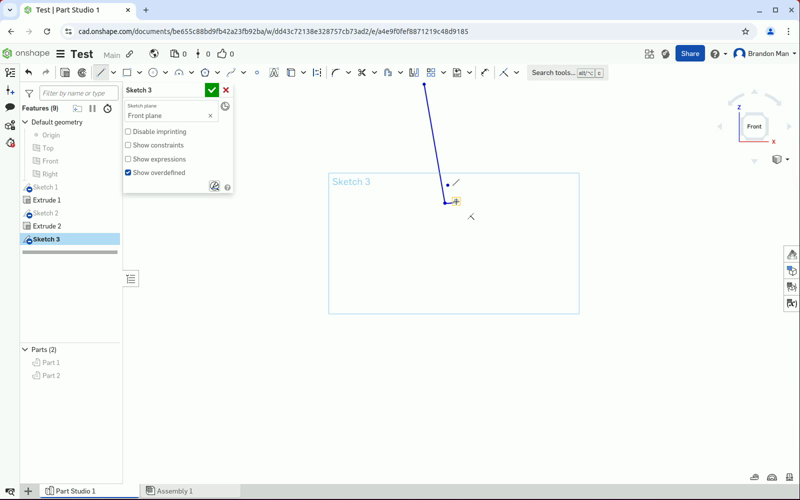
scroll(-6)
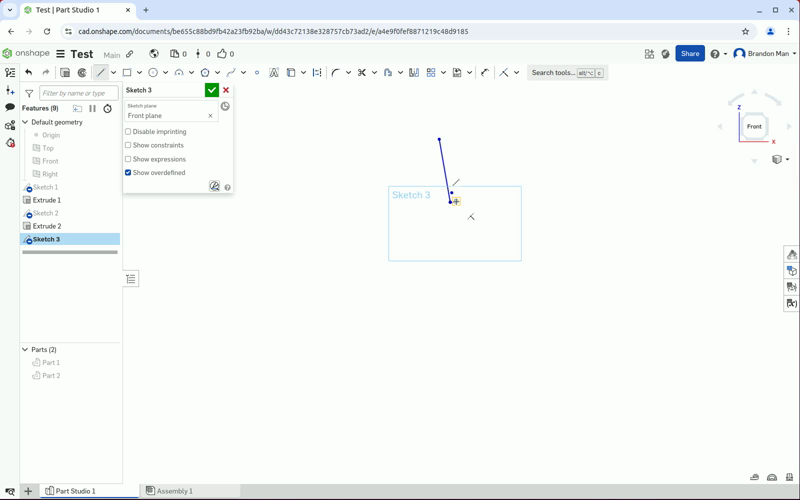
scroll(-6)
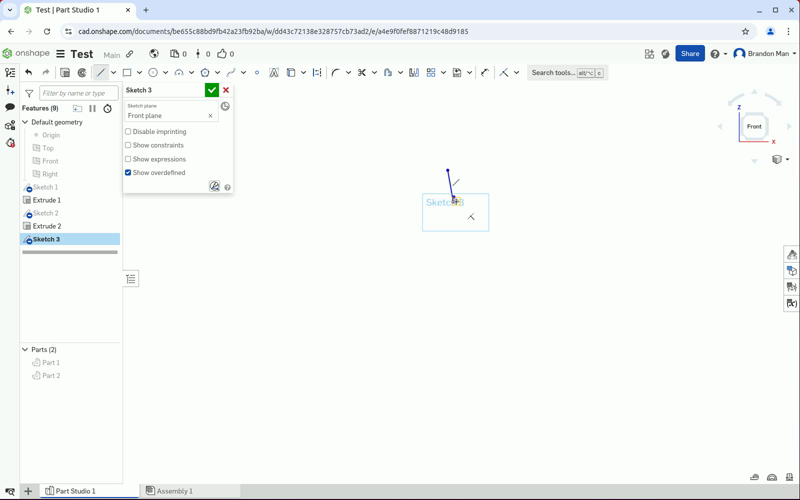
key_down(shift)
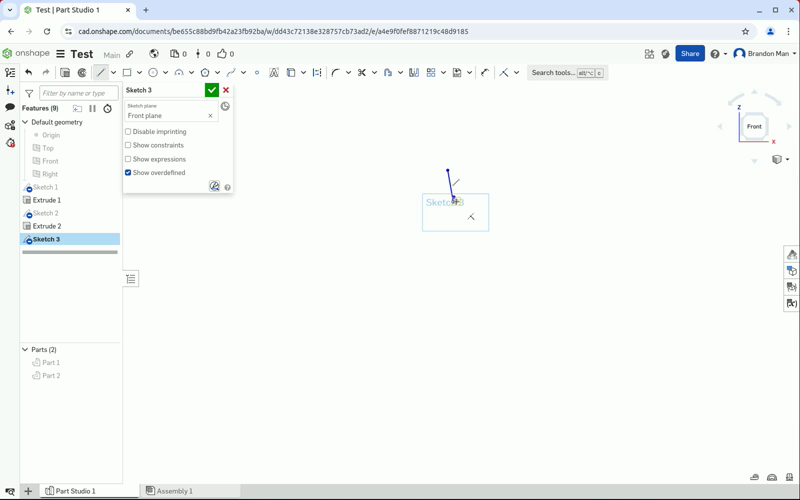
mouse_move(486, 201)
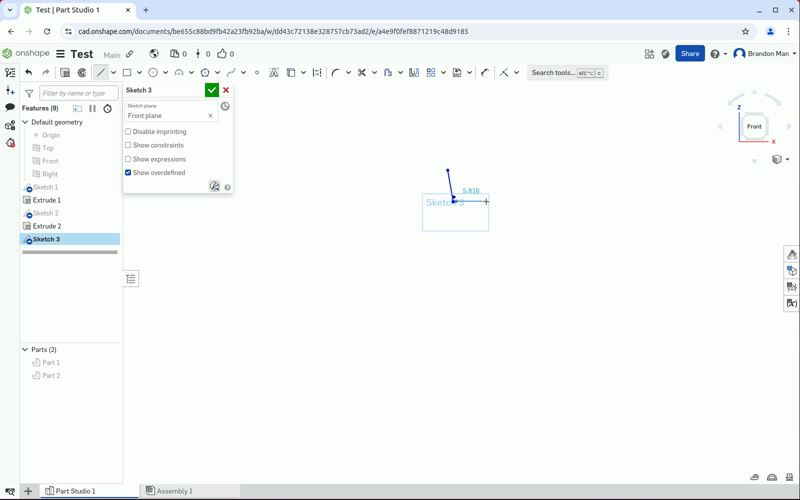
mouse_move(451, 169)
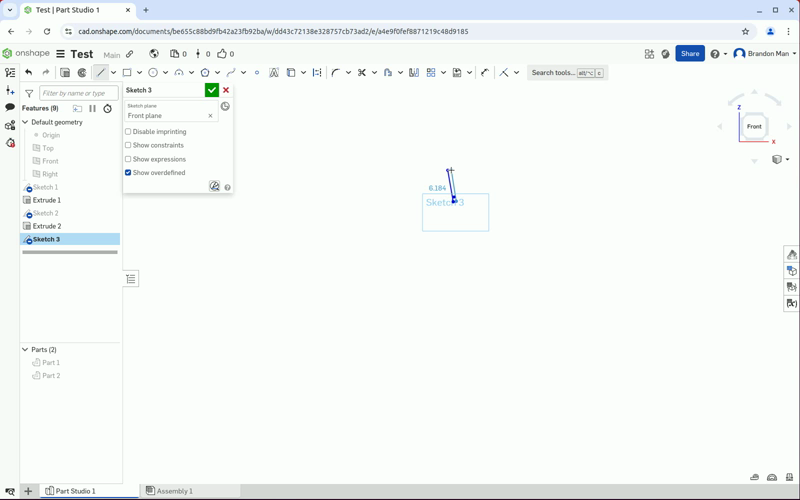
scroll(6)
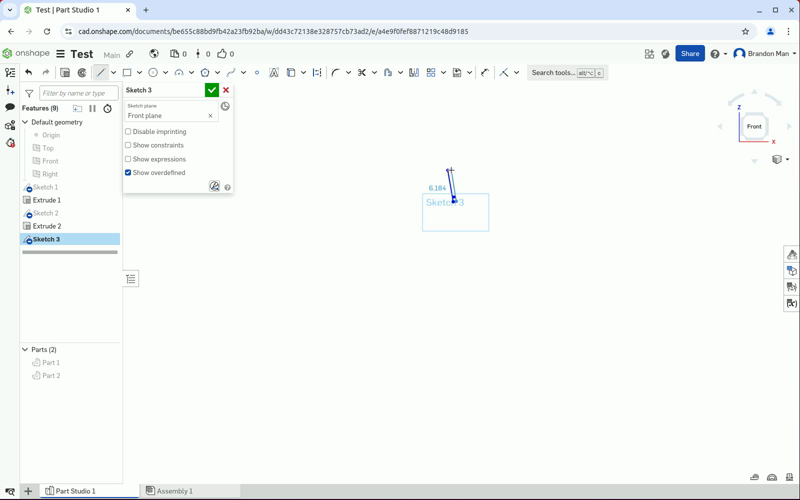
scroll(6)
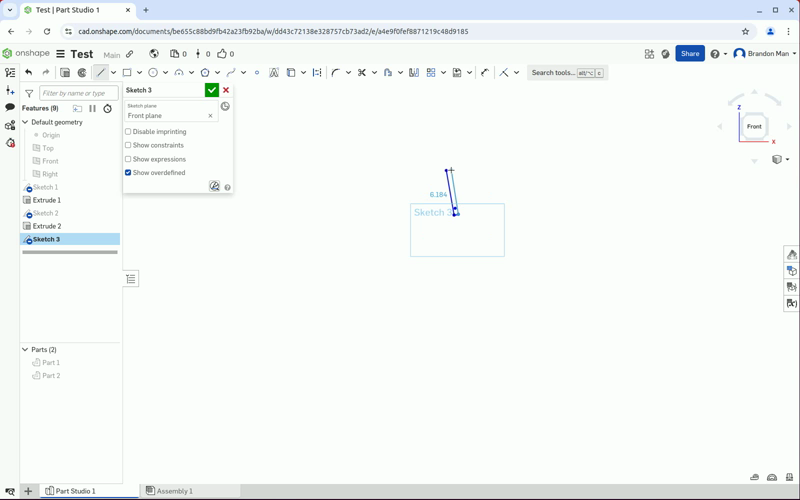
scroll(6)
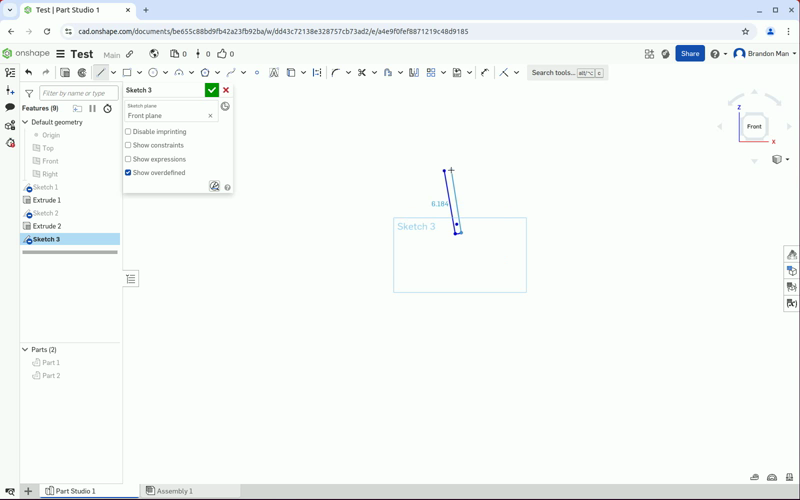
scroll(6)
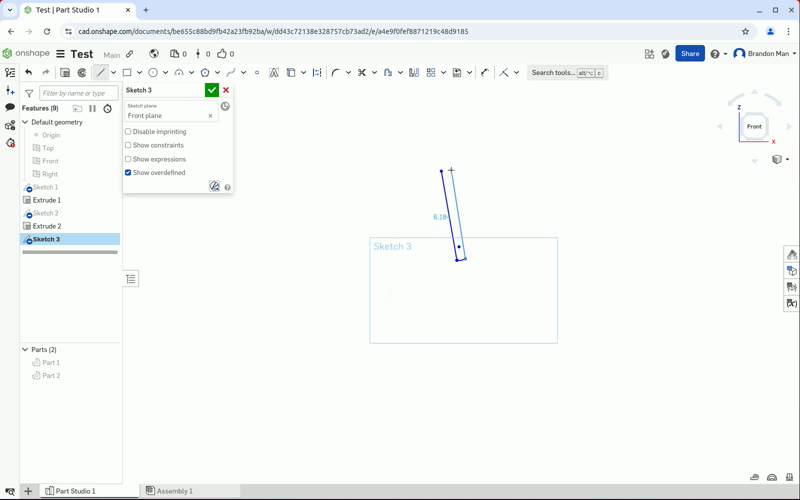
scroll(6)
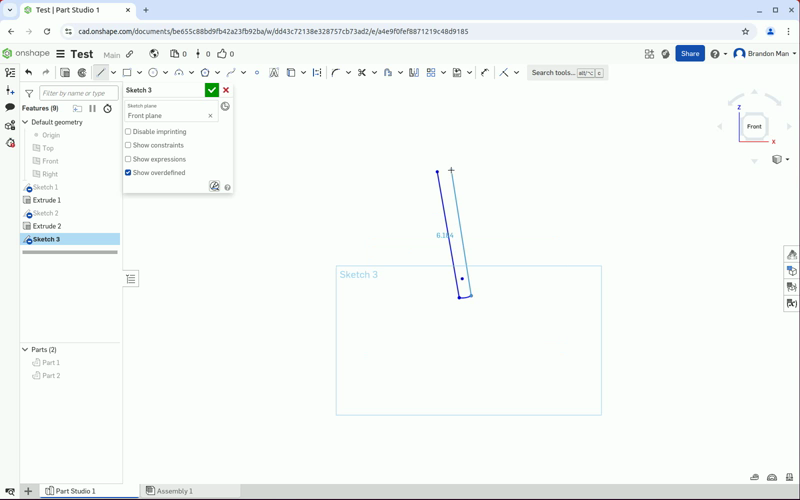
scroll(6)
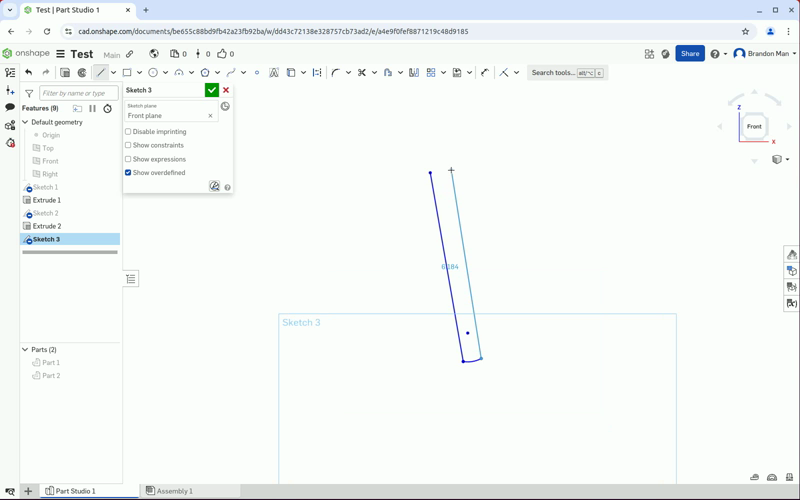
scroll(6)
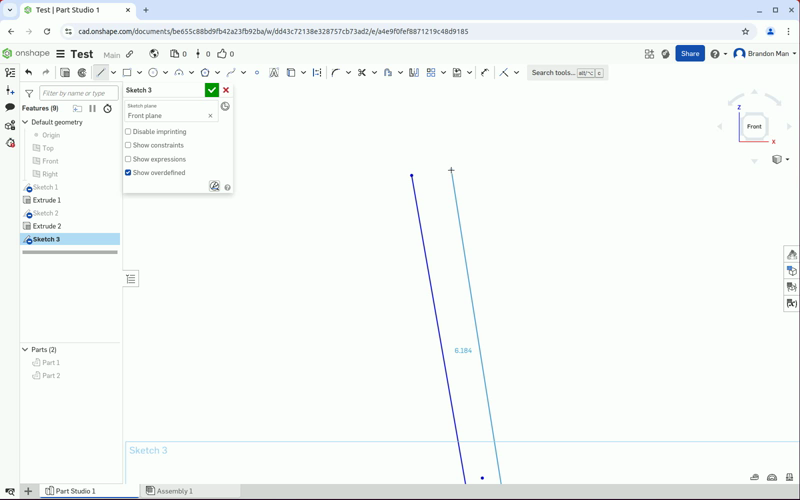
click(451, 169)
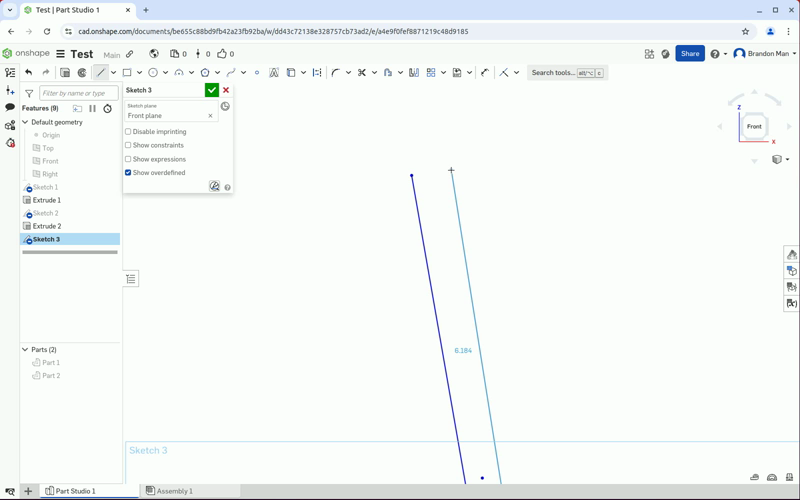
scroll(-6)
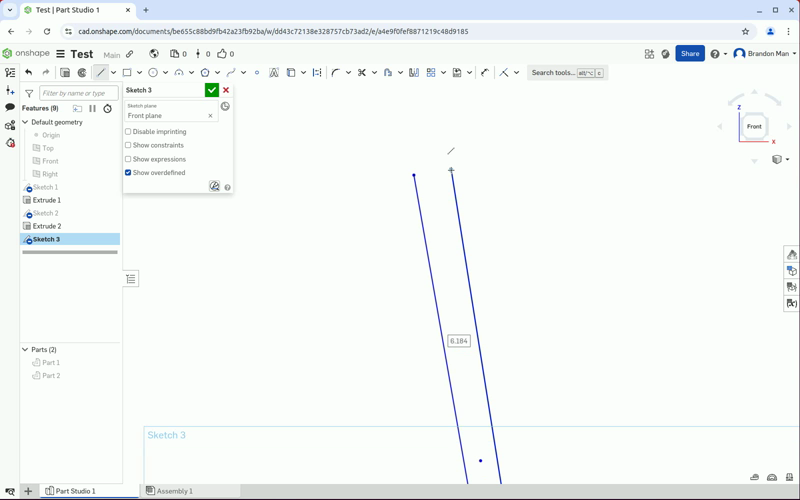
scroll(-6)
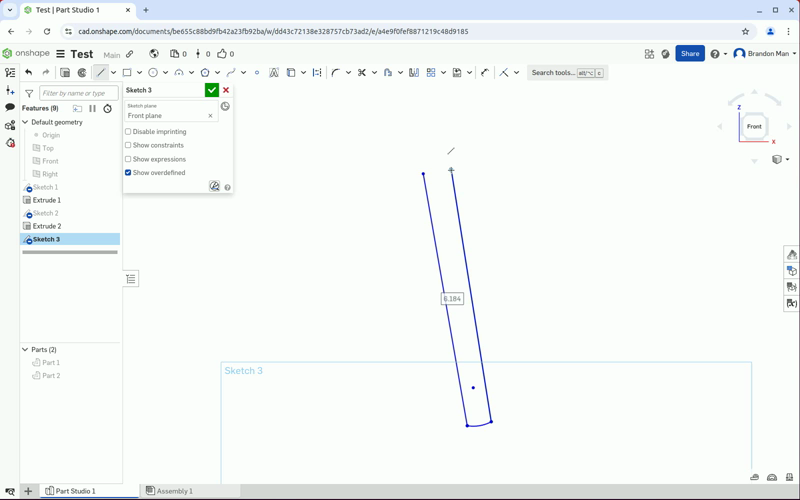
scroll(-6)
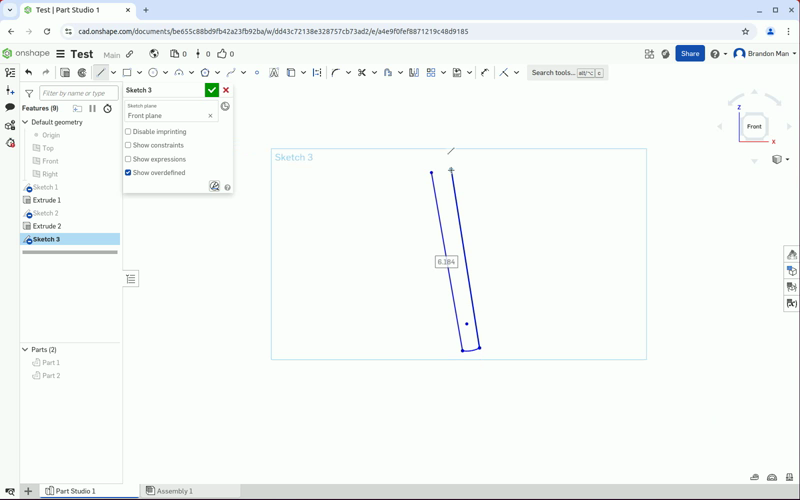
scroll(-6)
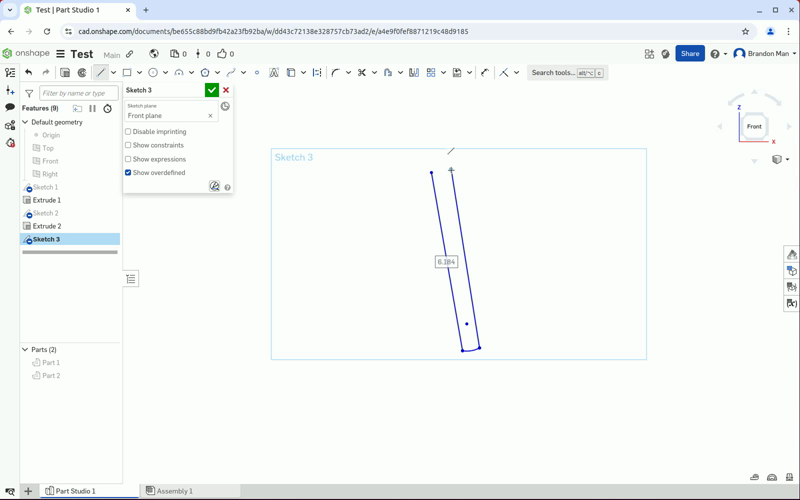
scroll(-6)
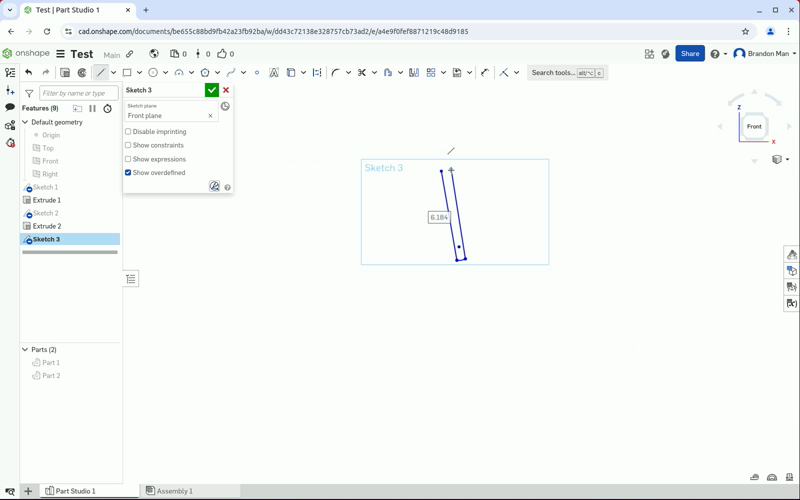
scroll(-6)
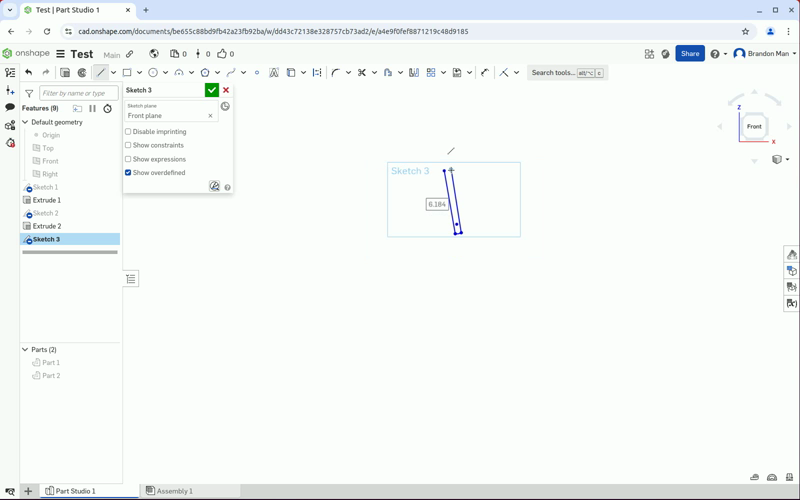
scroll(-6)
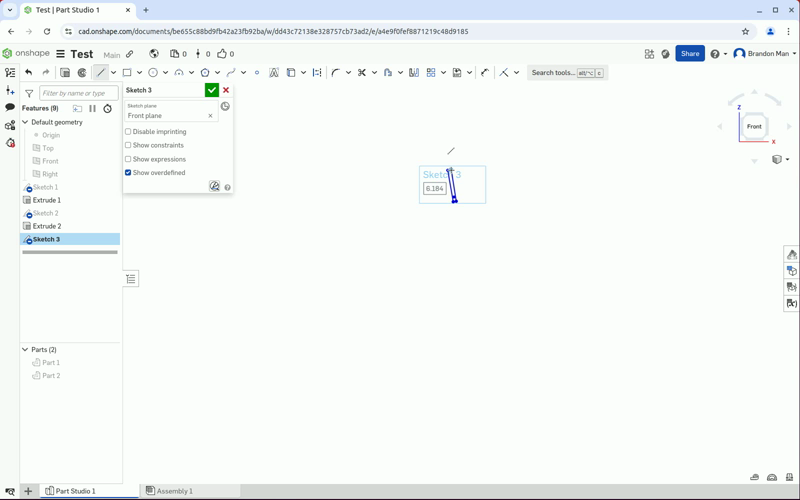
key_up(shift)
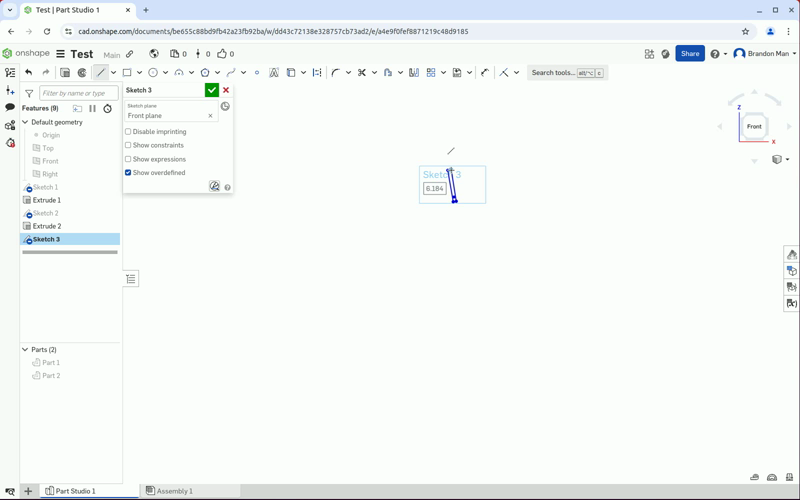
mouse_move(481, 169)
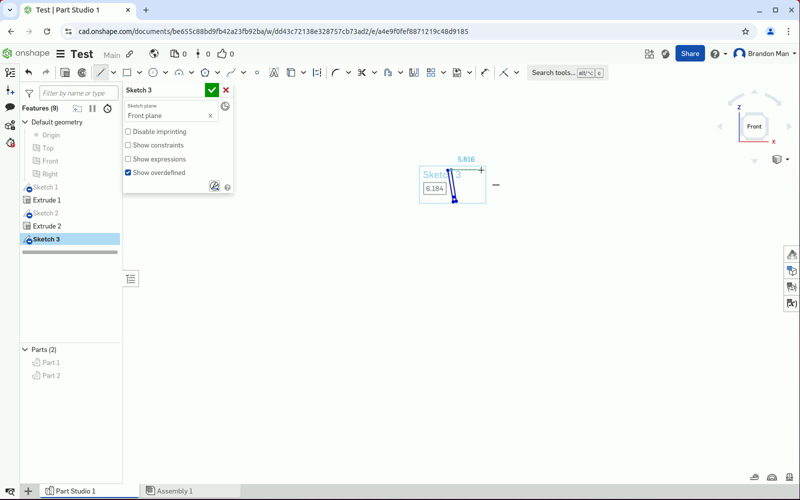
key_down(shift)
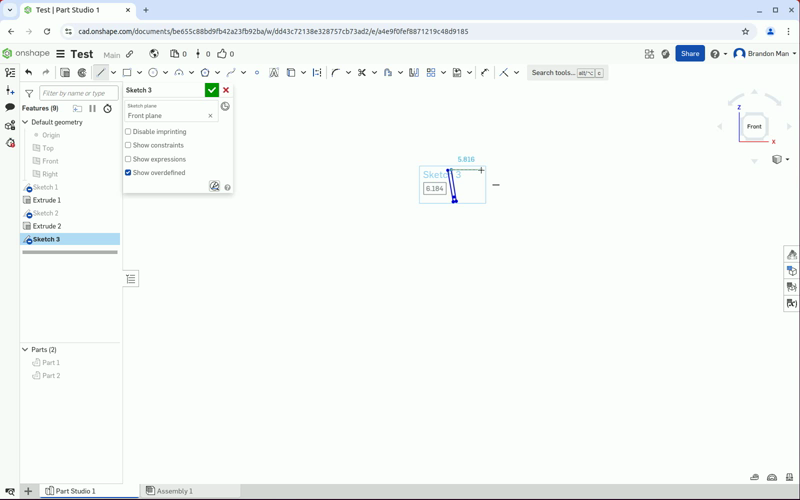
mouse_move(447, 170)
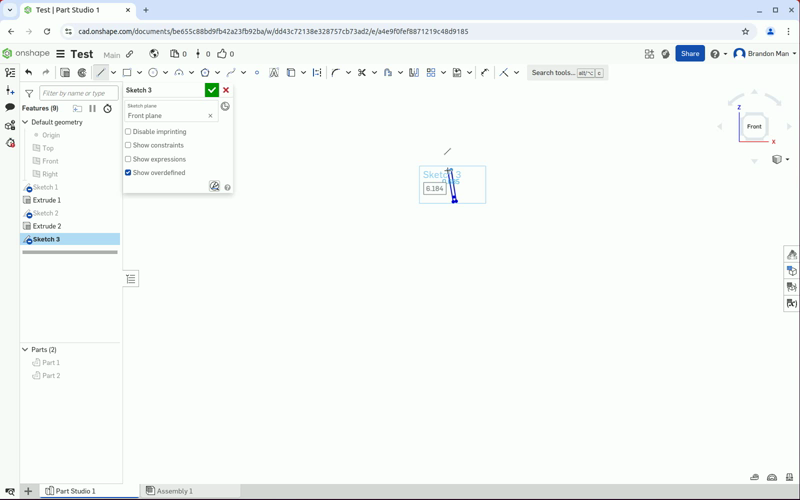
scroll(6)
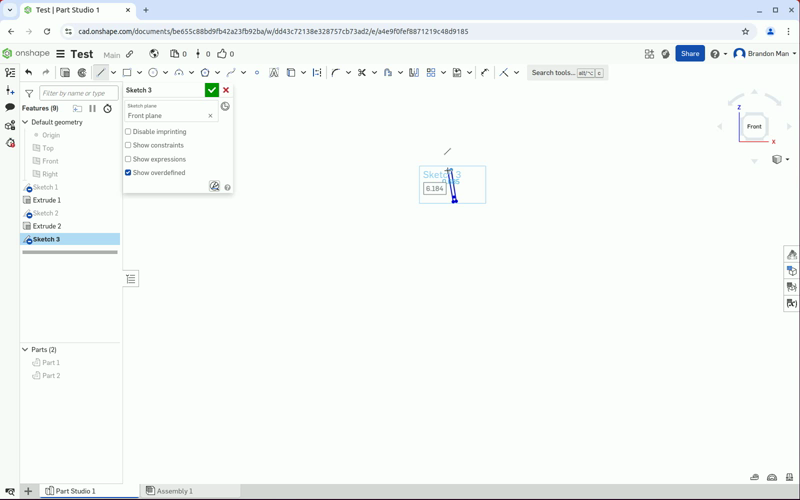
scroll(6)
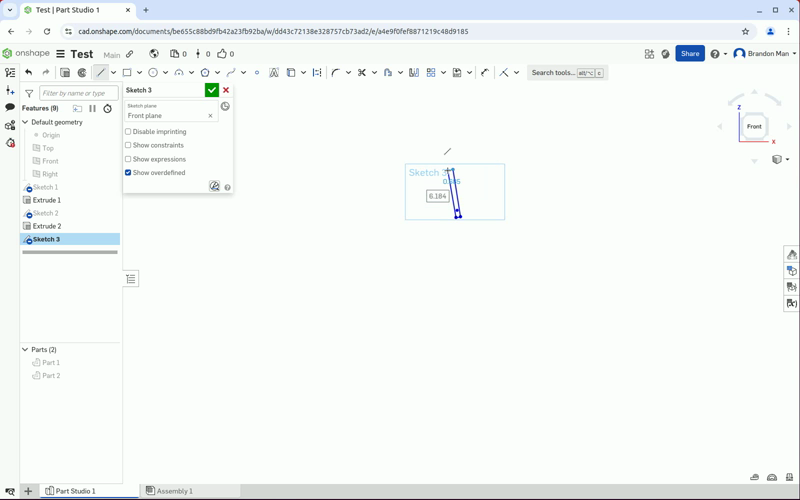
scroll(6)
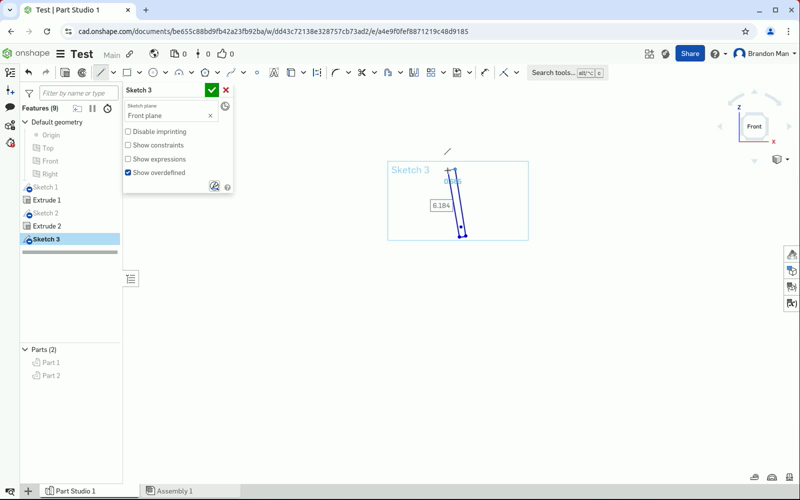
scroll(6)
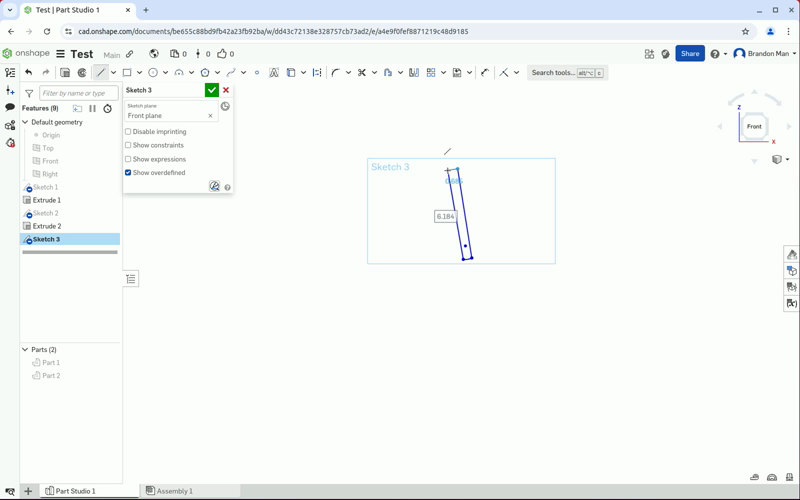
scroll(6)
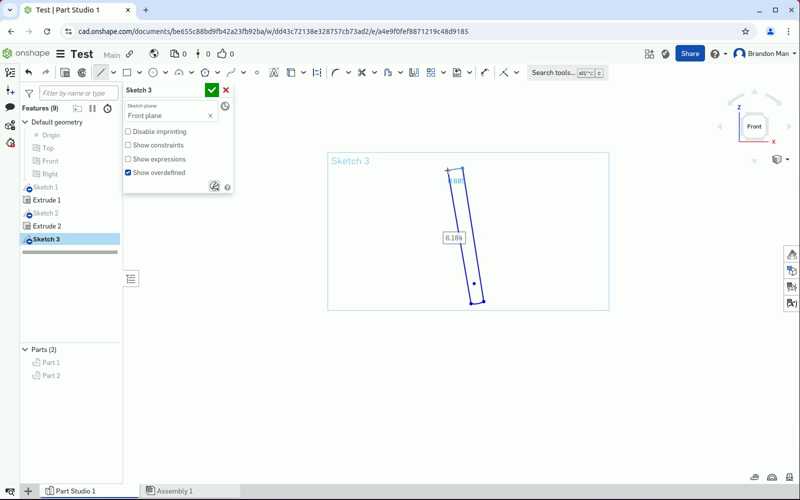
scroll(6)
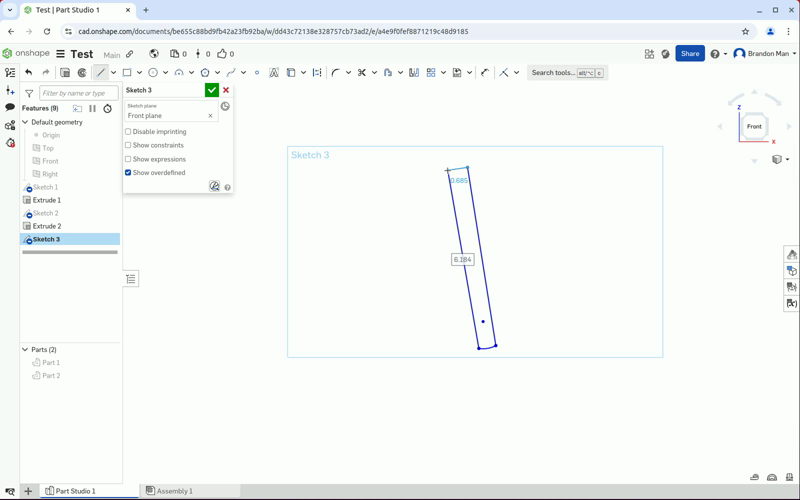
scroll(6)
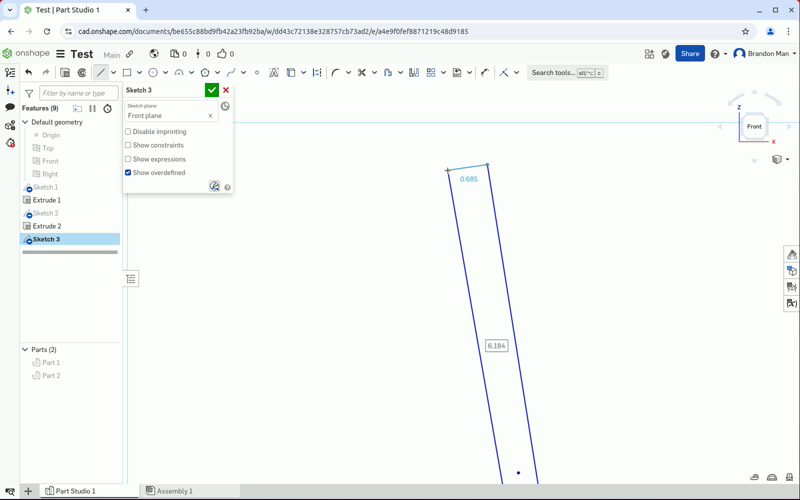
key_up(shift)
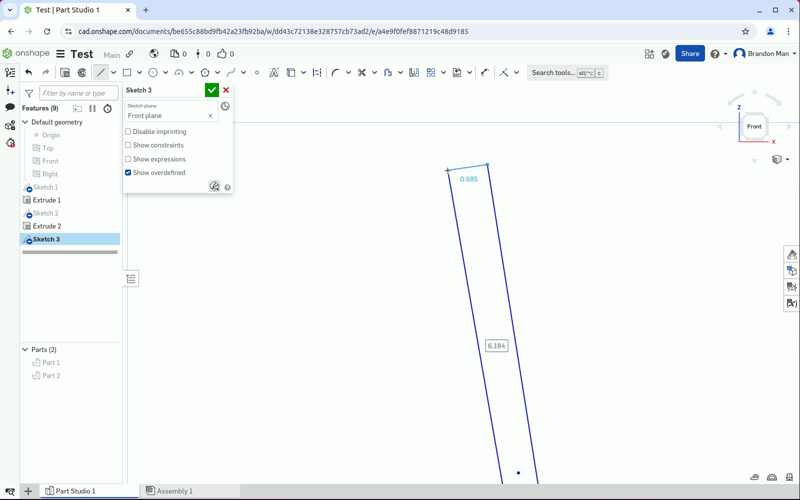
click(447, 170)
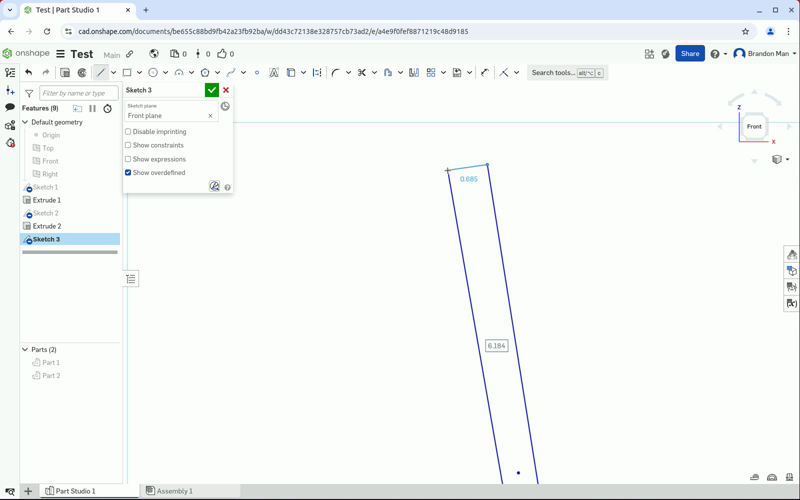
scroll(-6)
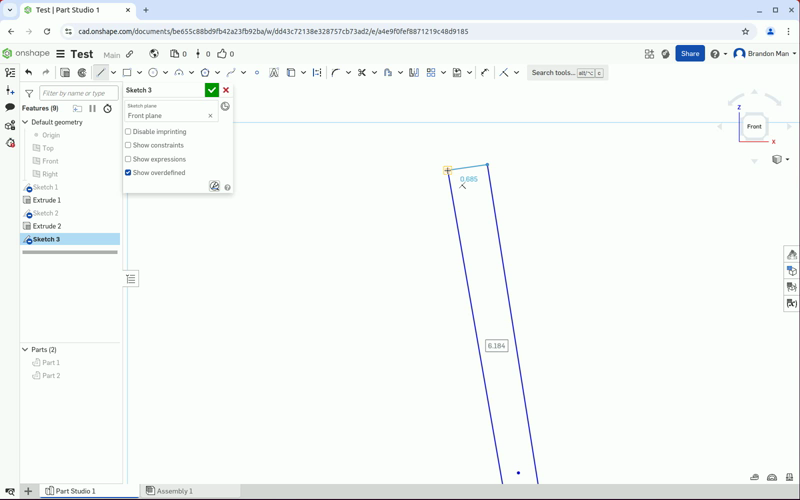
scroll(-6)
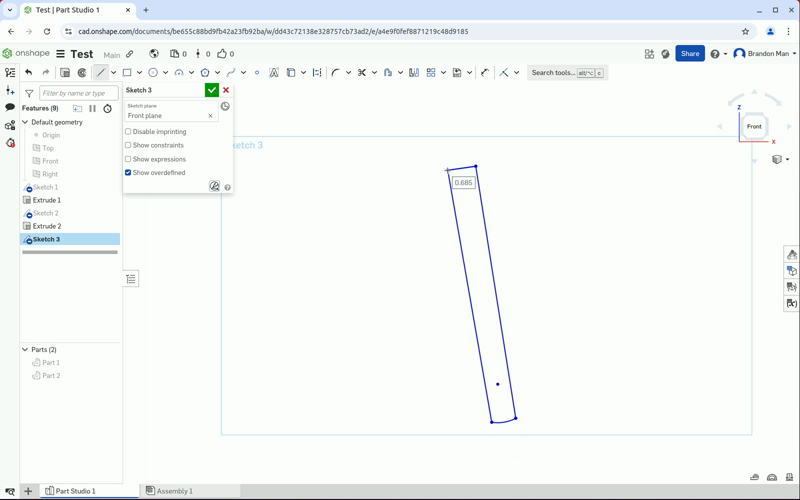
scroll(-6)
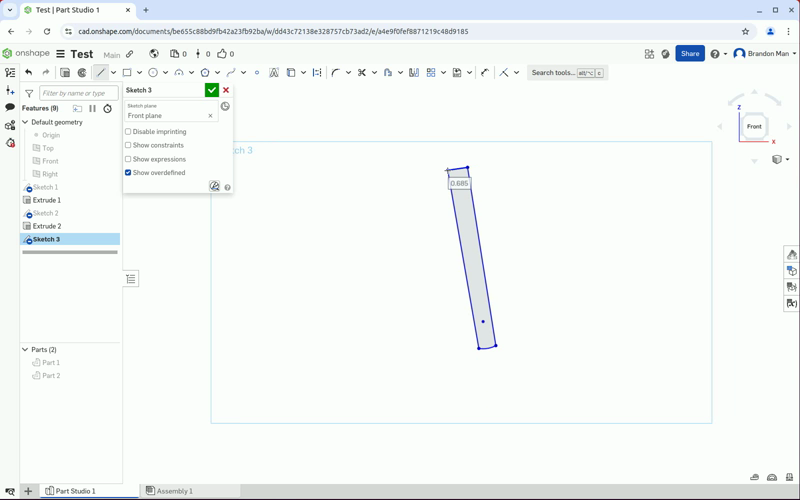
scroll(-6)
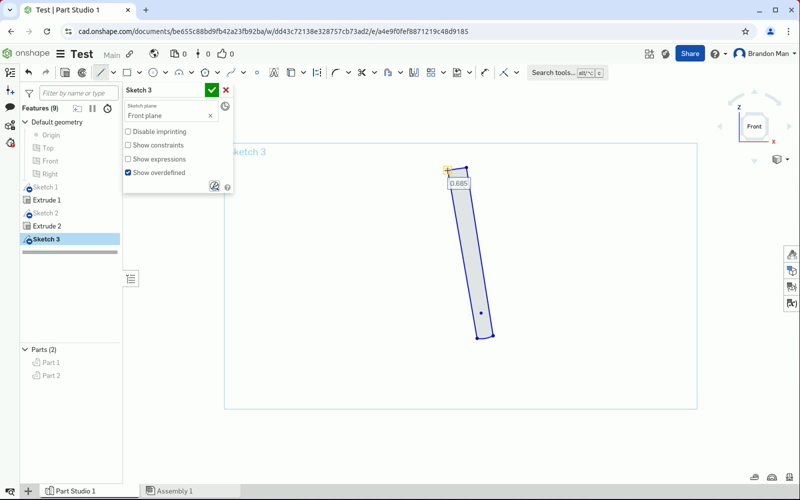
scroll(-6)
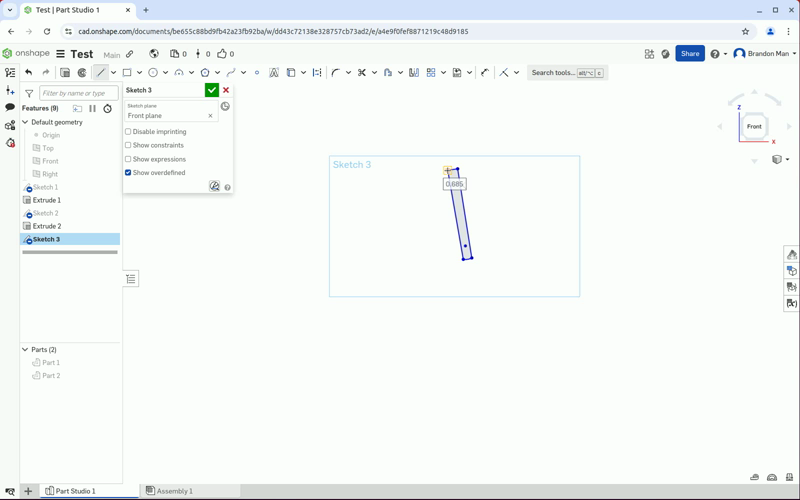
scroll(-6)
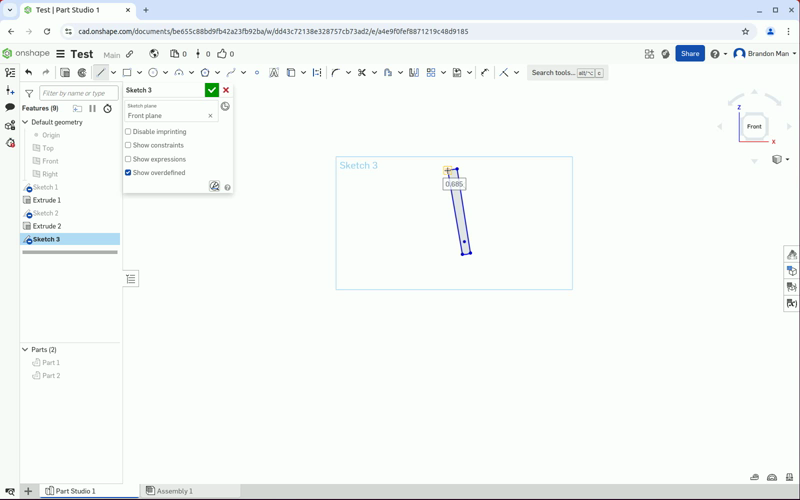
scroll(-6)
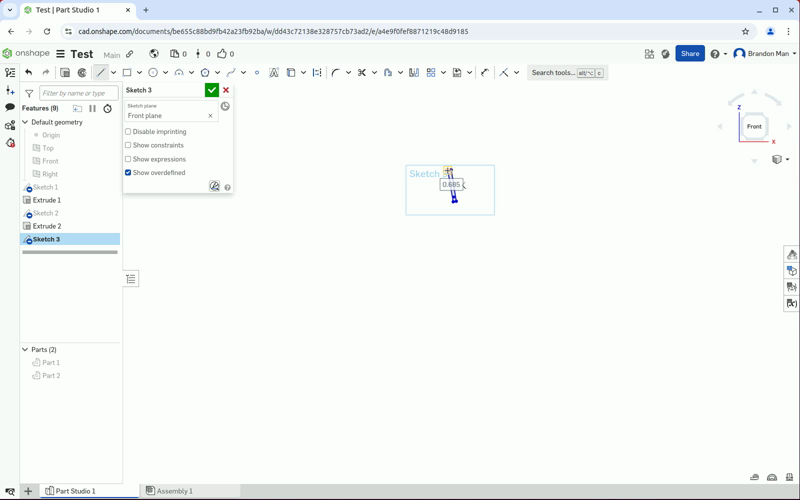
key(esc)
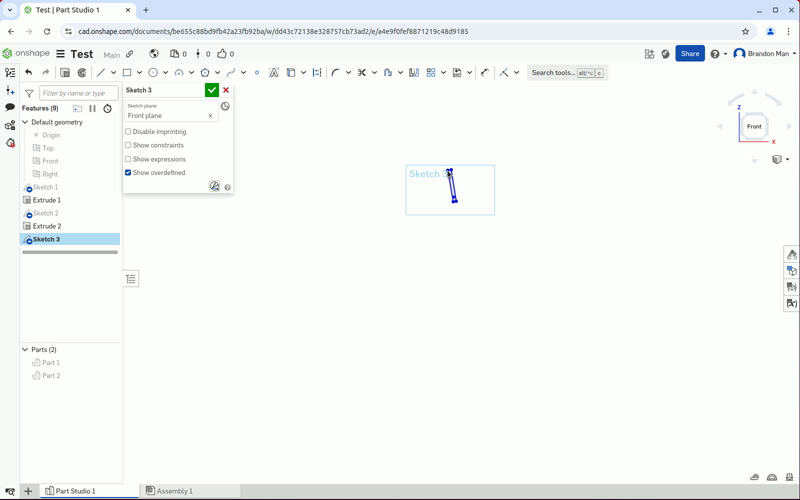
mouse_move(452, 190)
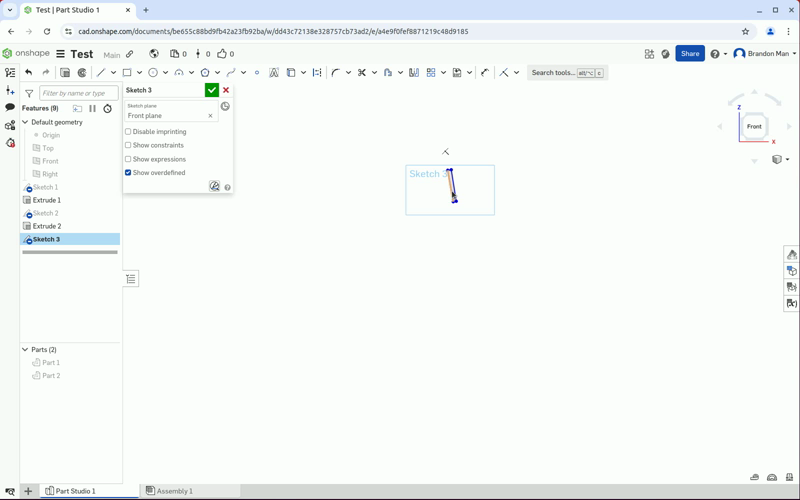
scroll(6)
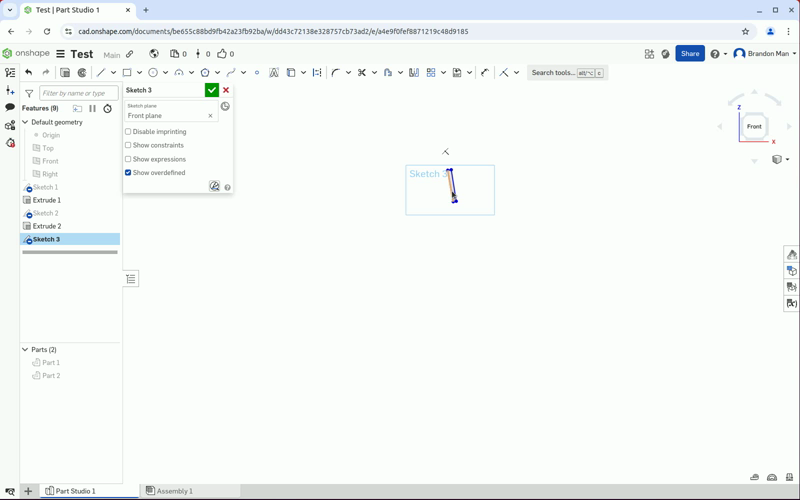
scroll(6)
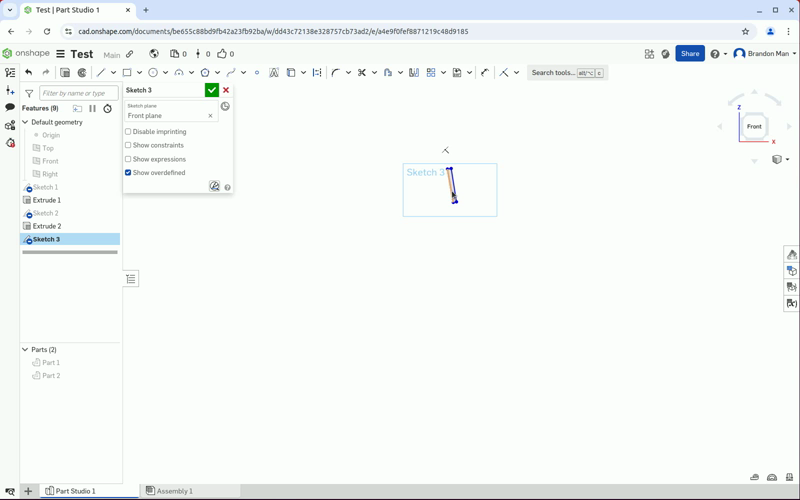
scroll(6)
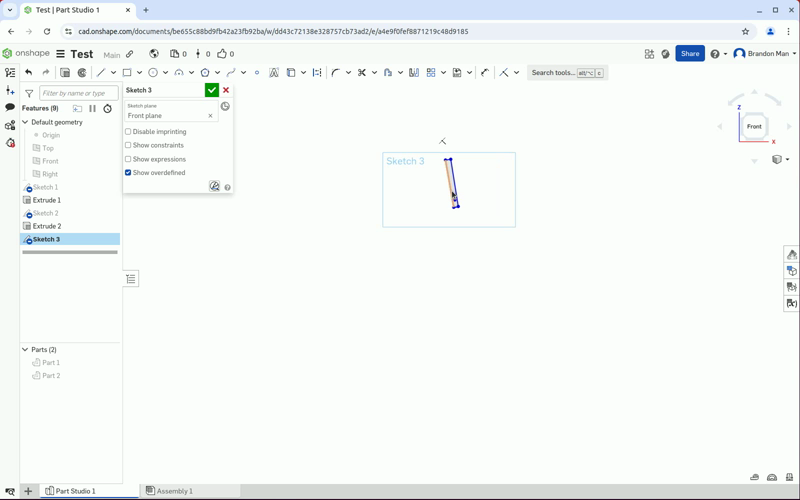
scroll(6)
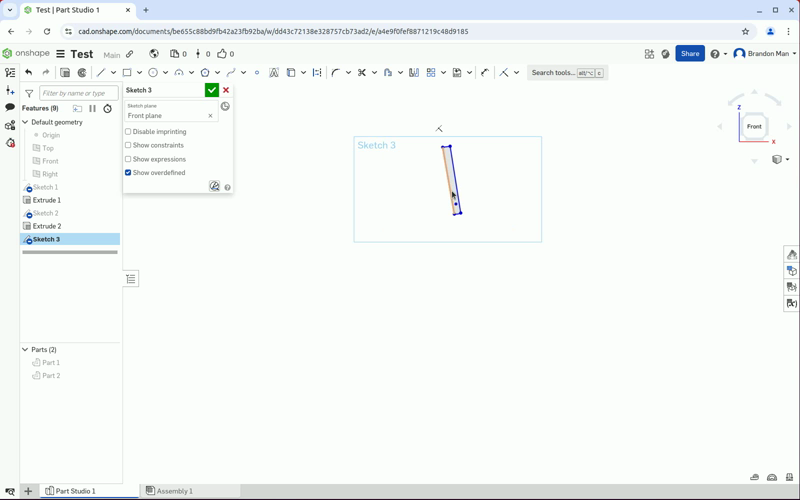
scroll(6)
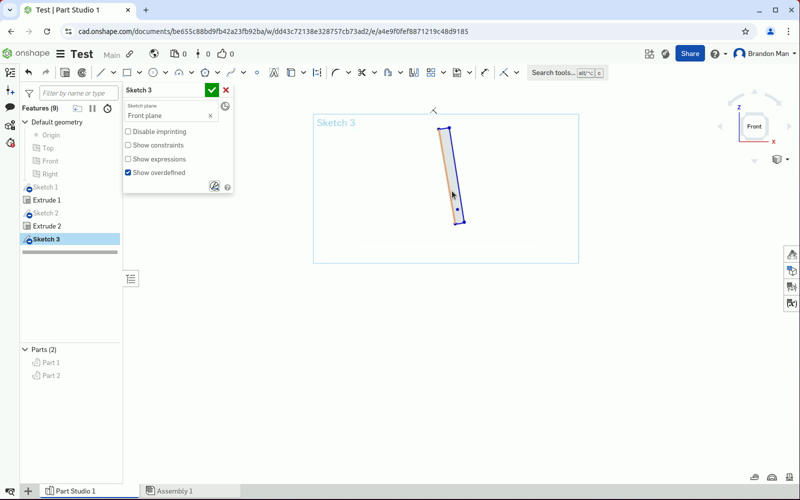
scroll(6)
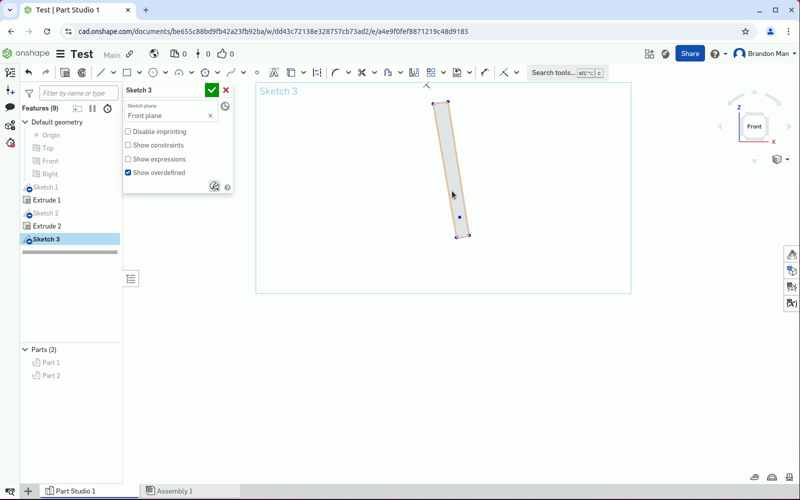
scroll(6)
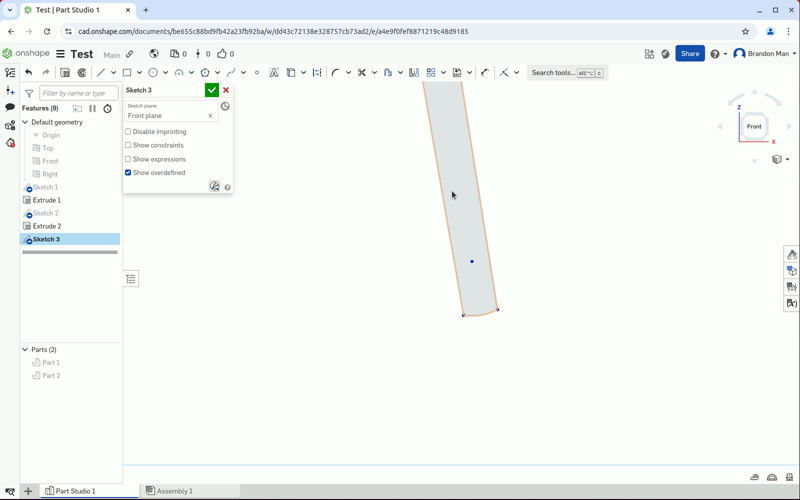
click(452, 190)
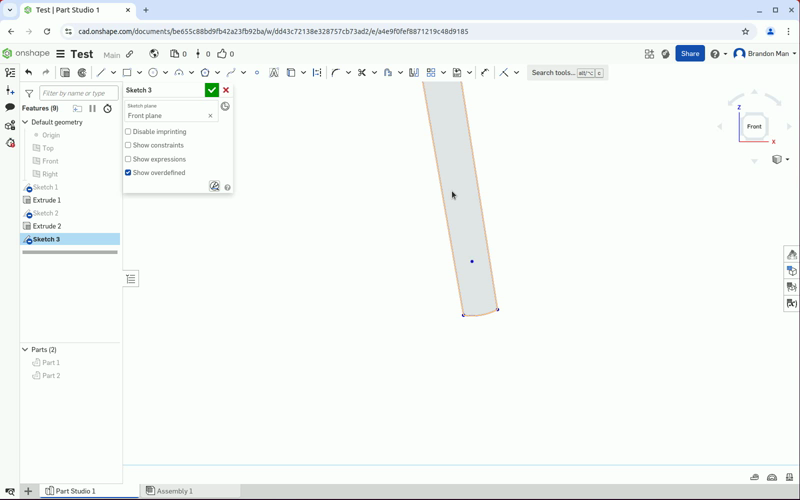
scroll(-6)
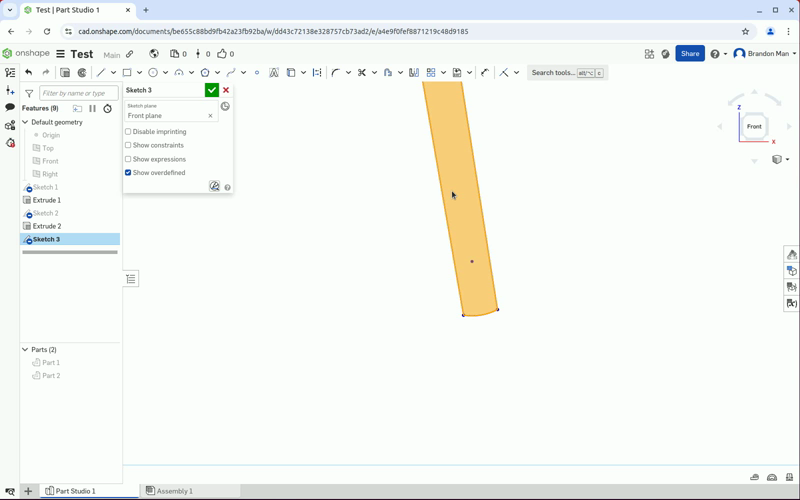
scroll(-6)
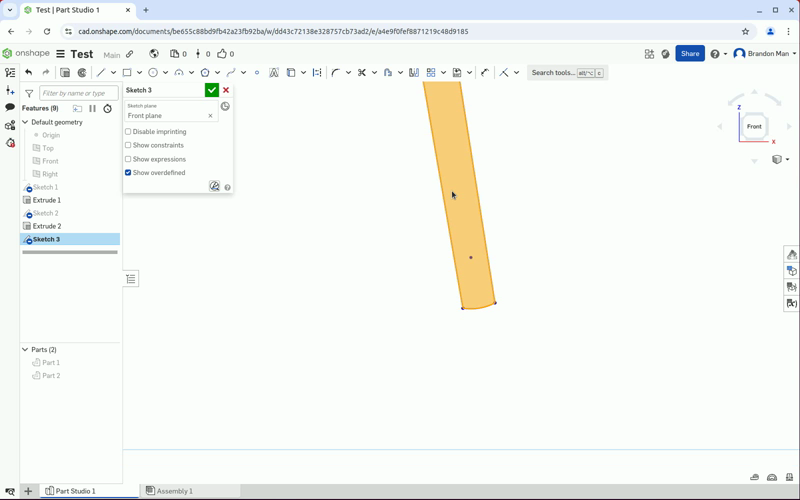
scroll(-6)
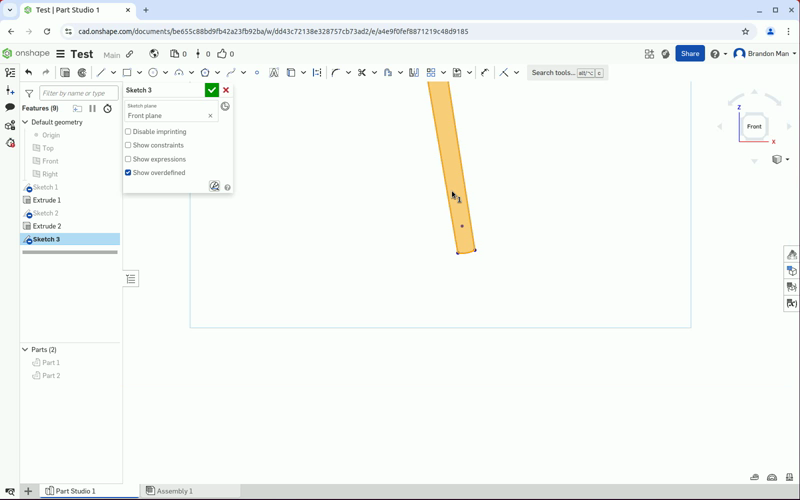
scroll(-6)
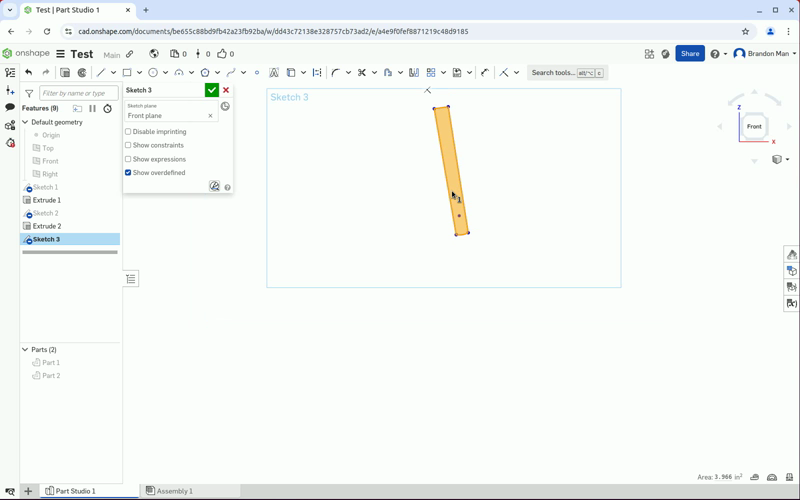
scroll(-6)
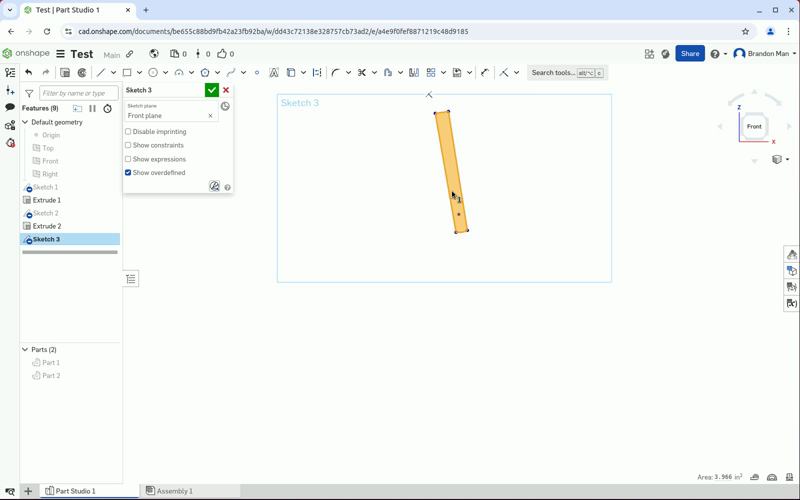
scroll(-6)
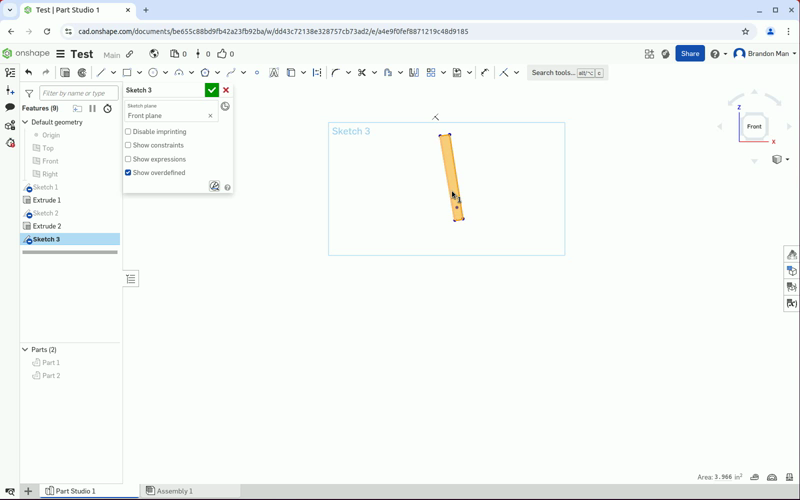
scroll(-6)
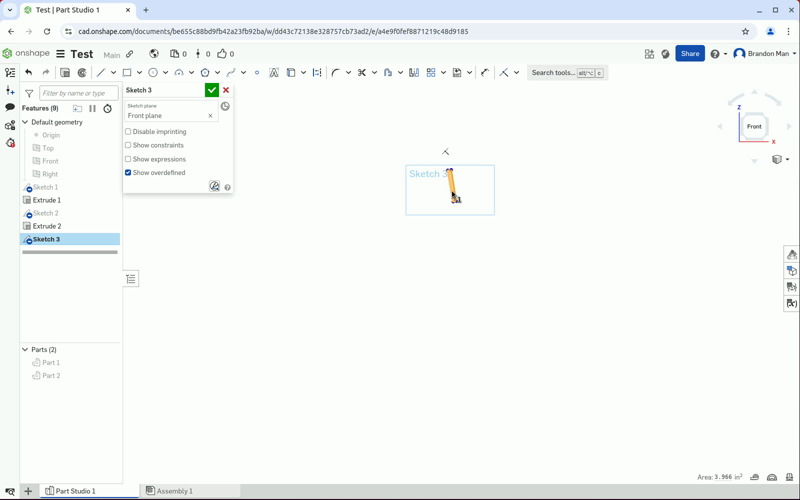
mouse_move(73, 352)
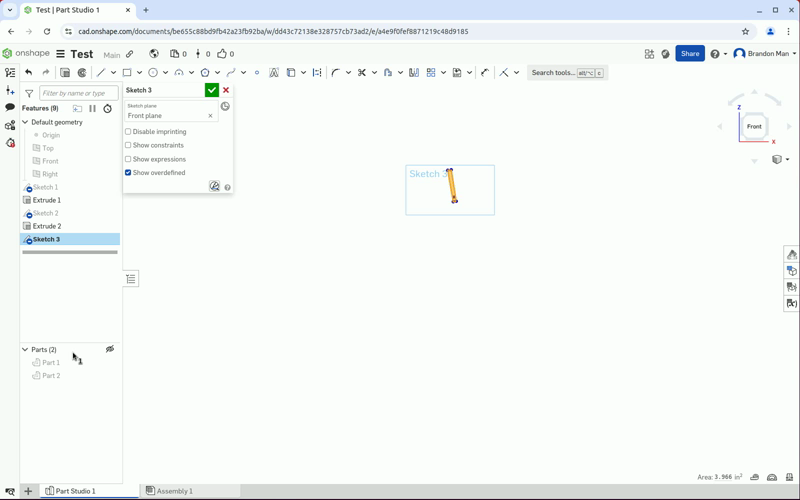
key(shift+y)
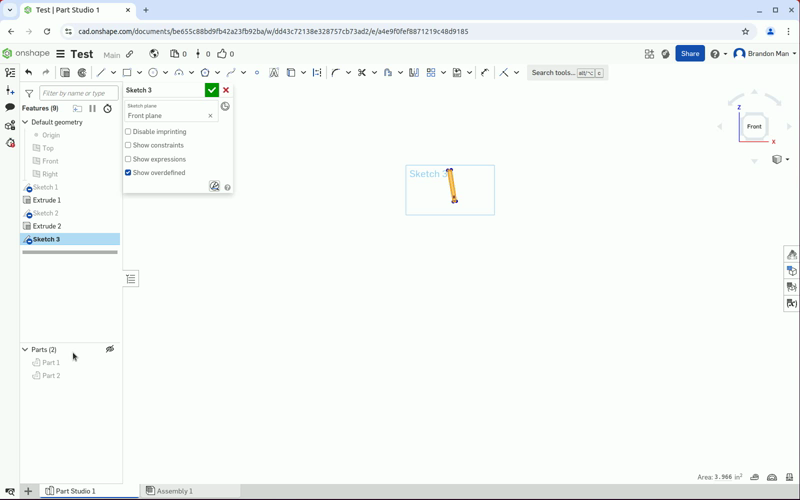
key(shift+e)
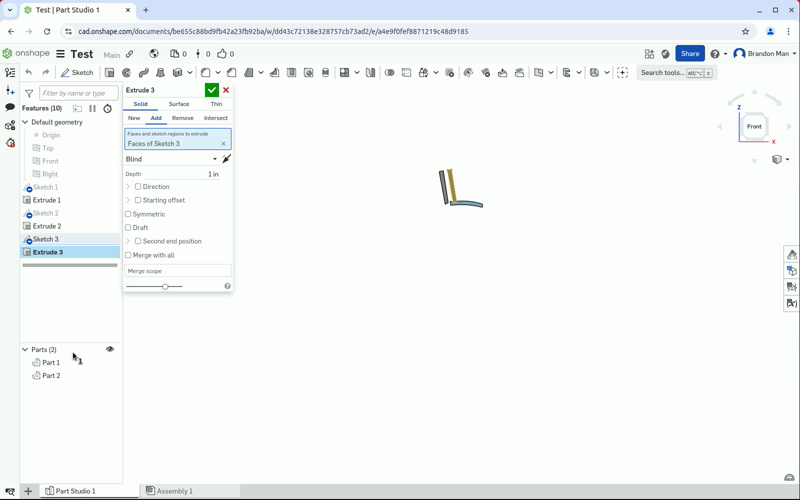
mouse_move(143, 106)
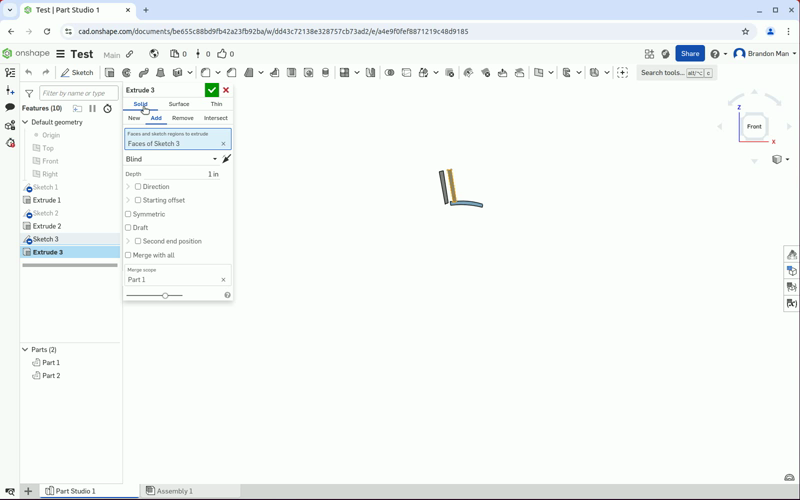
click(143, 106)
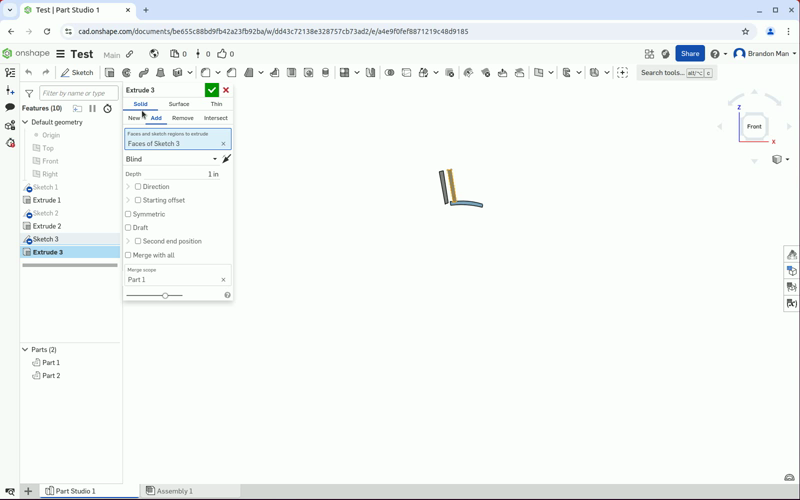
mouse_move(137, 120)
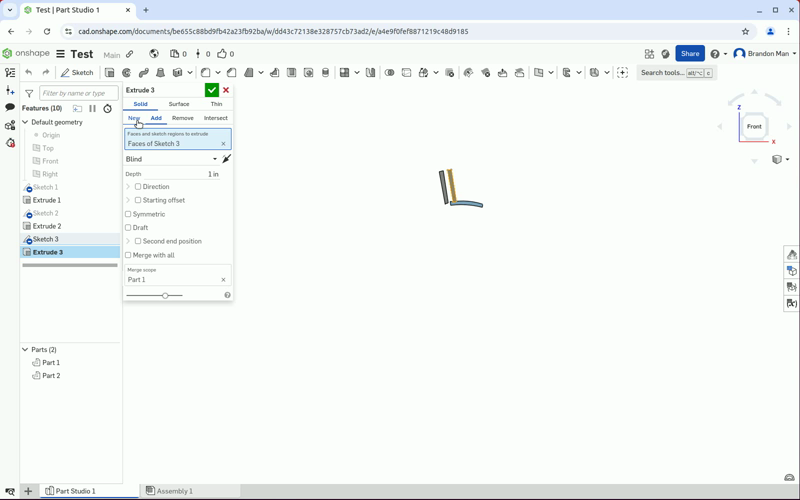
click(137, 120)
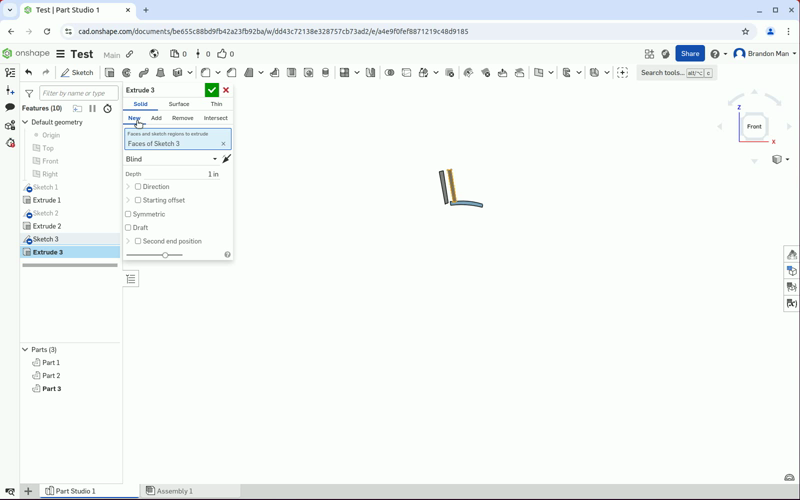
key(tab, 4)
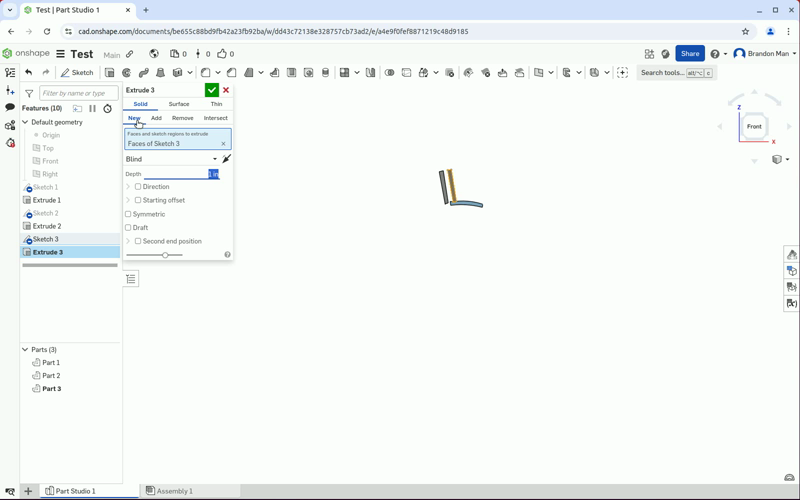
text(19.498)
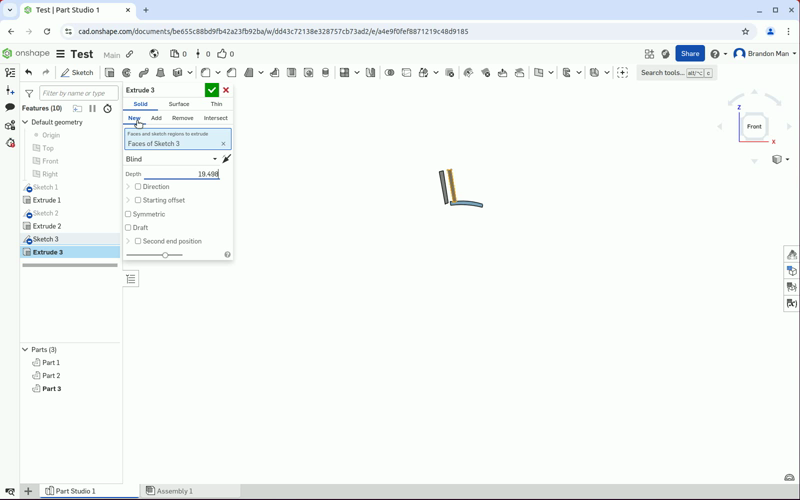
key(enter)
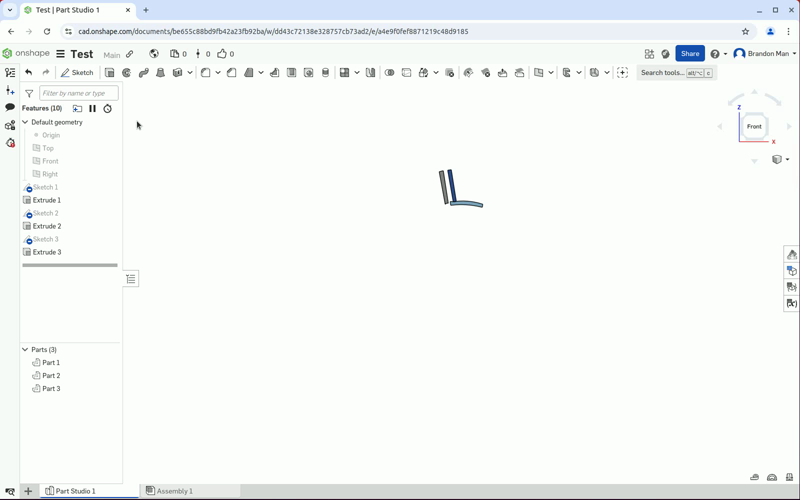
key(shift+h)
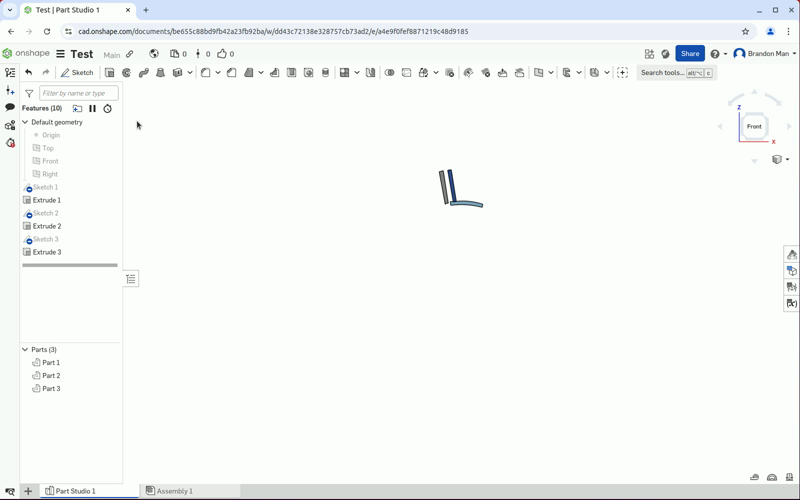
key(shift+h)
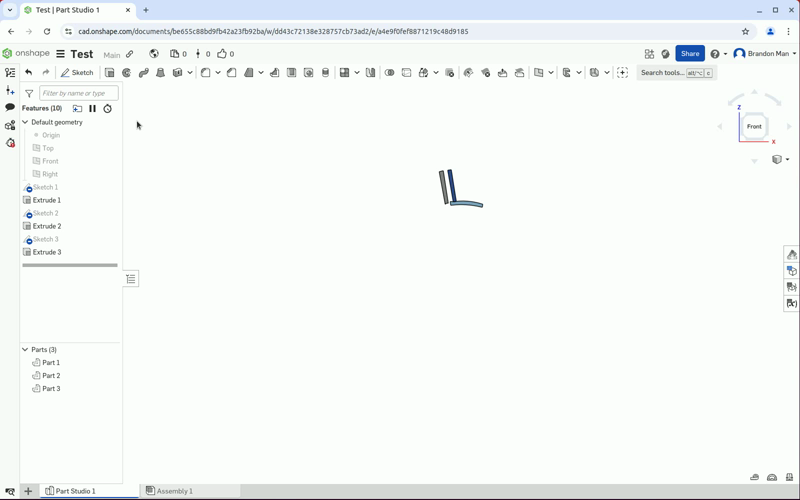
mouse_move(73, 189)
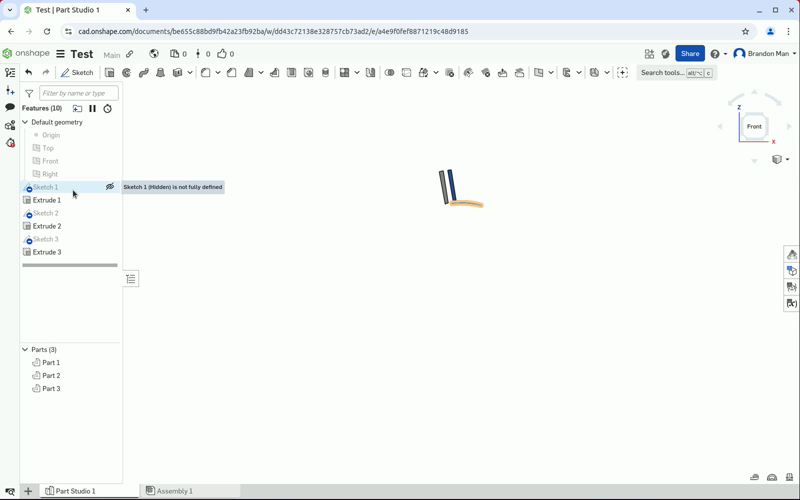
click(73, 189)
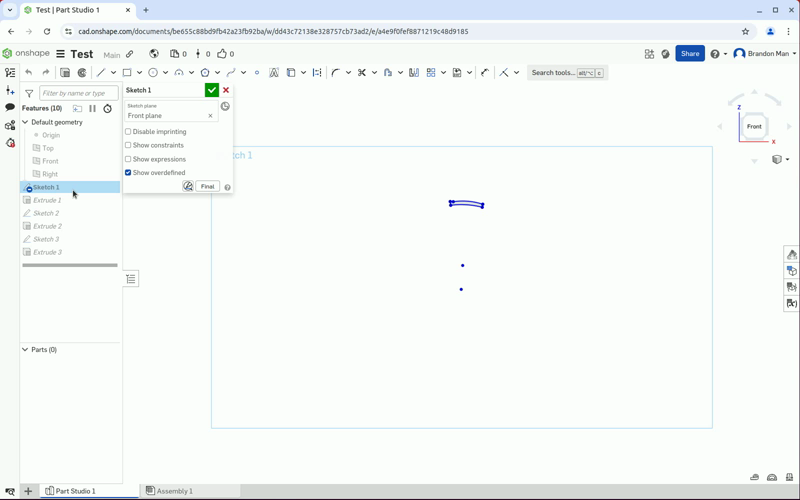
mouse_move(229, 92)
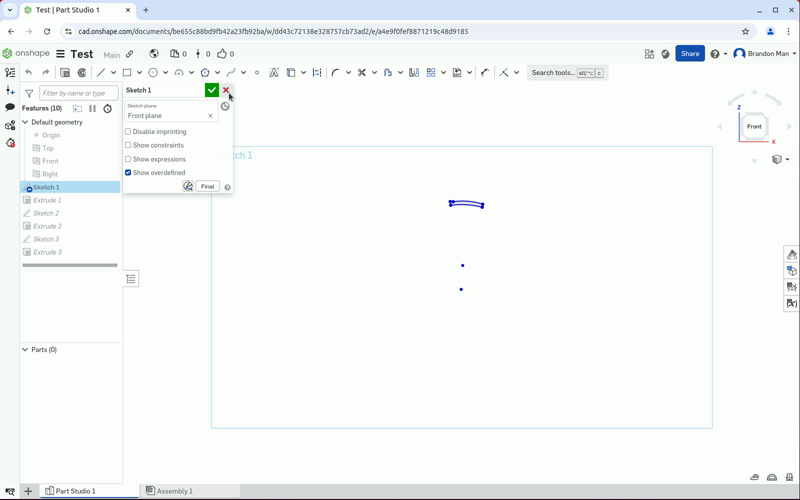
click(229, 92)
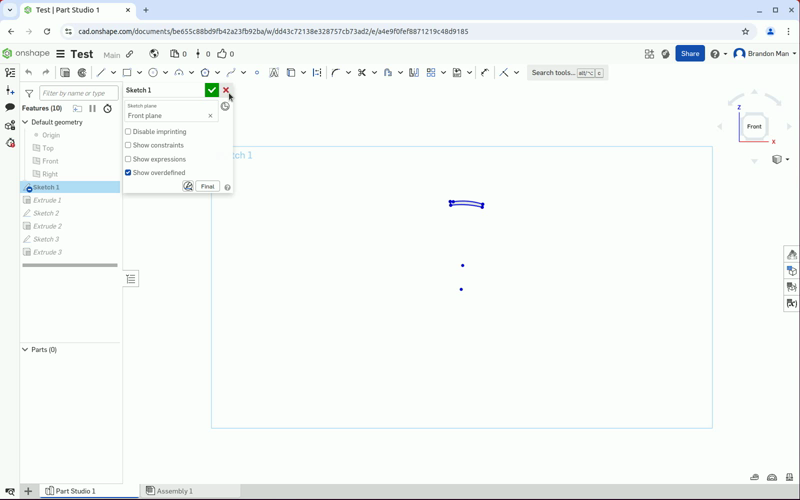
key(shift+s)
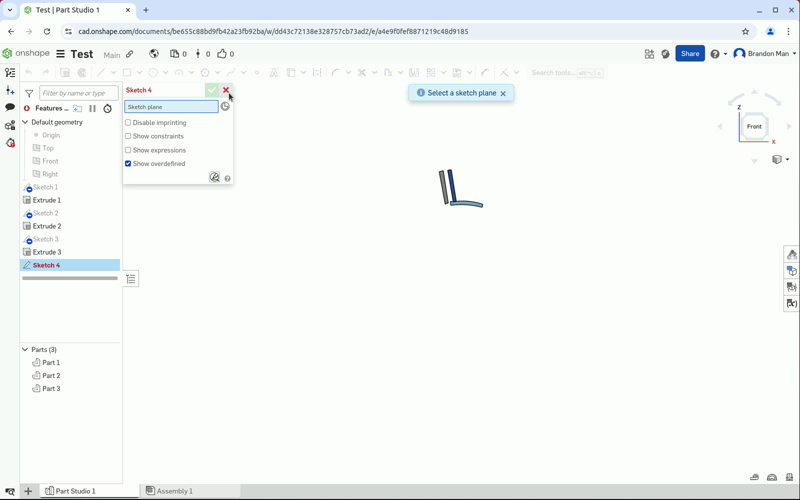
mouse_move(73, 163)
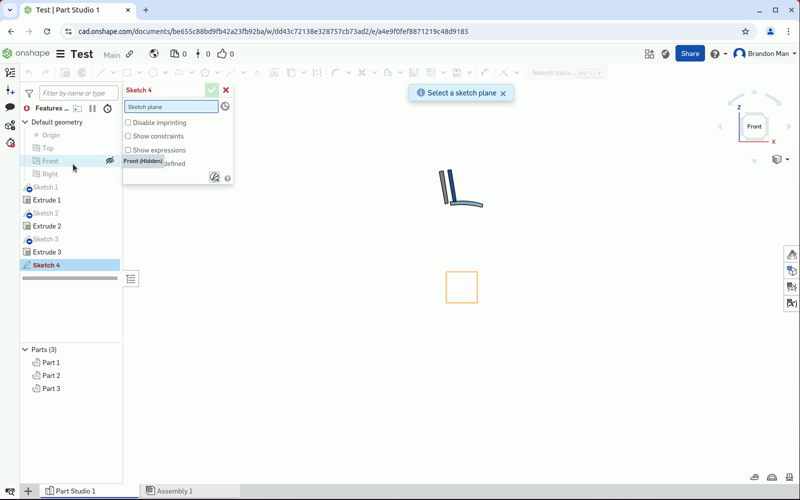
click(73, 163)
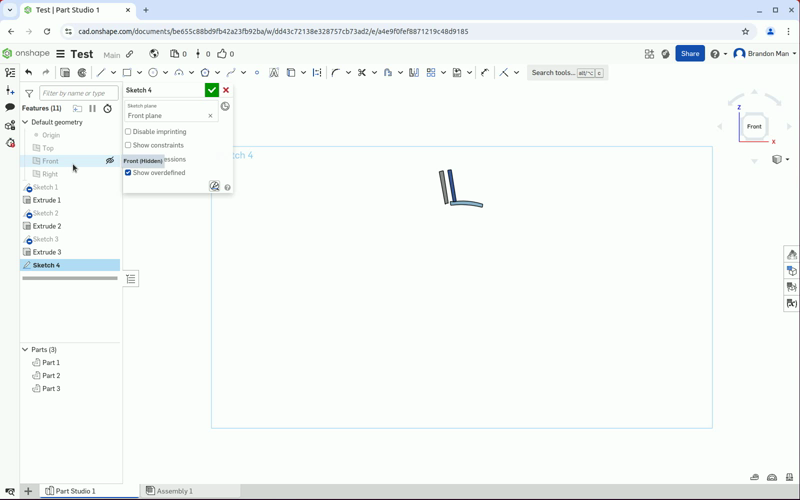
mouse_move(73, 352)
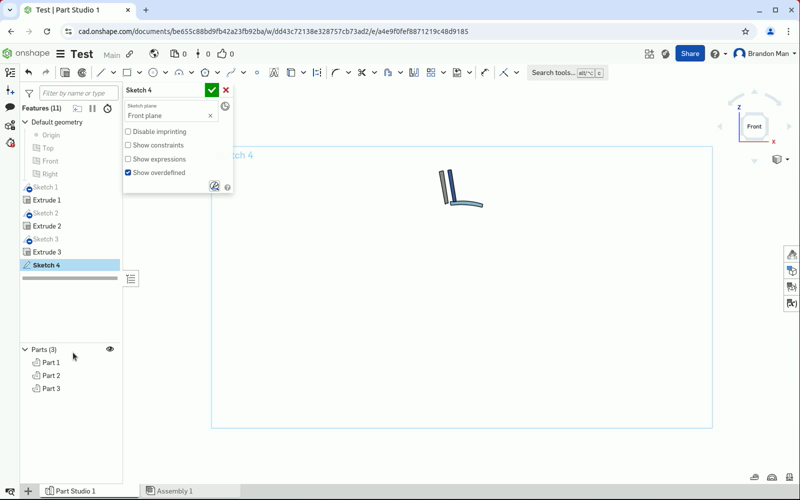
key(y)
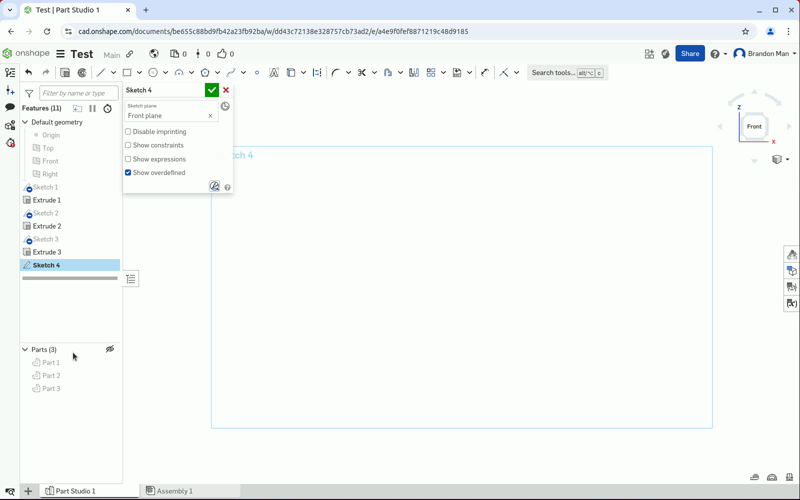
key(l)
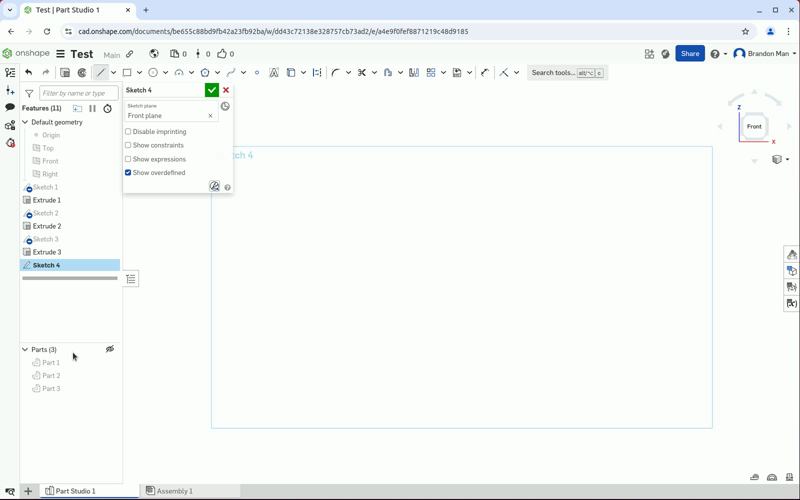
key_down(shift)
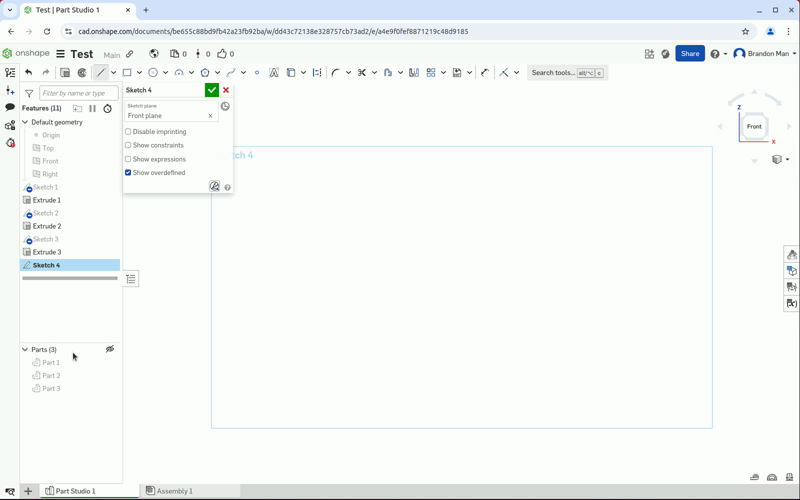
mouse_move(419, 212)
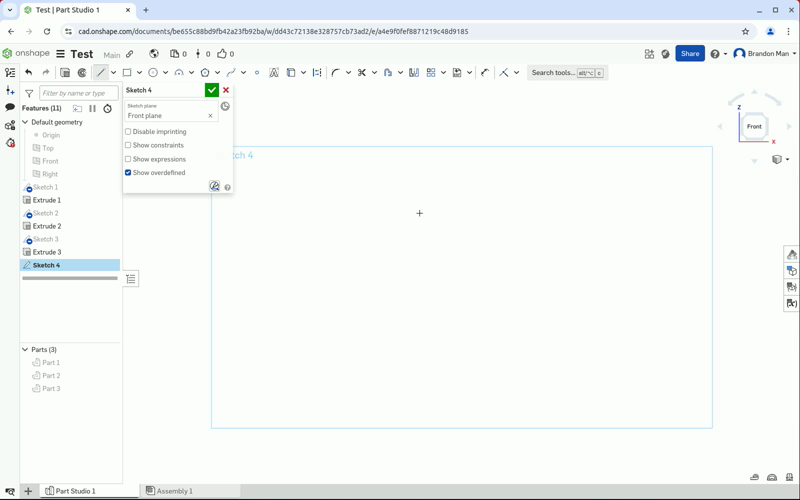
click(419, 212)
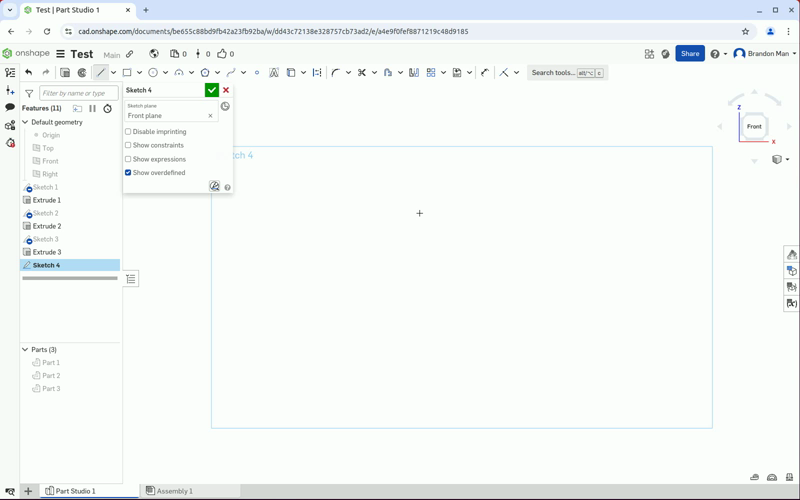
key_up(shift)
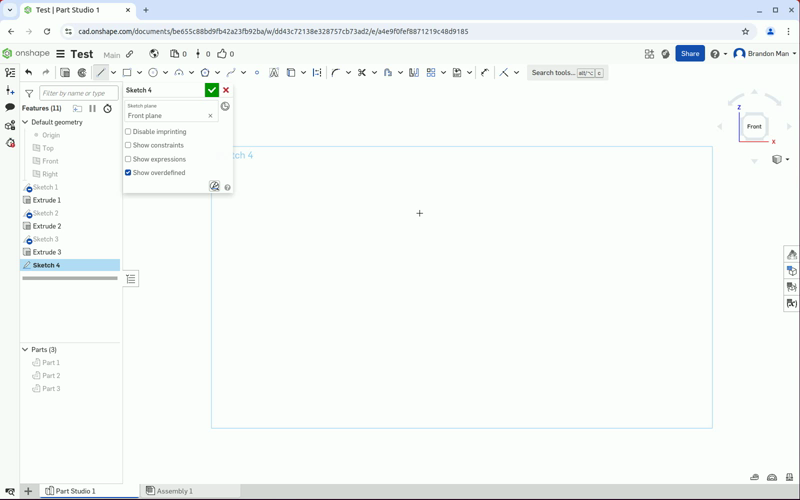
key_down(shift)
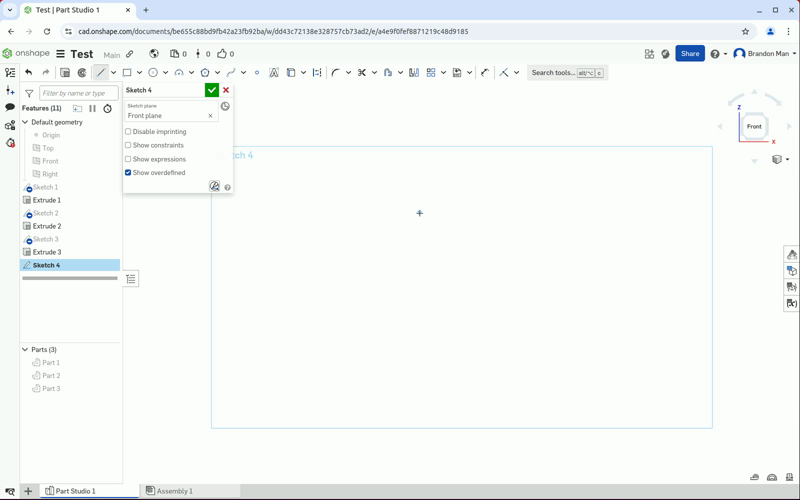
mouse_move(449, 212)
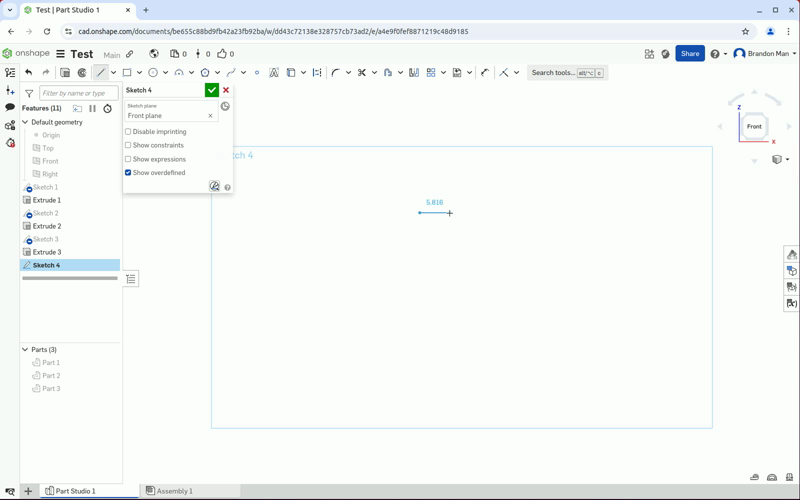
mouse_move(421, 215)
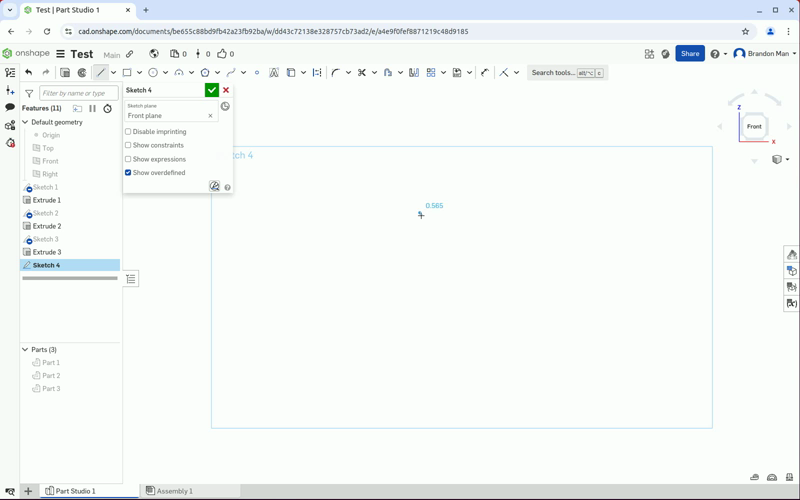
scroll(6)
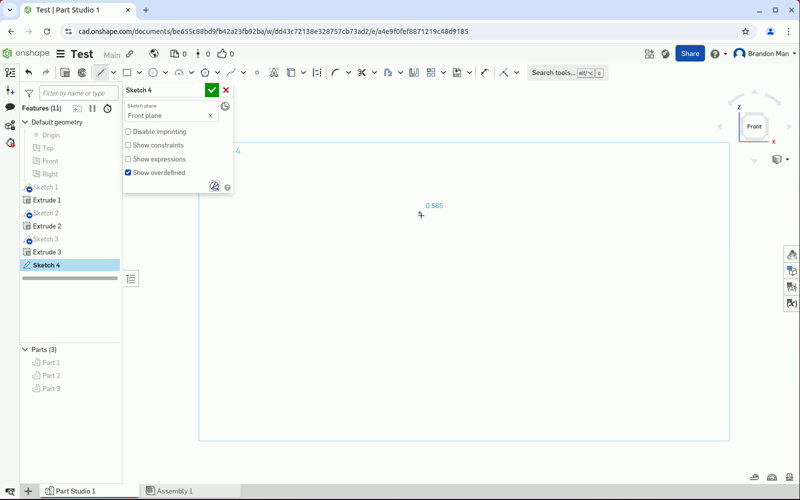
scroll(6)
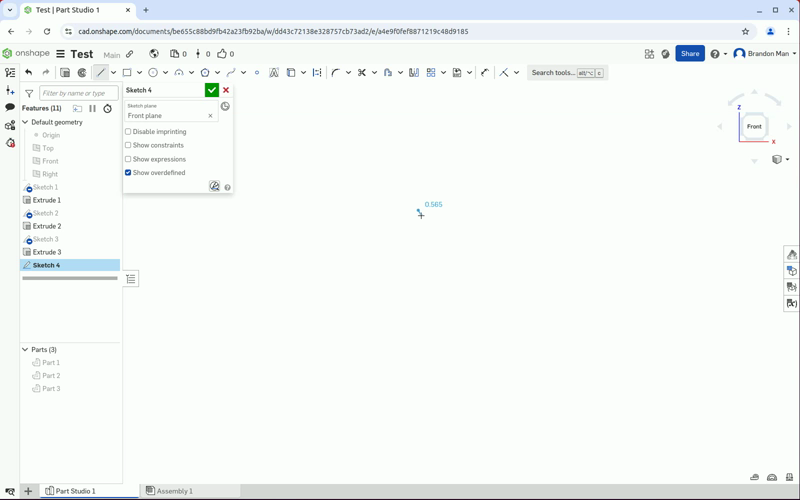
scroll(6)
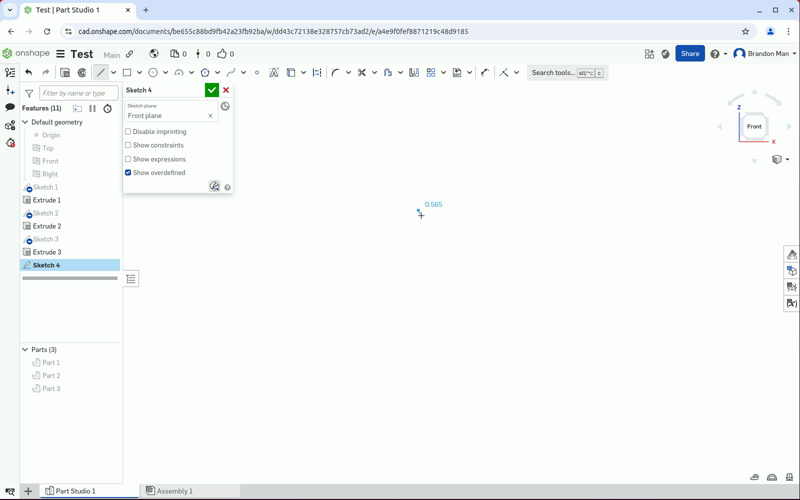
scroll(6)
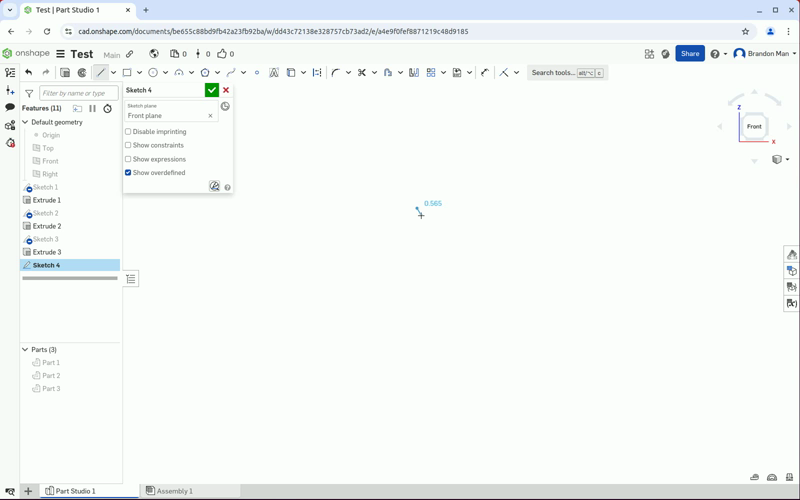
scroll(6)
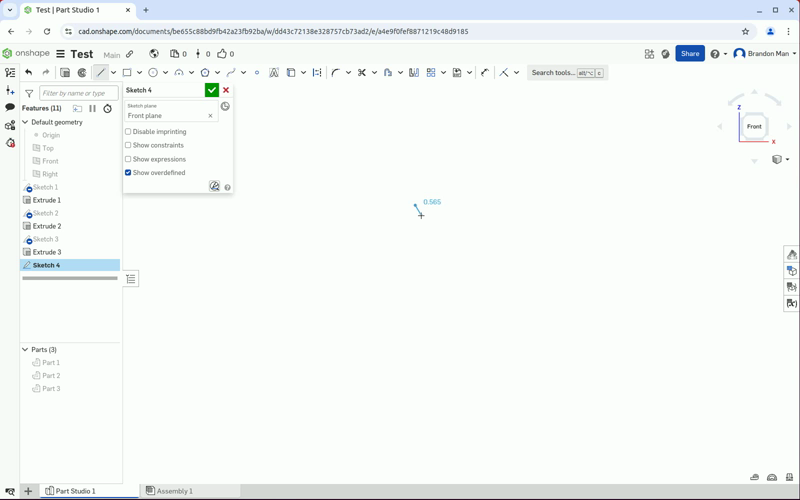
scroll(6)
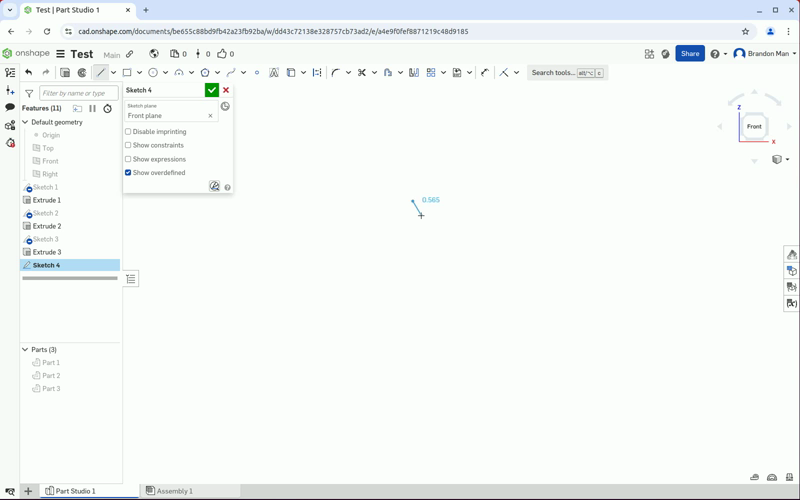
scroll(6)
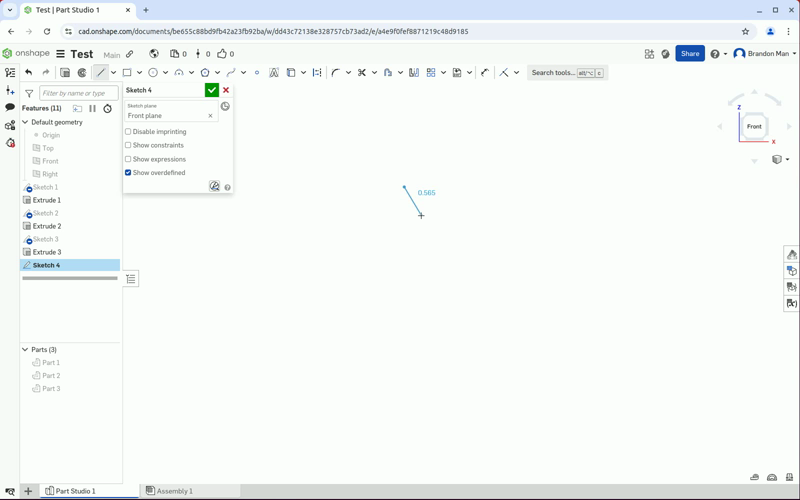
click(421, 215)
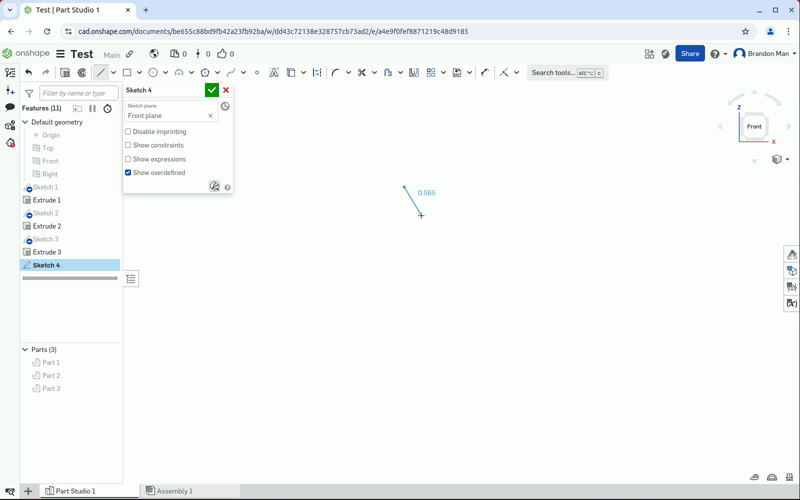
scroll(-6)
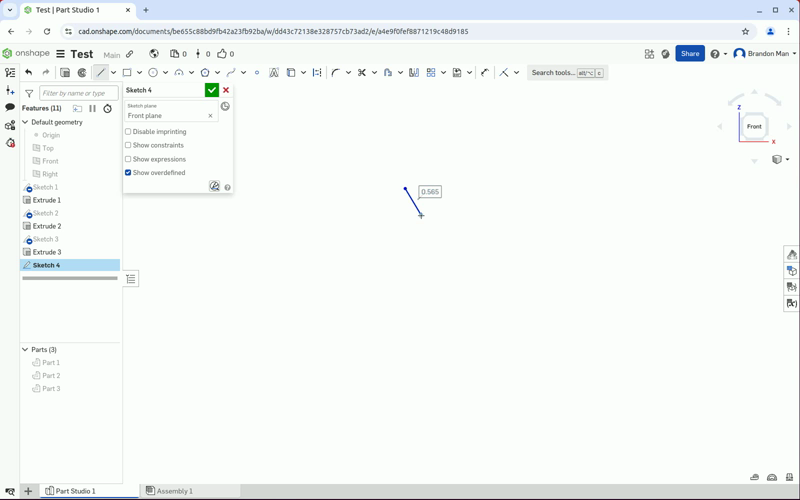
scroll(-6)
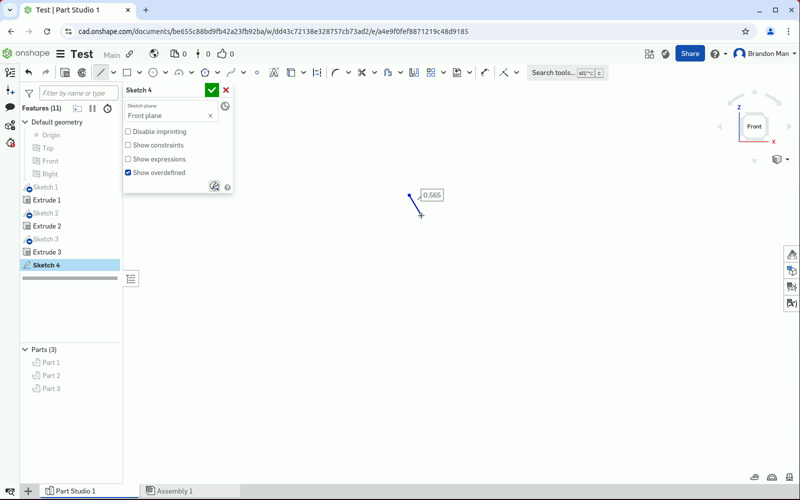
scroll(-6)
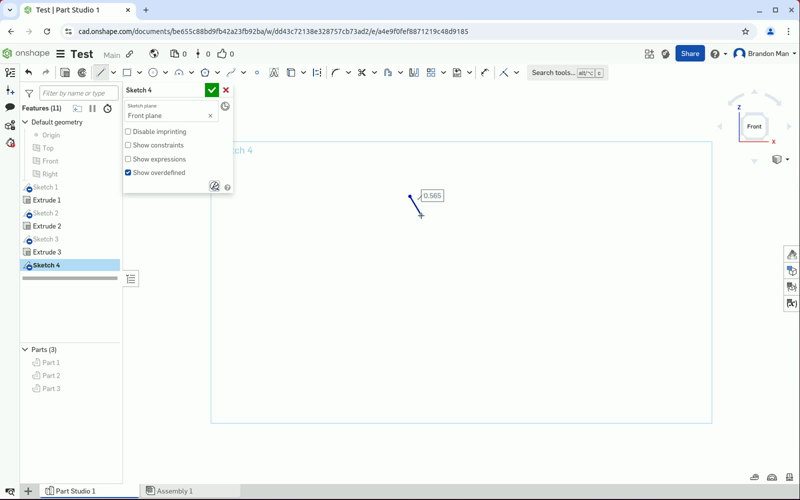
scroll(-6)
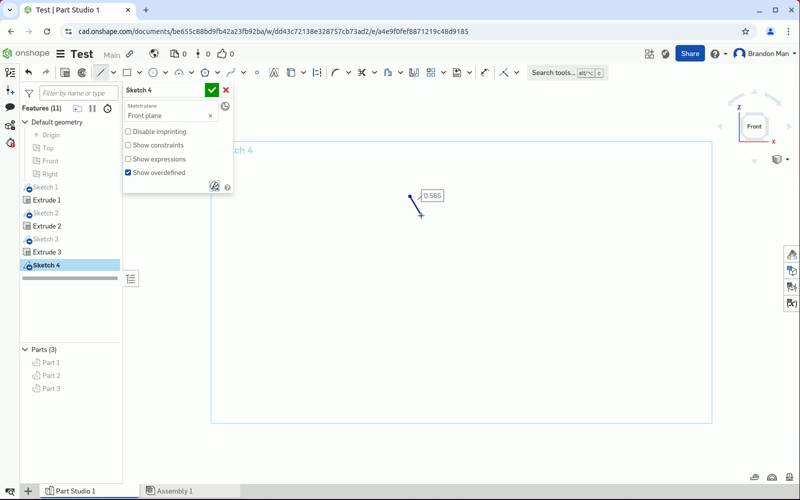
scroll(-6)
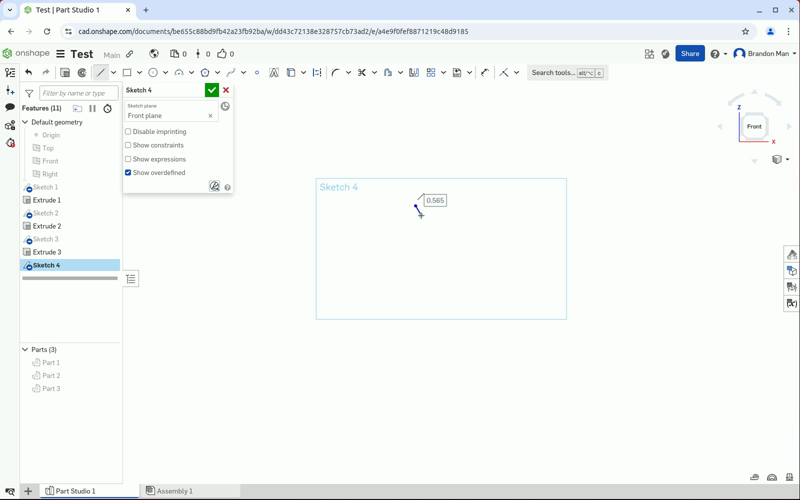
scroll(-6)
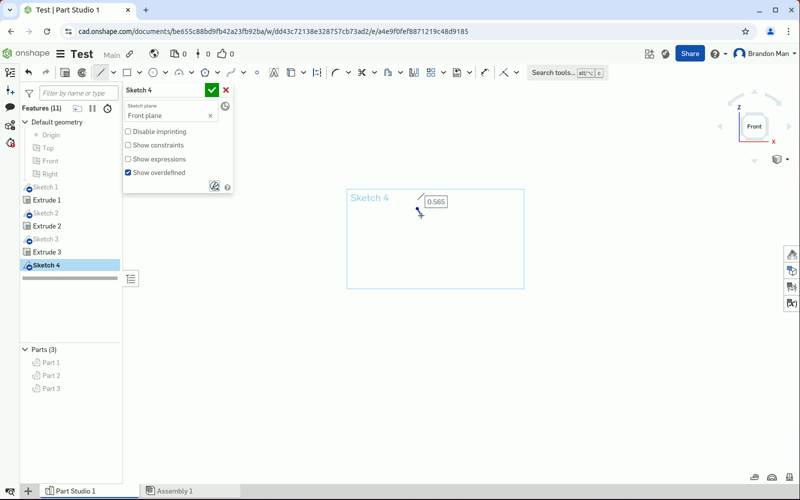
scroll(-6)
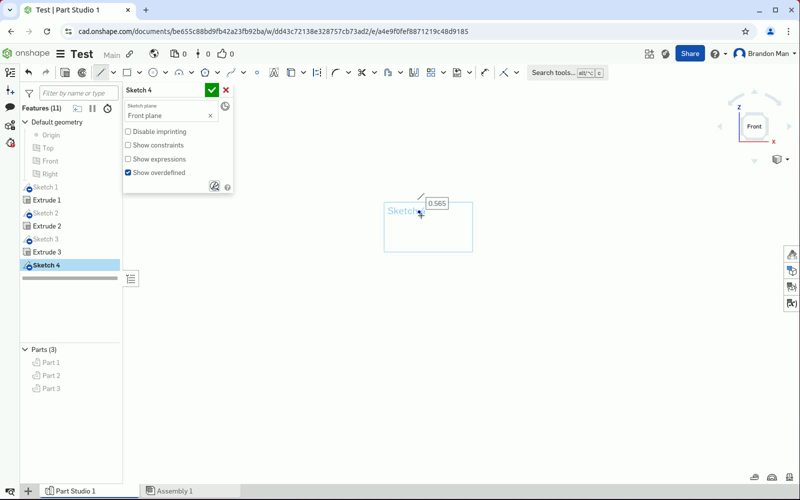
key_up(shift)
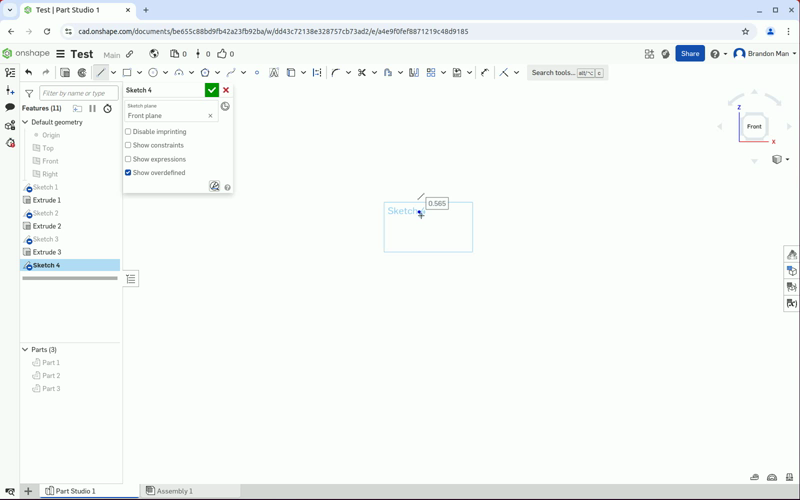
key(esc)
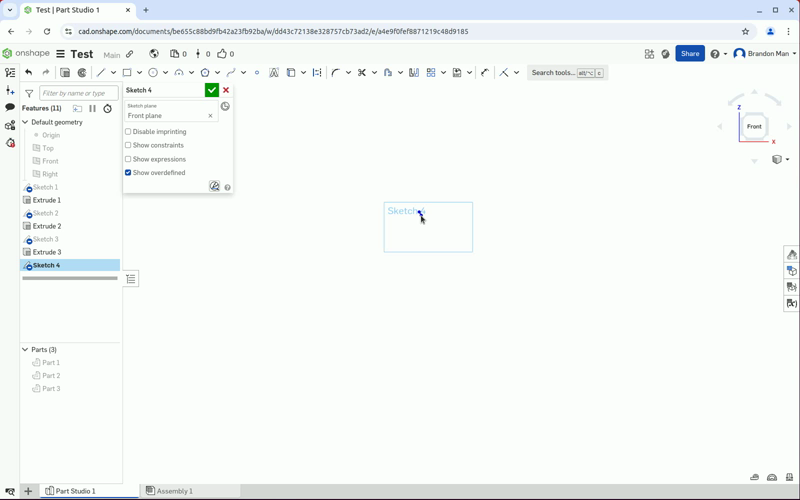
key(a)
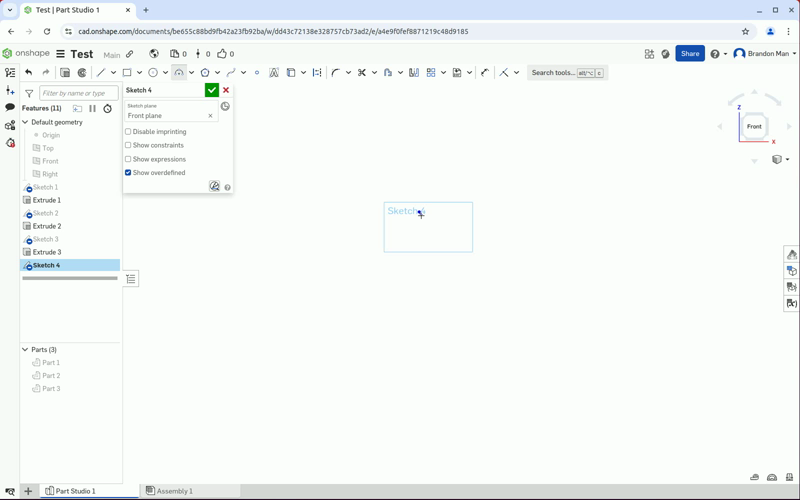
mouse_move(421, 215)
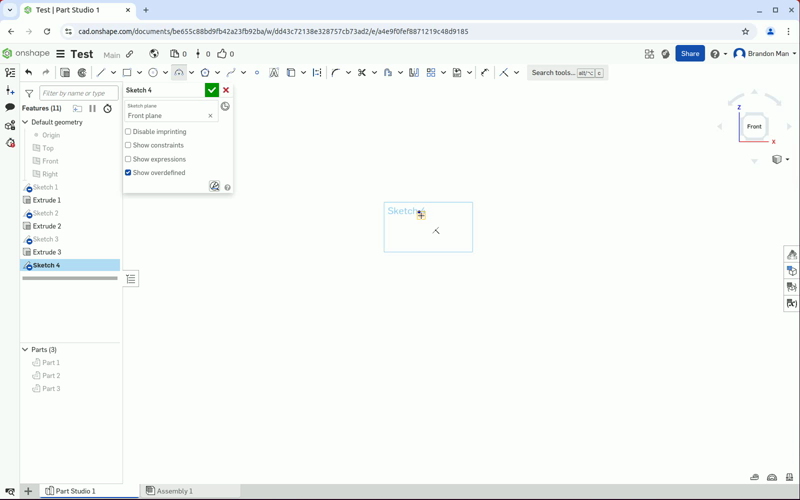
scroll(6)
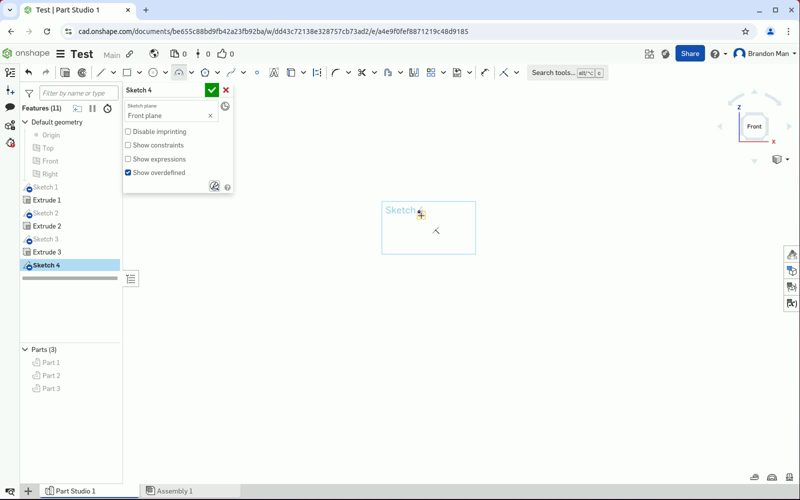
scroll(6)
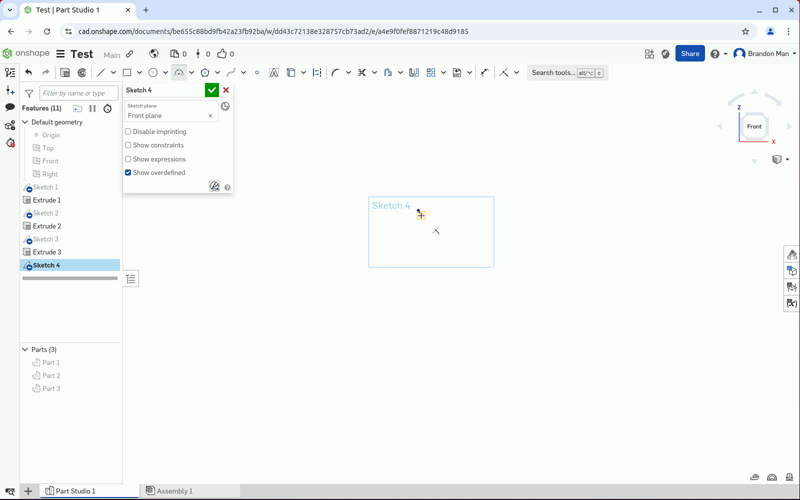
scroll(6)
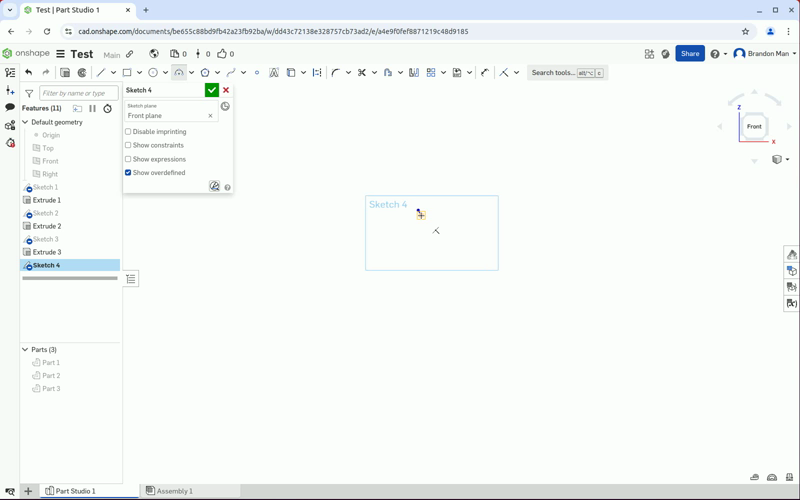
scroll(6)
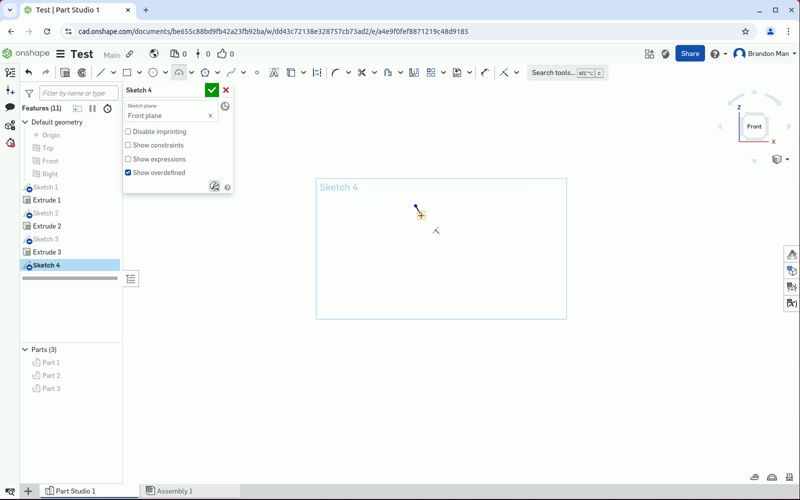
scroll(6)
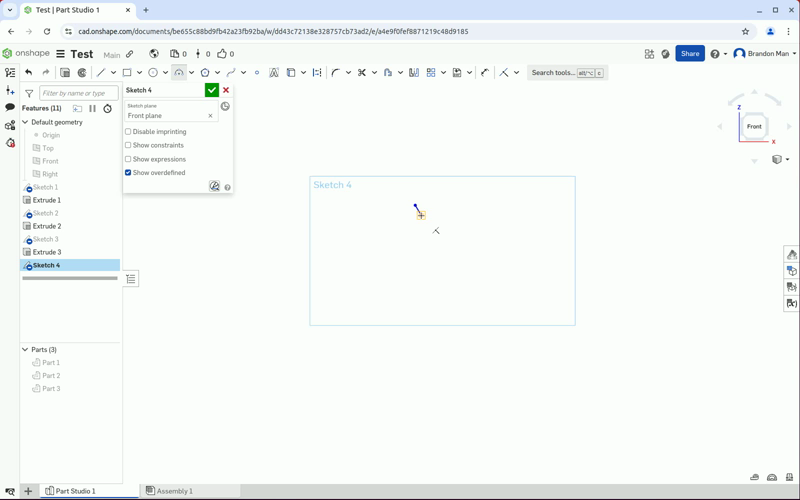
scroll(6)
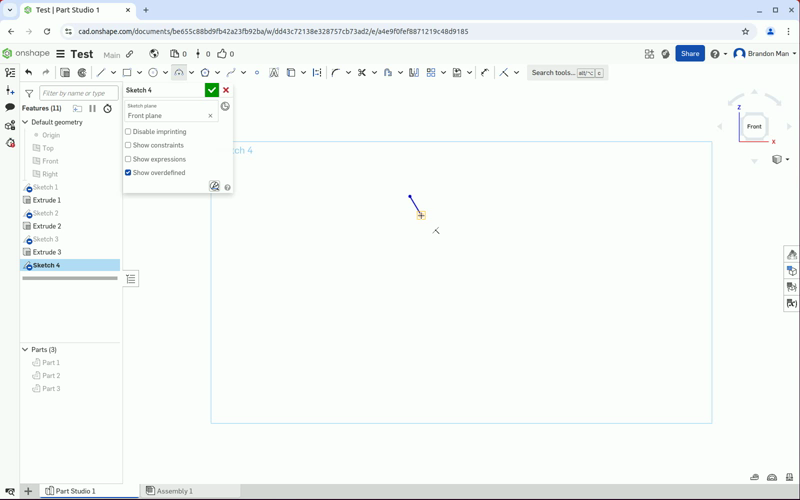
scroll(6)
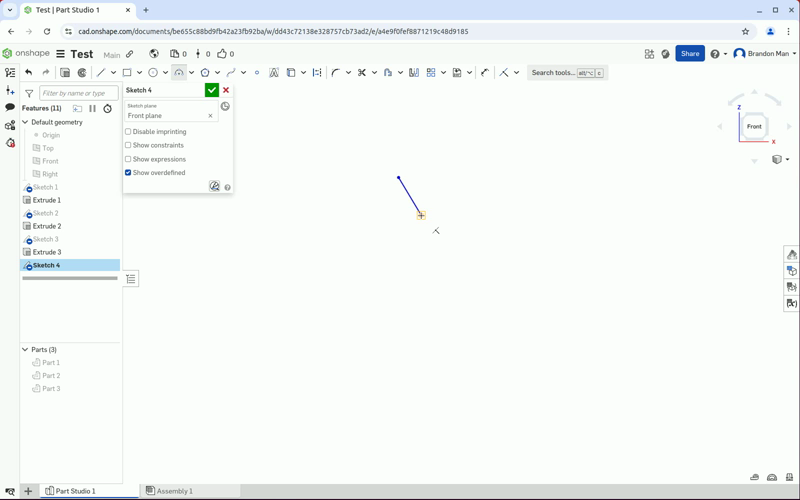
click(421, 215)
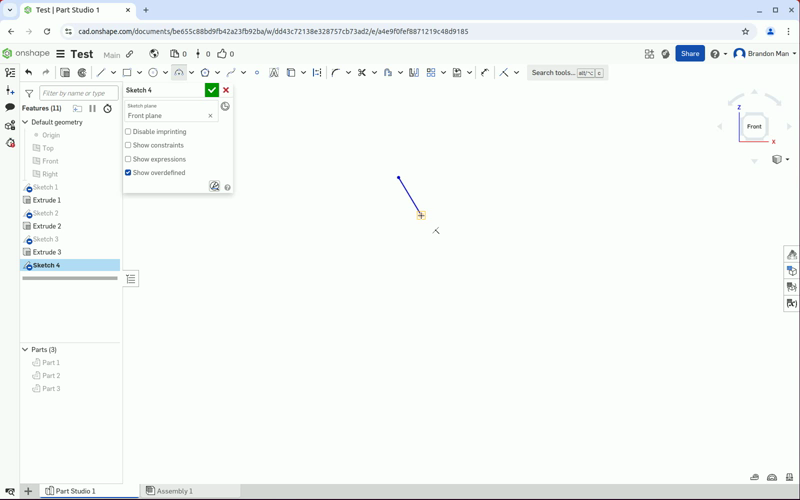
scroll(-6)
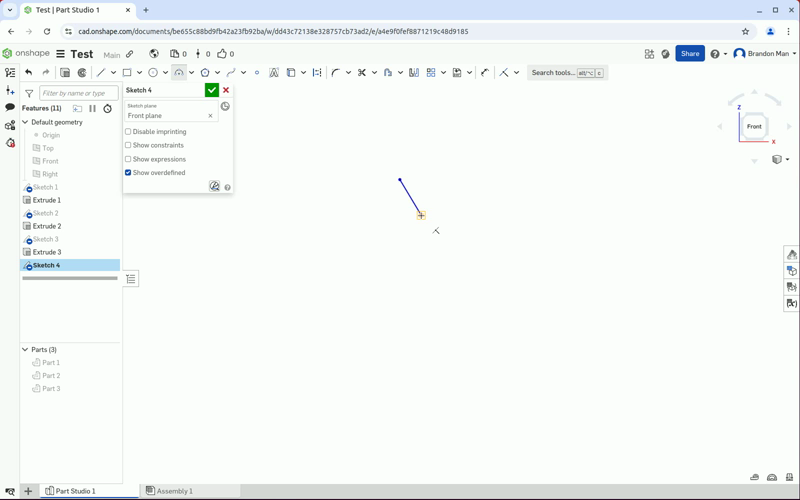
scroll(-6)
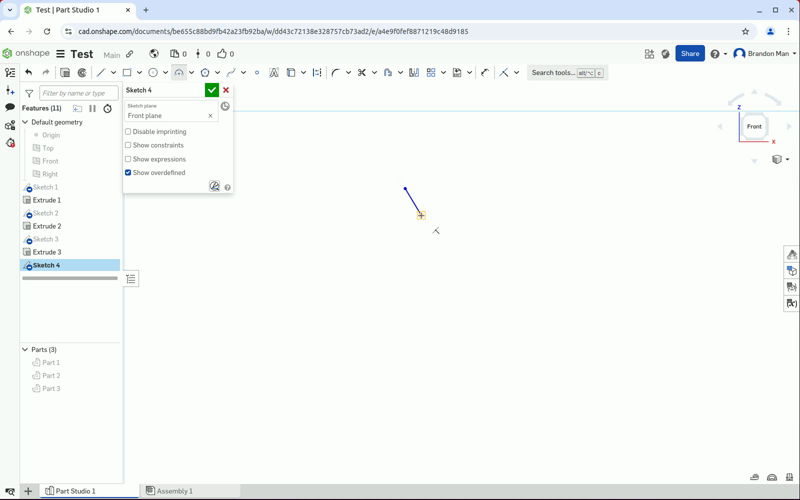
scroll(-6)
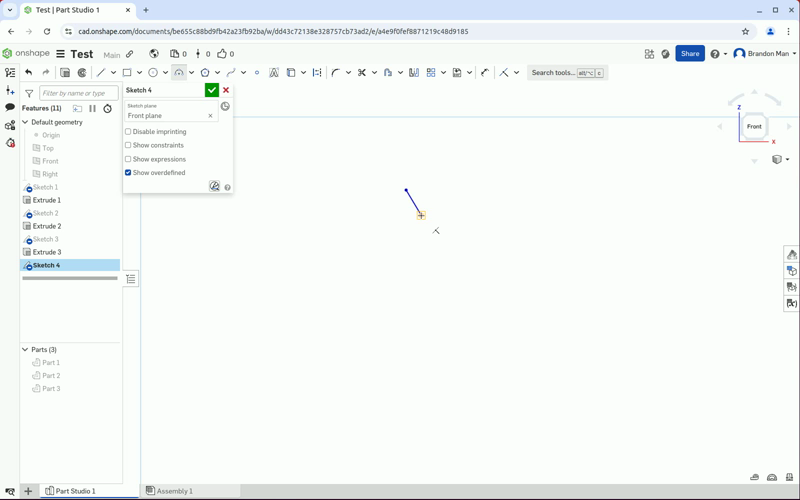
scroll(-6)
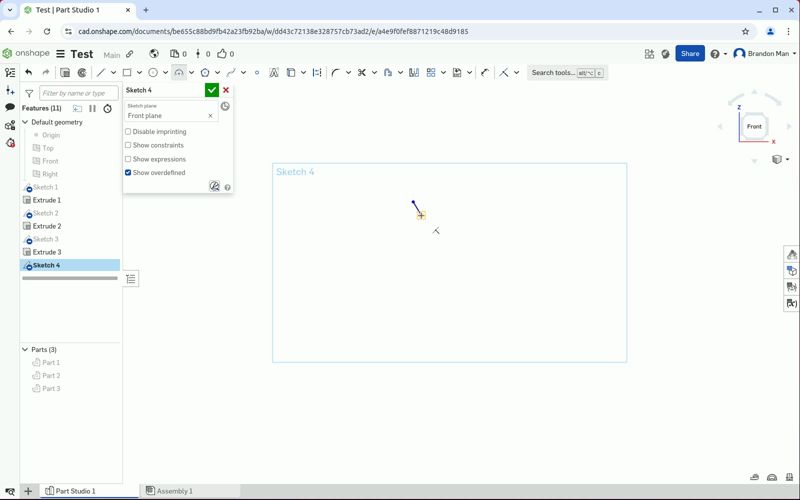
scroll(-6)
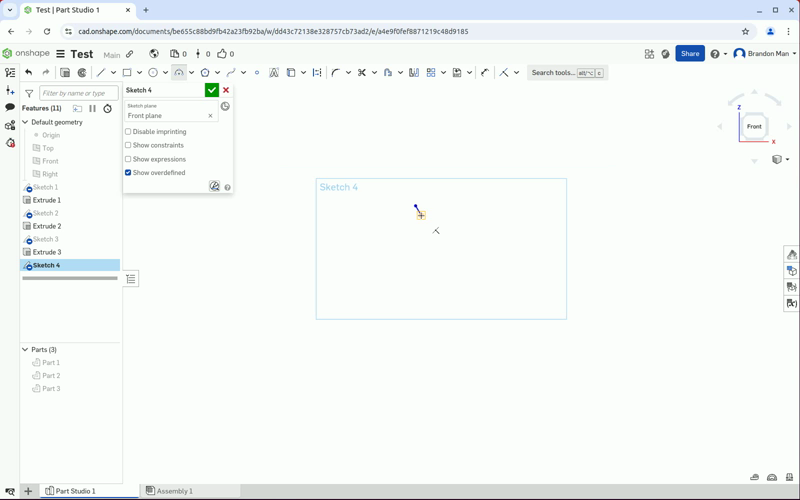
scroll(-6)
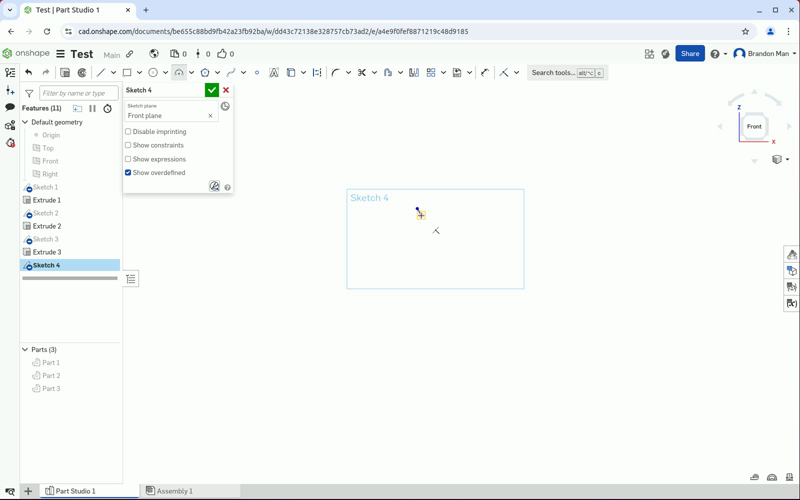
scroll(-6)
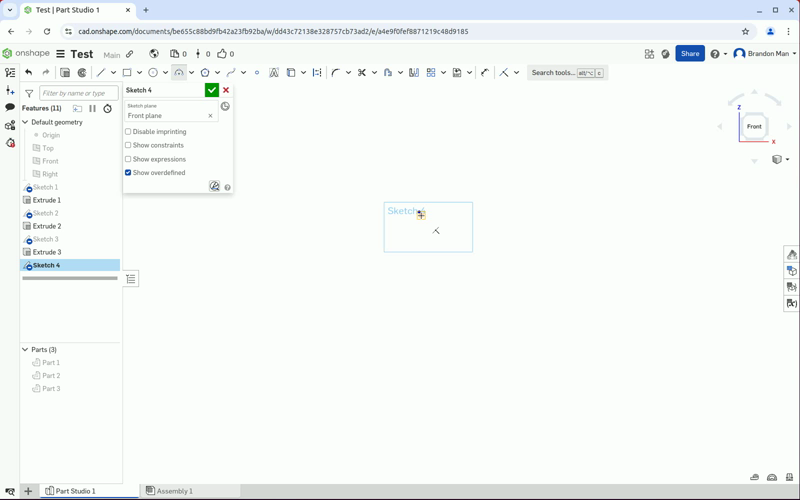
key_down(shift)
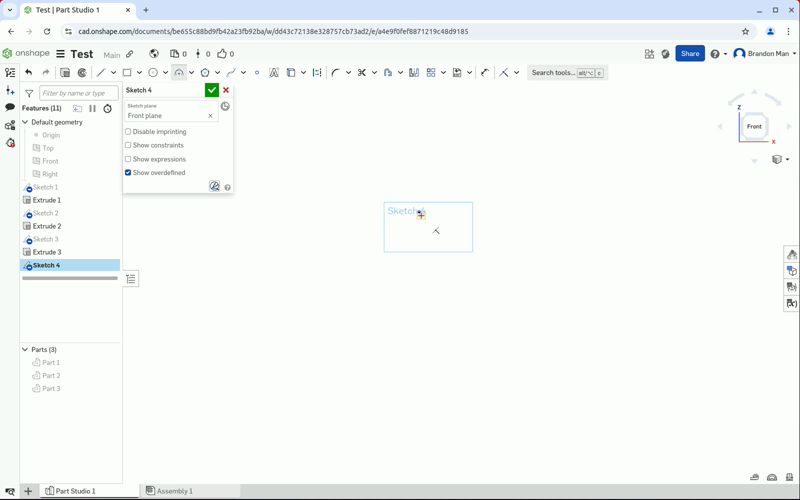
mouse_move(451, 205)
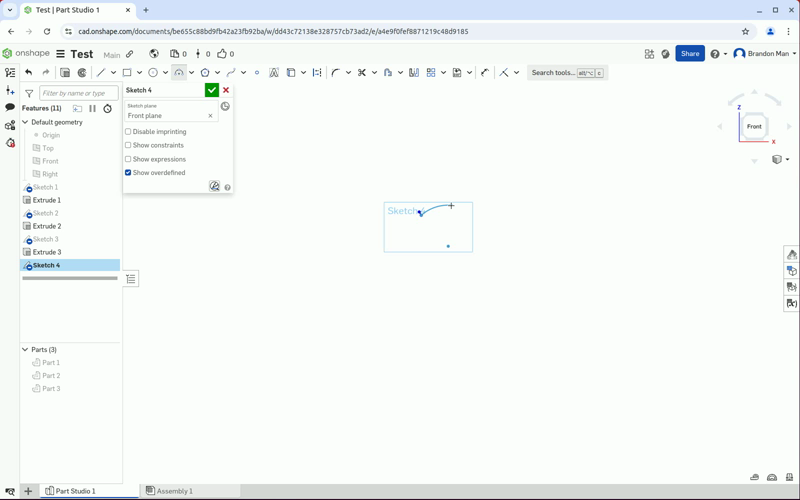
click(451, 205)
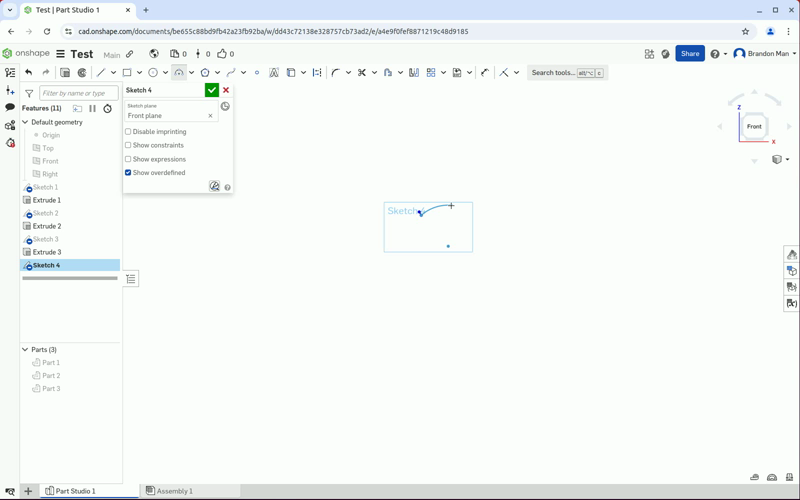
mouse_move(435, 208)
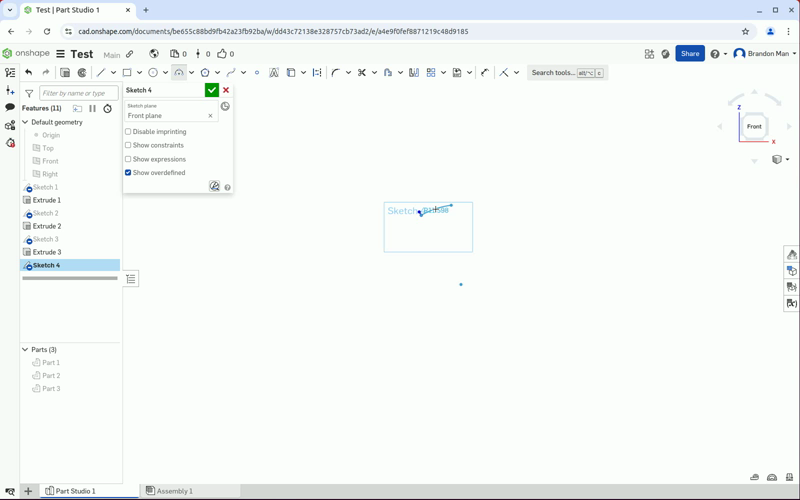
click(435, 208)
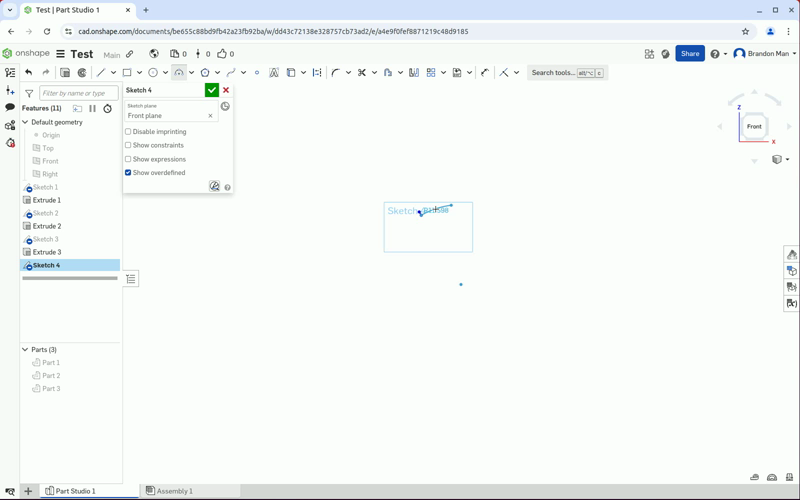
key_up(shift)
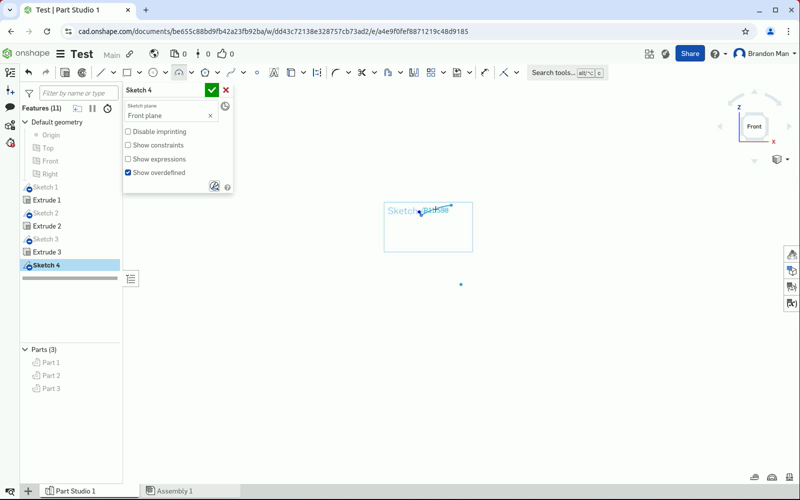
key(esc)
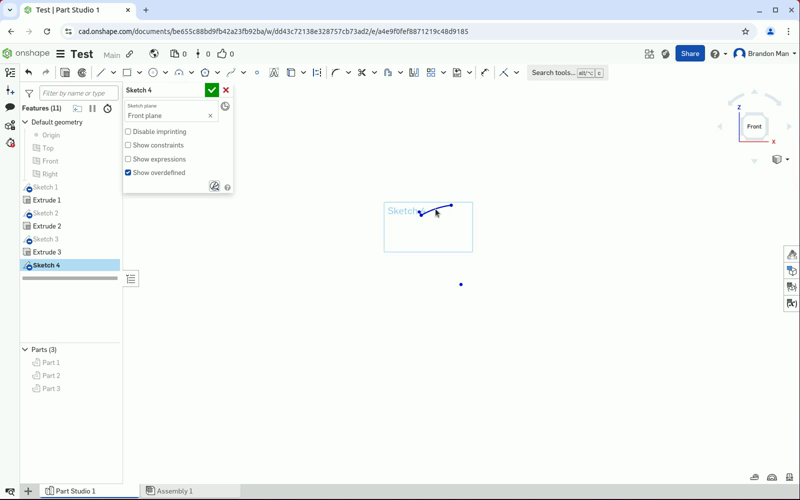
key(l)
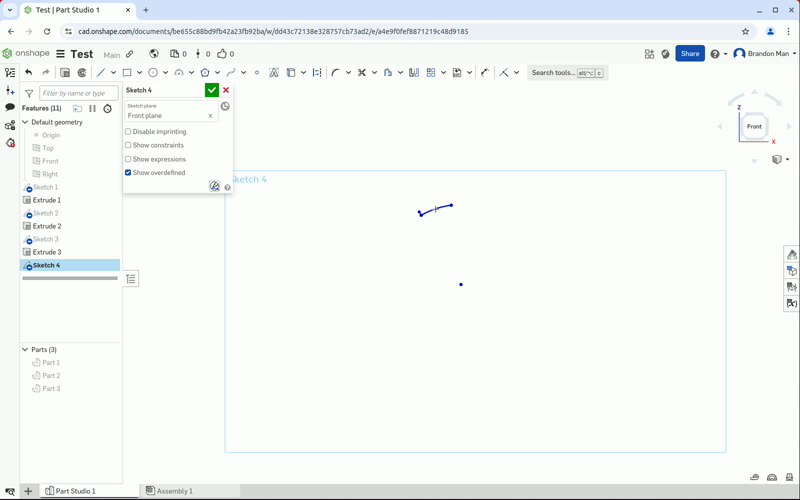
mouse_move(451, 205)
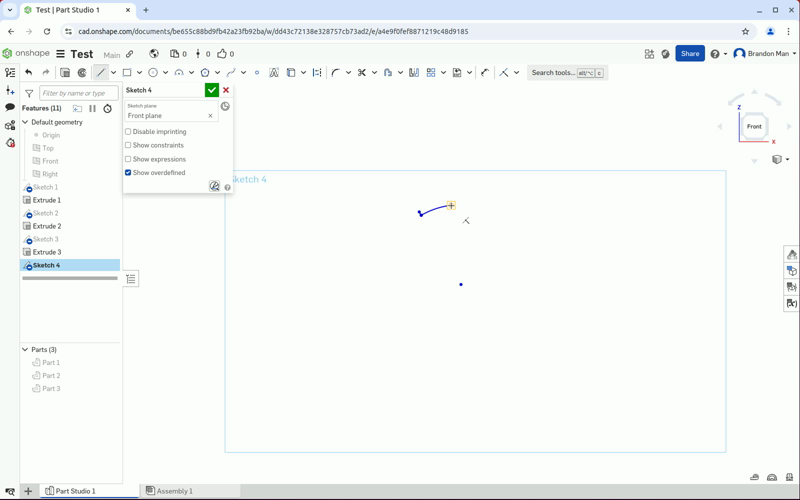
click(451, 205)
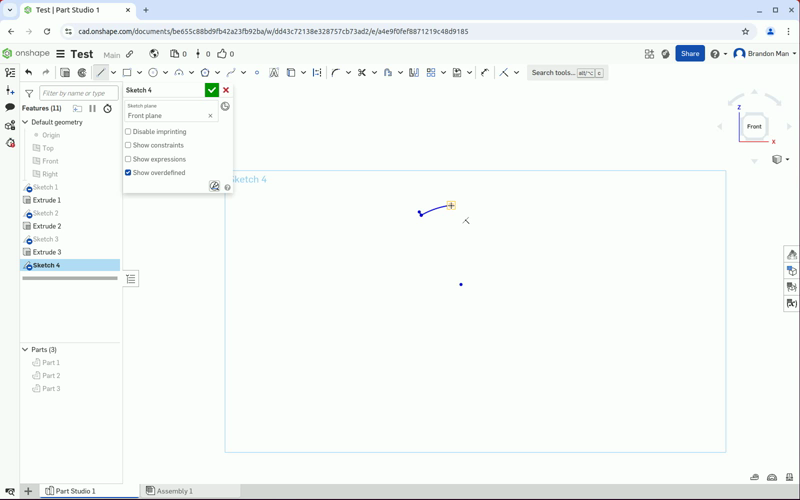
key_down(shift)
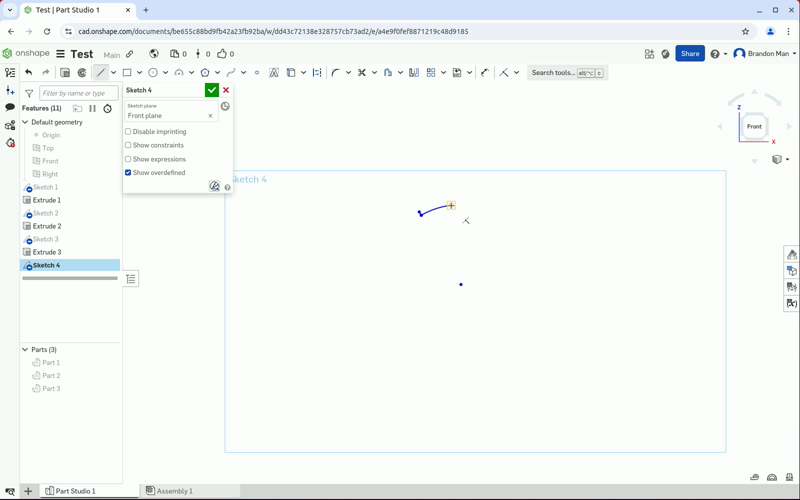
mouse_move(481, 205)
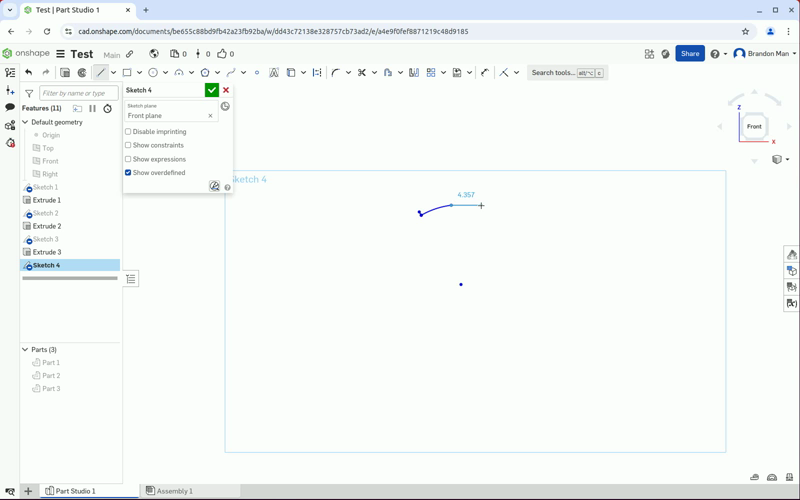
mouse_move(450, 201)
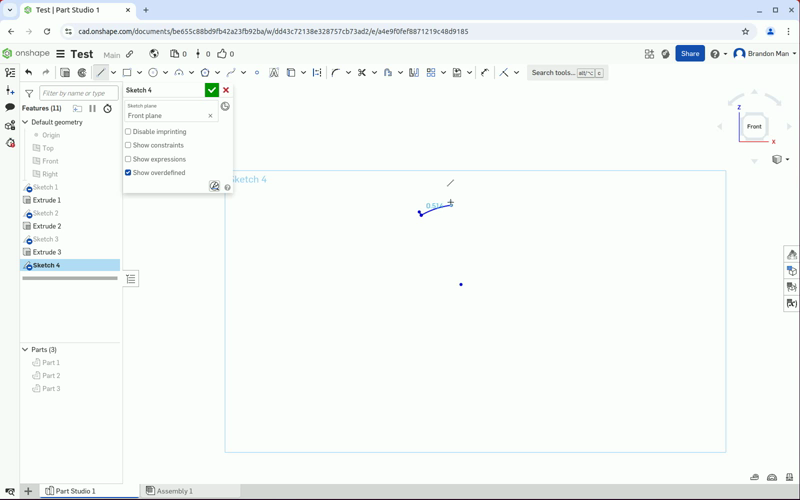
scroll(6)
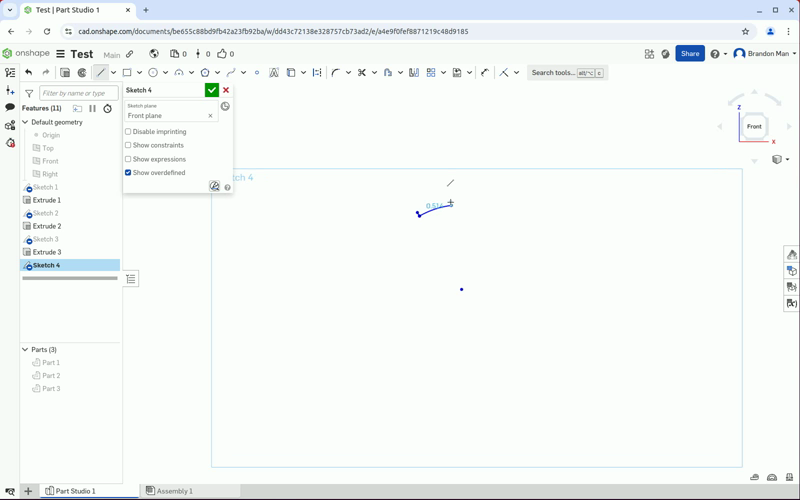
scroll(6)
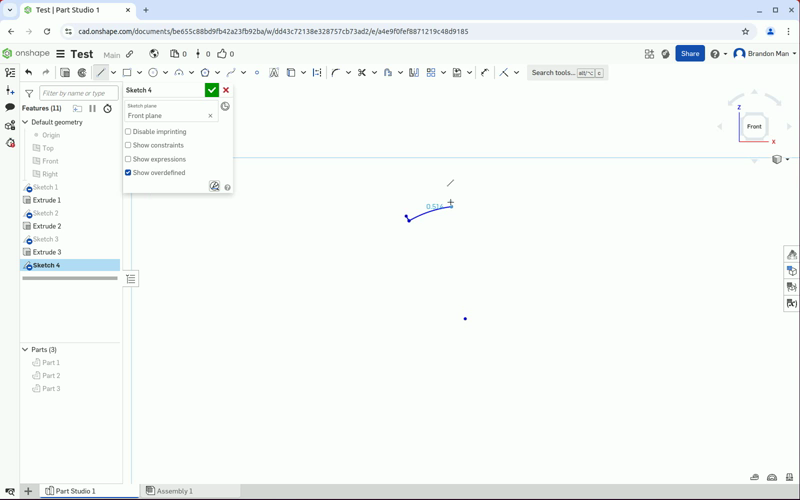
scroll(6)
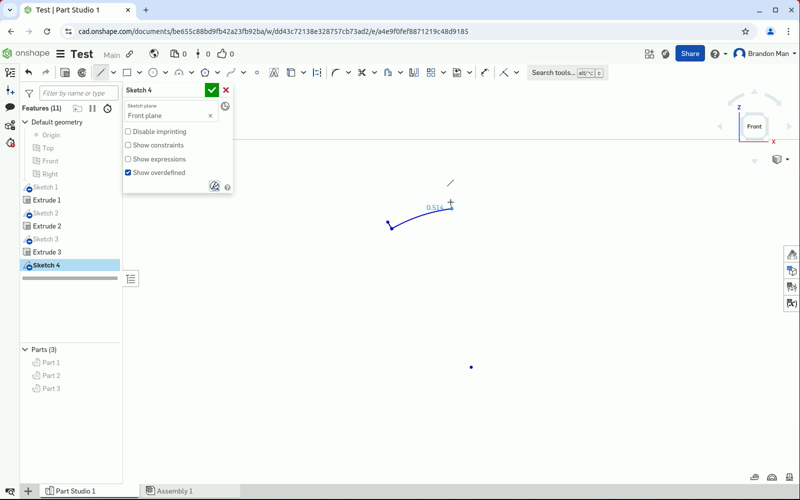
scroll(6)
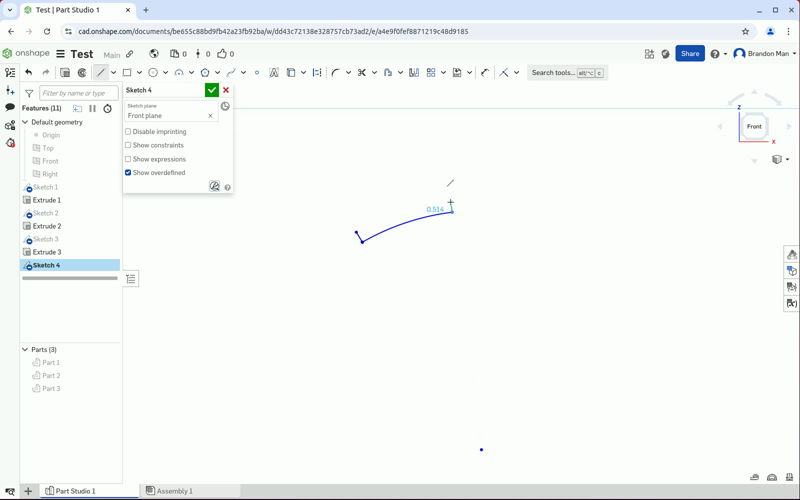
scroll(6)
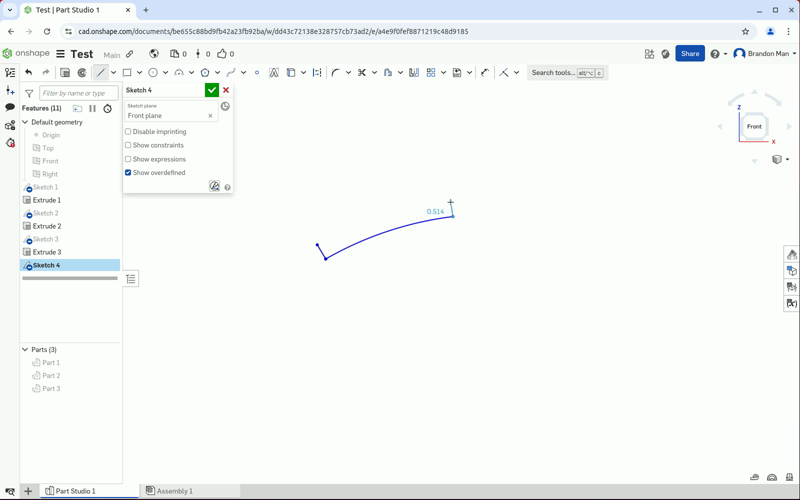
scroll(6)
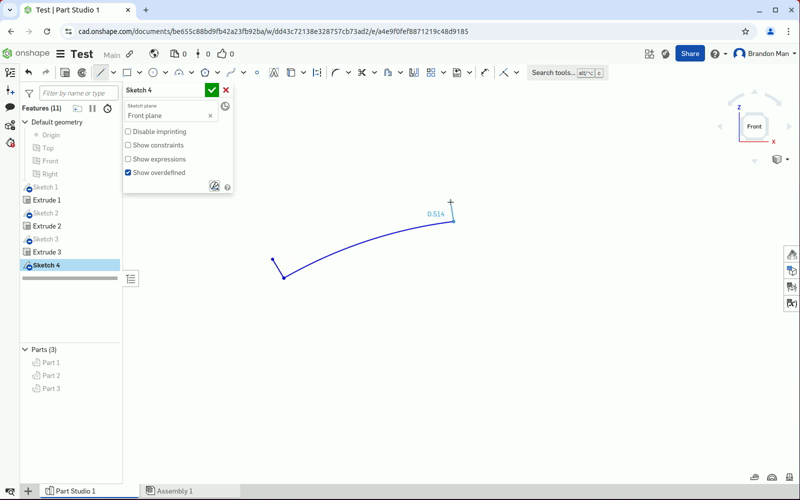
scroll(6)
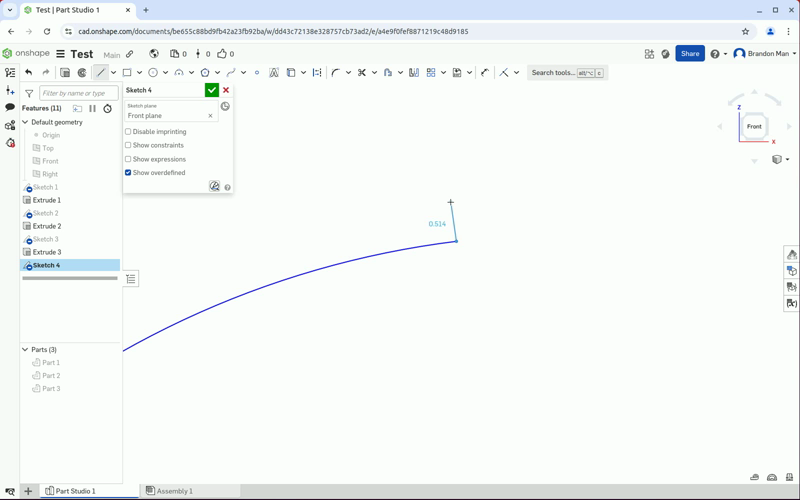
click(450, 201)
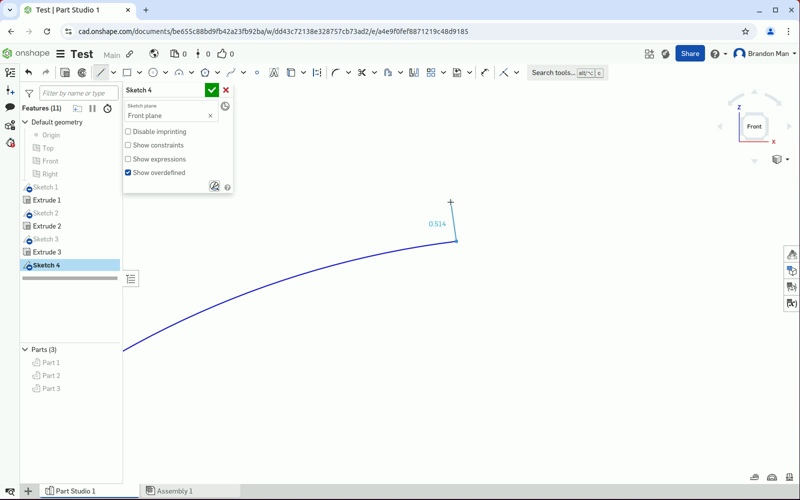
scroll(-6)
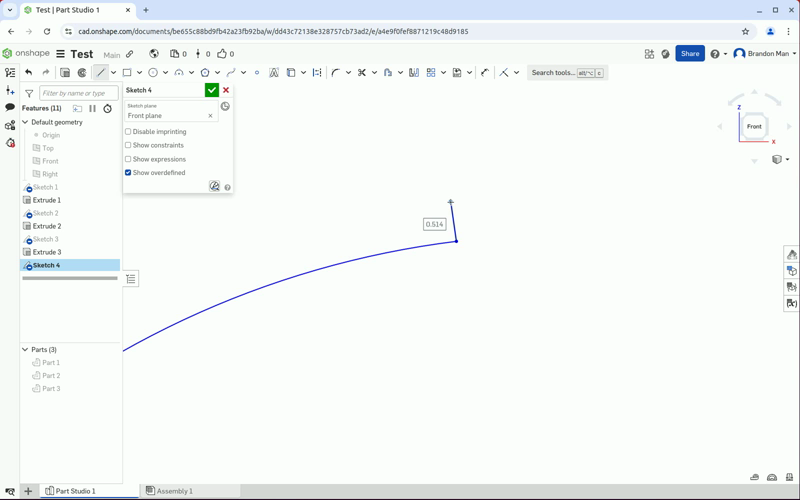
scroll(-6)
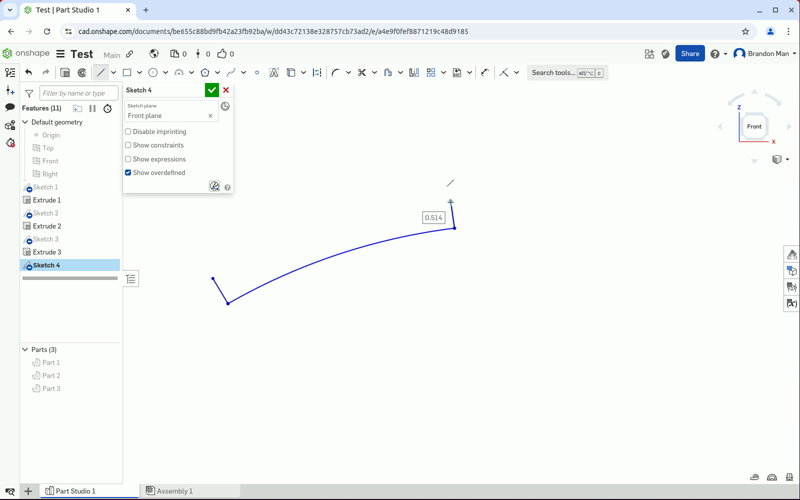
scroll(-6)
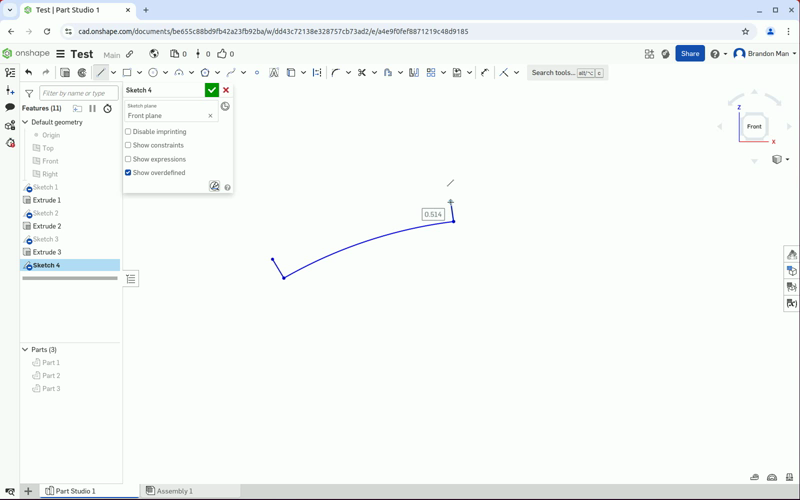
scroll(-6)
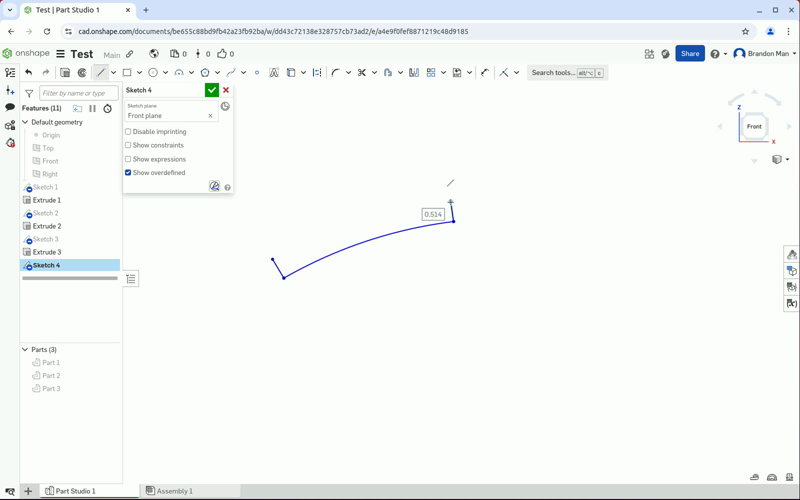
scroll(-6)
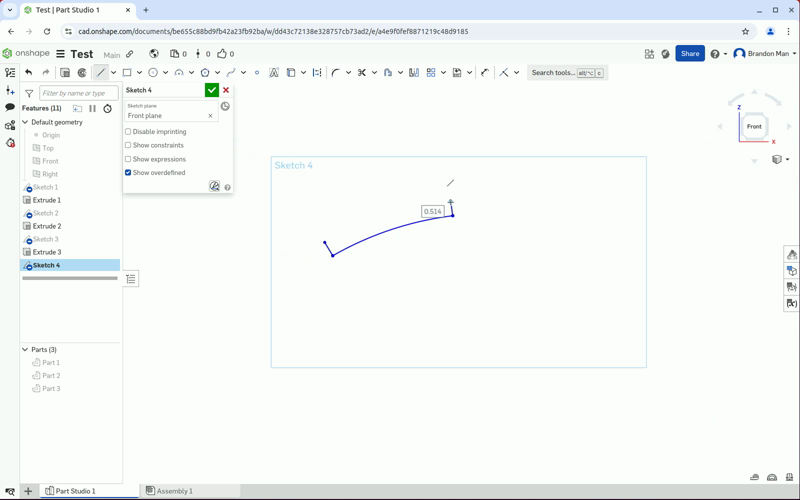
scroll(-6)
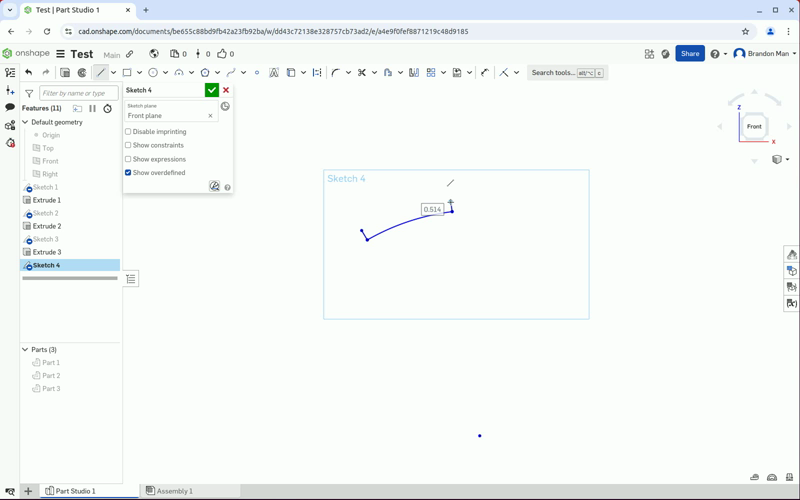
scroll(-6)
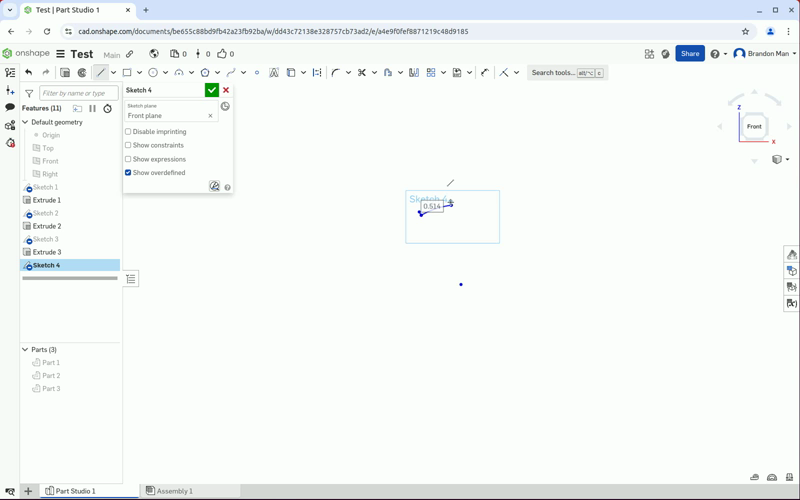
key_up(shift)
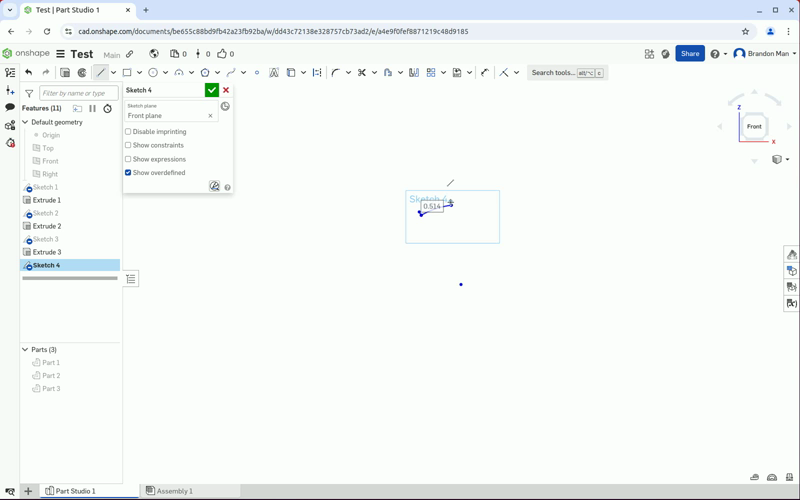
key_down(shift)
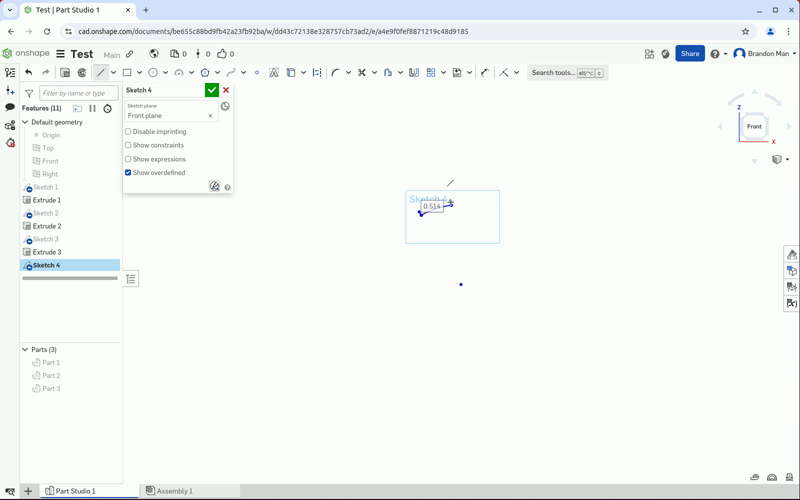
mouse_move(480, 201)
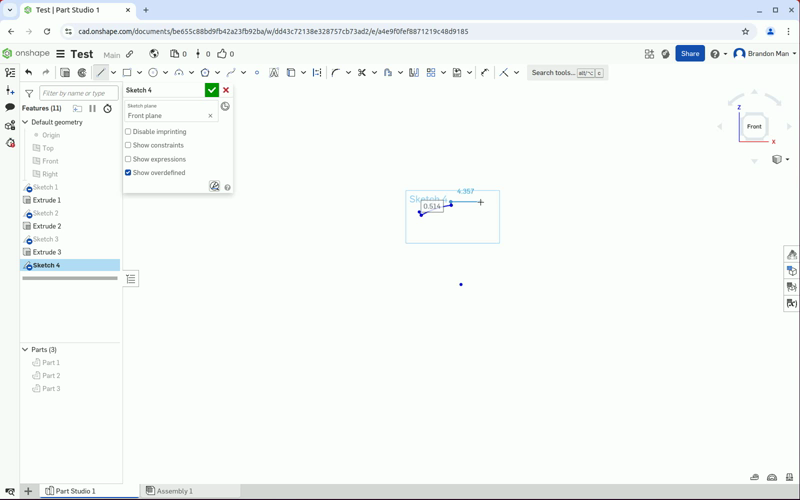
mouse_move(448, 202)
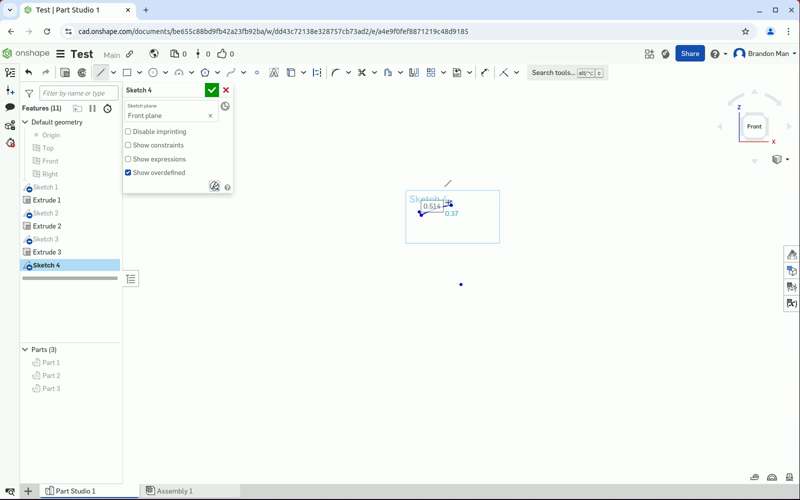
scroll(6)
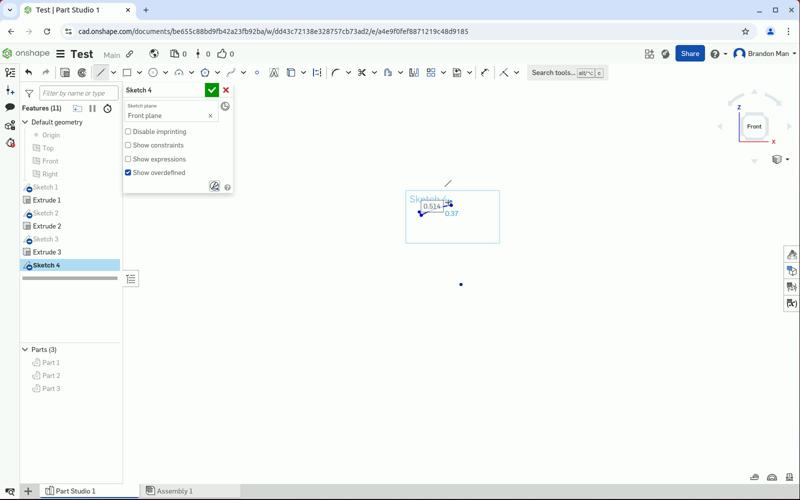
scroll(6)
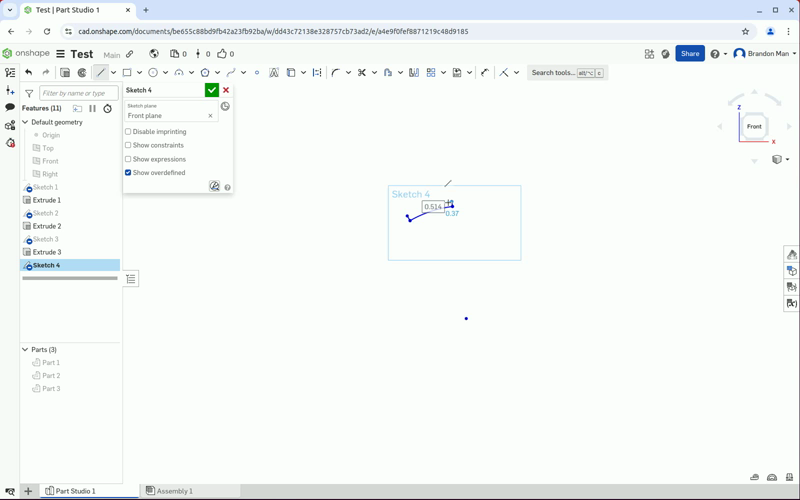
scroll(6)
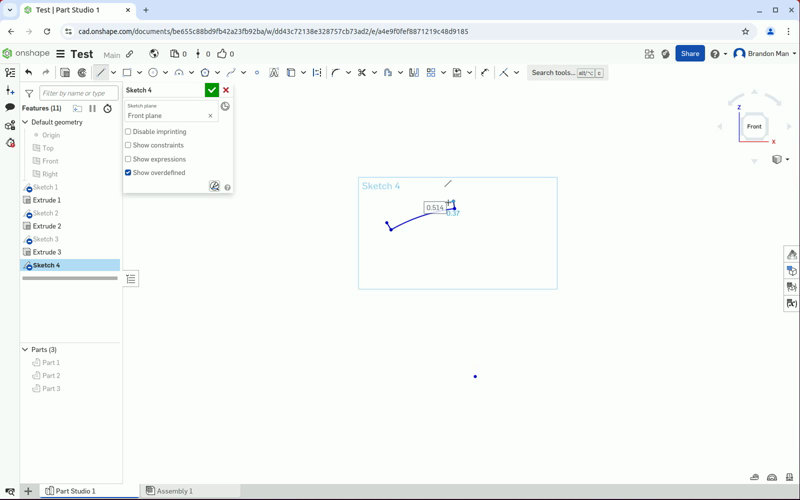
scroll(6)
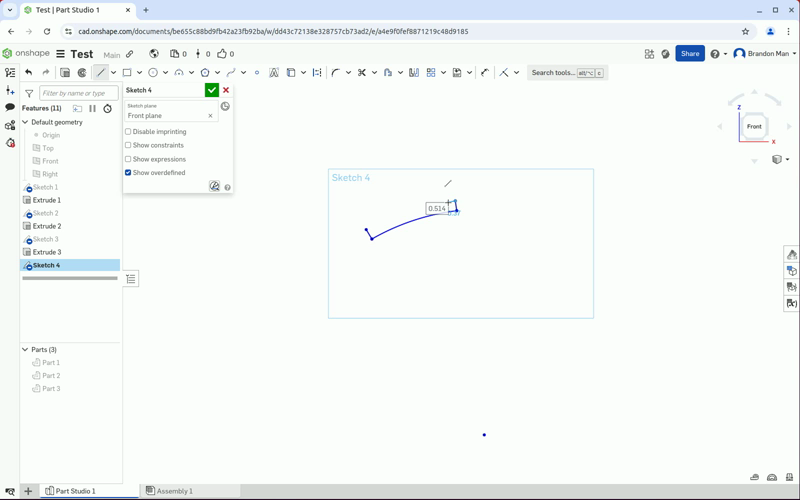
scroll(6)
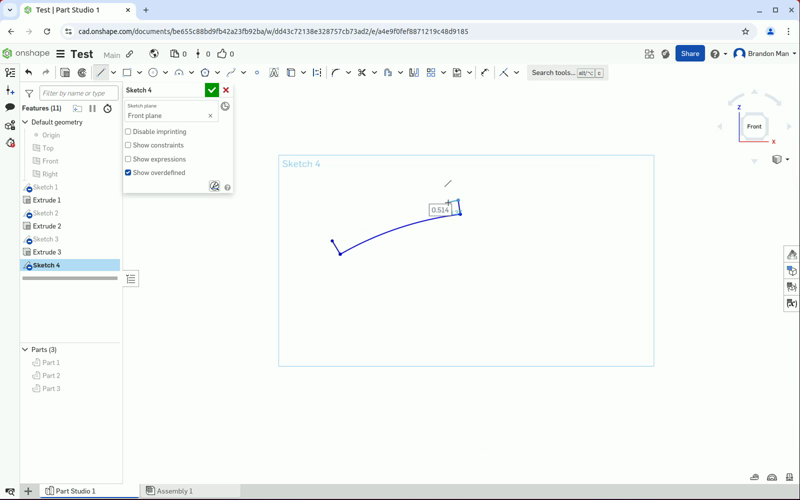
scroll(6)
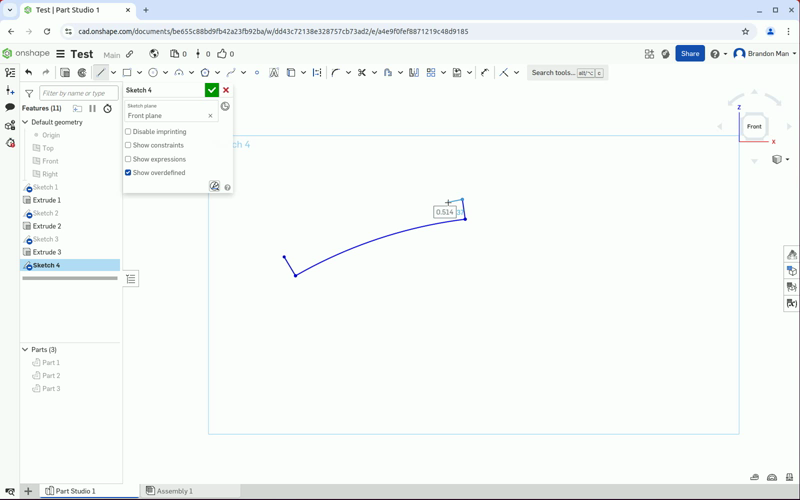
scroll(6)
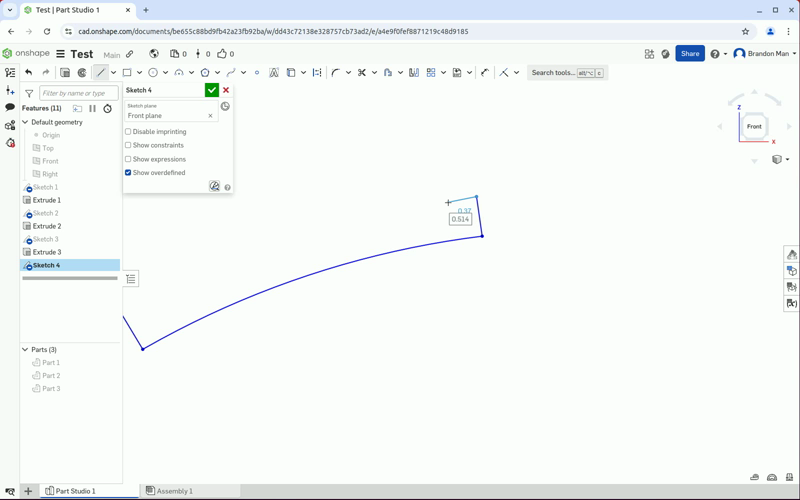
click(448, 202)
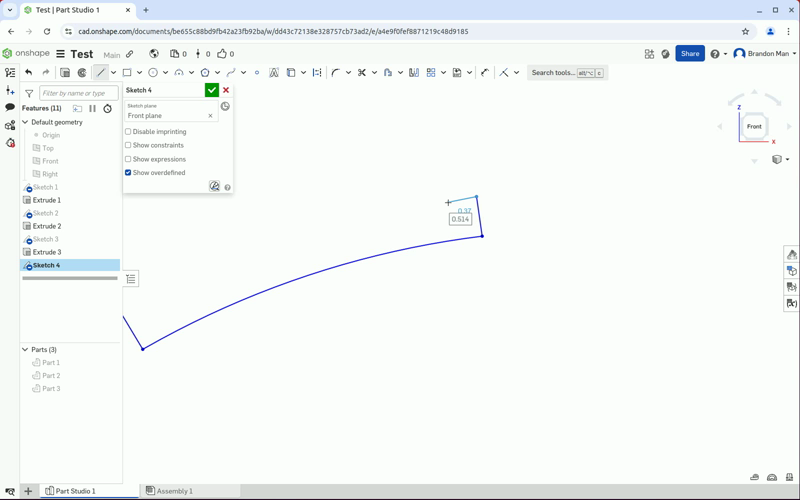
scroll(-6)
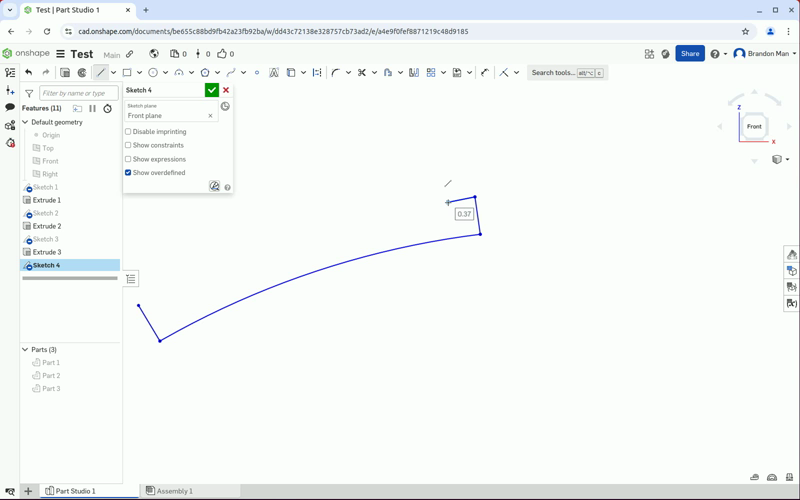
scroll(-6)
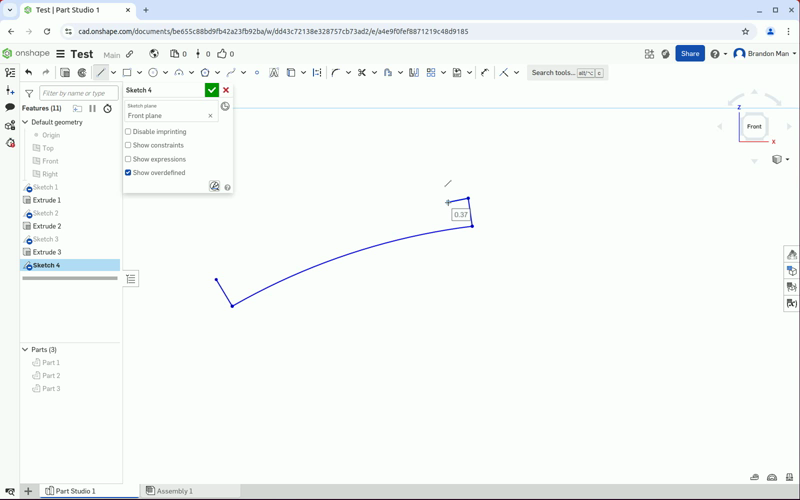
scroll(-6)
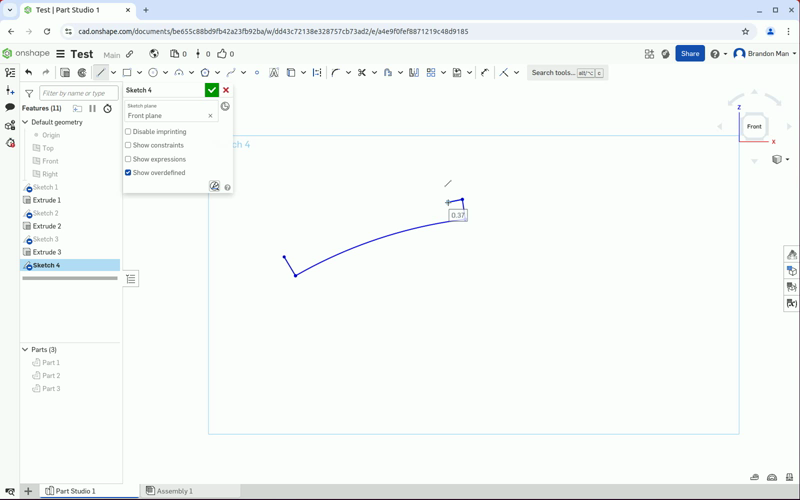
scroll(-6)
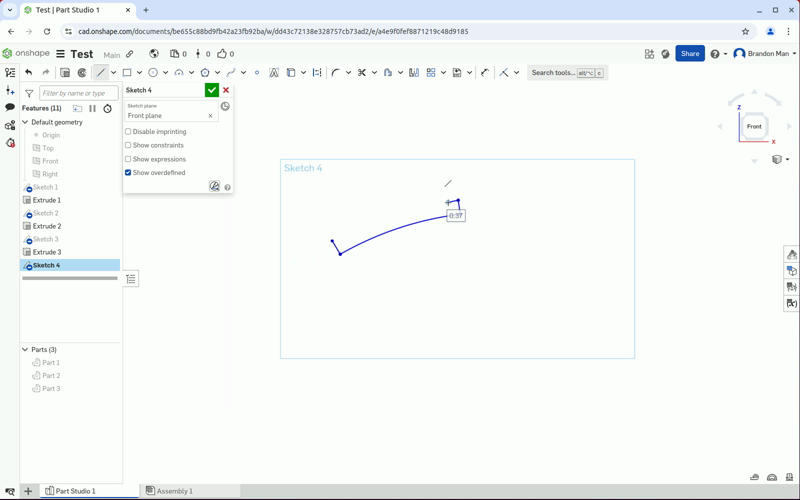
scroll(-6)
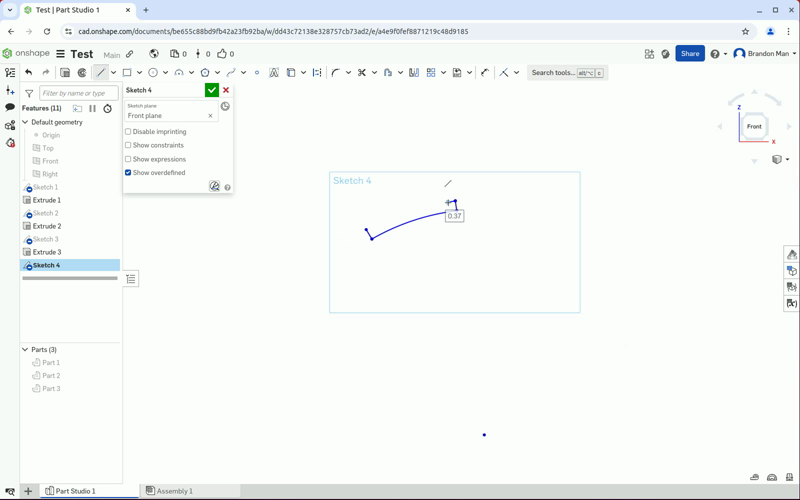
scroll(-6)
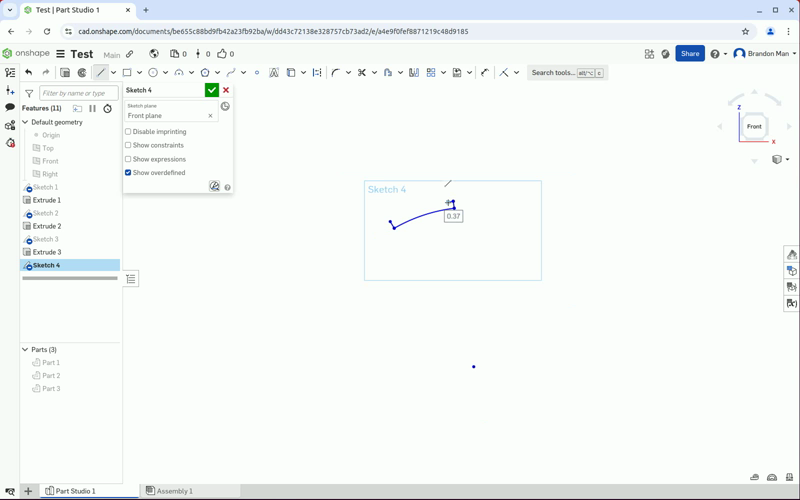
scroll(-6)
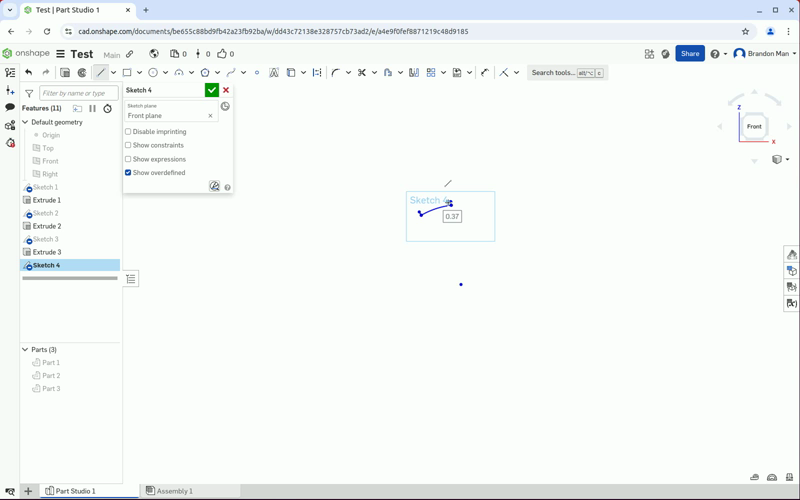
key_up(shift)
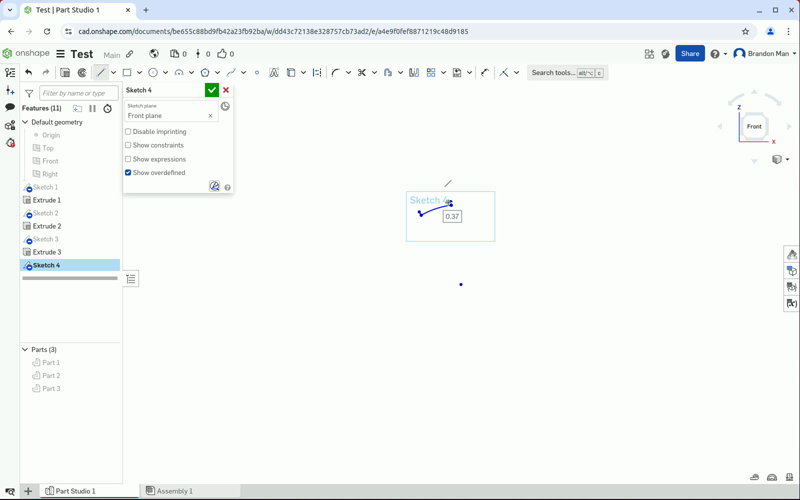
key(esc)
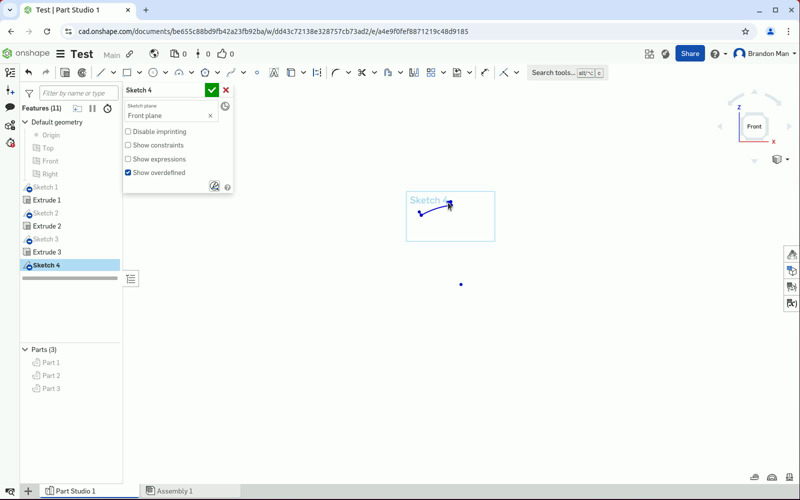
key(a)
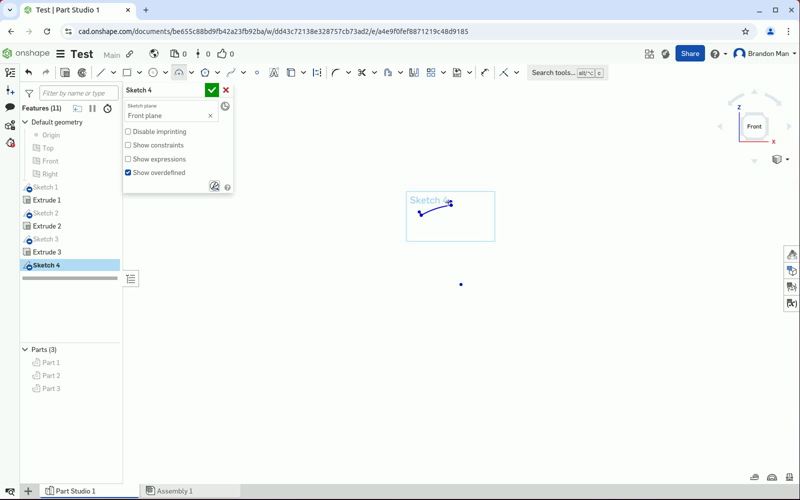
mouse_move(448, 202)
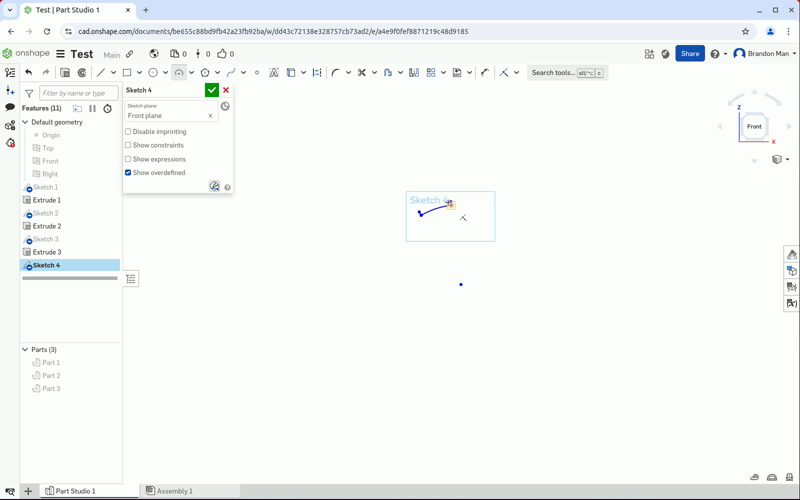
scroll(6)
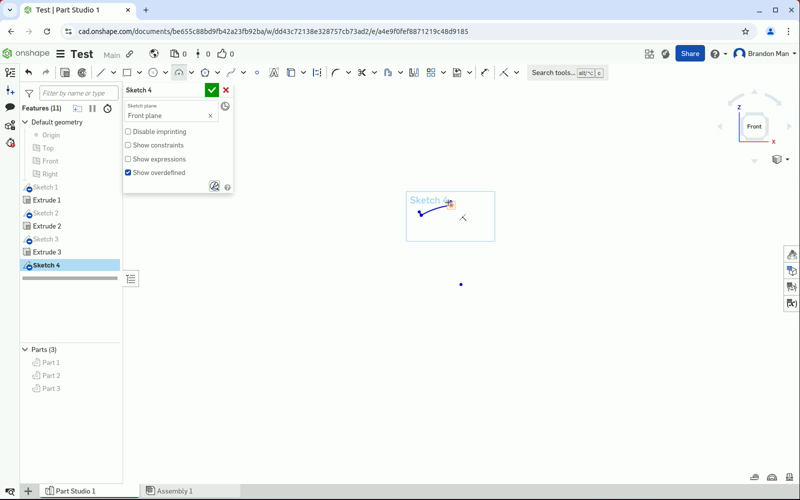
scroll(6)
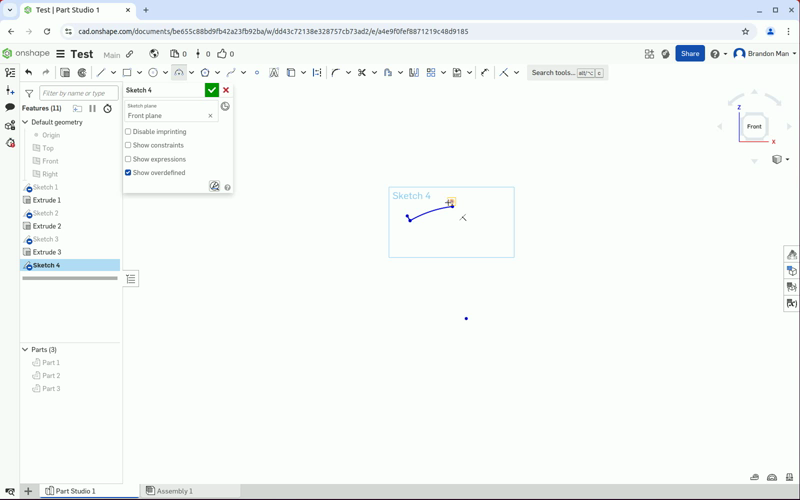
scroll(6)
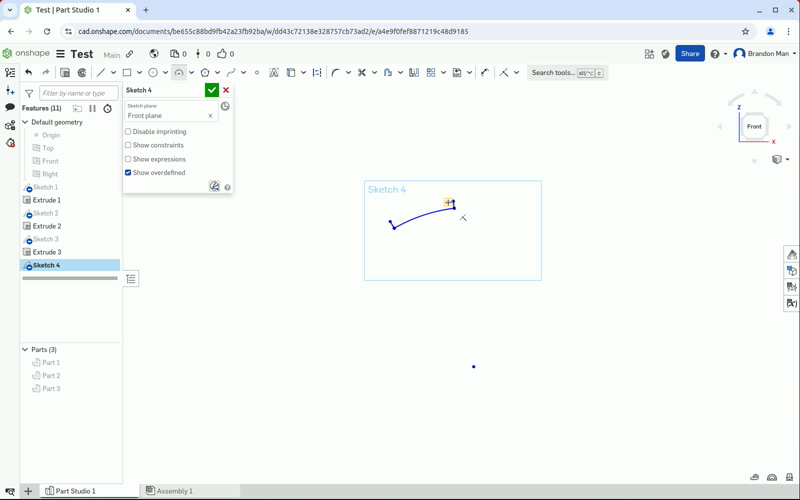
scroll(6)
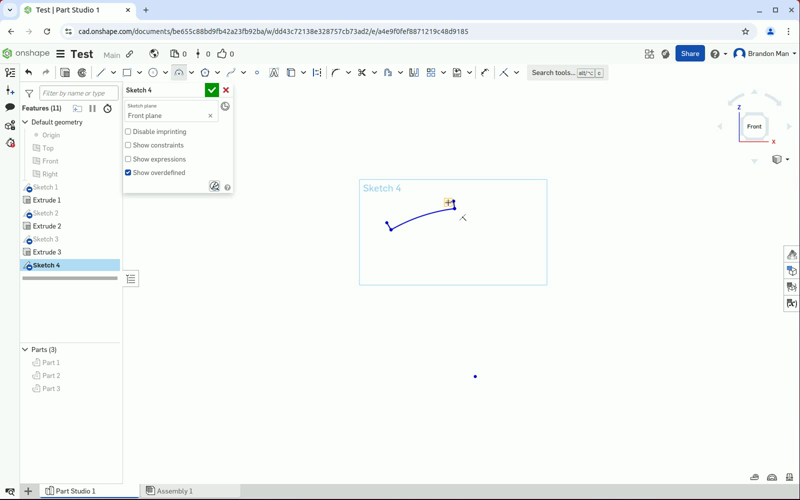
scroll(6)
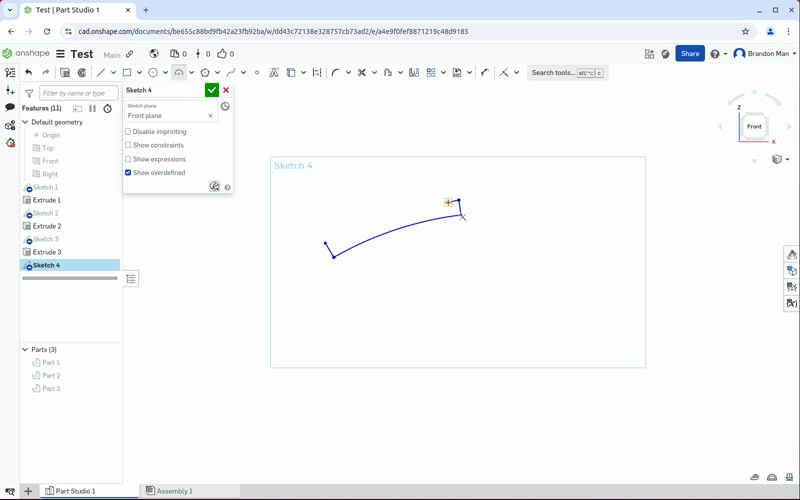
scroll(6)
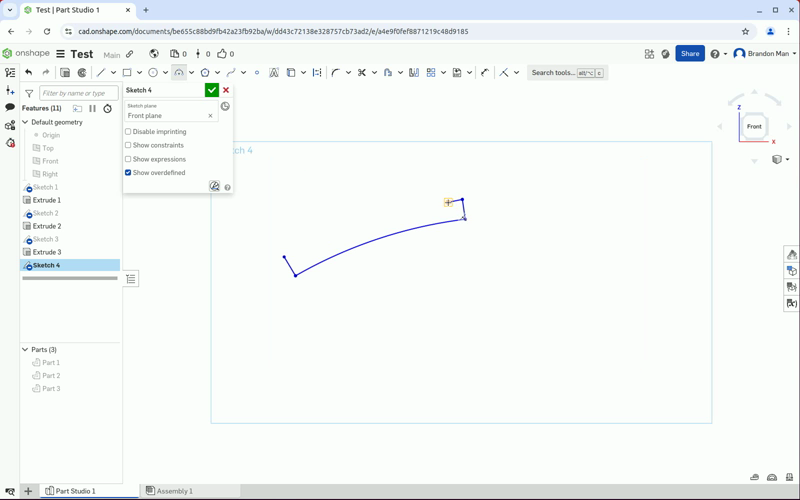
scroll(6)
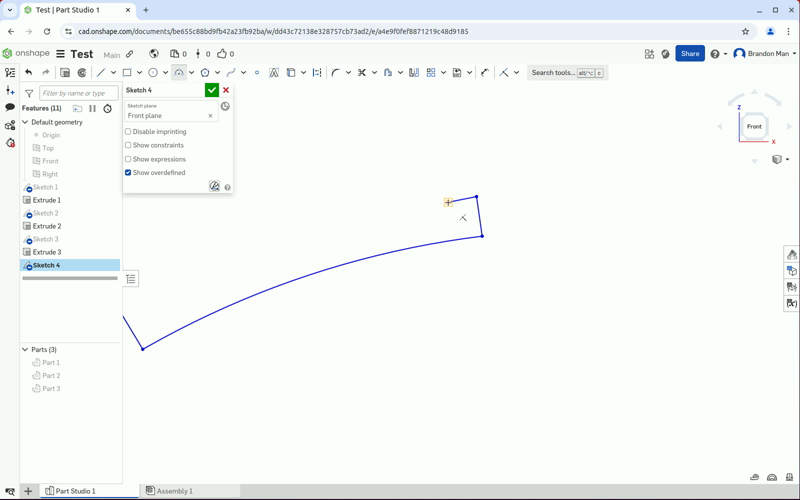
click(448, 202)
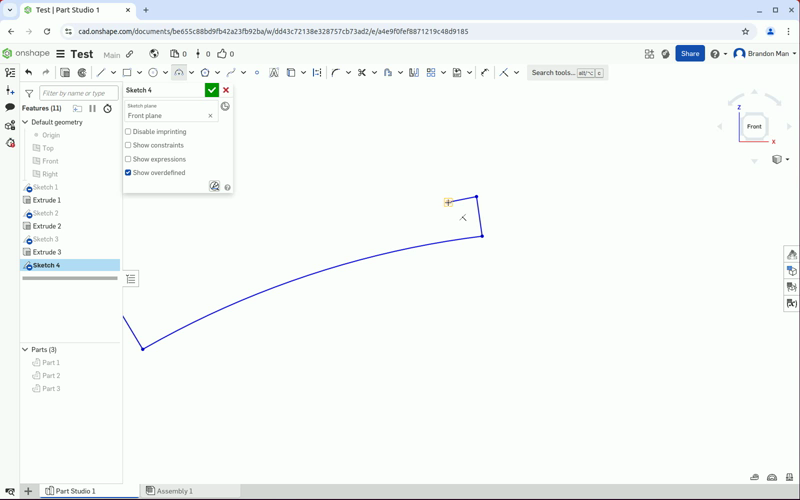
scroll(-6)
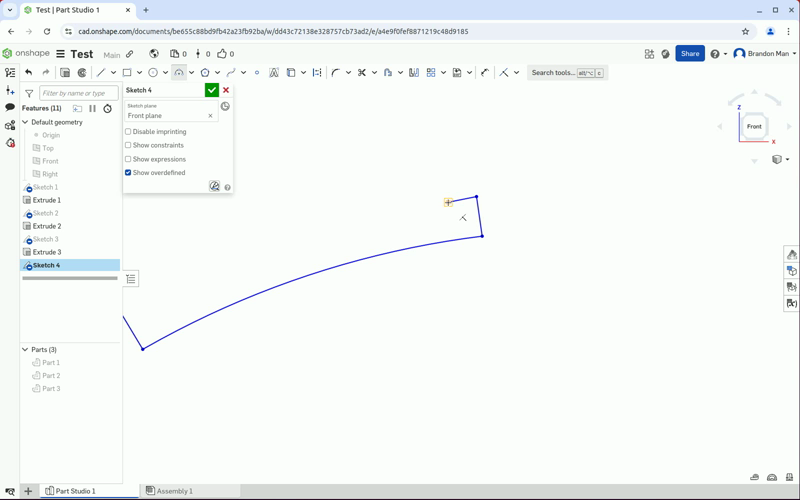
scroll(-6)
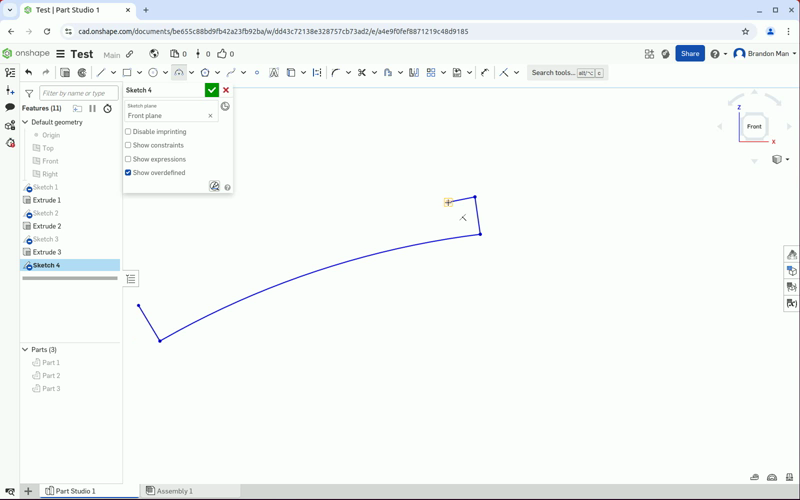
scroll(-6)
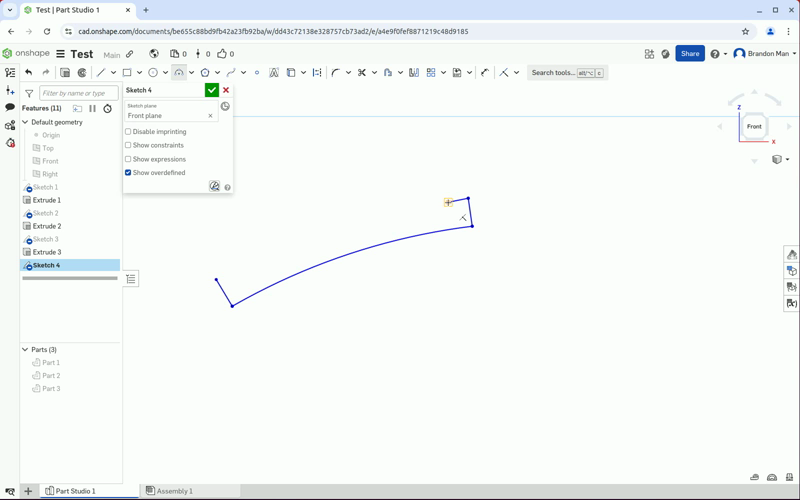
scroll(-6)
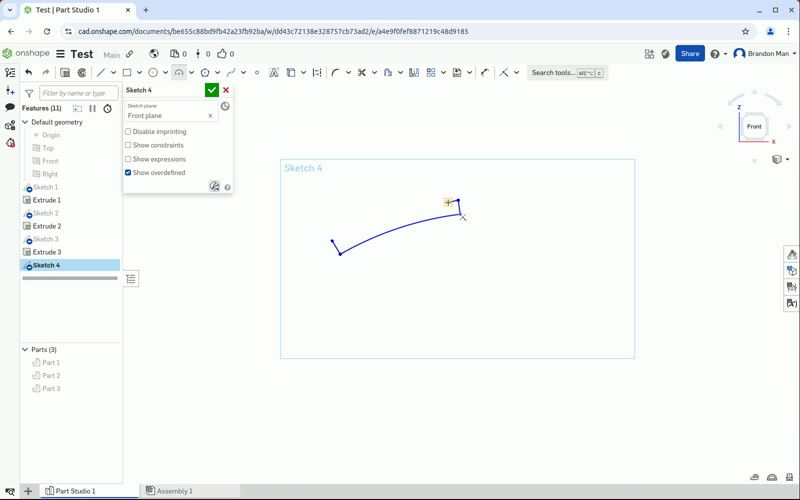
scroll(-6)
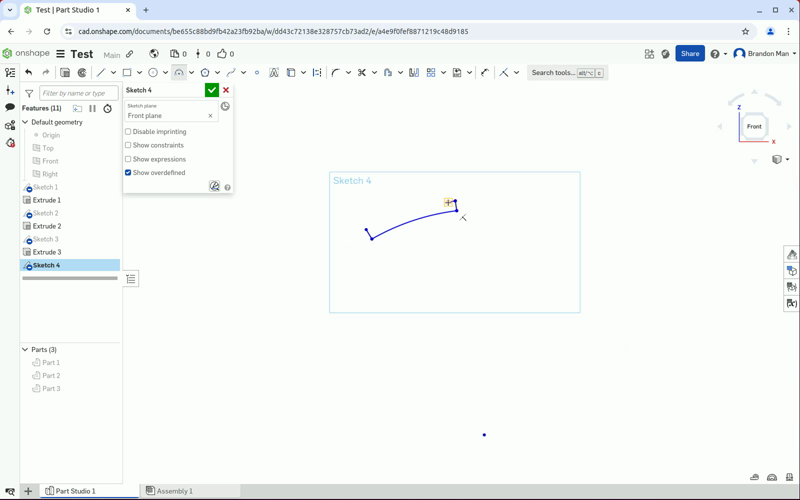
scroll(-6)
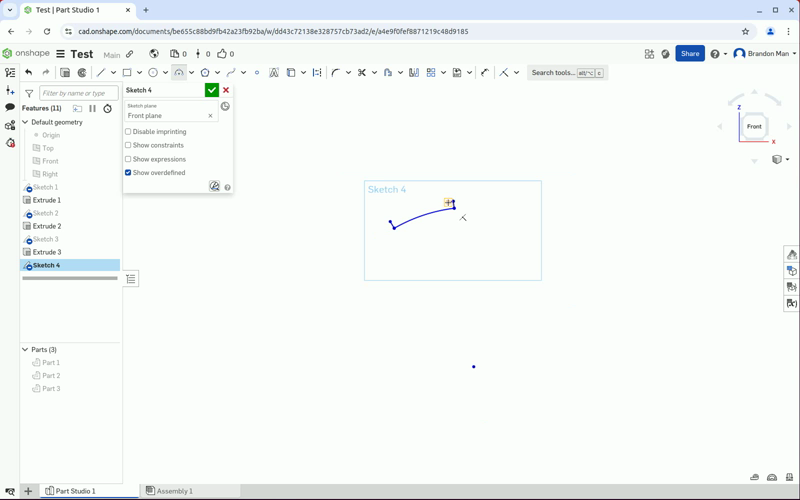
scroll(-6)
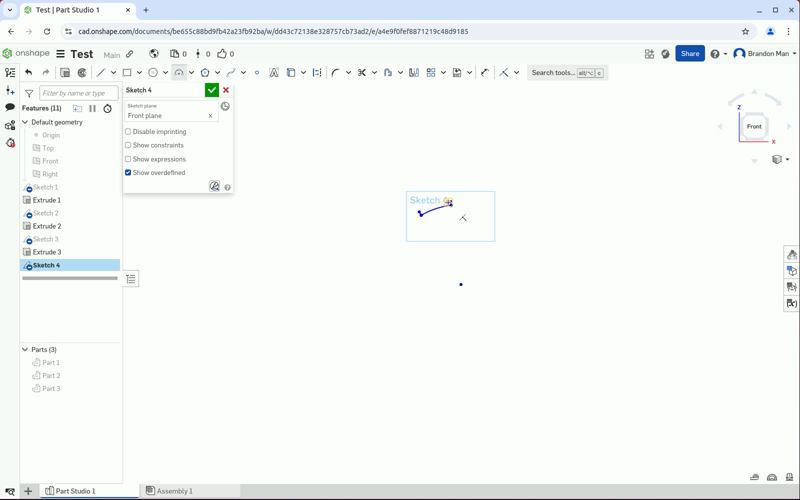
mouse_move(419, 212)
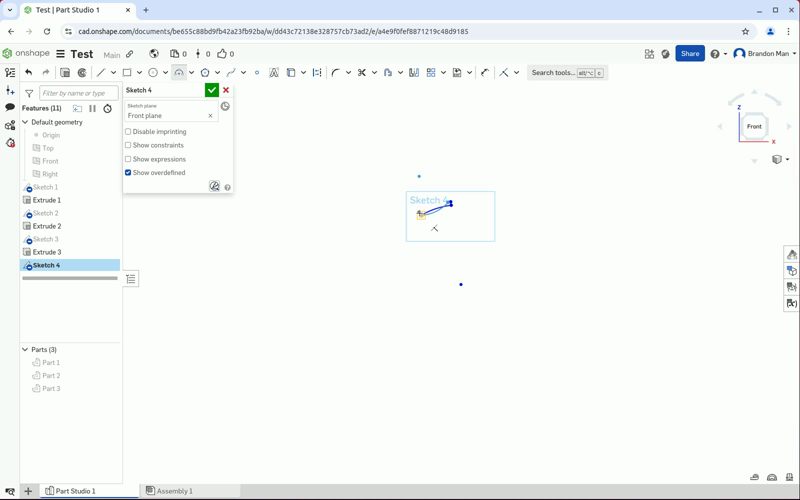
scroll(6)
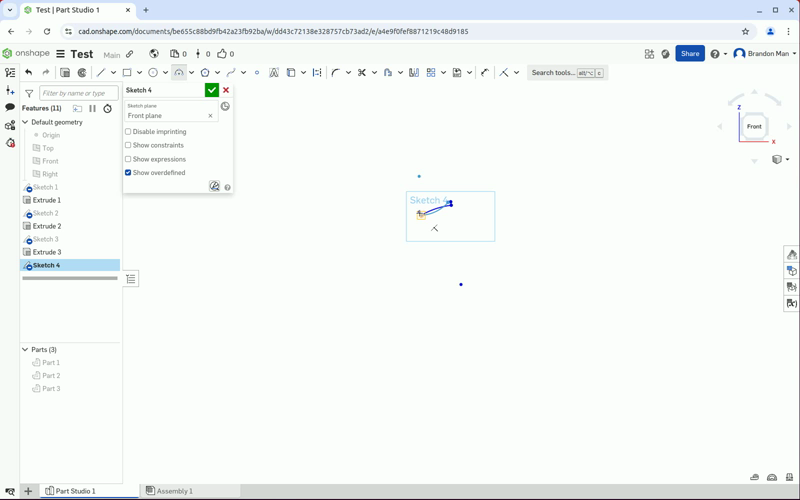
scroll(6)
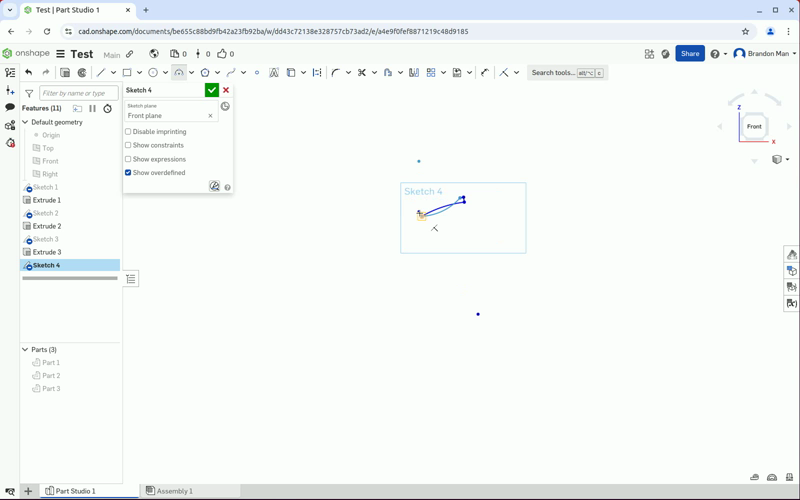
scroll(6)
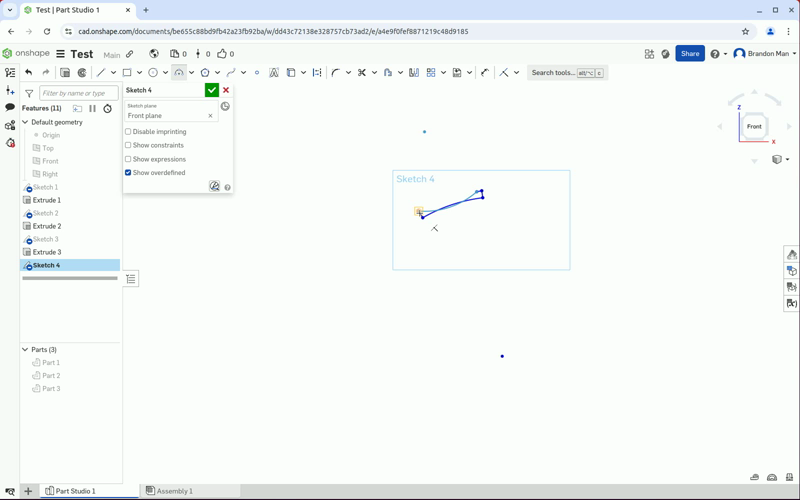
scroll(6)
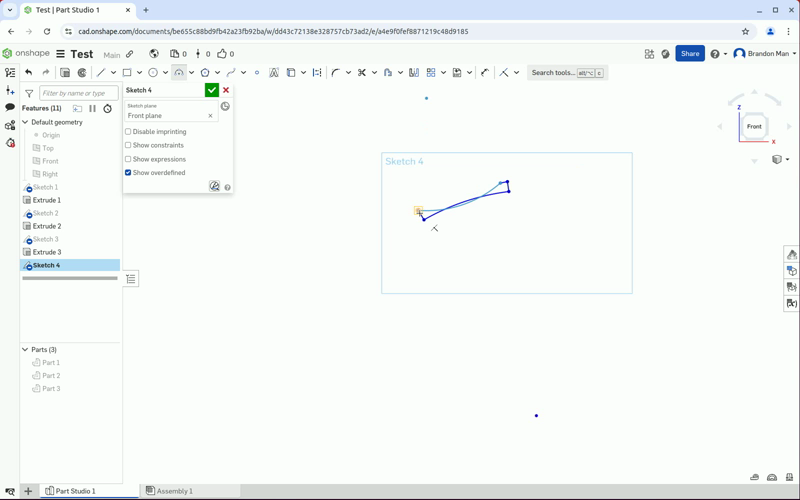
scroll(6)
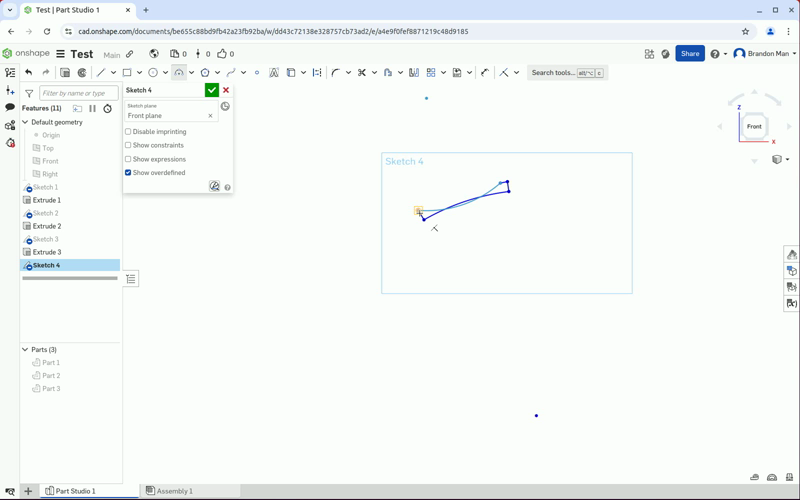
scroll(6)
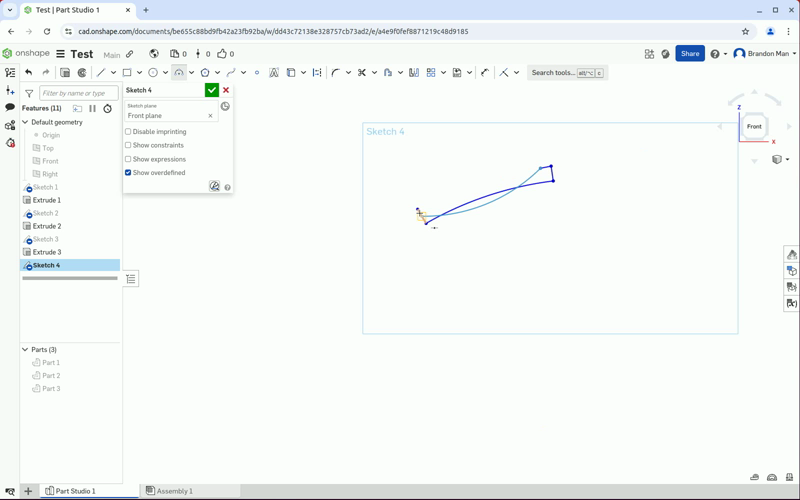
scroll(6)
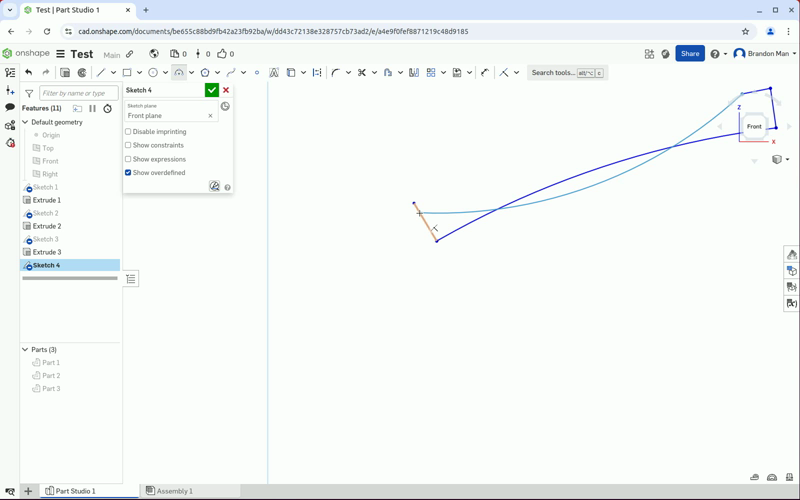
click(419, 212)
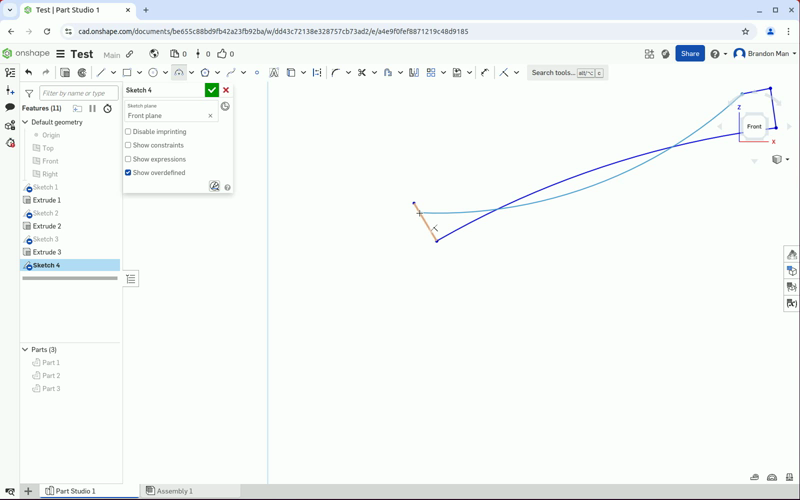
scroll(-6)
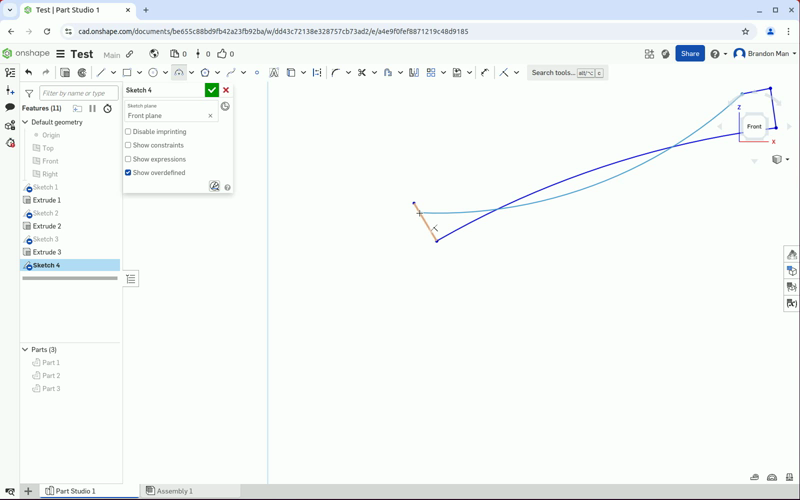
scroll(-6)
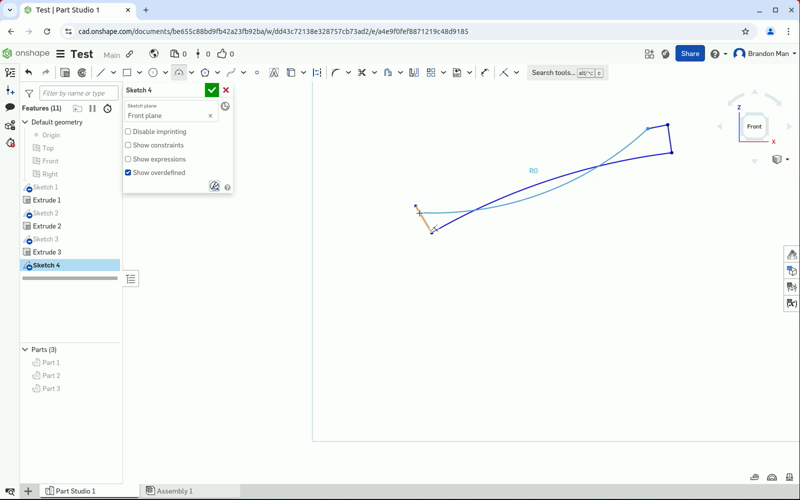
scroll(-6)
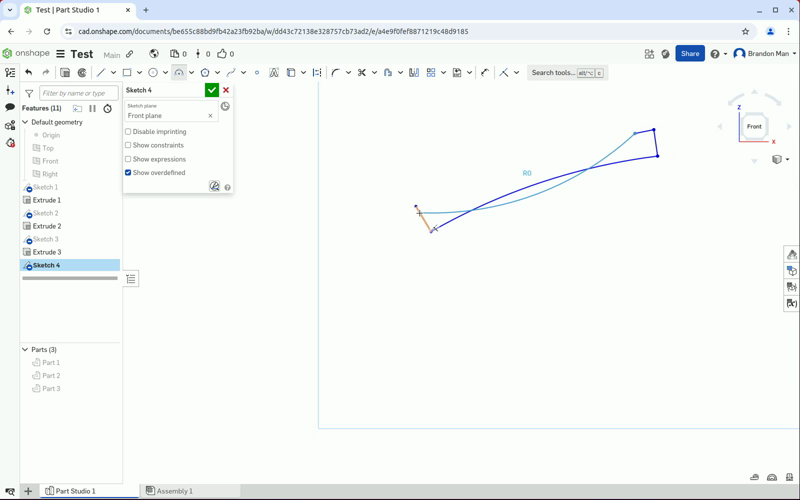
scroll(-6)
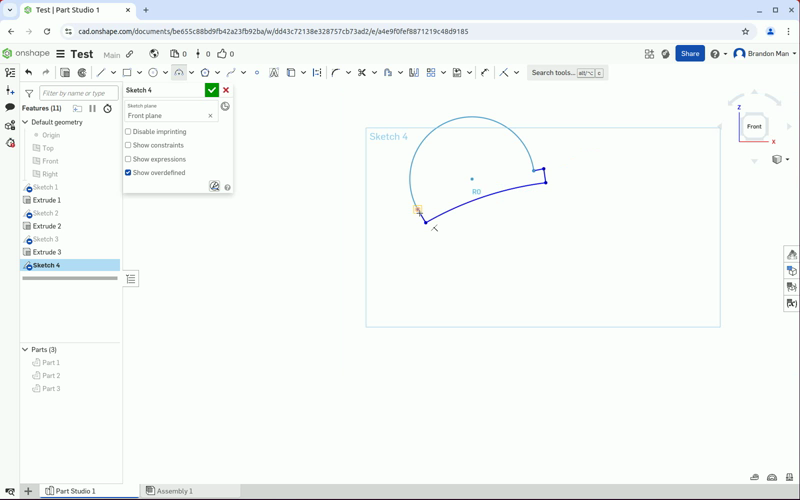
scroll(-6)
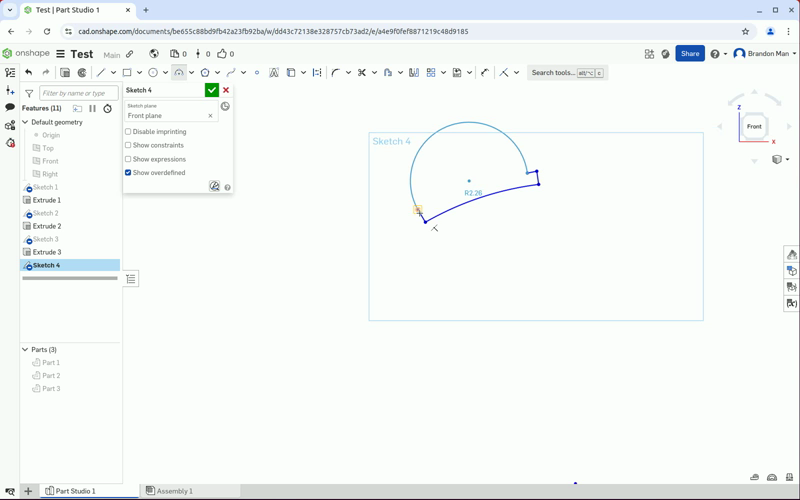
scroll(-6)
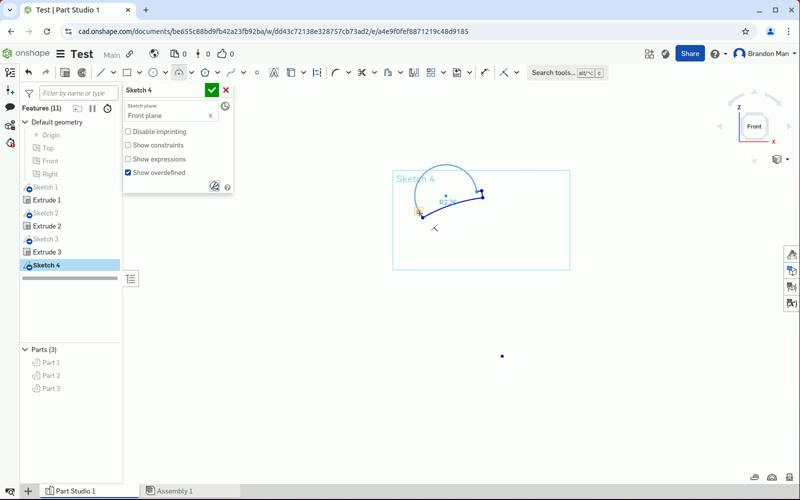
scroll(-6)
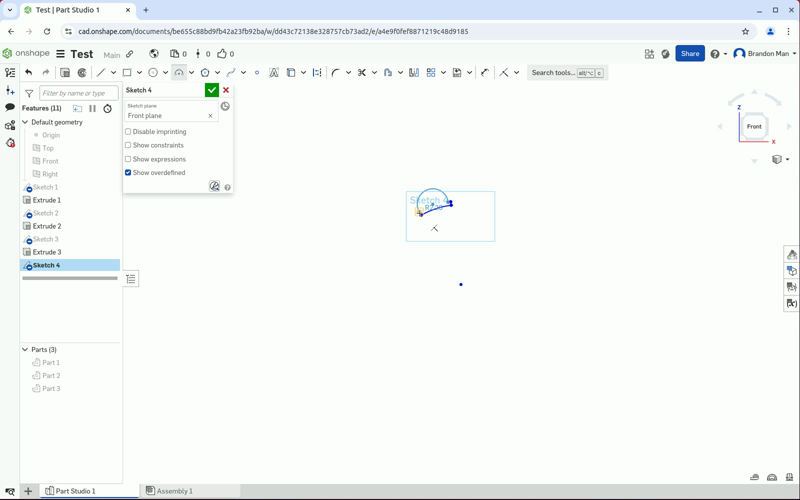
key_down(shift)
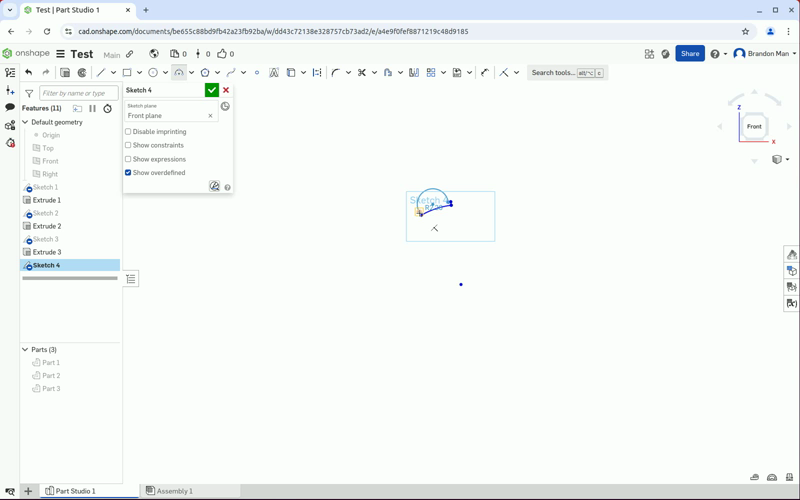
mouse_move(433, 206)
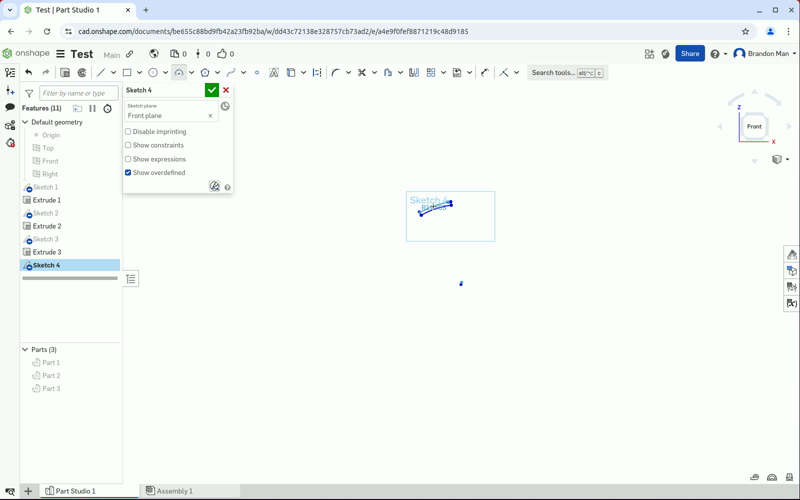
scroll(6)
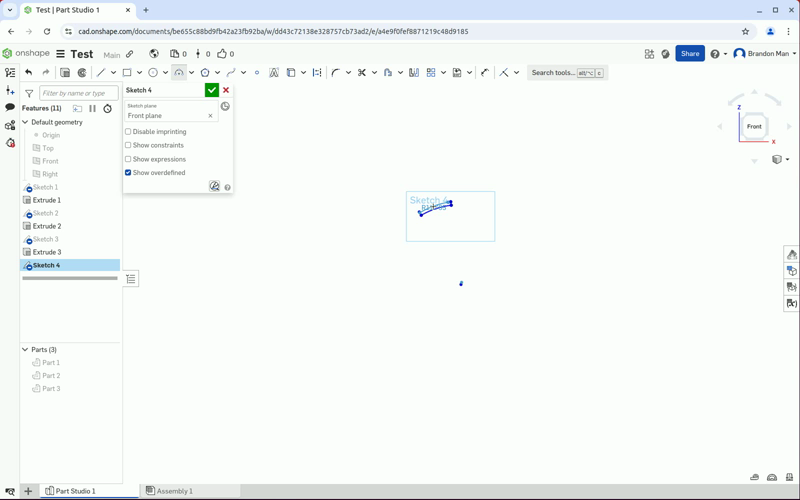
scroll(6)
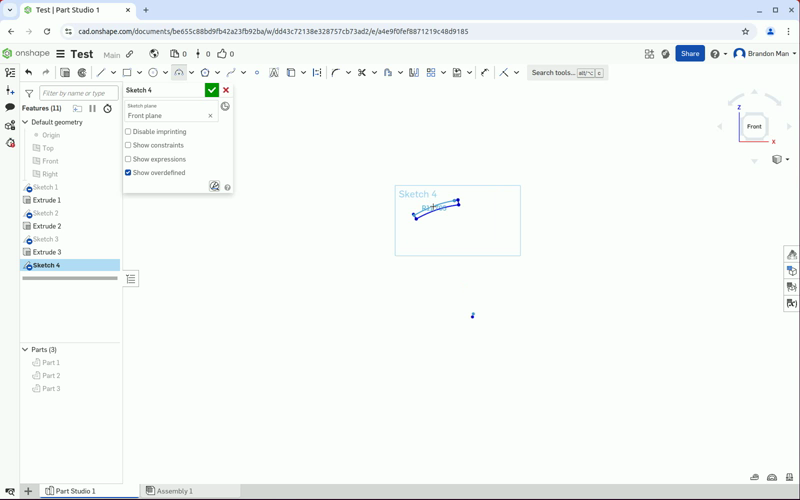
scroll(6)
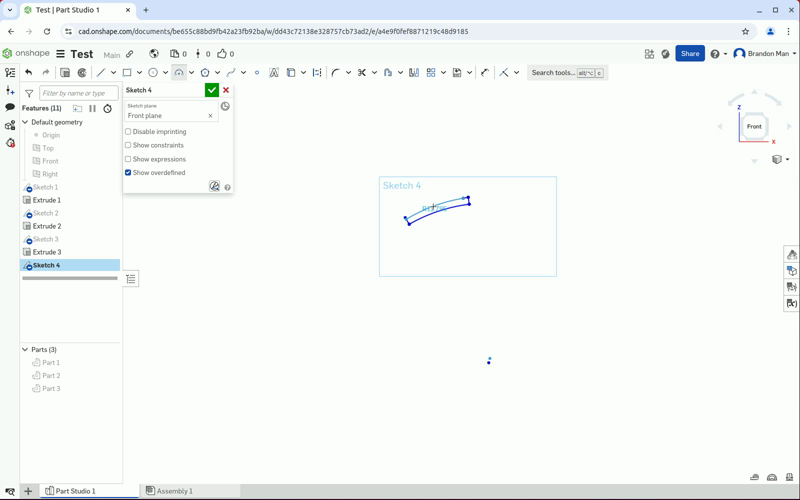
scroll(6)
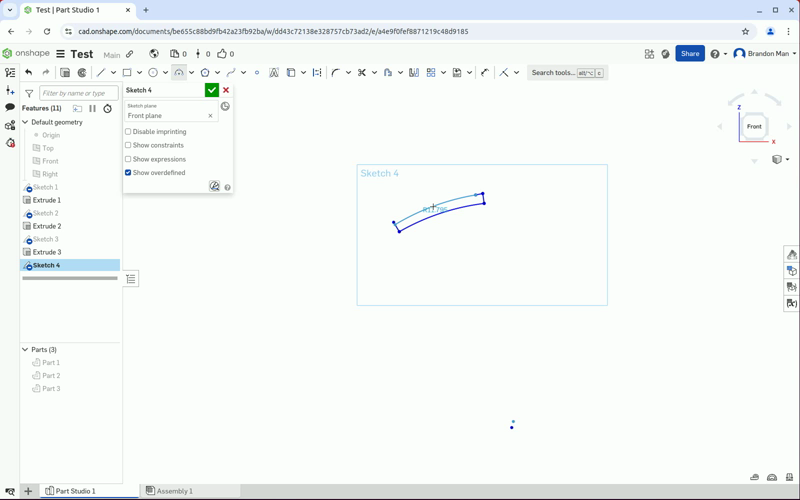
scroll(6)
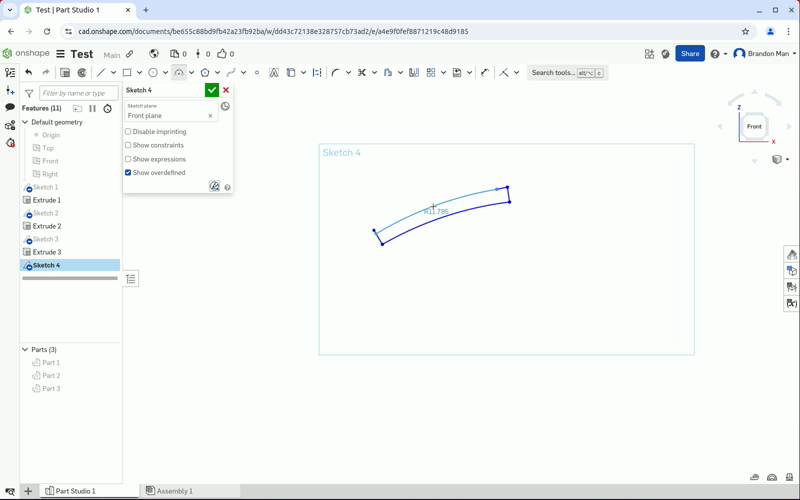
scroll(6)
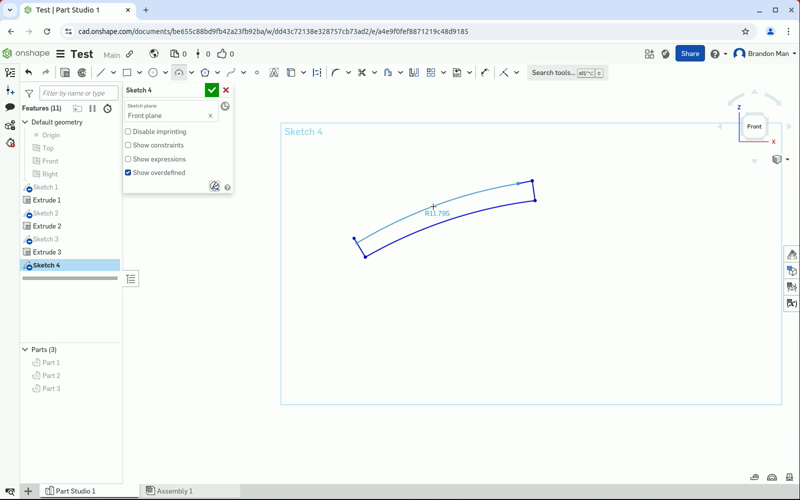
scroll(6)
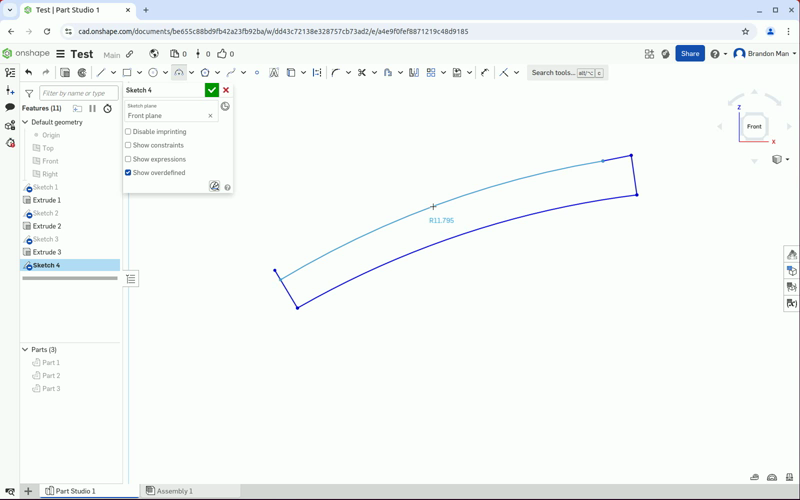
click(433, 206)
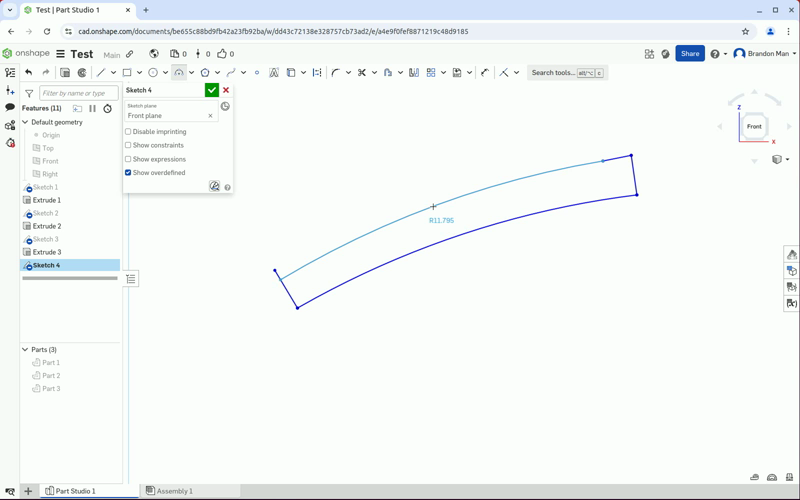
scroll(-6)
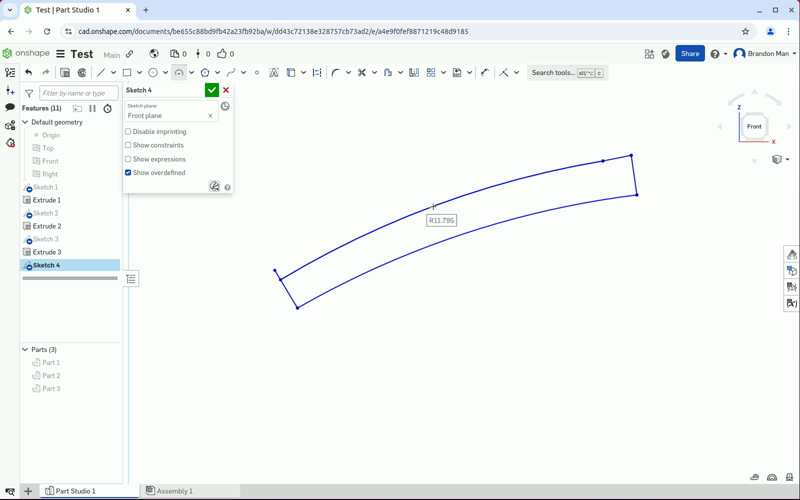
scroll(-6)
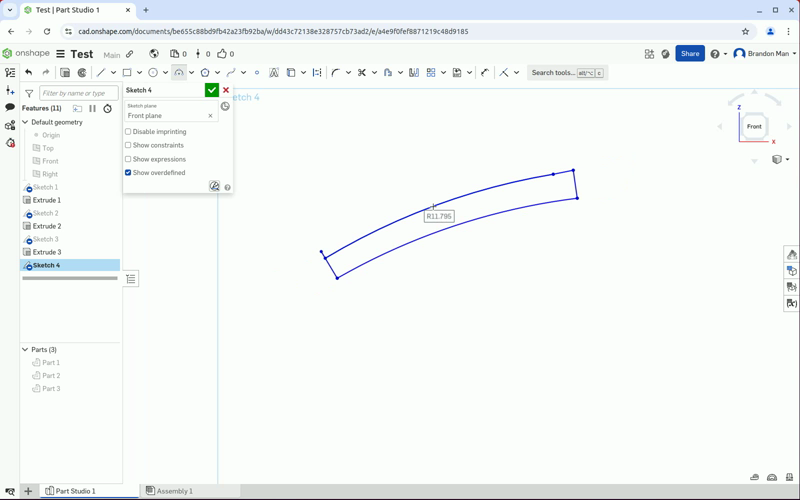
scroll(-6)
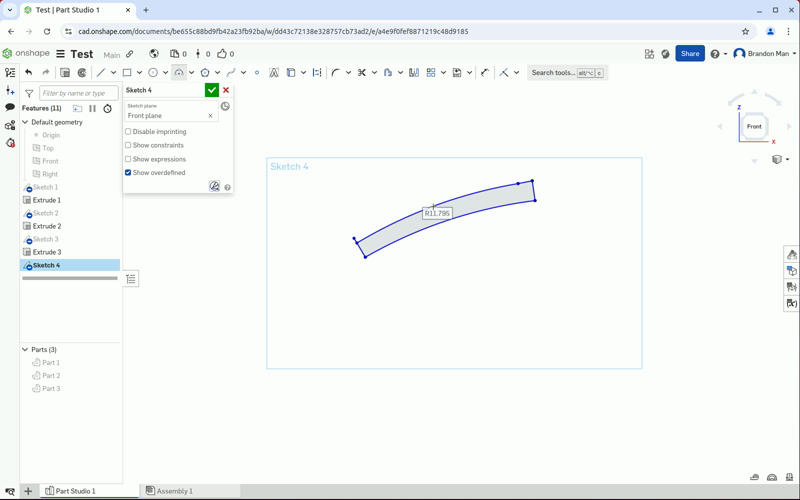
scroll(-6)
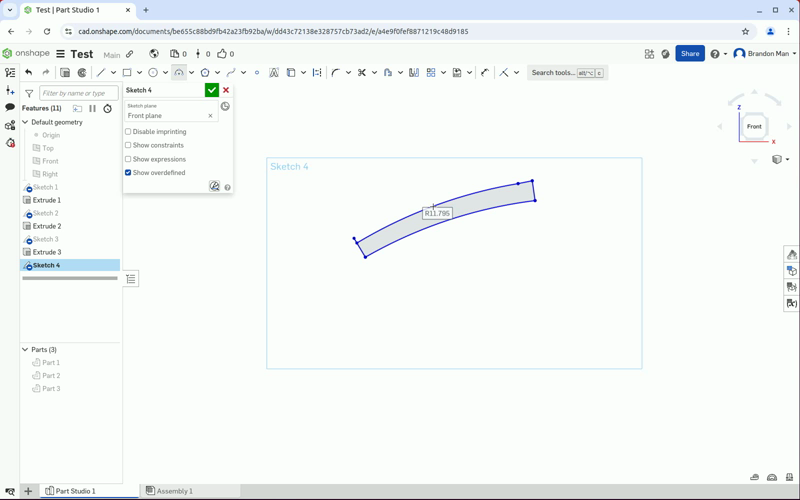
scroll(-6)
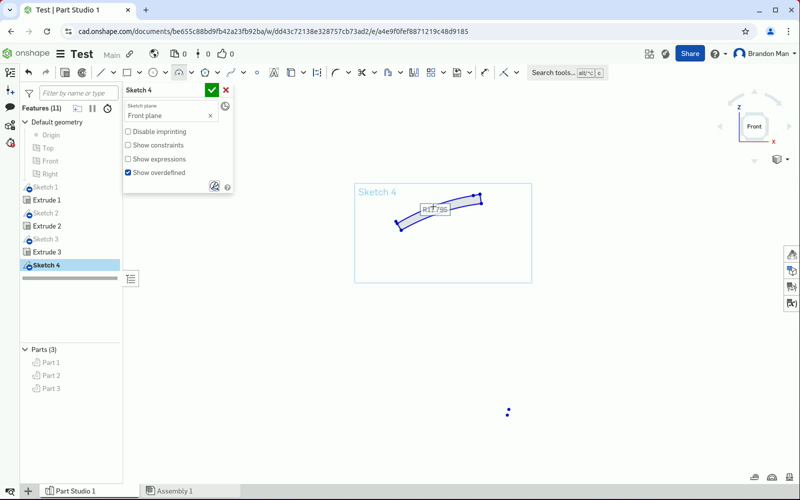
scroll(-6)
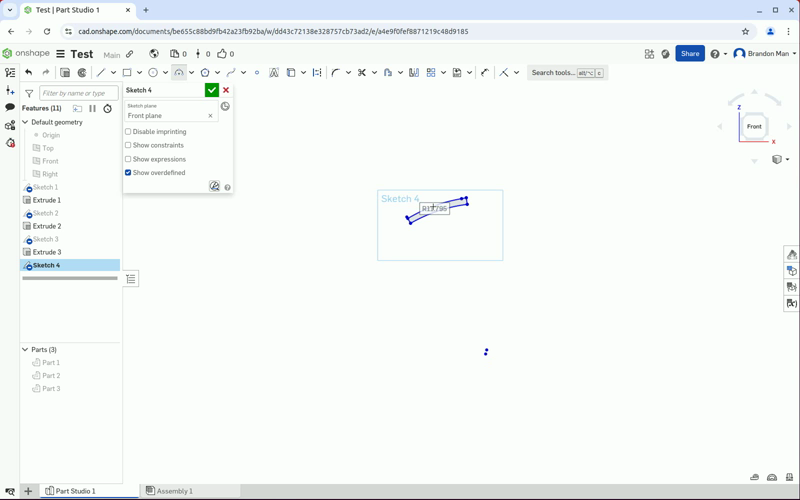
scroll(-6)
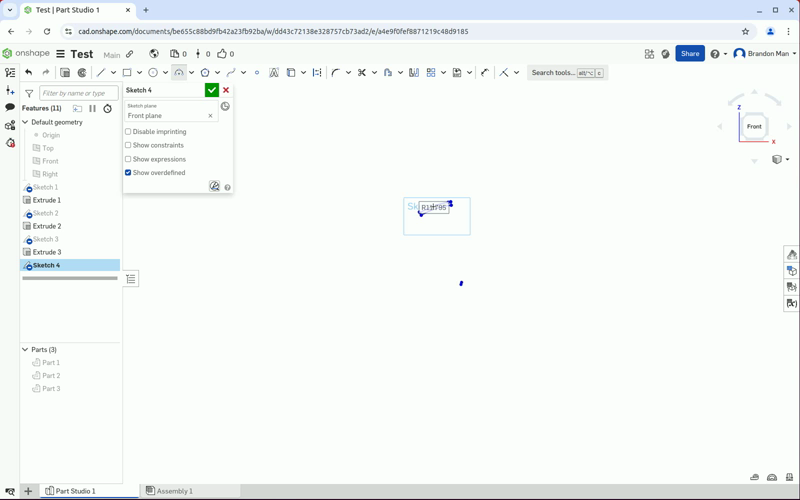
key_up(shift)
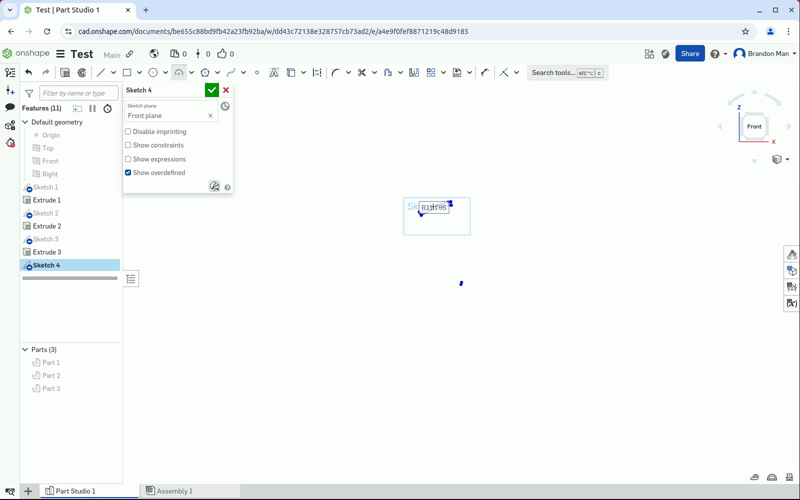
key(esc)
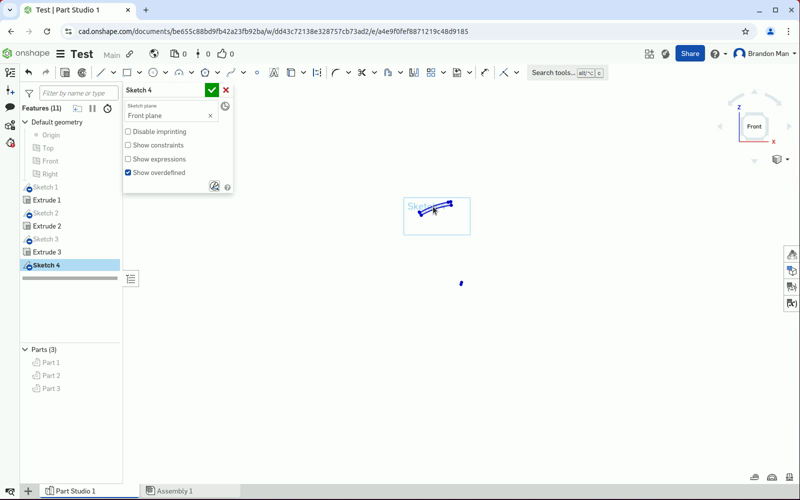
mouse_move(443, 206)
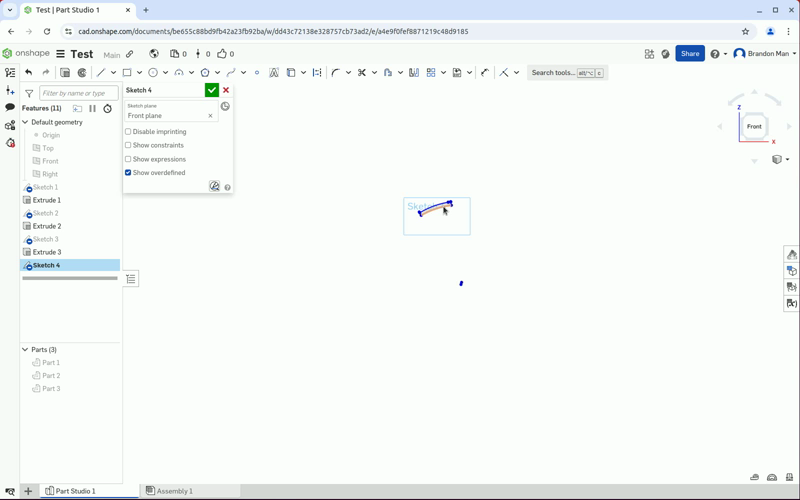
scroll(6)
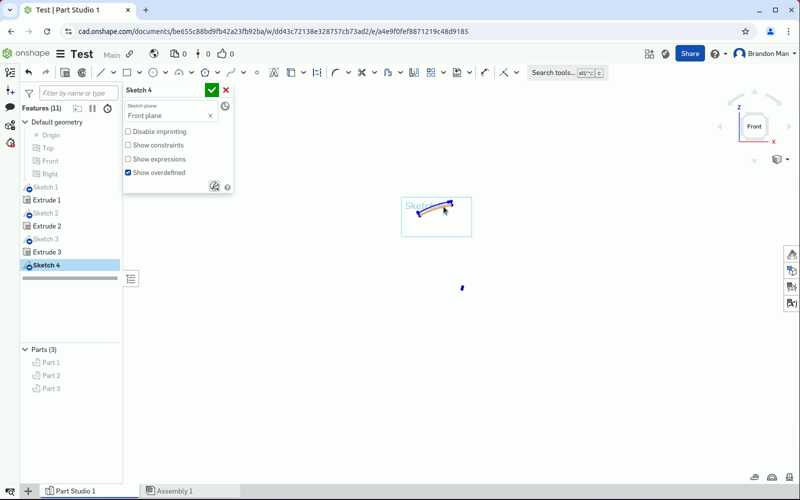
scroll(6)
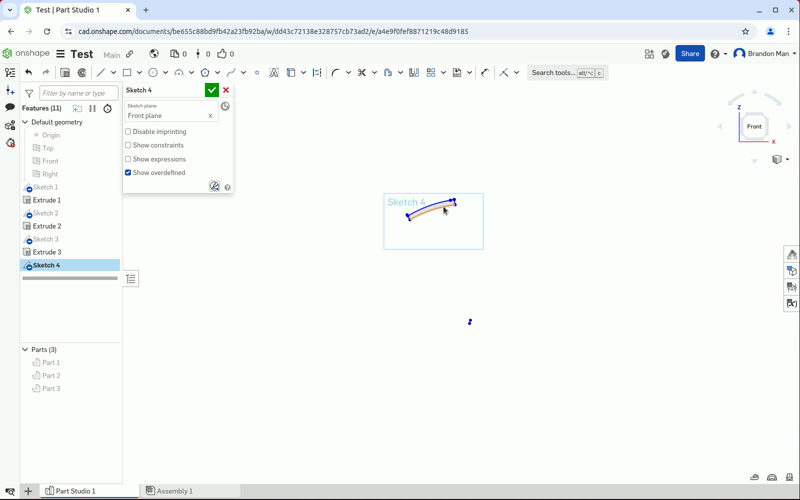
scroll(6)
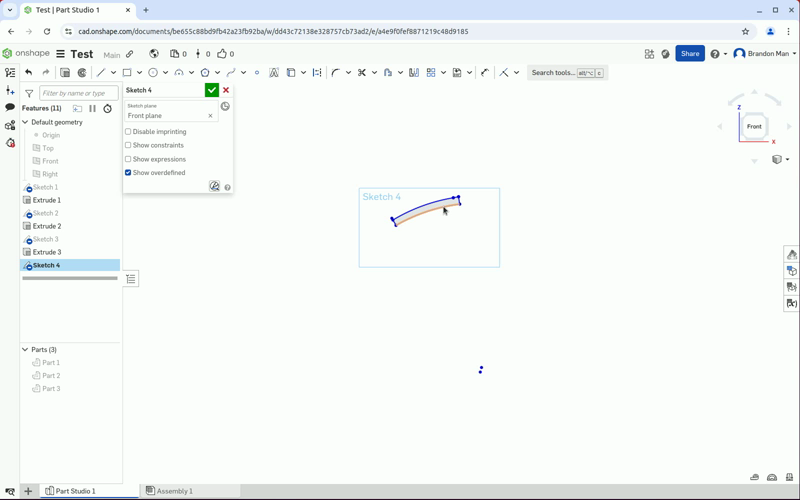
scroll(6)
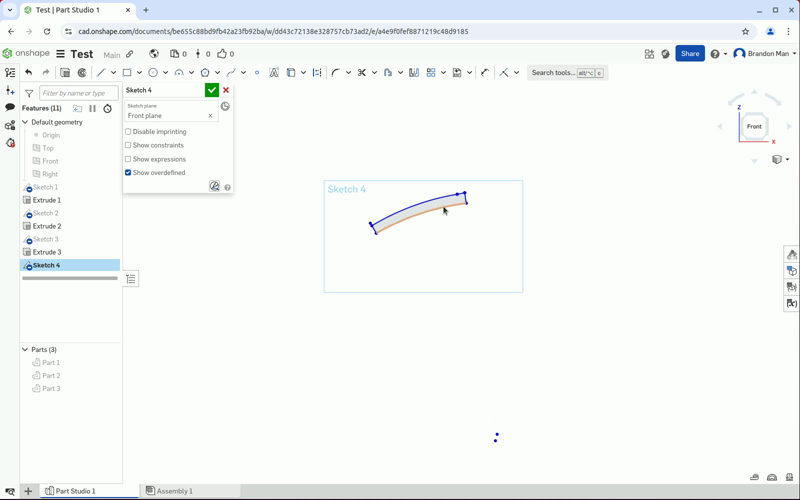
scroll(6)
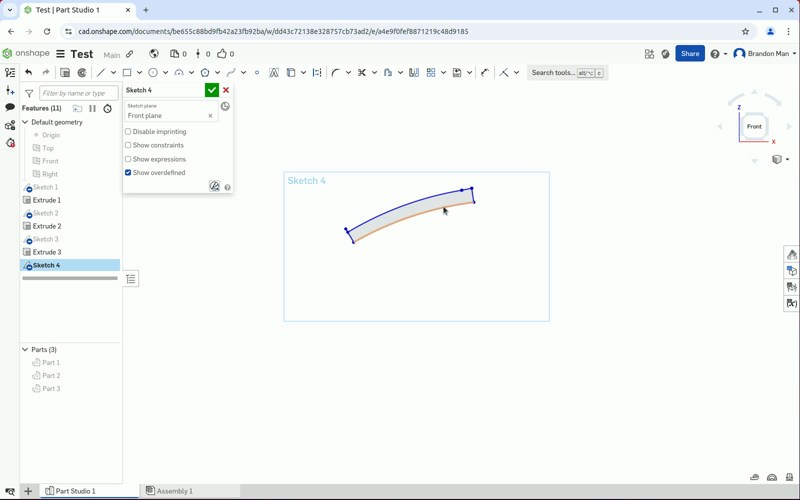
scroll(6)
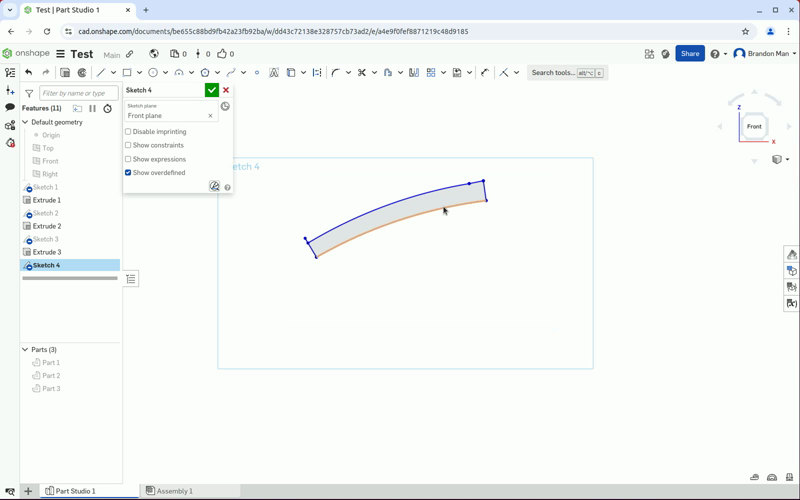
scroll(6)
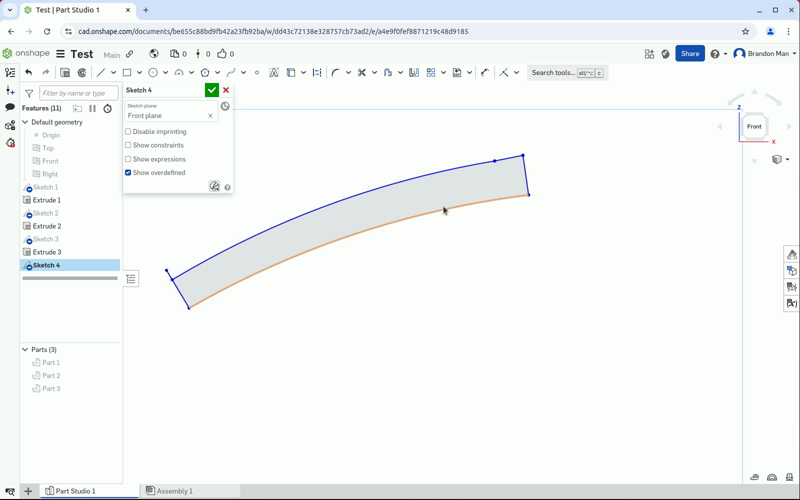
click(443, 206)
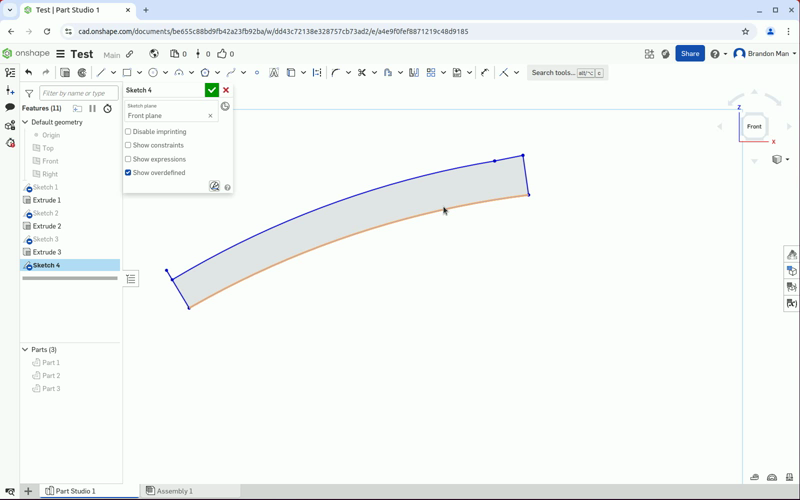
scroll(-6)
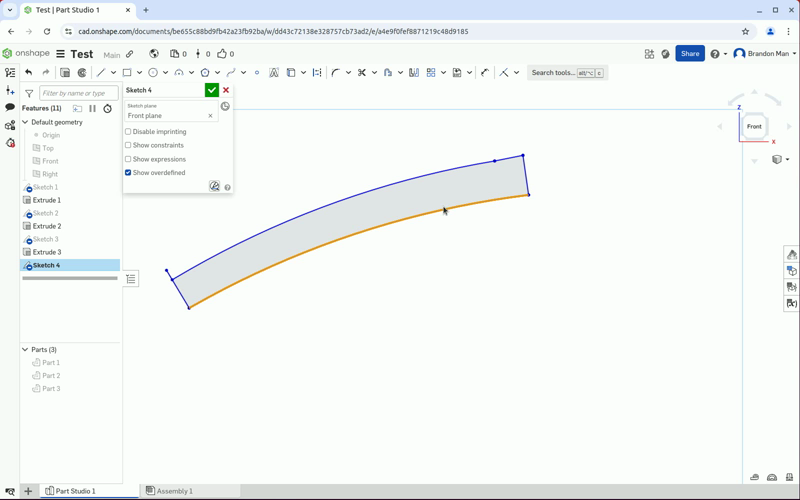
scroll(-6)
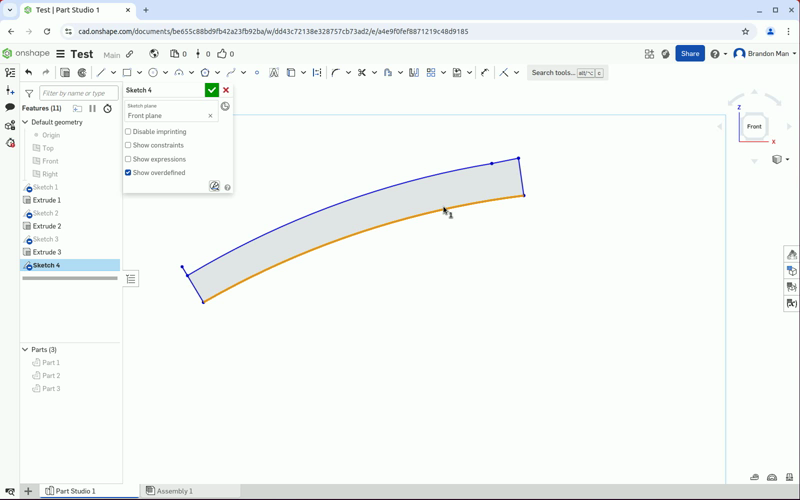
scroll(-6)
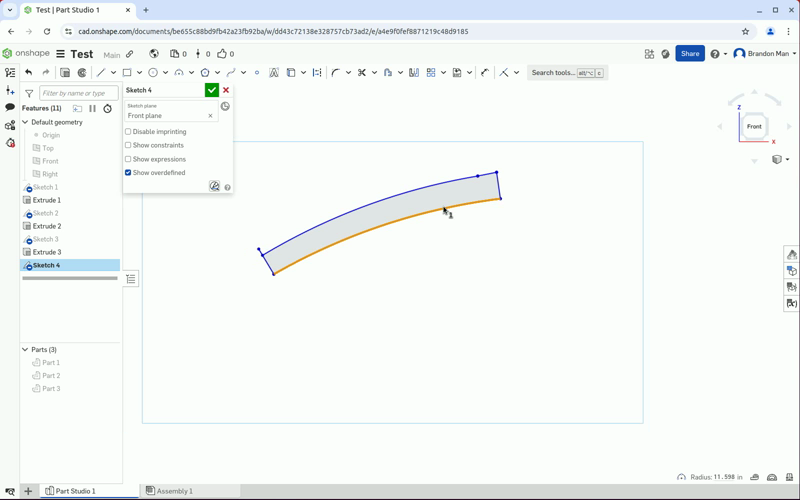
scroll(-6)
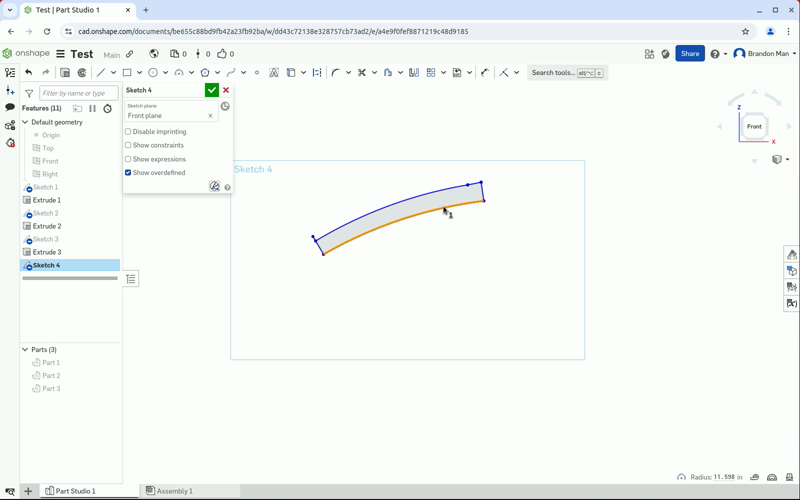
scroll(-6)
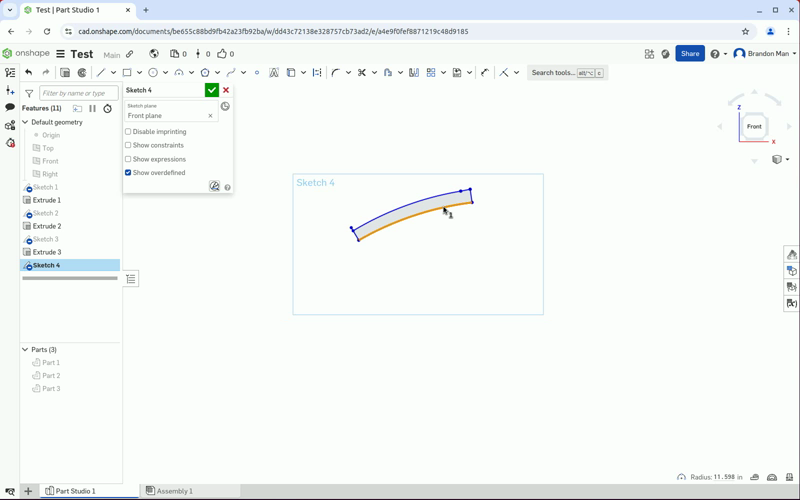
scroll(-6)
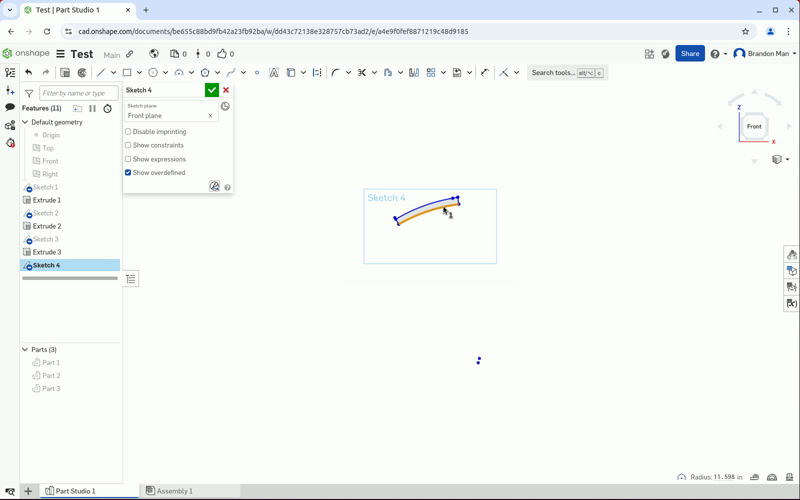
scroll(-6)
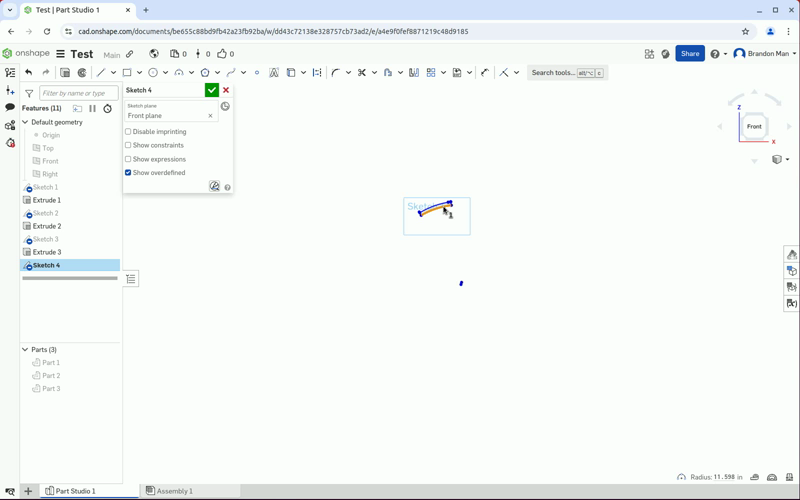
mouse_move(73, 352)
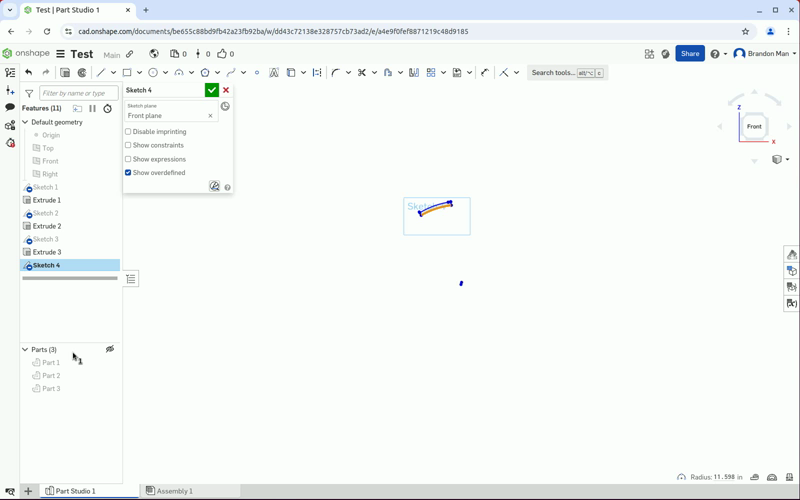
key(shift+y)
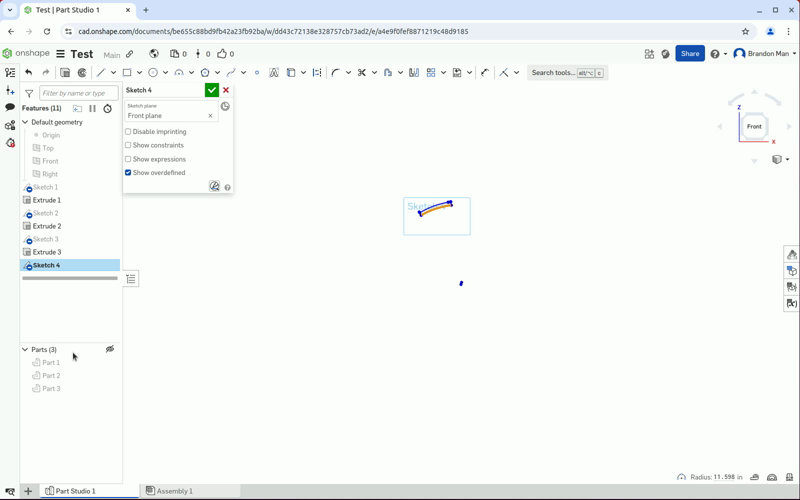
key(shift+e)
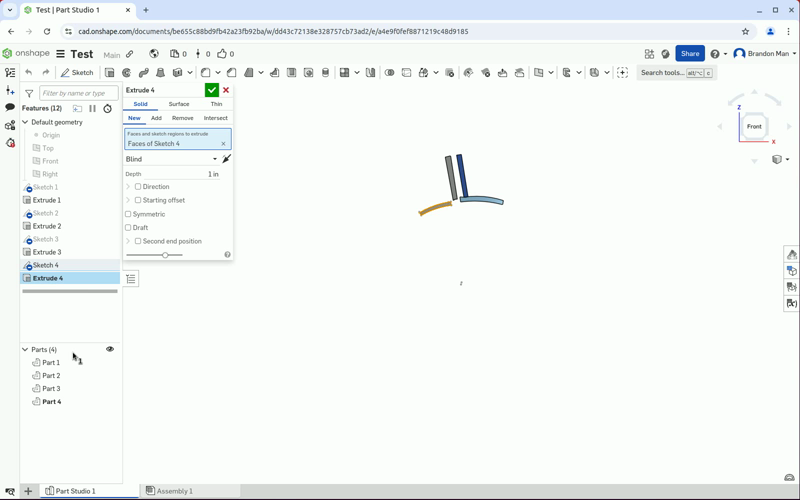
mouse_move(143, 106)
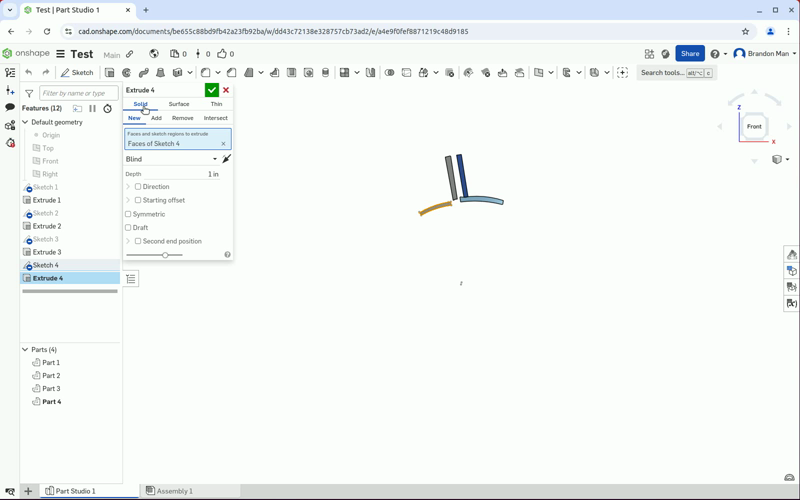
click(143, 106)
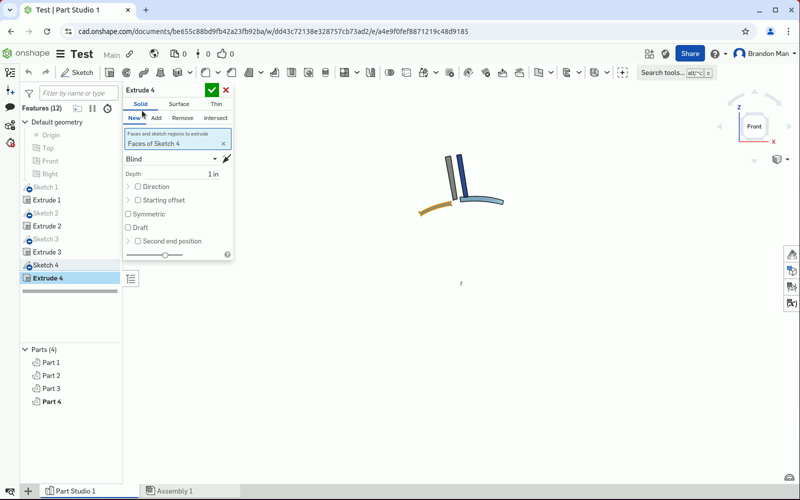
mouse_move(137, 120)
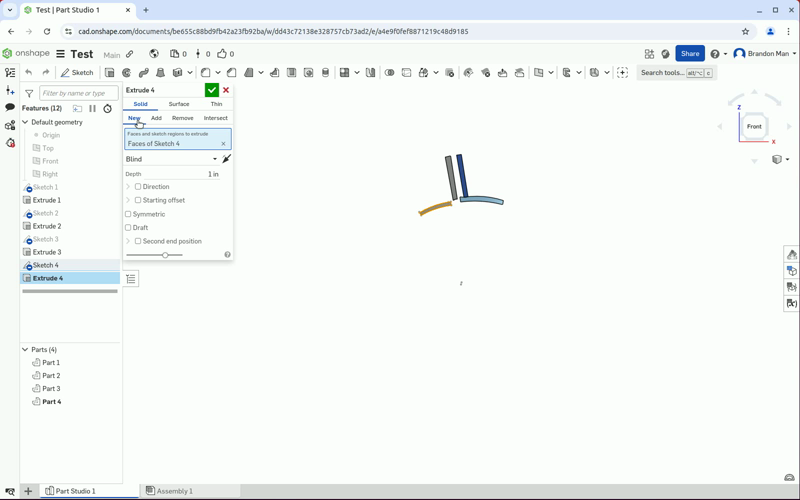
click(137, 120)
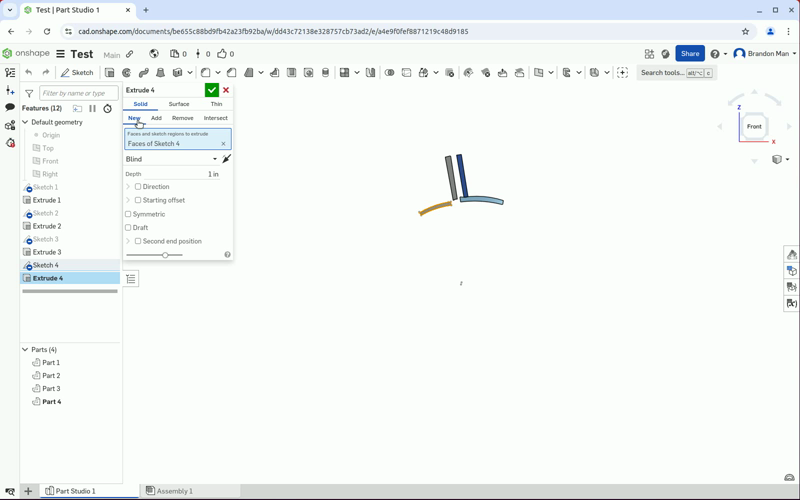
key(tab, 4)
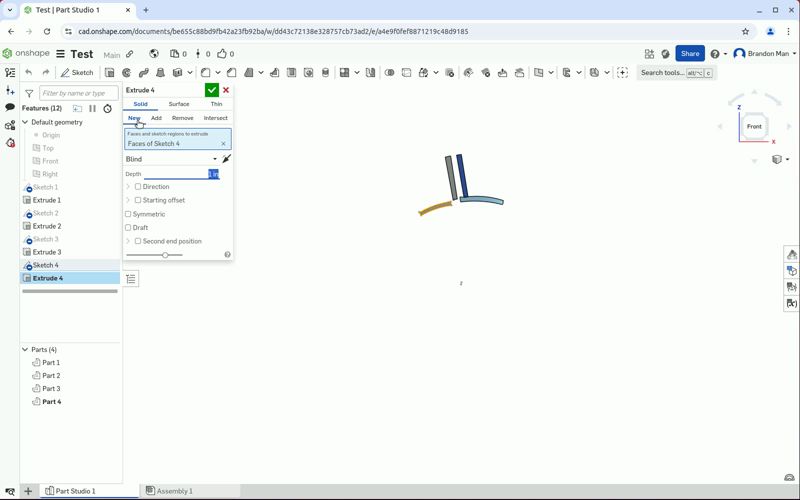
text(19.498)
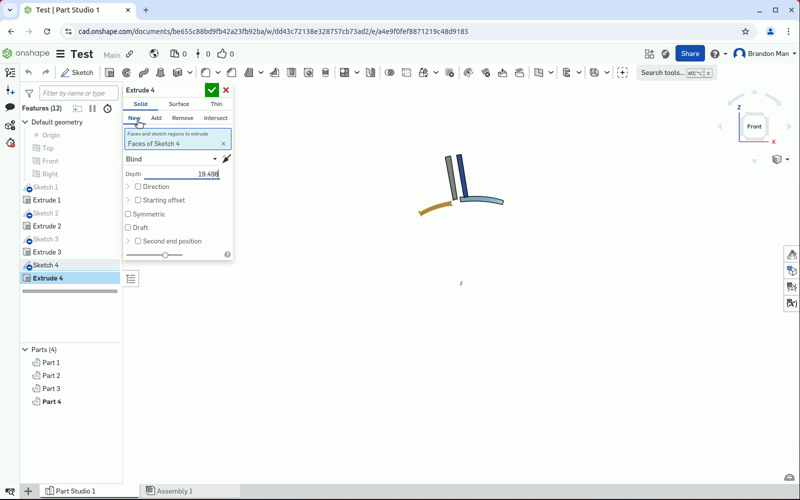
key(enter)
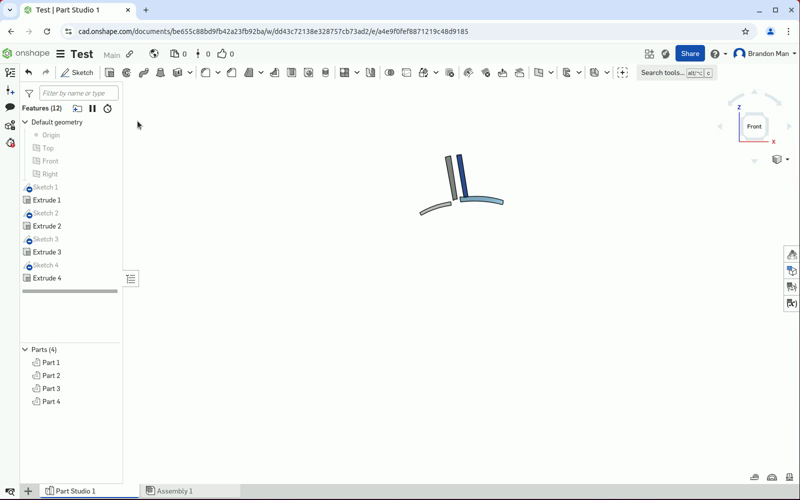
key(shift+h)
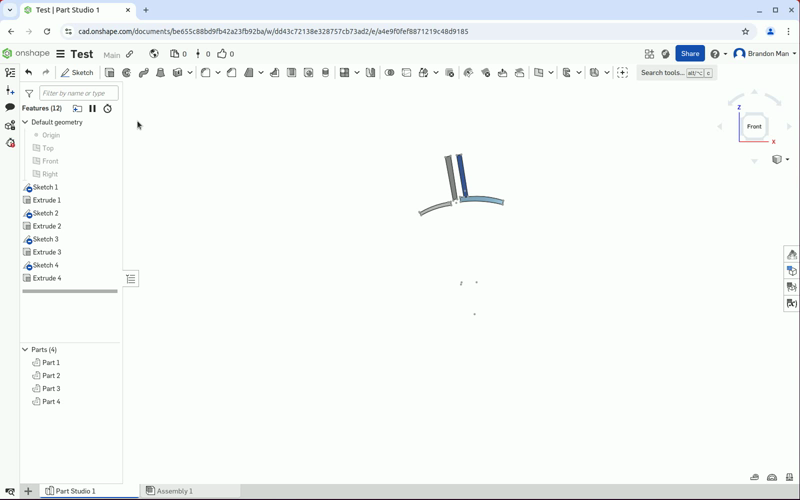
key(shift+h)
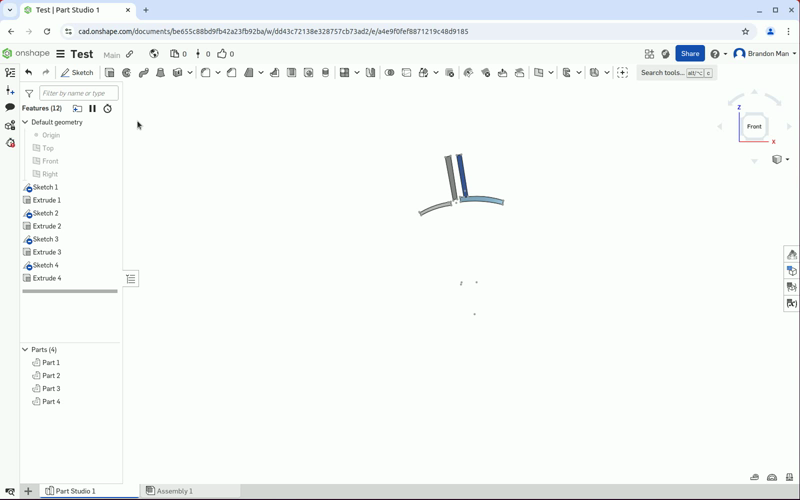
key(shift+7)
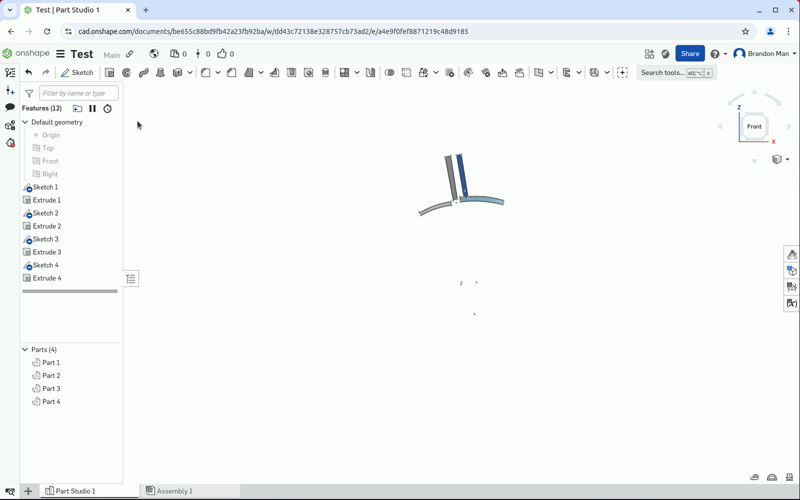
key(left, 2)
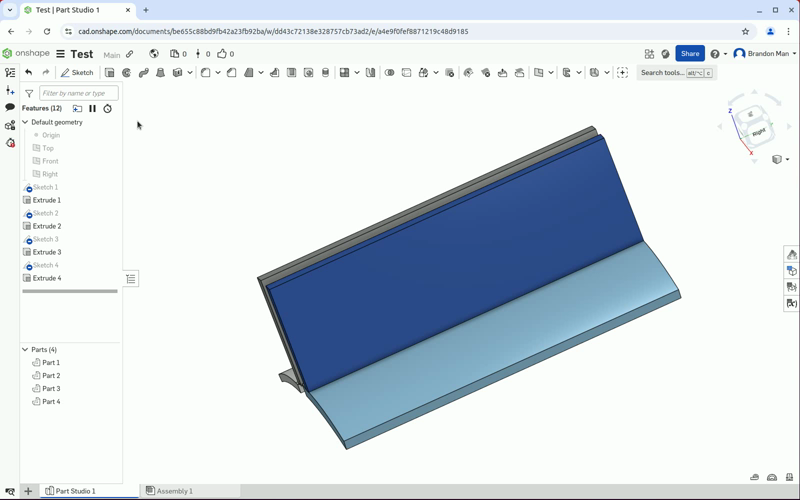
key(down, 2)
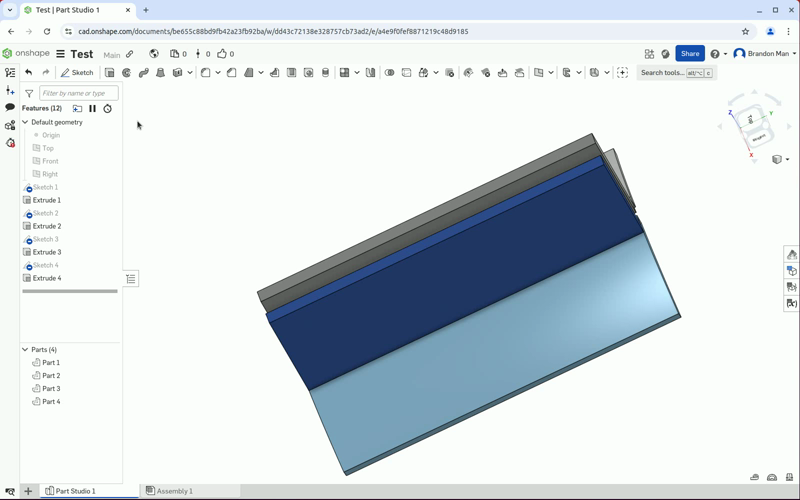
key(up, 2)
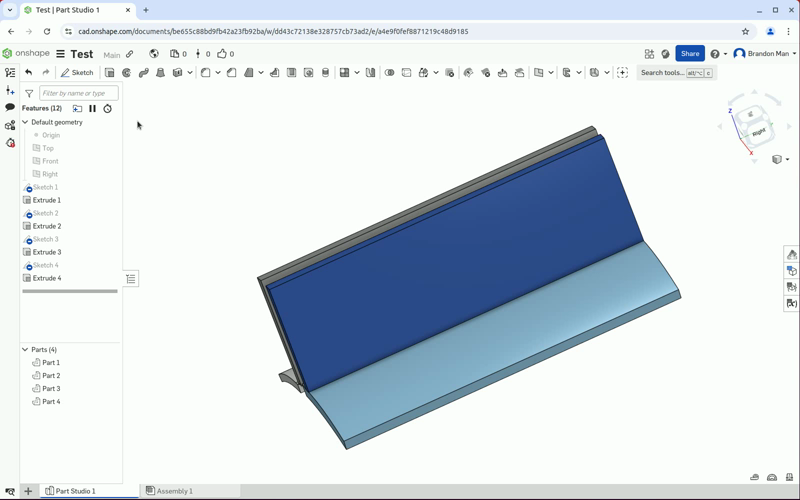
key(right, 2)
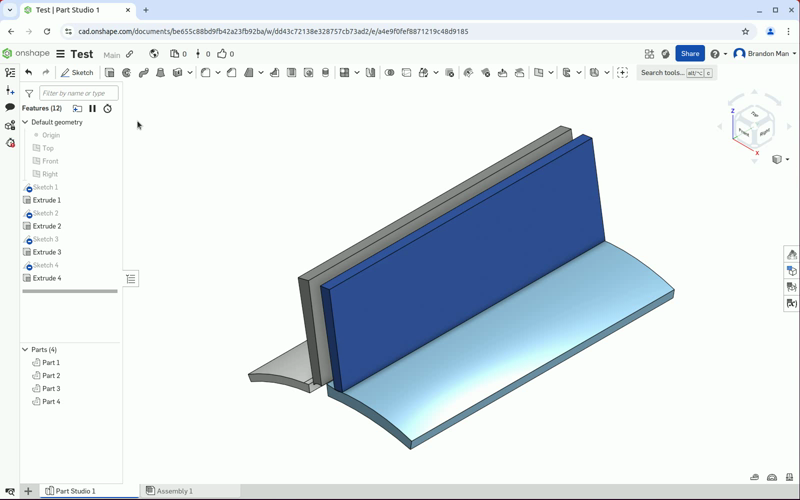
mouse_move(73, 189)
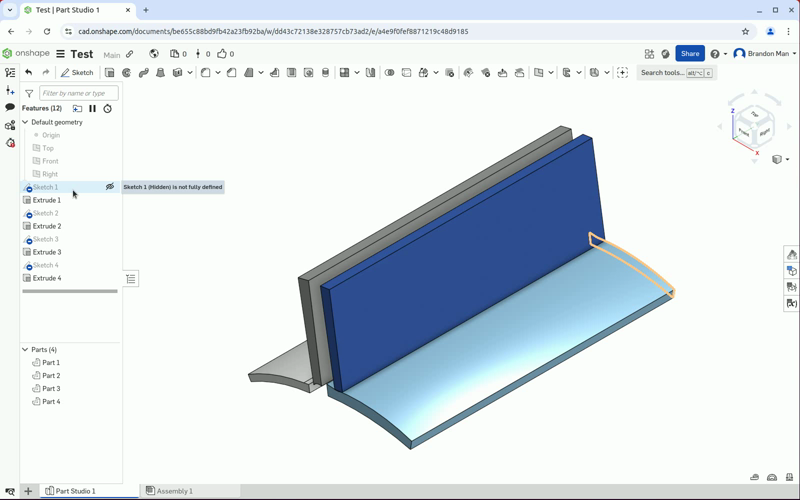
click(73, 189)